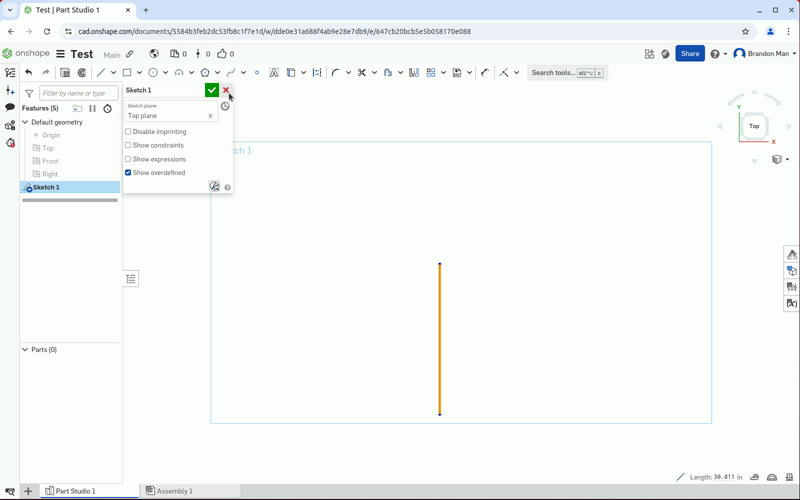
key(shift+h)
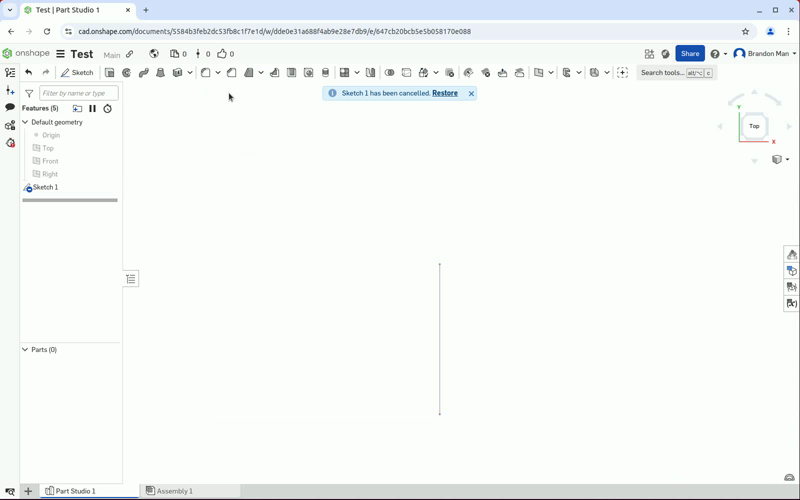
key(shift+s)
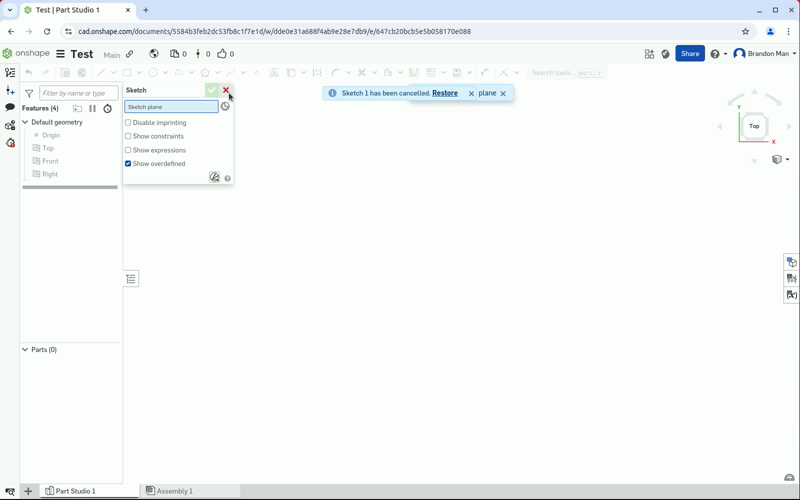
mouse_move(73, 150)
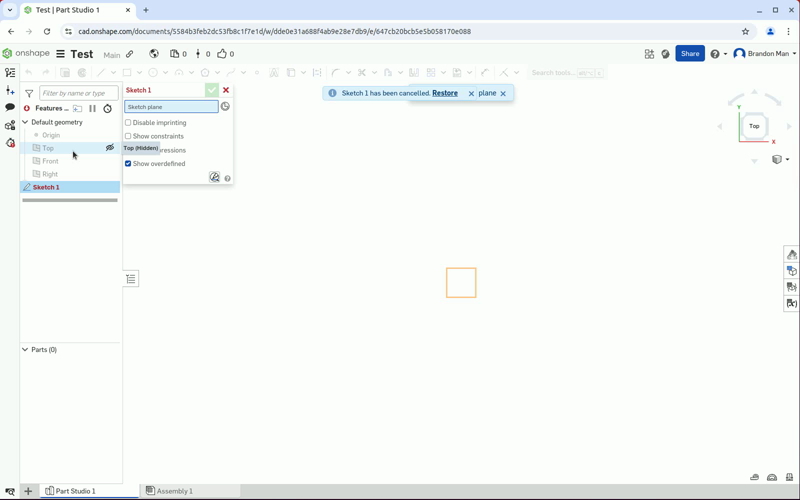
click(73, 150)
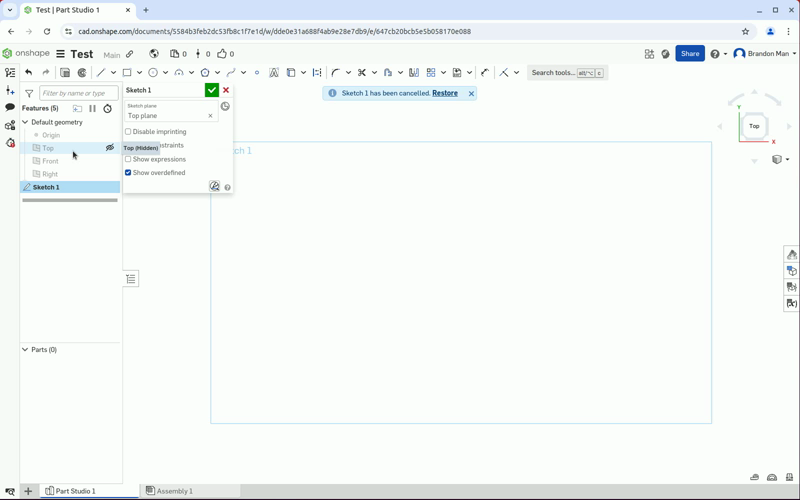
mouse_move(73, 352)
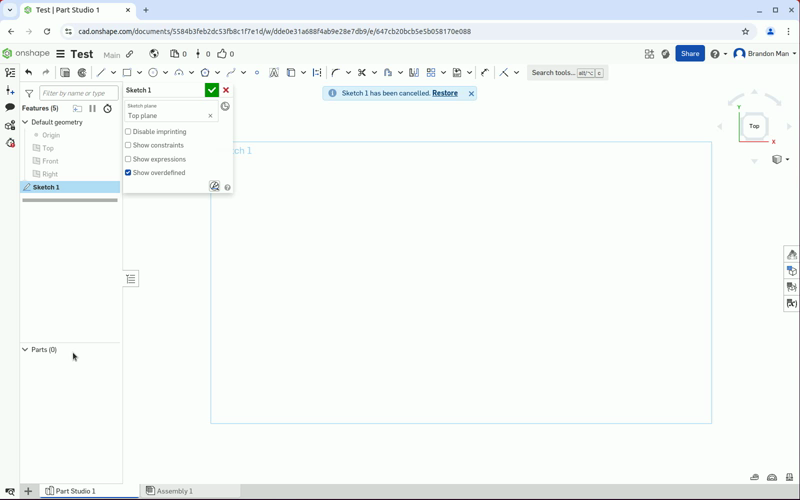
key(y)
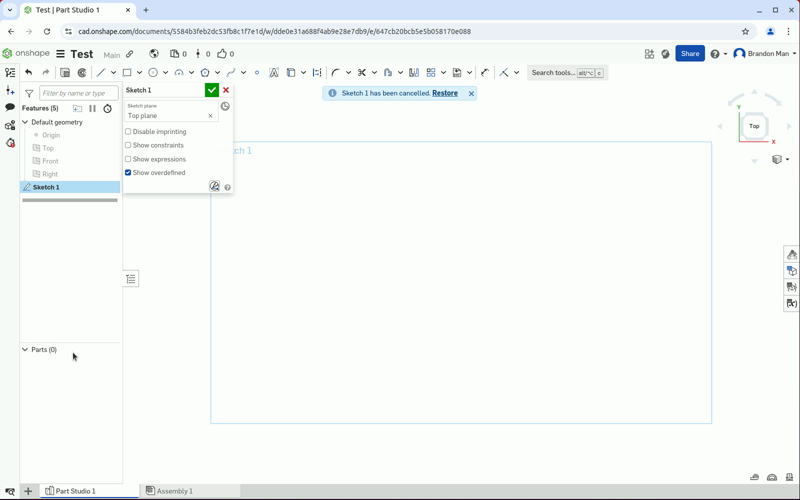
key(a)
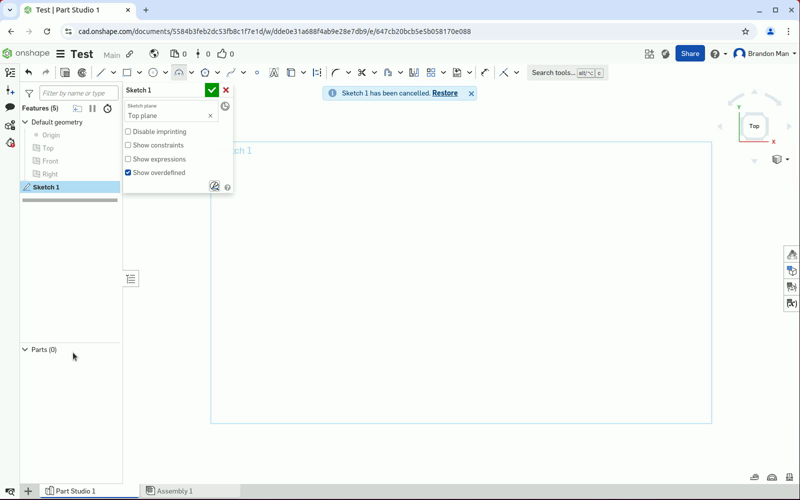
key_down(shift)
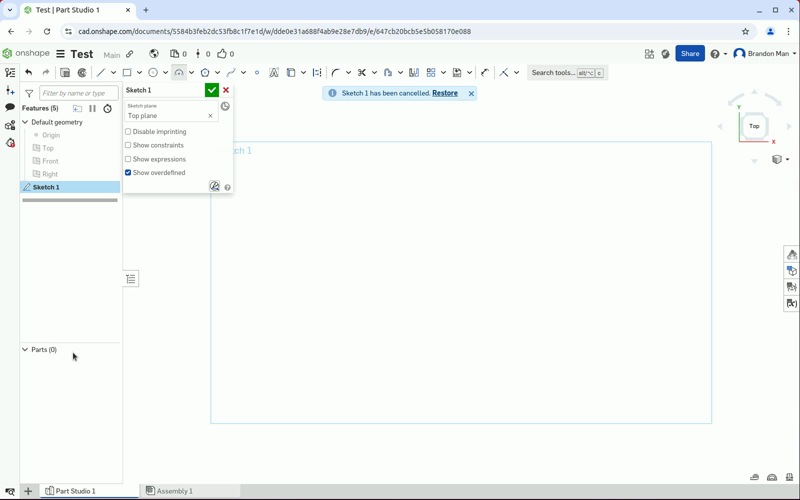
mouse_move(458, 284)
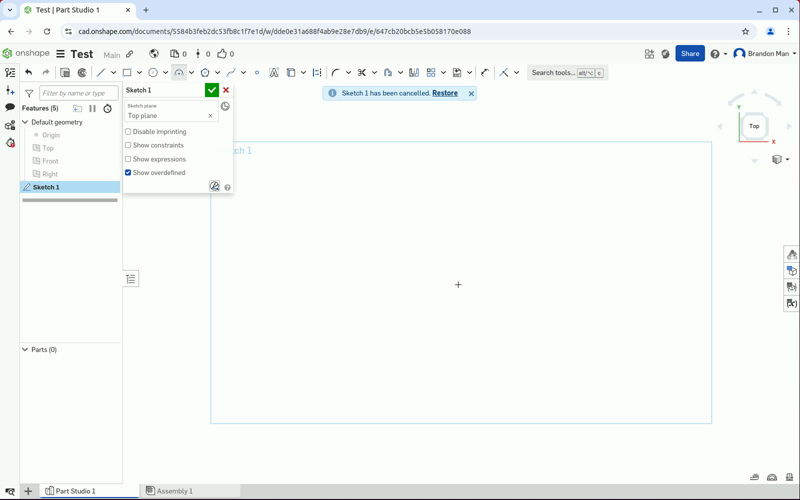
click(458, 284)
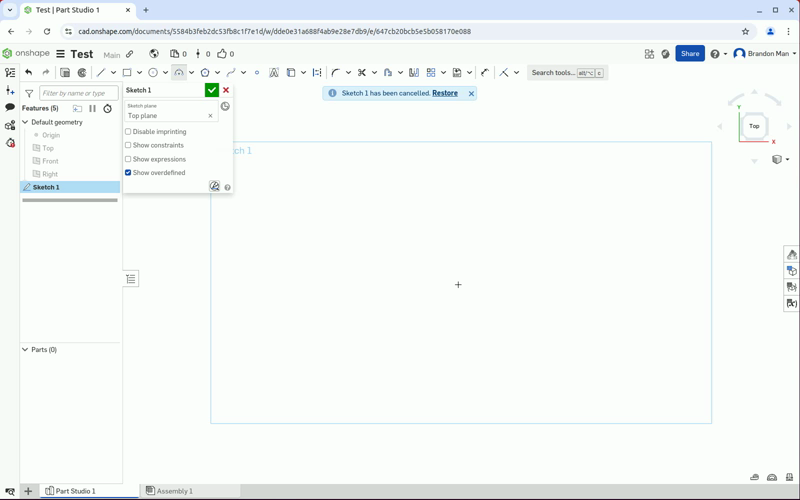
key_up(shift)
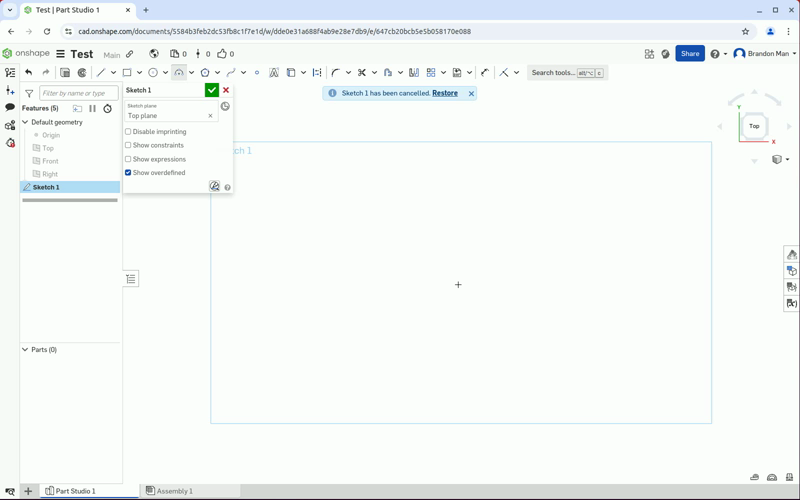
key_down(shift)
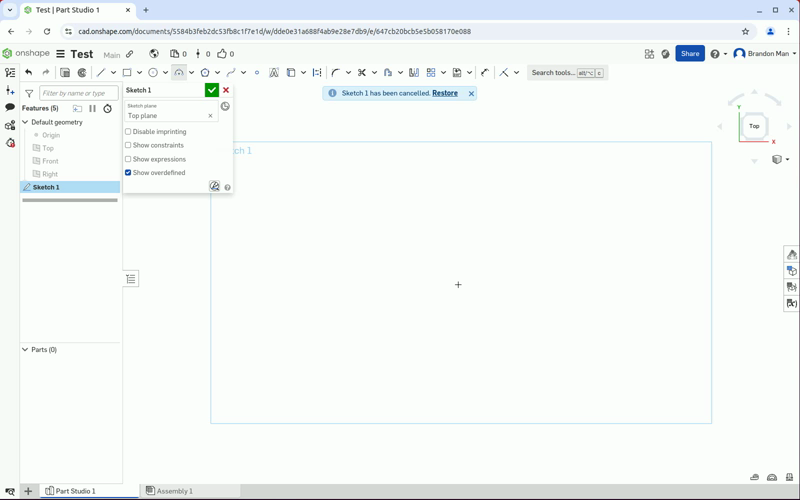
mouse_move(459, 285)
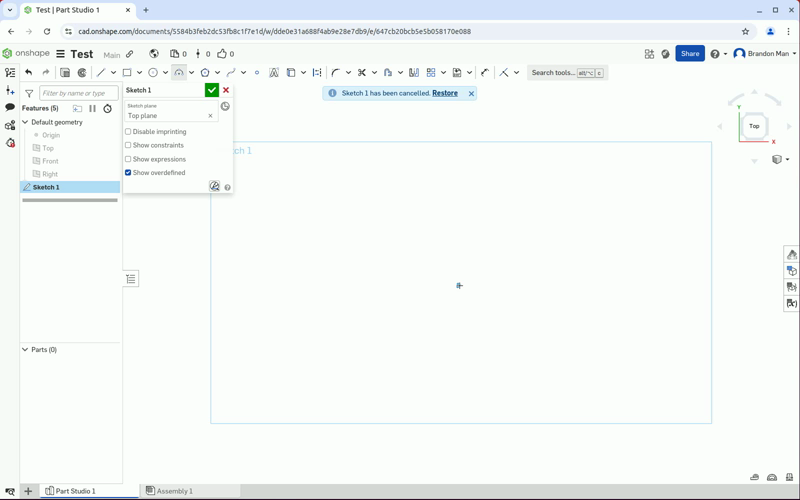
scroll(6)
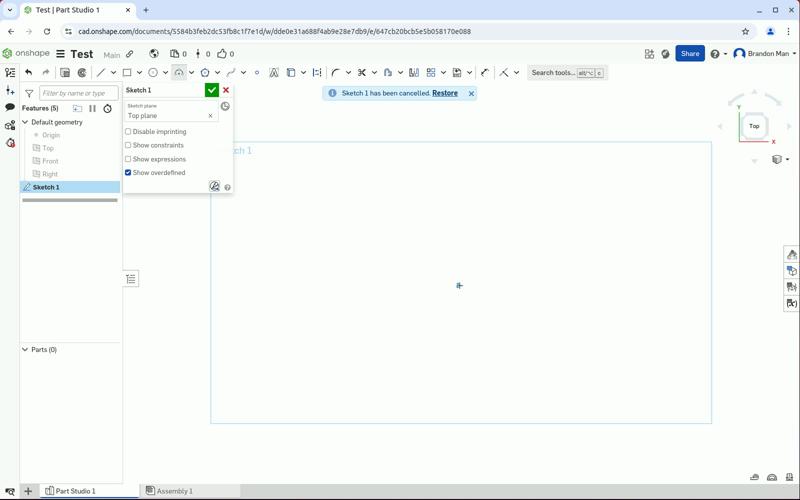
scroll(6)
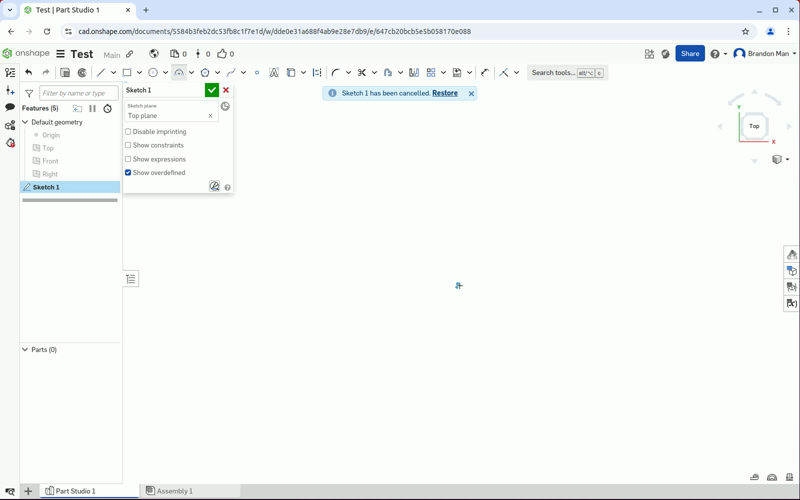
scroll(6)
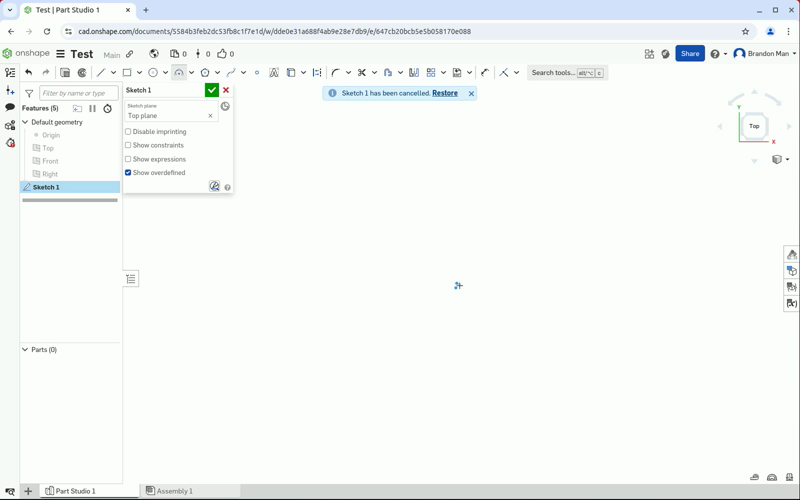
scroll(6)
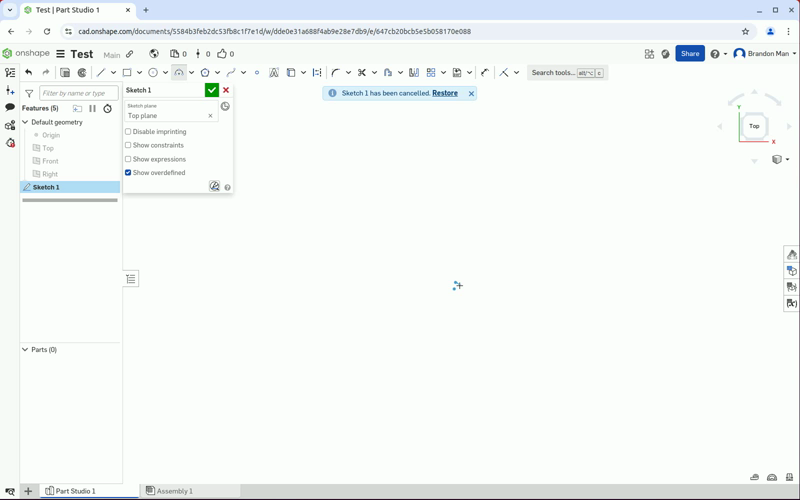
scroll(6)
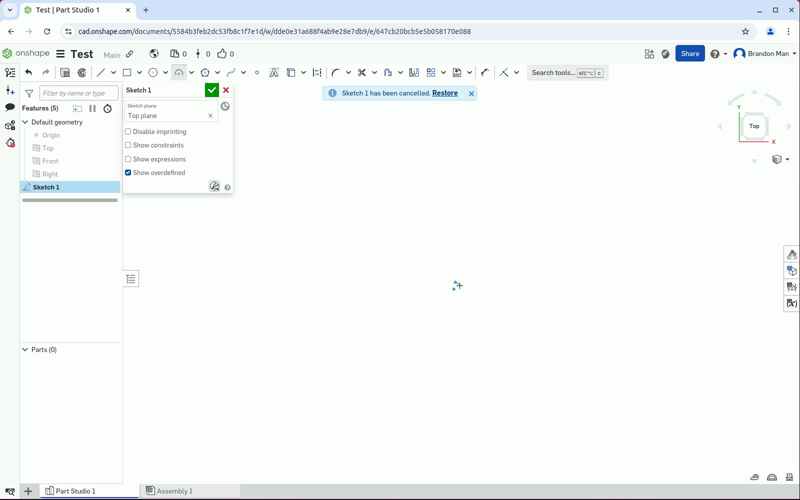
scroll(6)
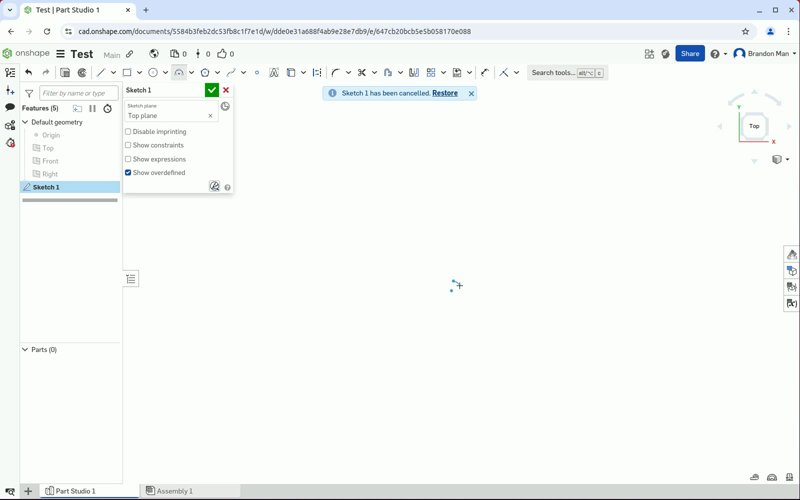
scroll(6)
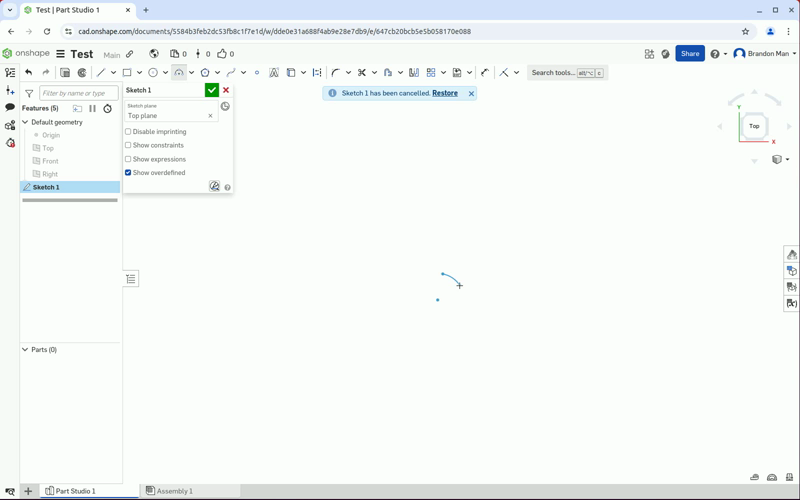
click(459, 285)
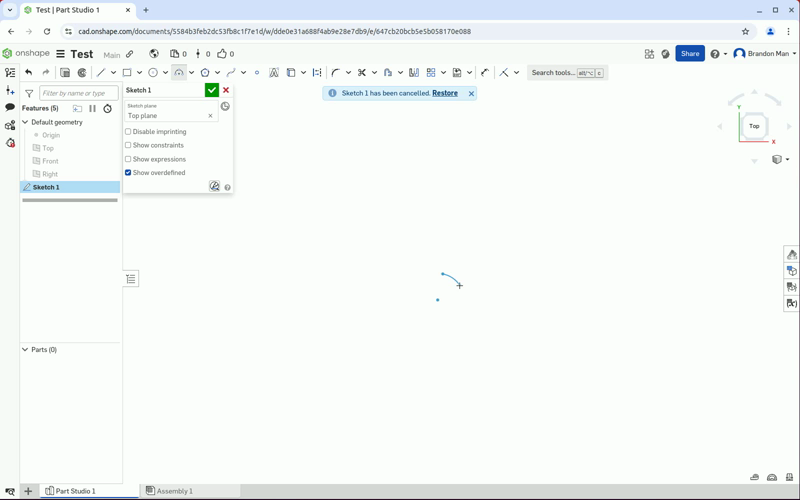
scroll(-6)
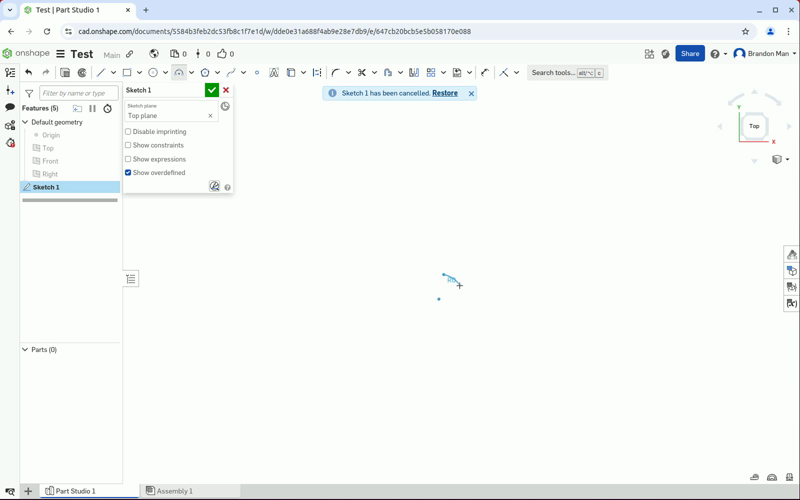
scroll(-6)
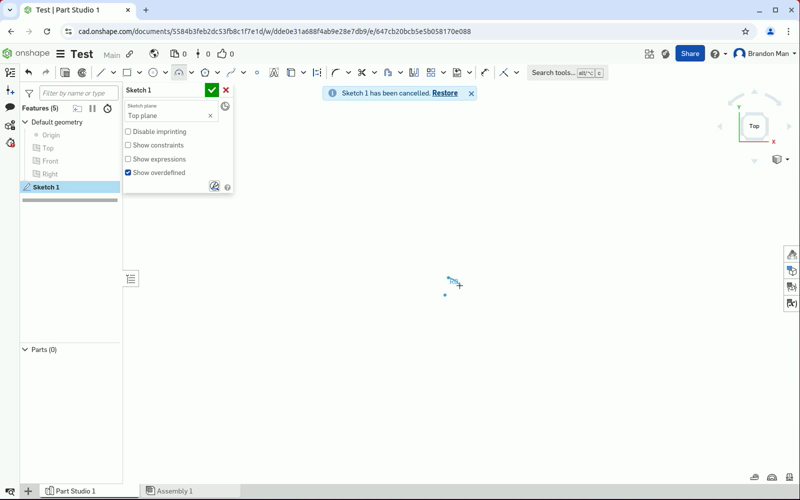
scroll(-6)
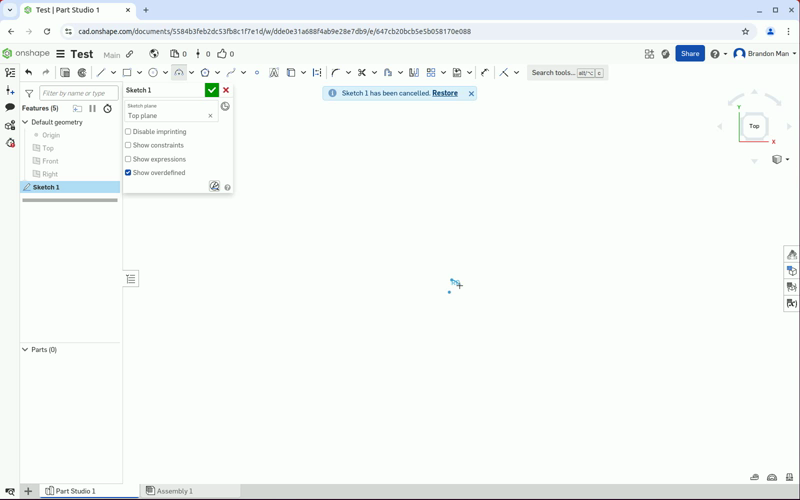
scroll(-6)
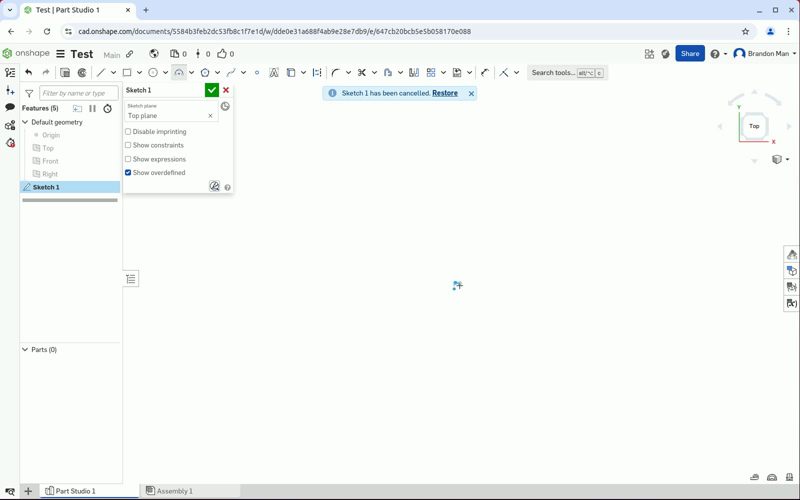
scroll(-6)
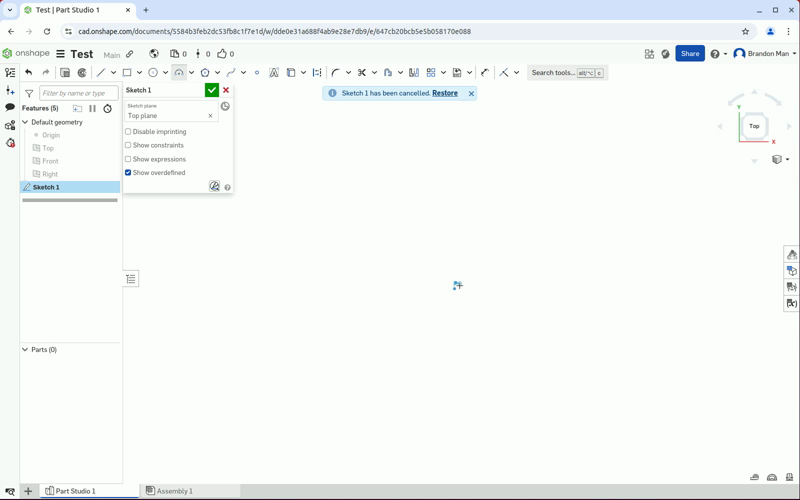
scroll(-6)
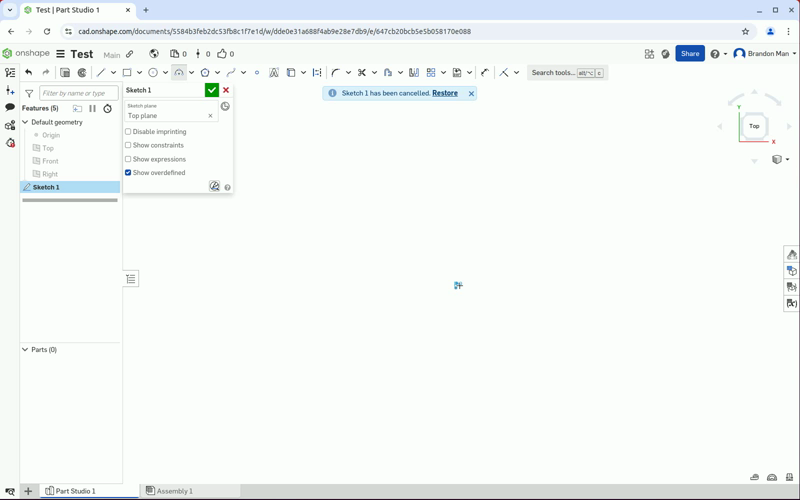
scroll(-6)
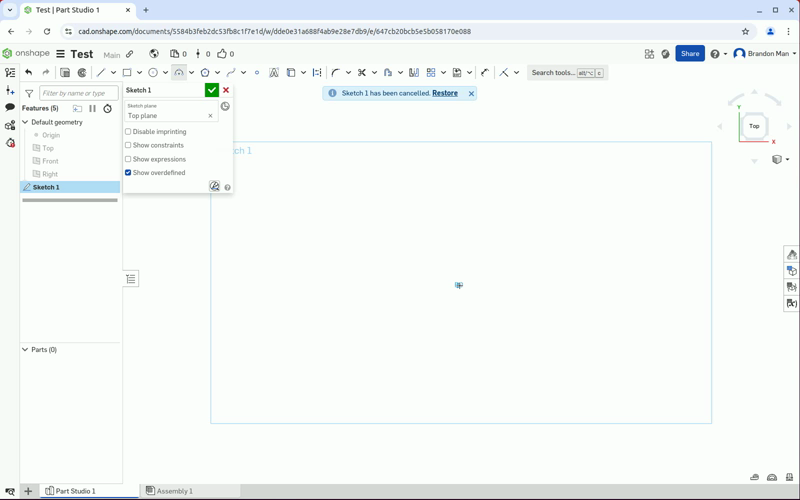
mouse_move(458, 285)
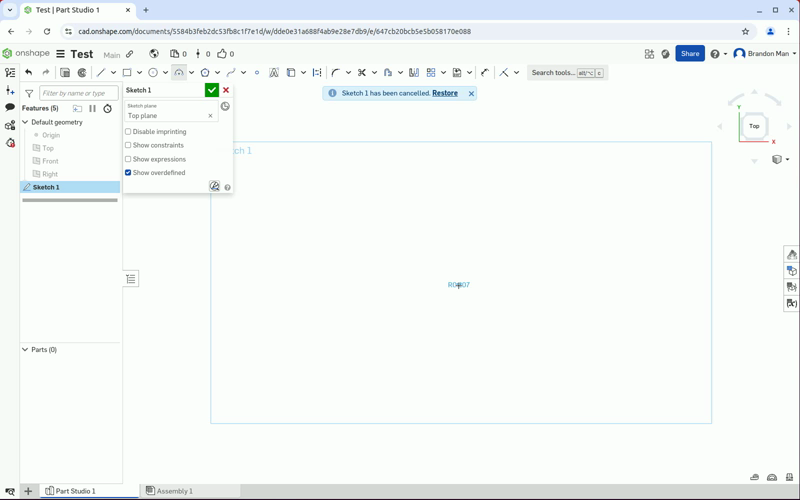
scroll(6)
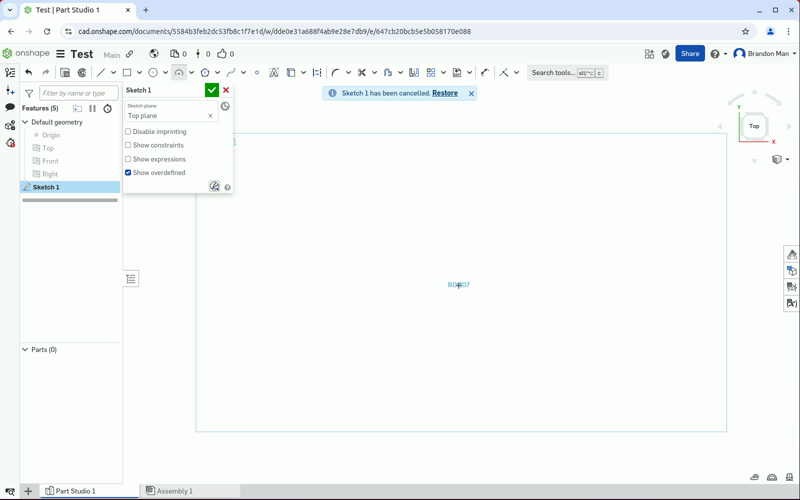
scroll(6)
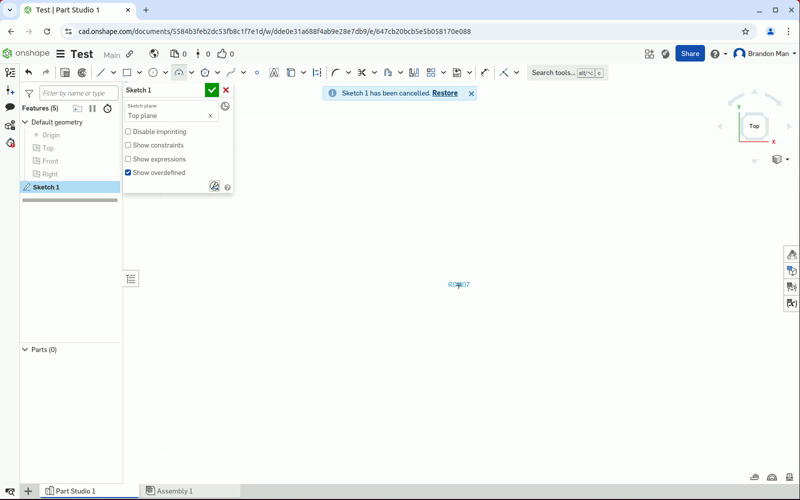
scroll(6)
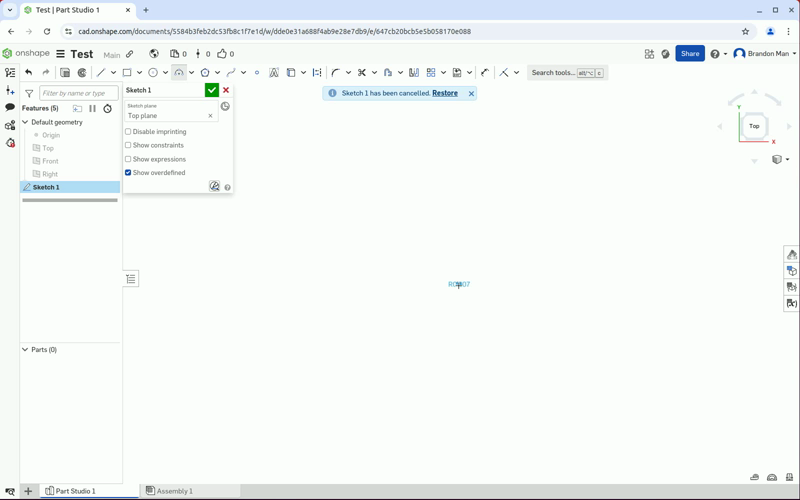
scroll(6)
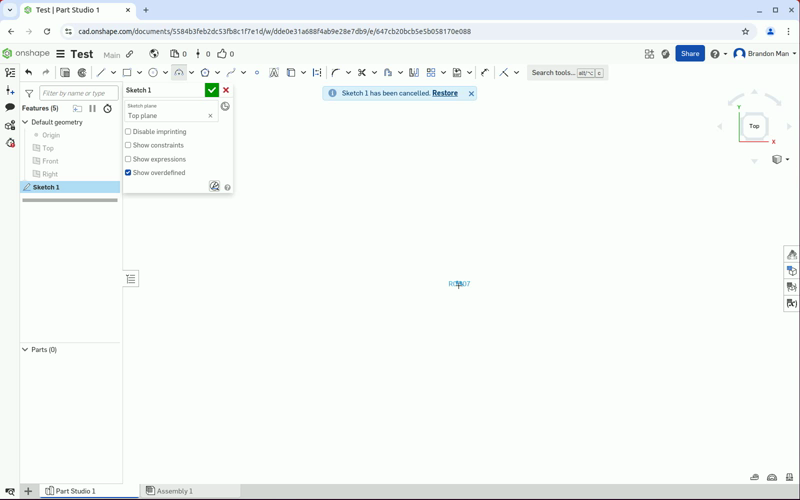
scroll(6)
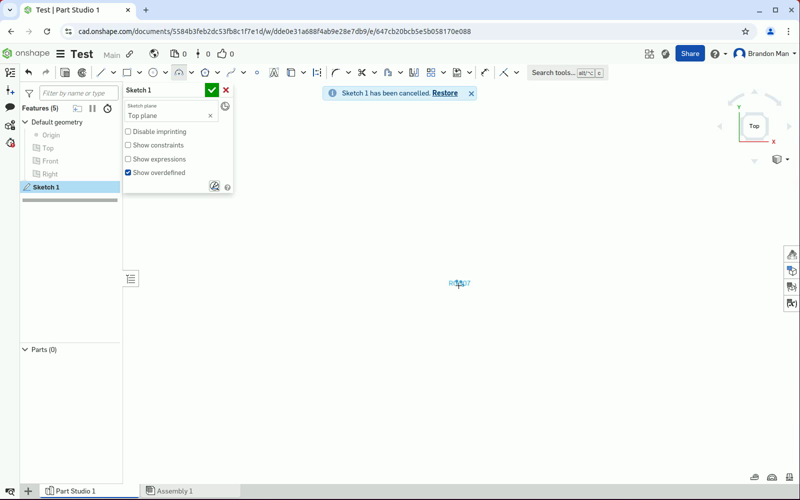
scroll(6)
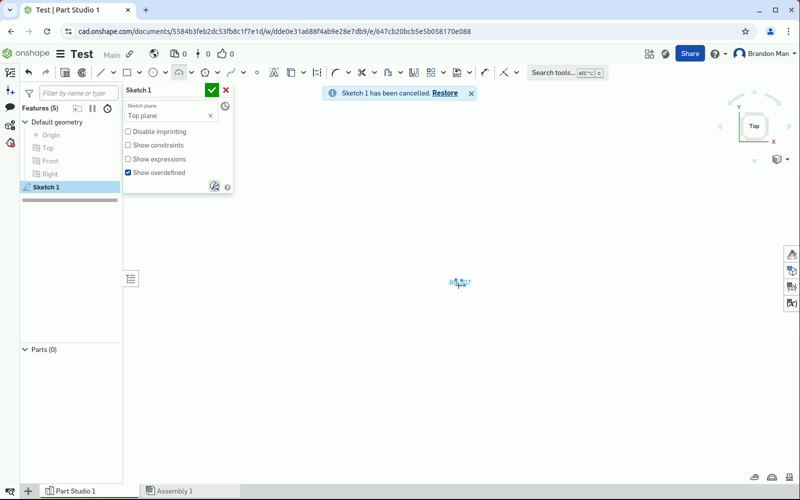
scroll(6)
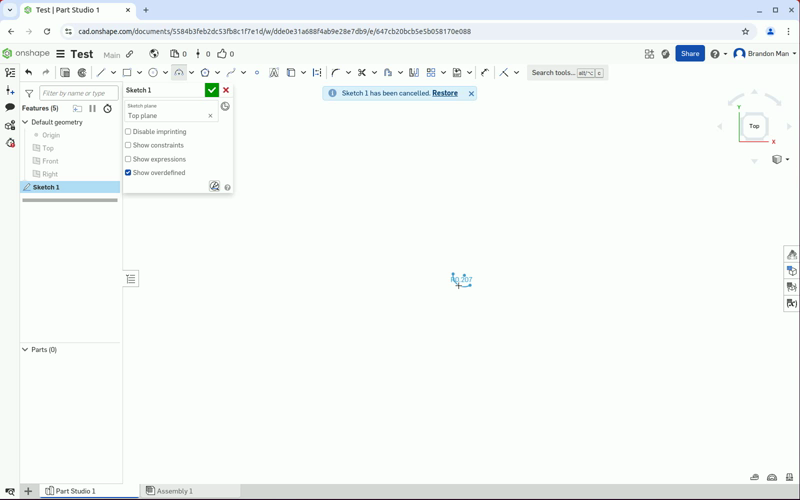
click(458, 285)
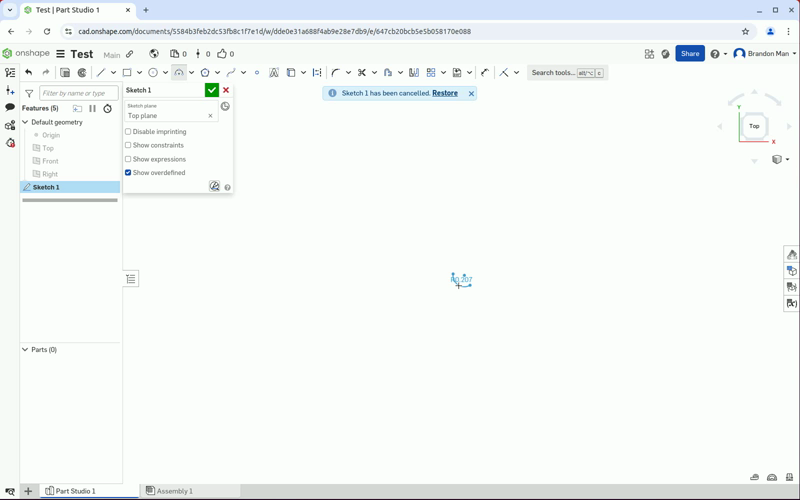
scroll(-6)
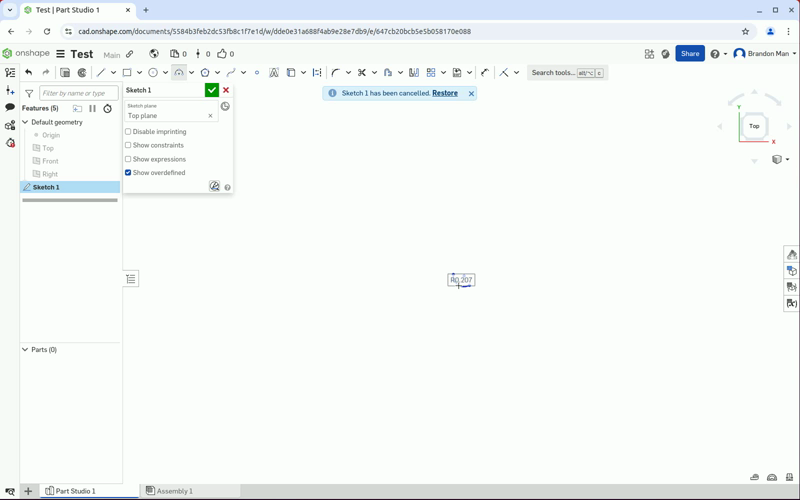
scroll(-6)
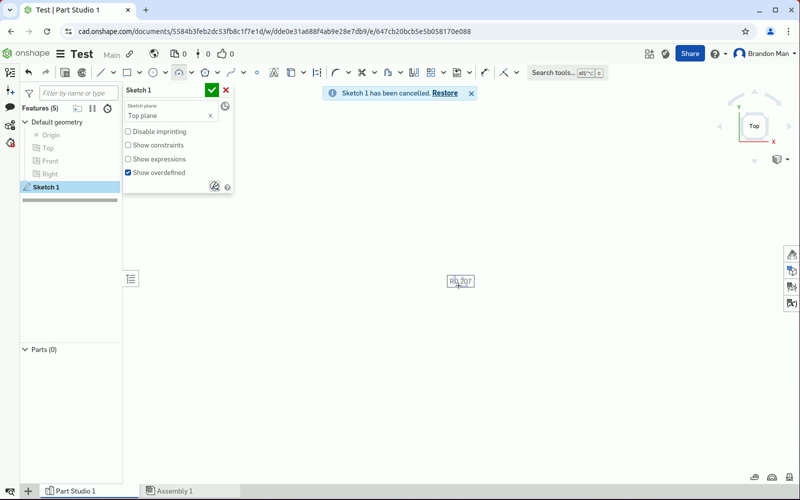
scroll(-6)
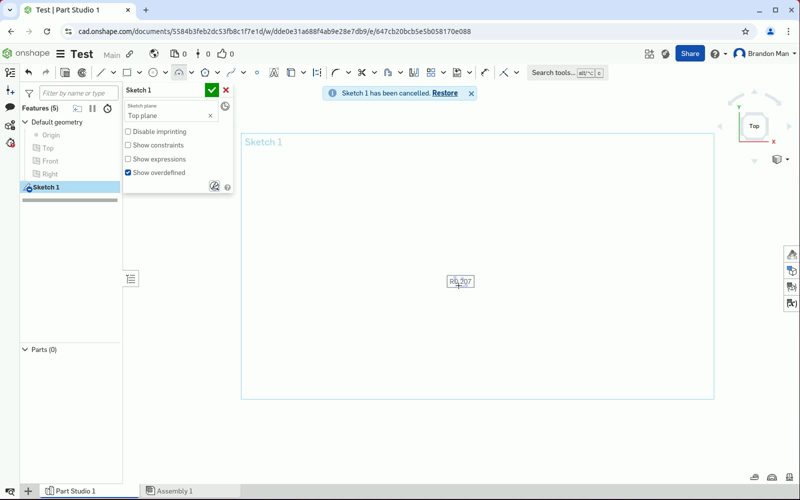
scroll(-6)
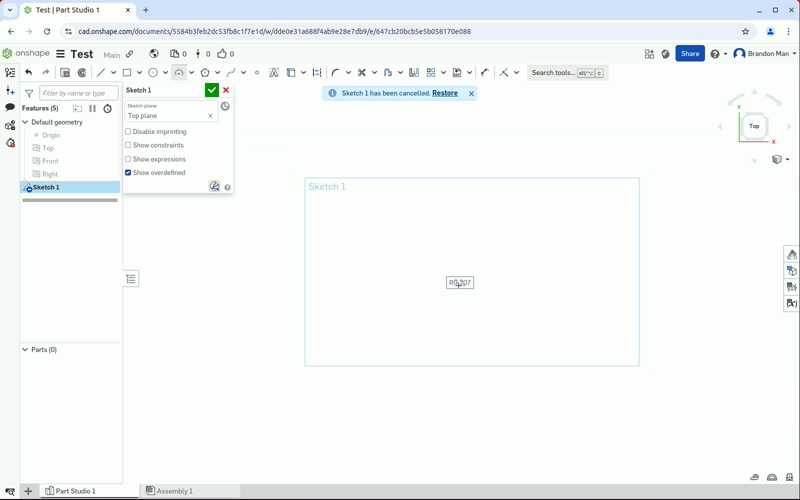
scroll(-6)
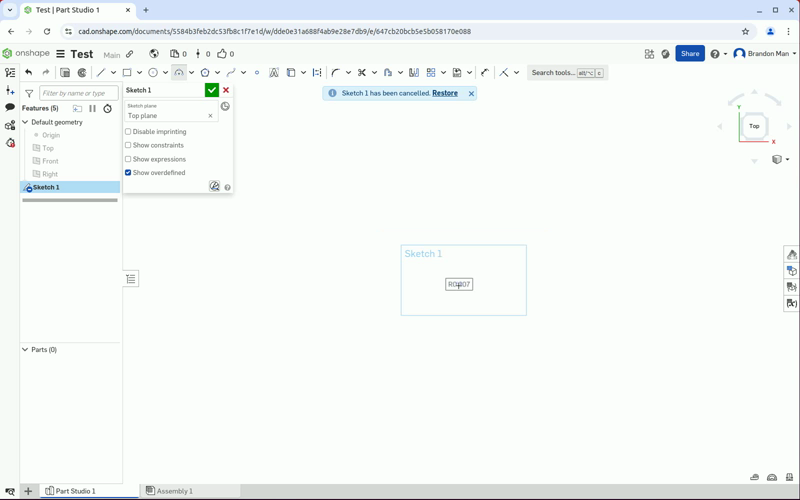
scroll(-6)
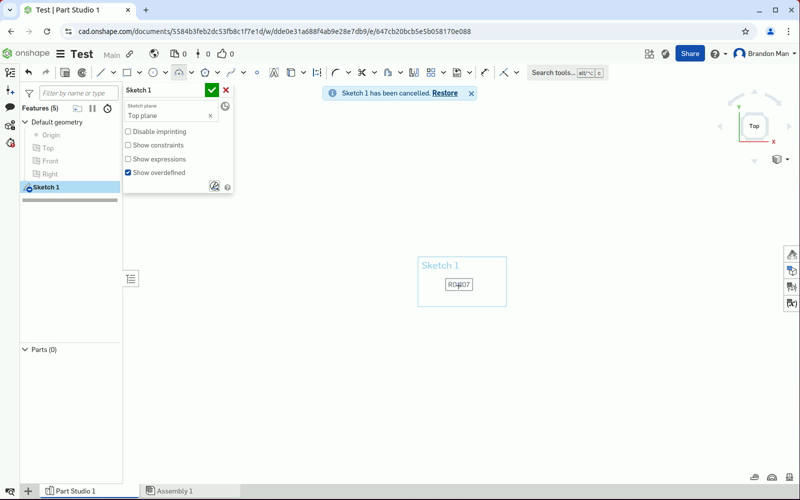
scroll(-6)
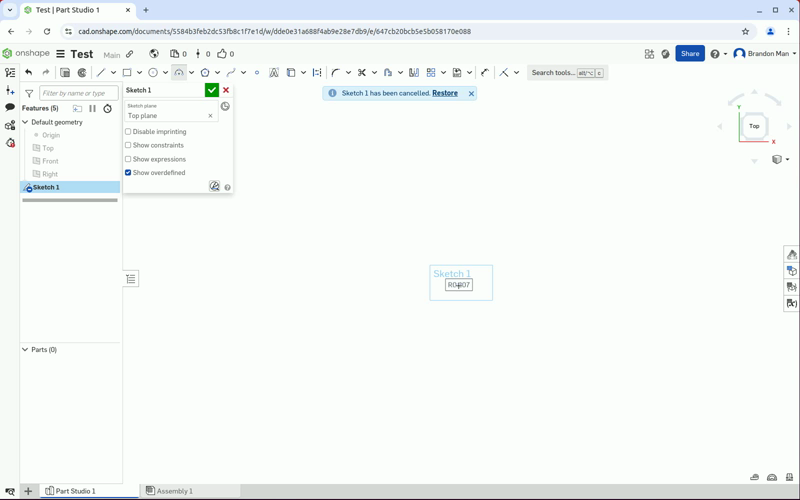
key_up(shift)
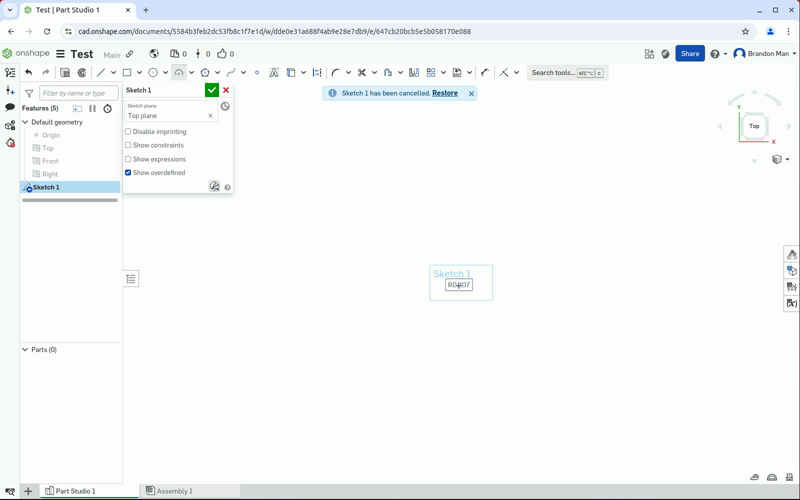
key(esc)
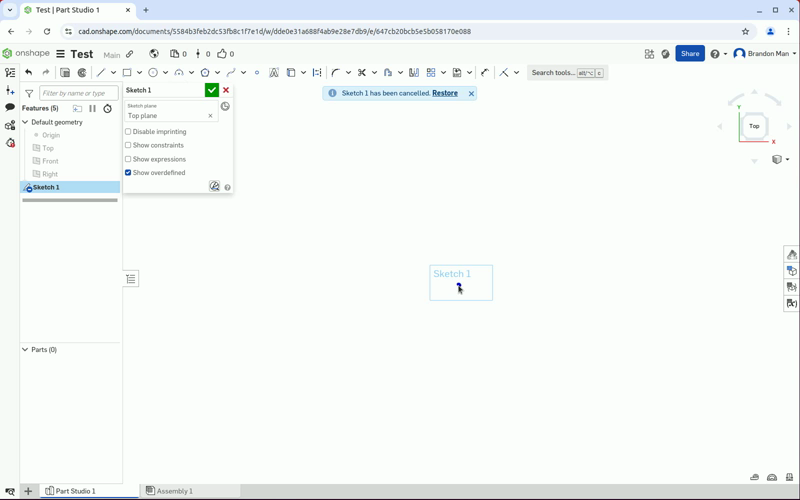
key(l)
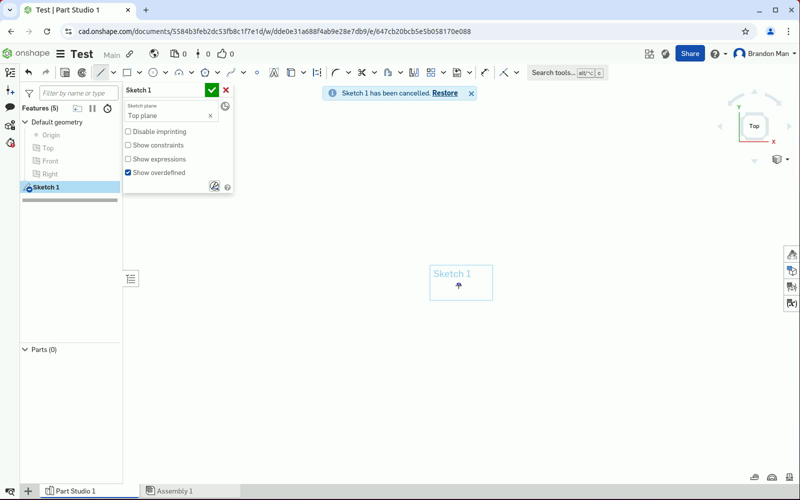
mouse_move(459, 285)
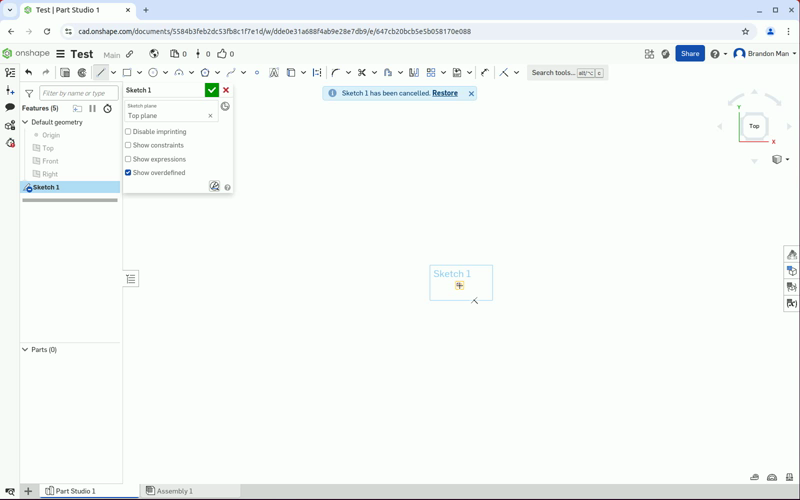
scroll(6)
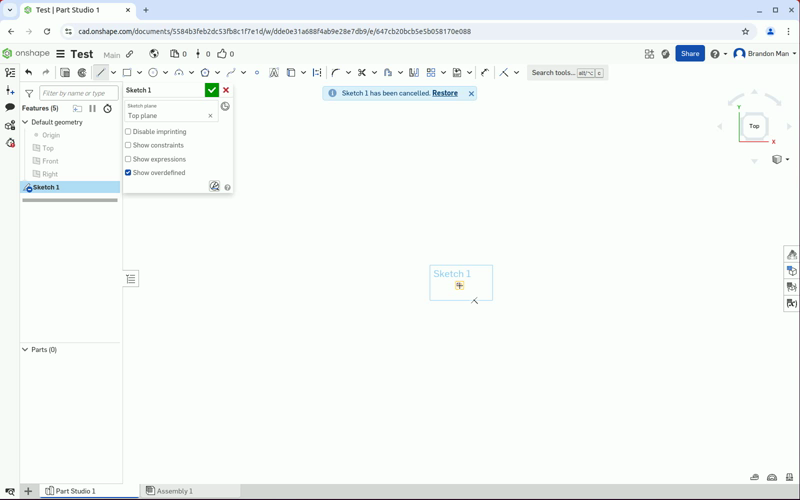
scroll(6)
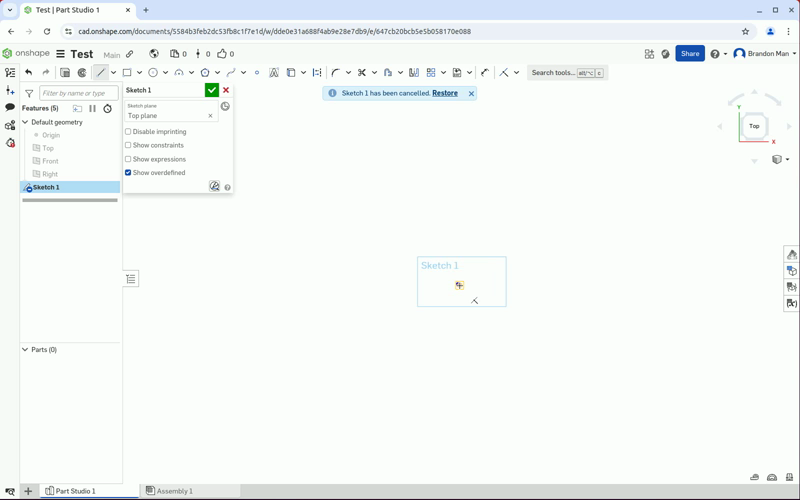
scroll(6)
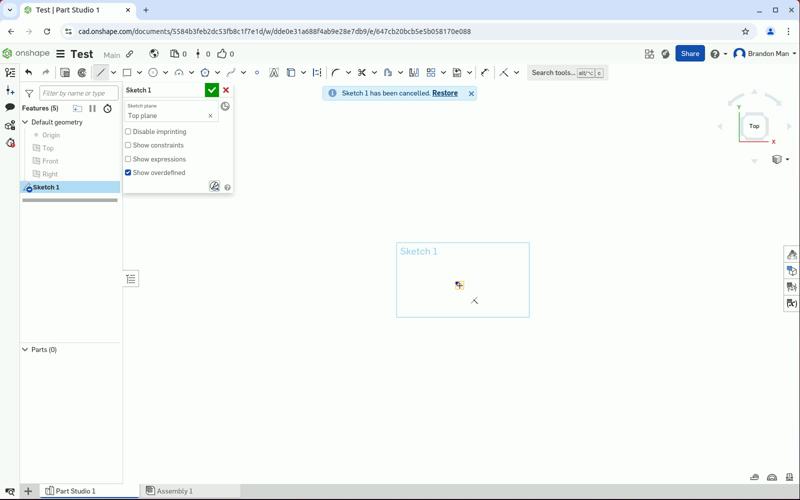
scroll(6)
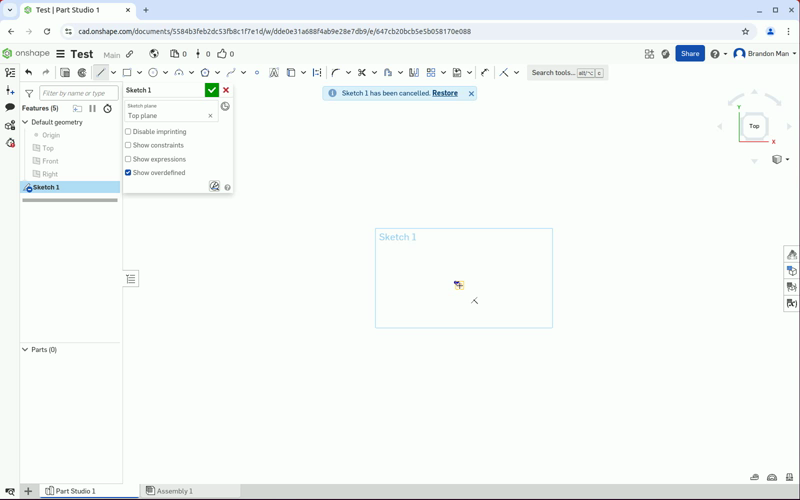
scroll(6)
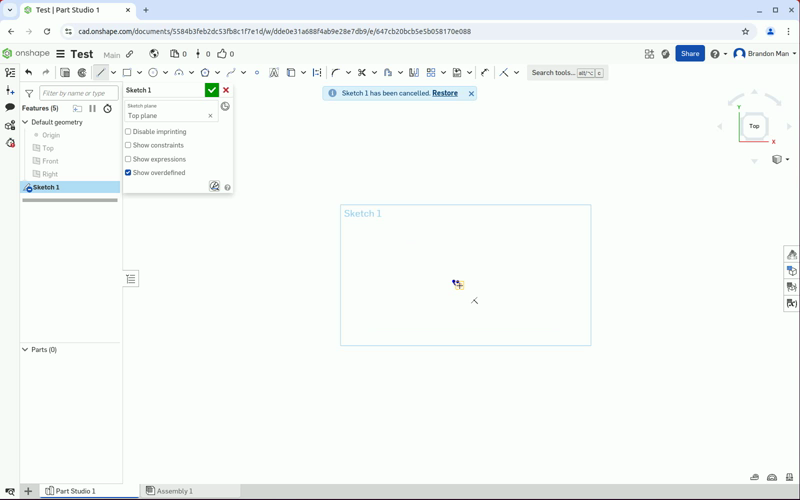
scroll(6)
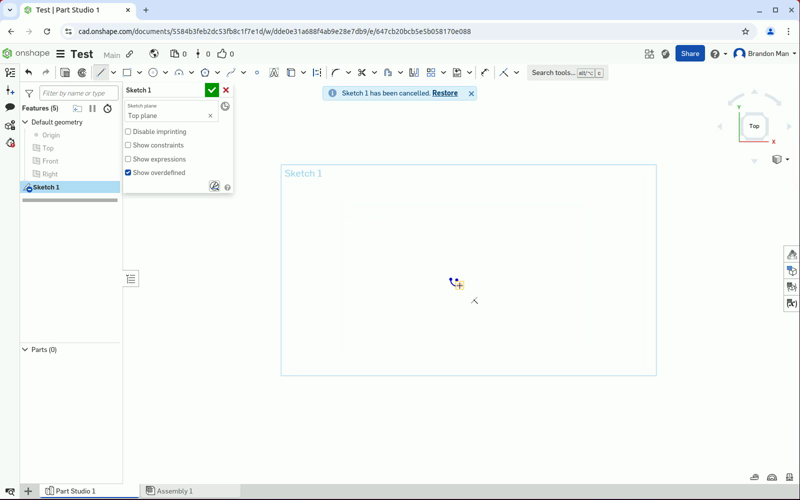
scroll(6)
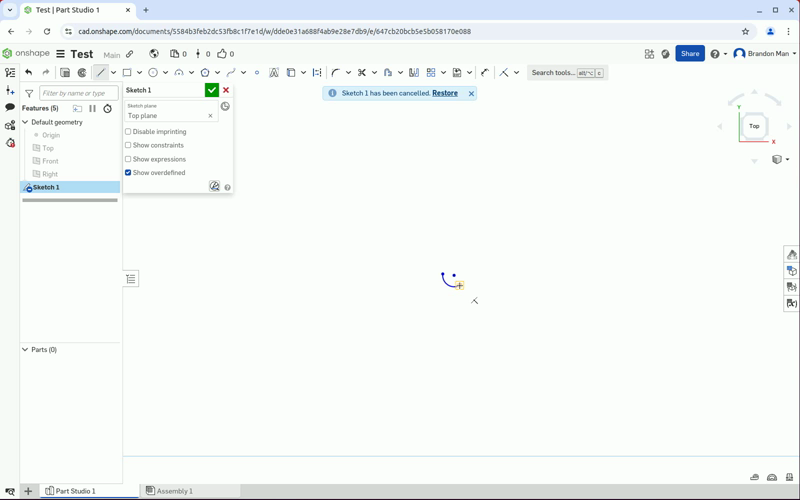
click(459, 285)
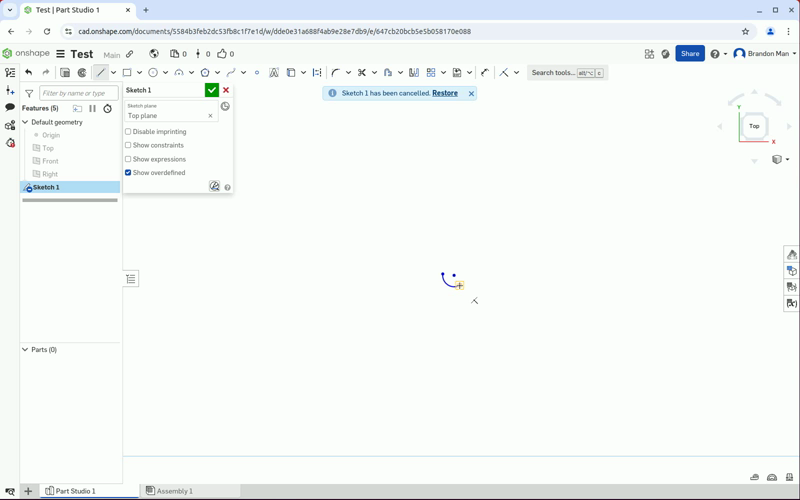
scroll(-6)
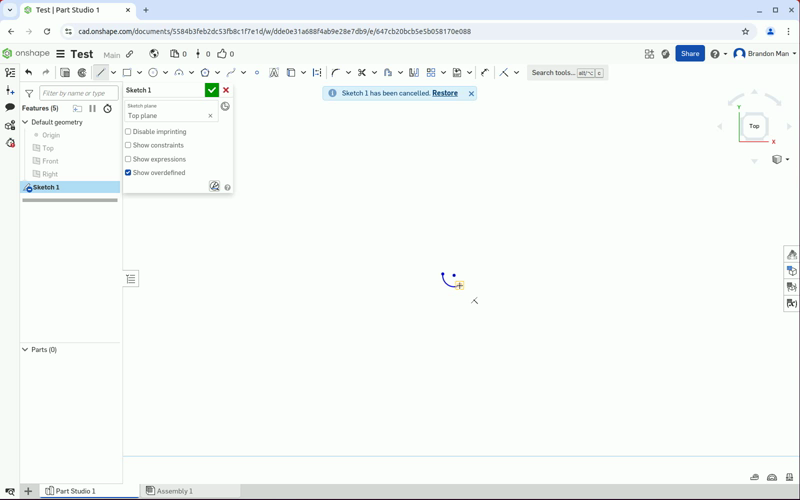
scroll(-6)
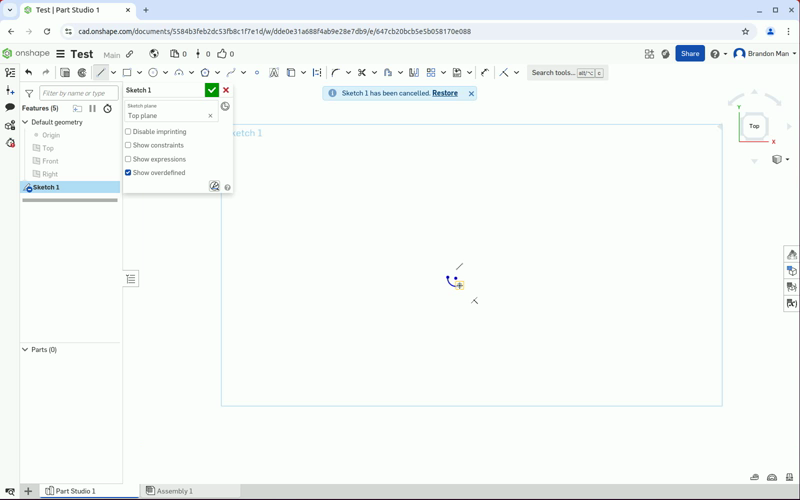
scroll(-6)
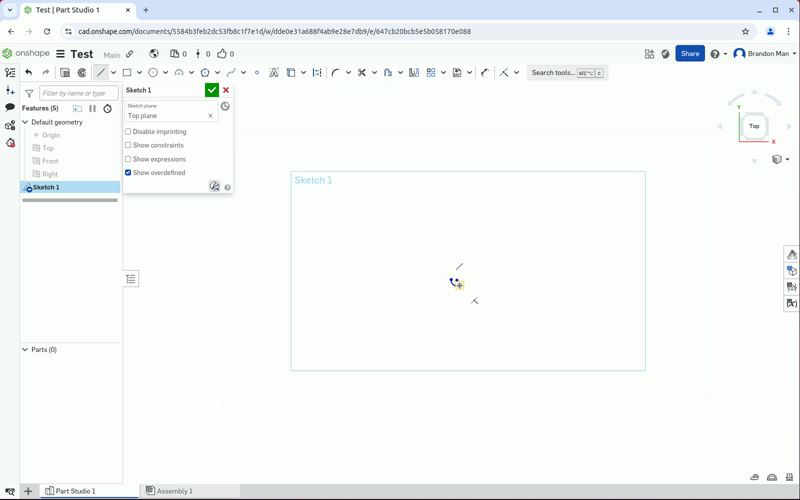
scroll(-6)
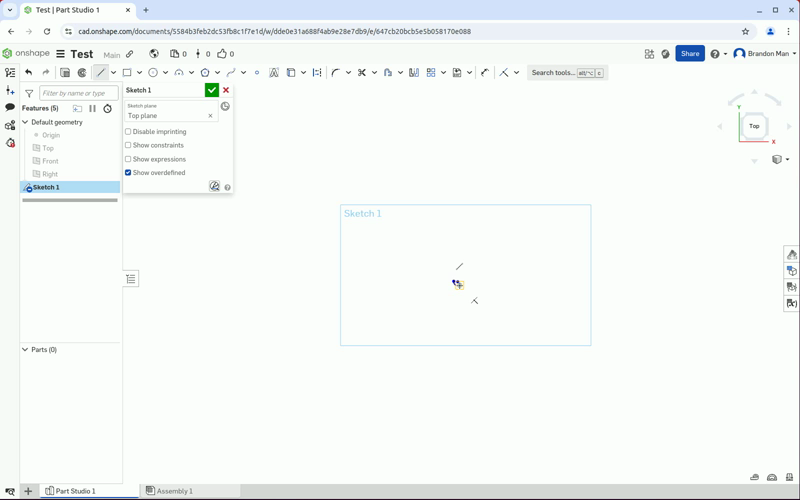
scroll(-6)
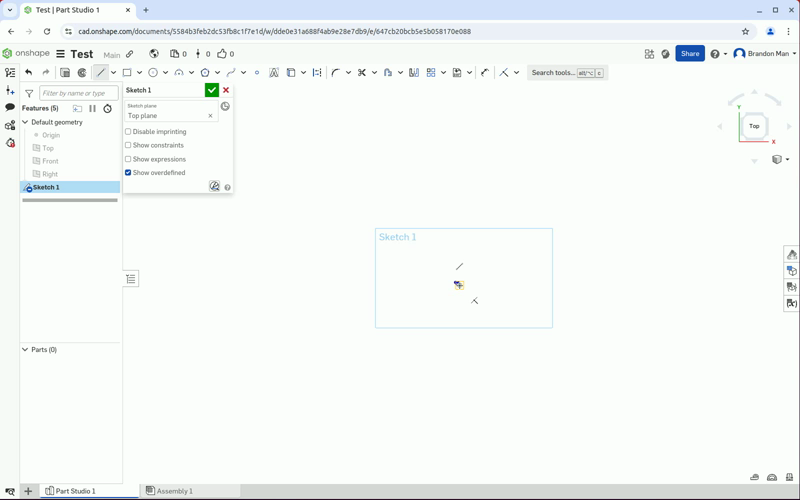
scroll(-6)
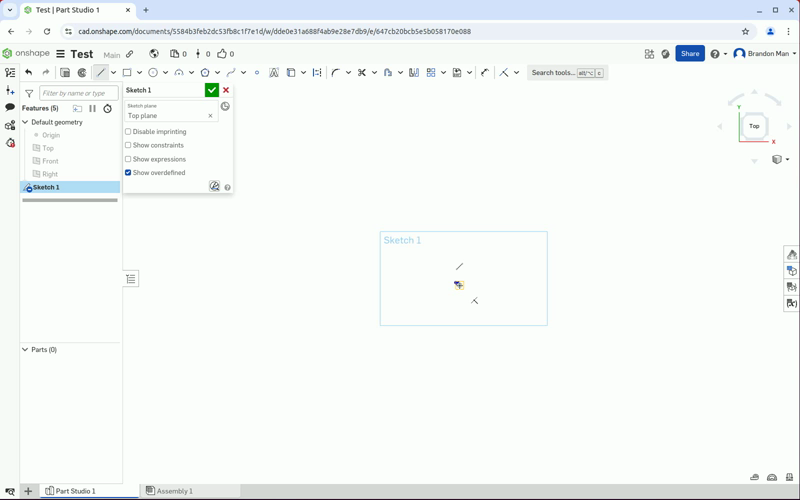
scroll(-6)
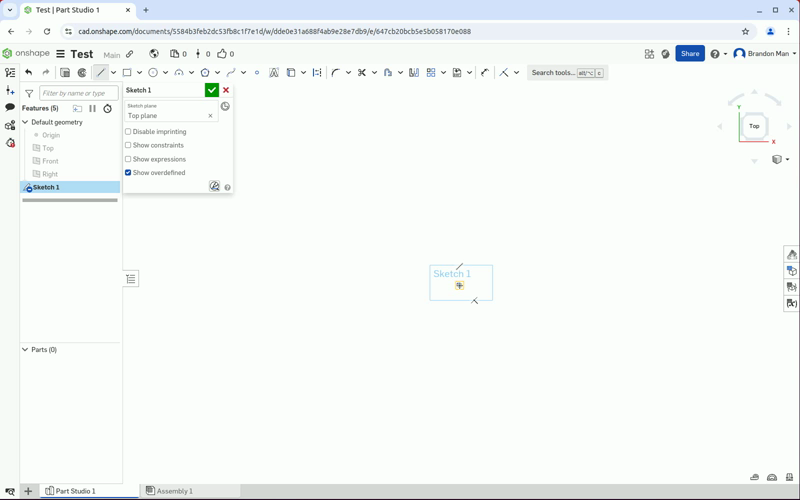
key_down(shift)
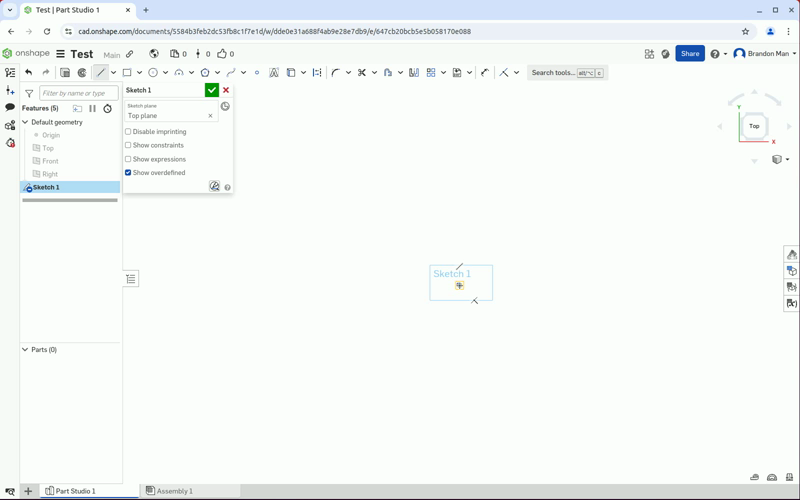
mouse_move(489, 285)
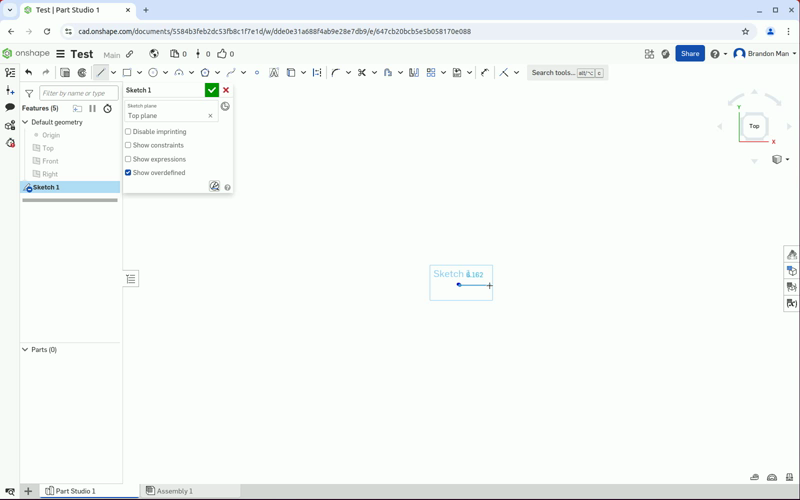
mouse_move(461, 285)
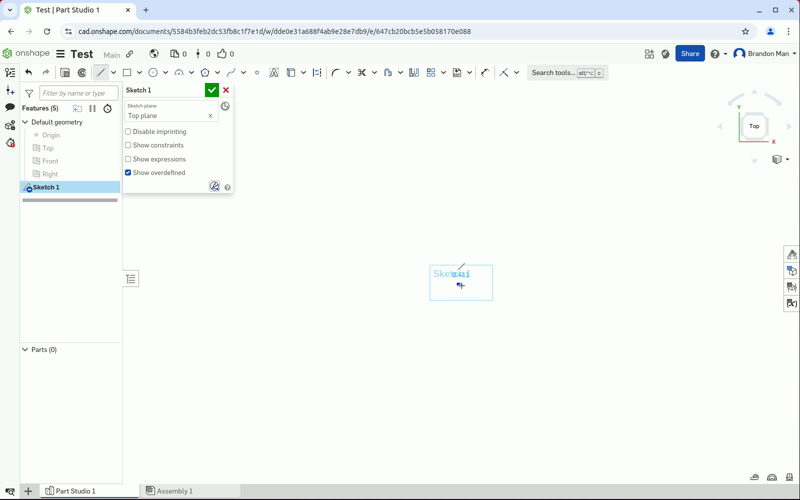
scroll(6)
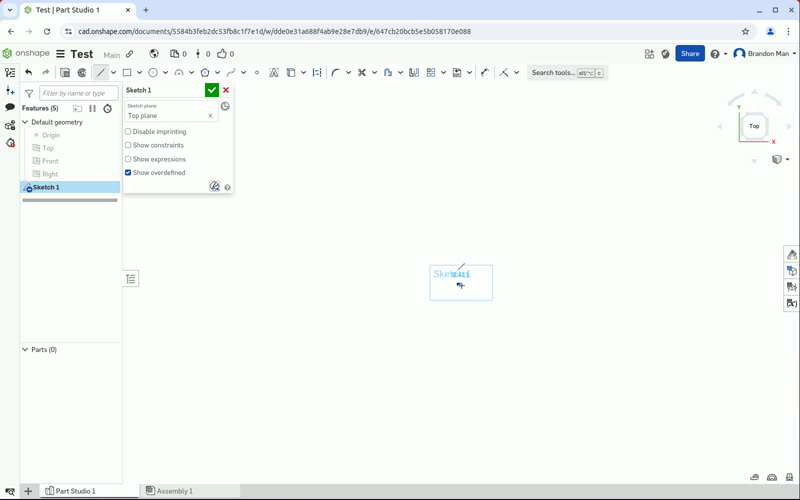
scroll(6)
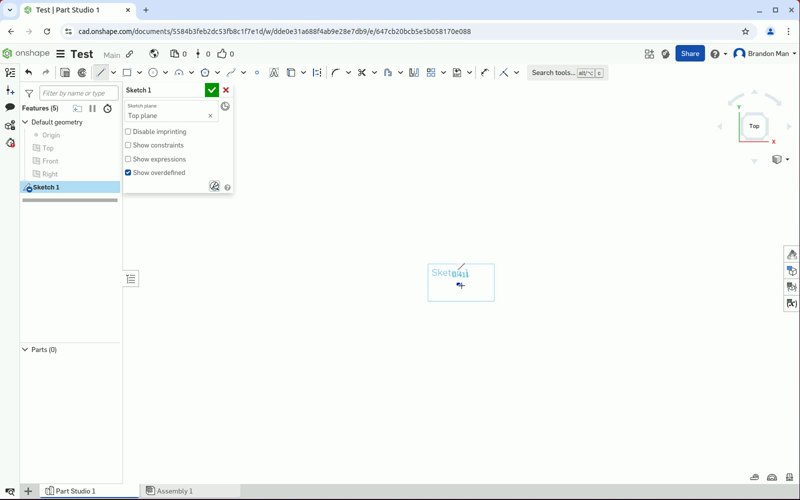
scroll(6)
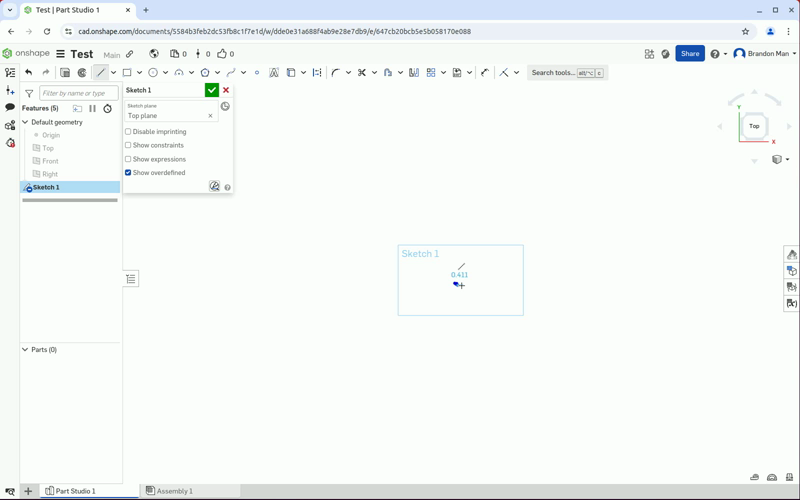
scroll(6)
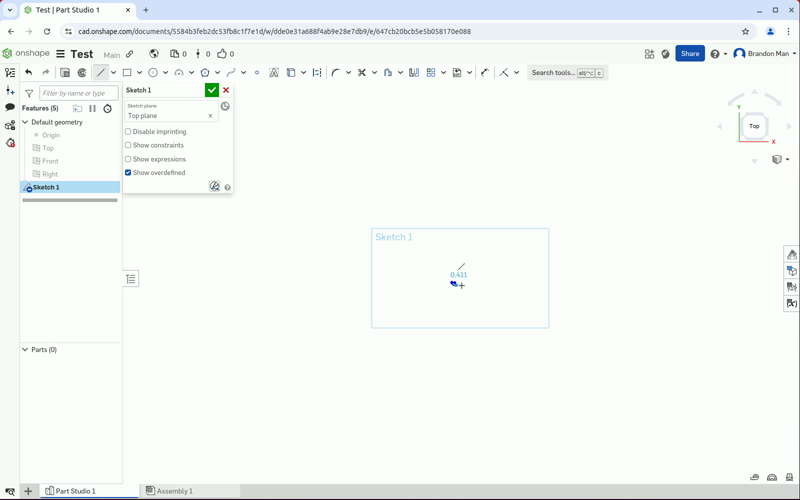
scroll(6)
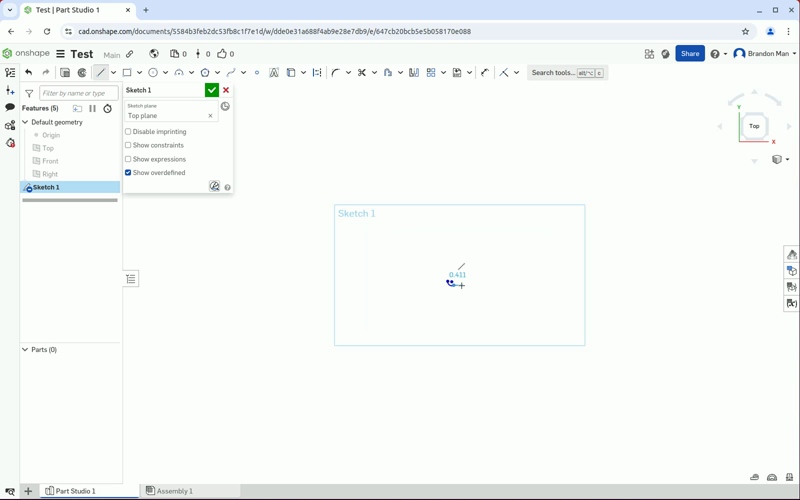
scroll(6)
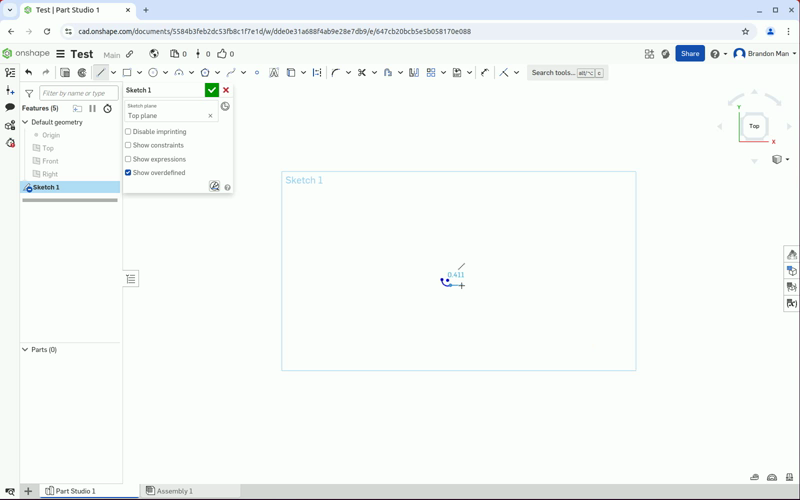
scroll(6)
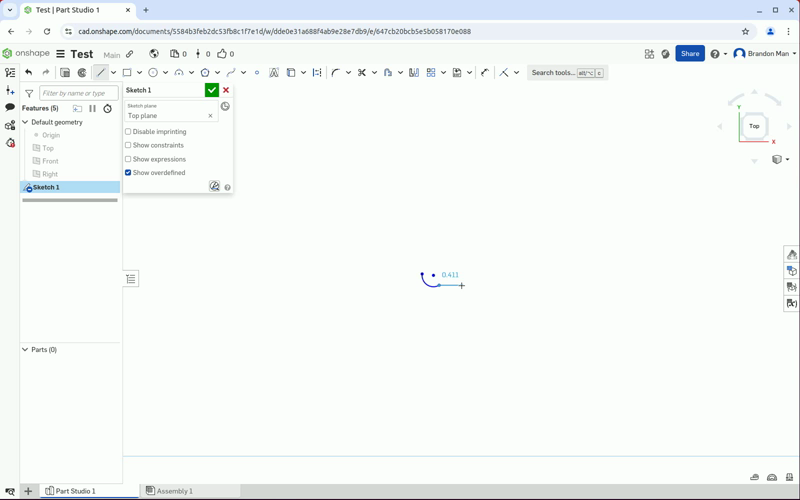
click(461, 285)
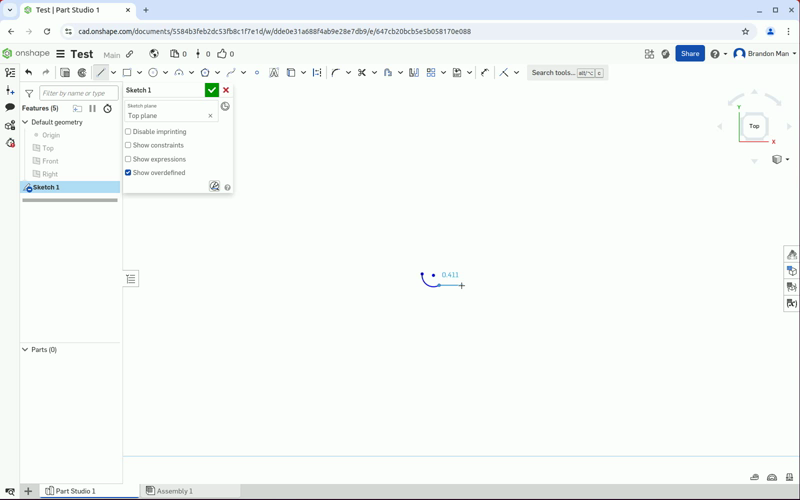
scroll(-6)
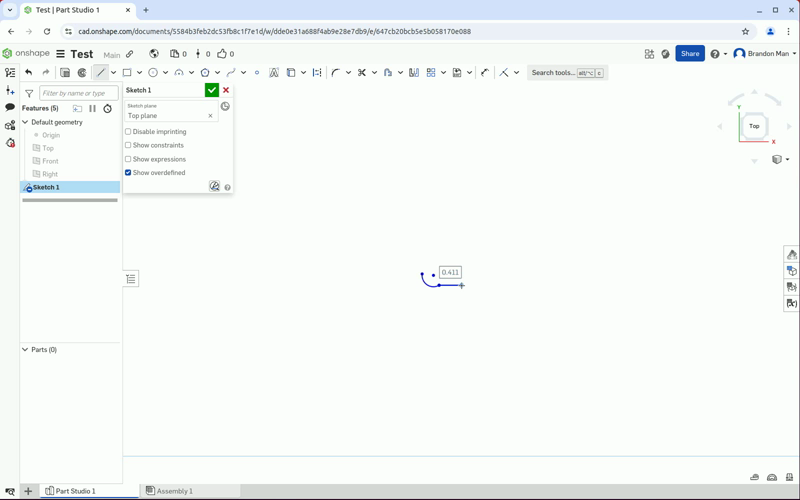
scroll(-6)
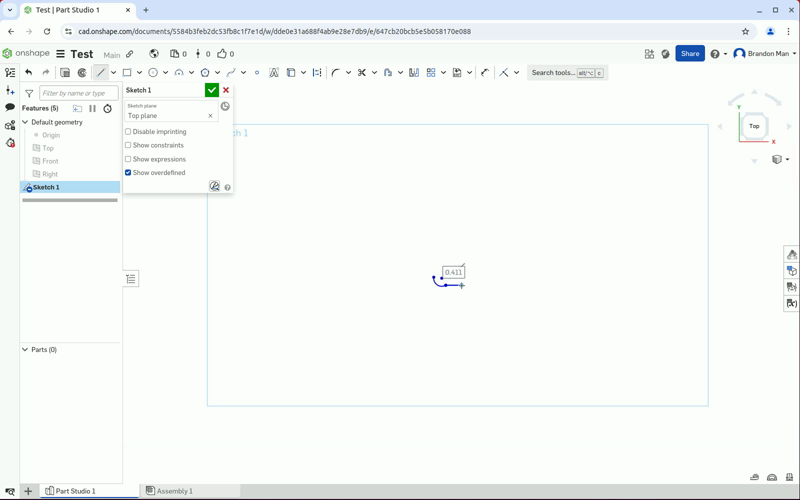
scroll(-6)
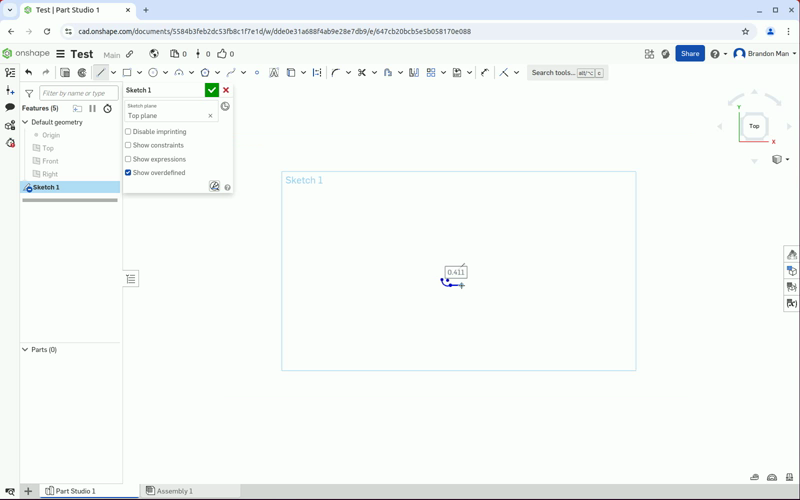
scroll(-6)
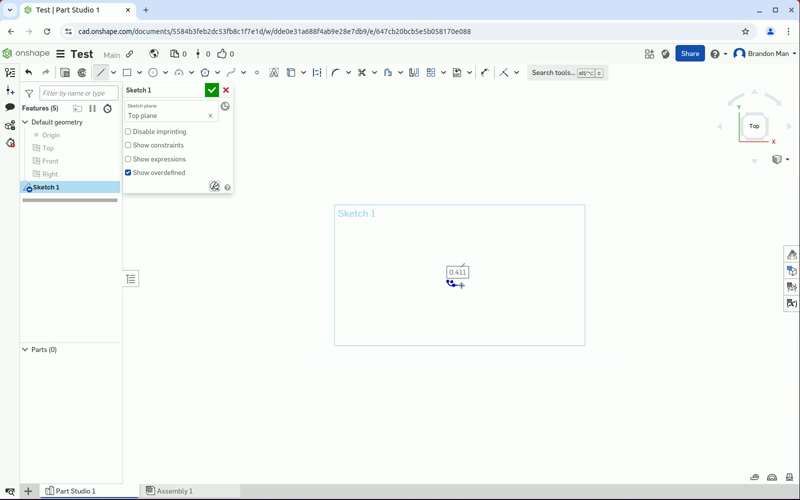
scroll(-6)
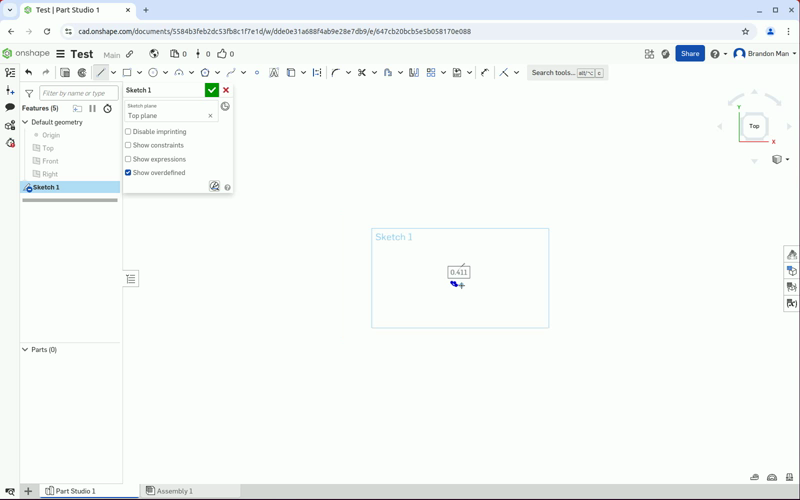
scroll(-6)
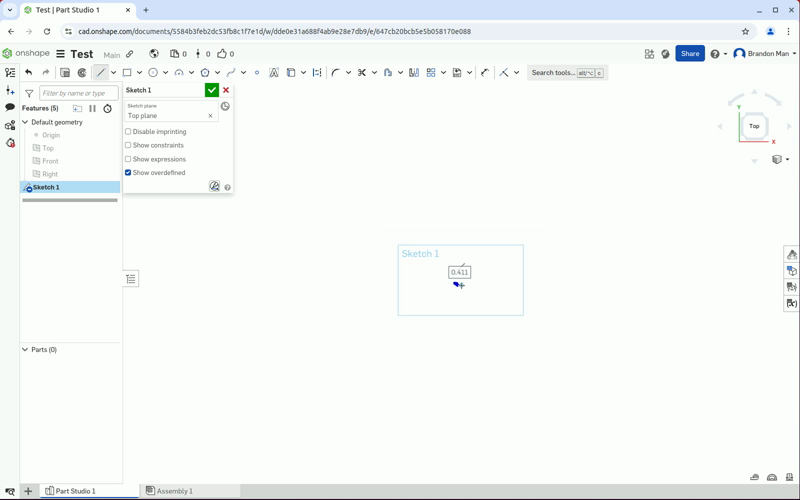
scroll(-6)
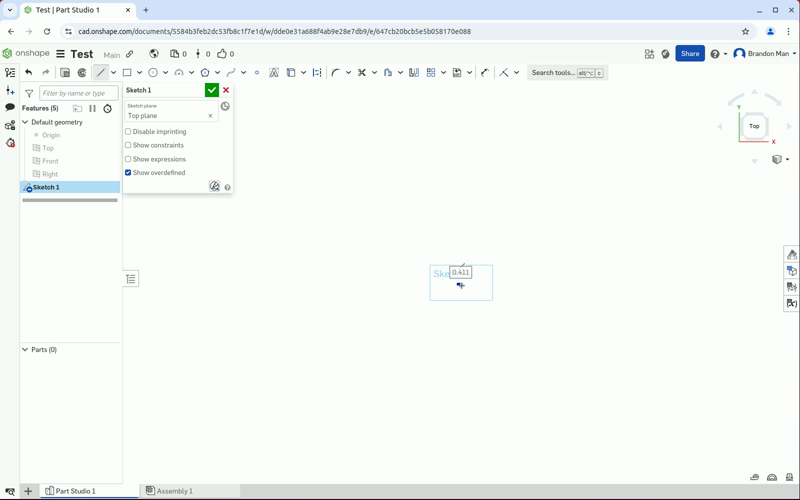
key_up(shift)
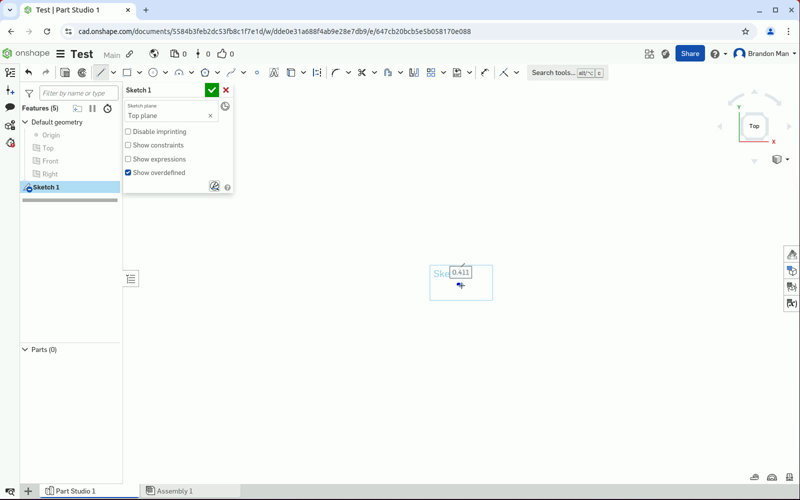
key(esc)
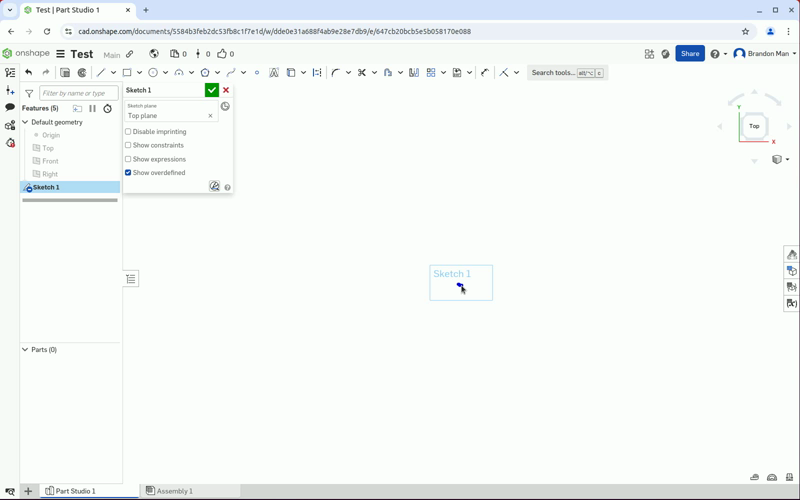
key(a)
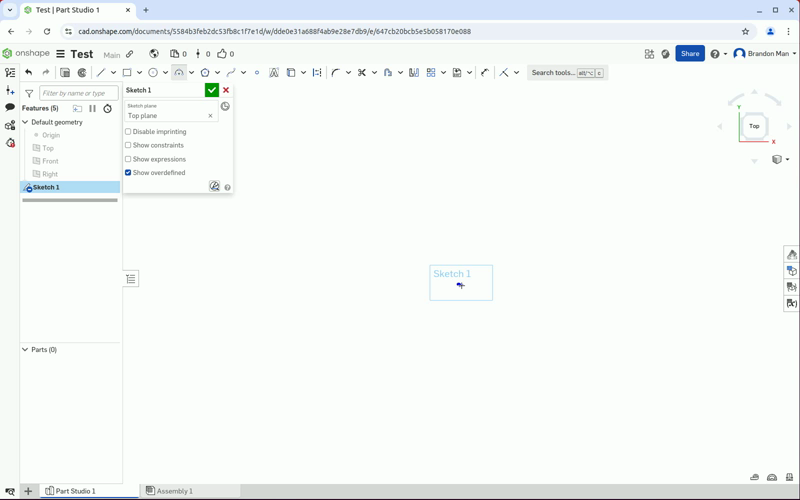
mouse_move(461, 285)
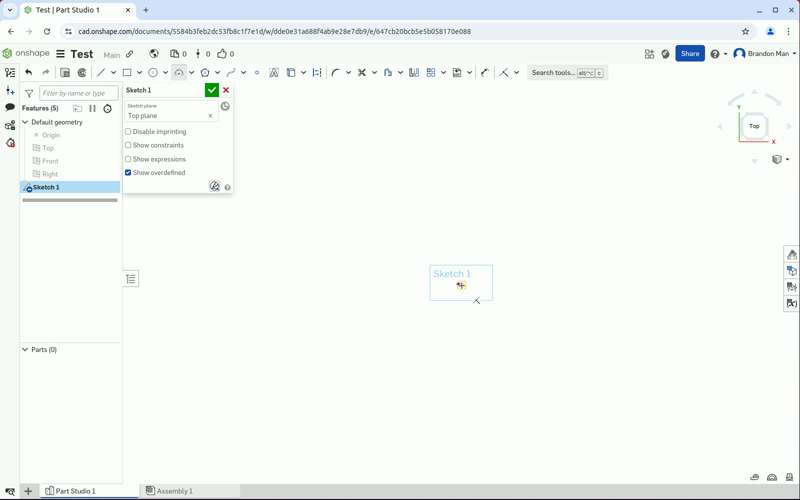
scroll(6)
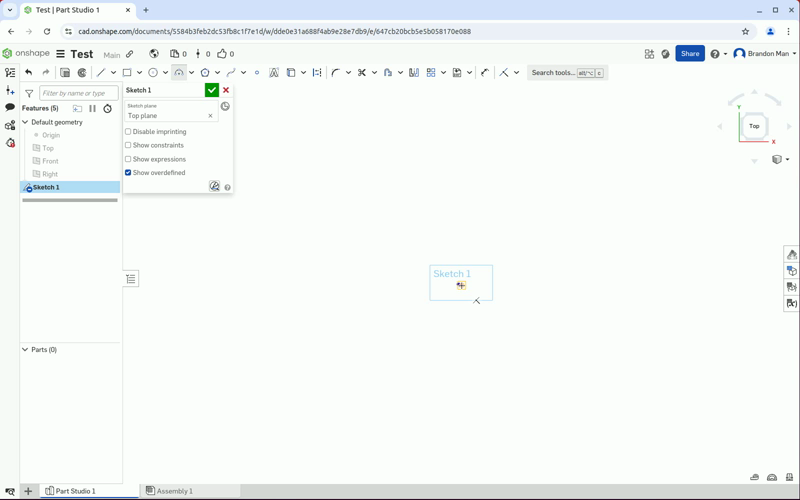
scroll(6)
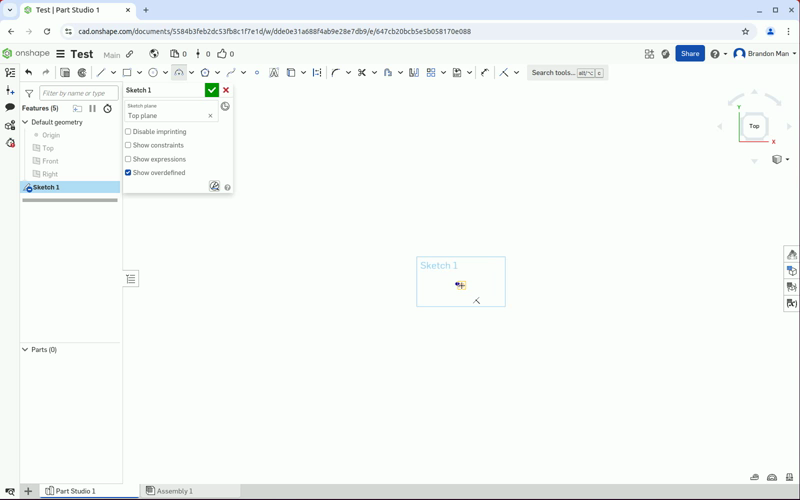
scroll(6)
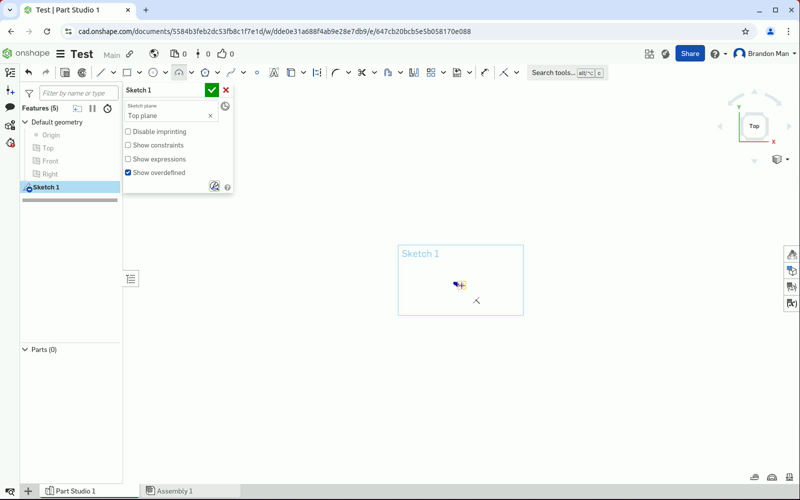
scroll(6)
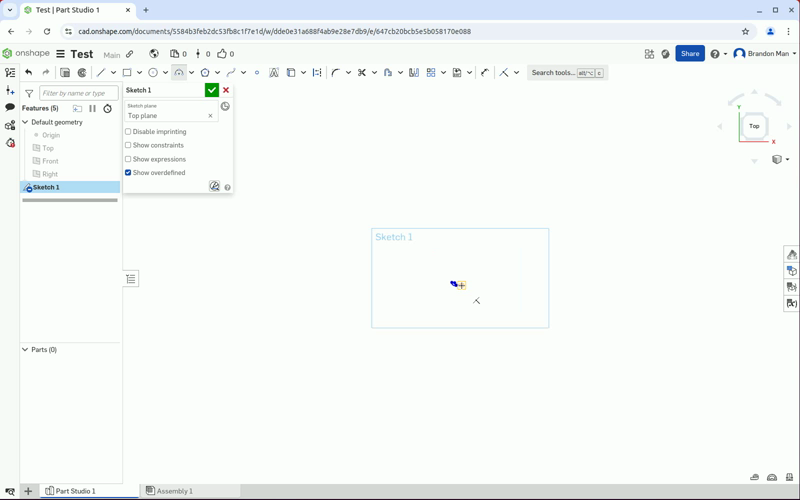
scroll(6)
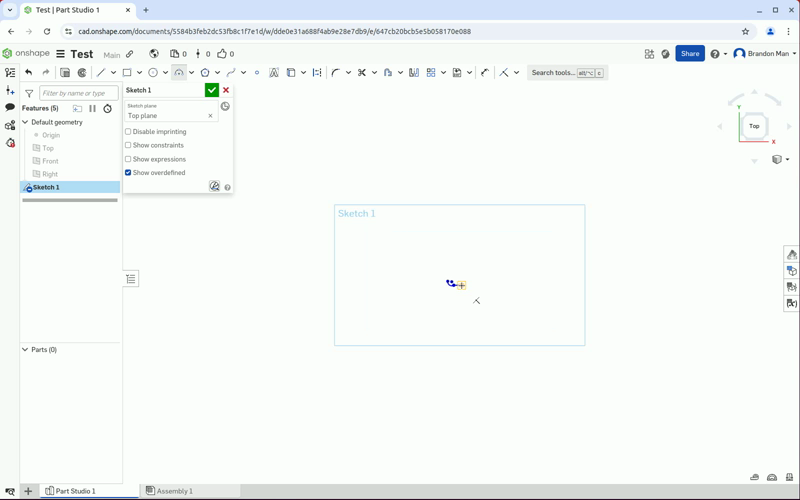
scroll(6)
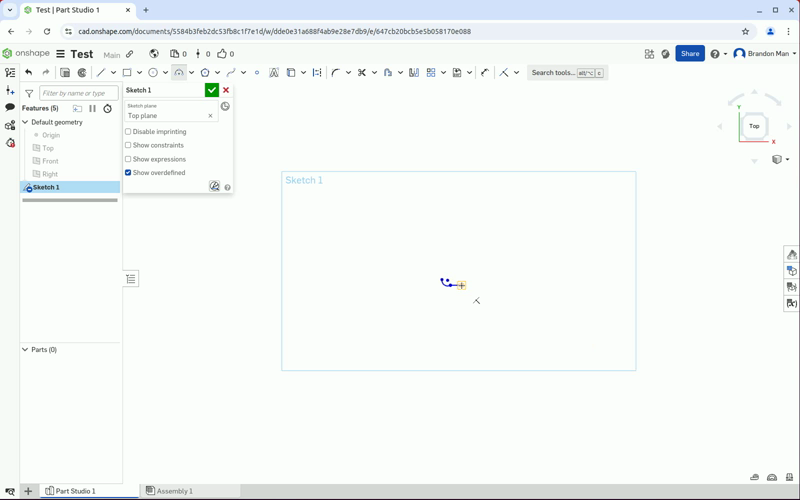
scroll(6)
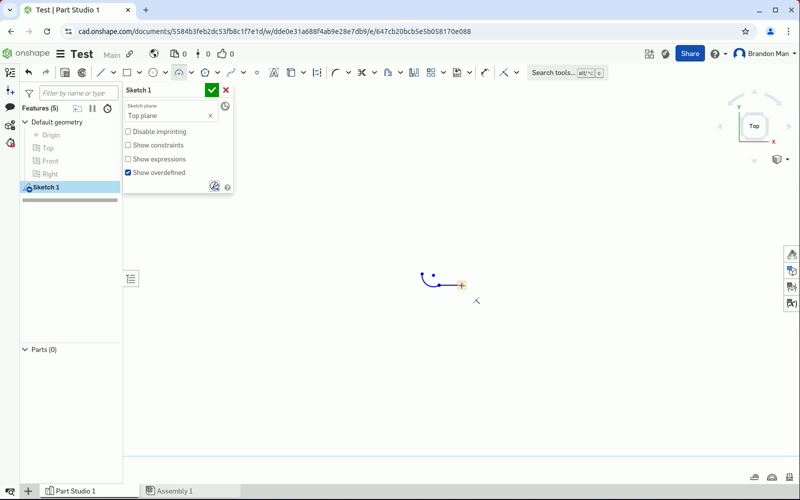
click(461, 285)
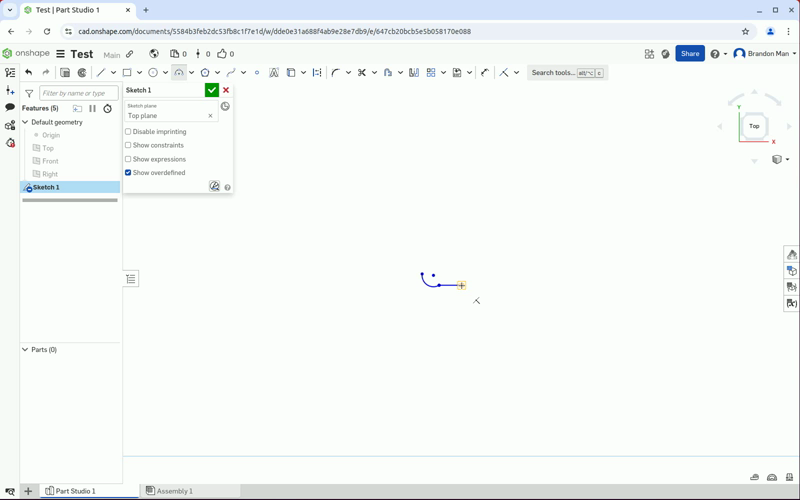
scroll(-6)
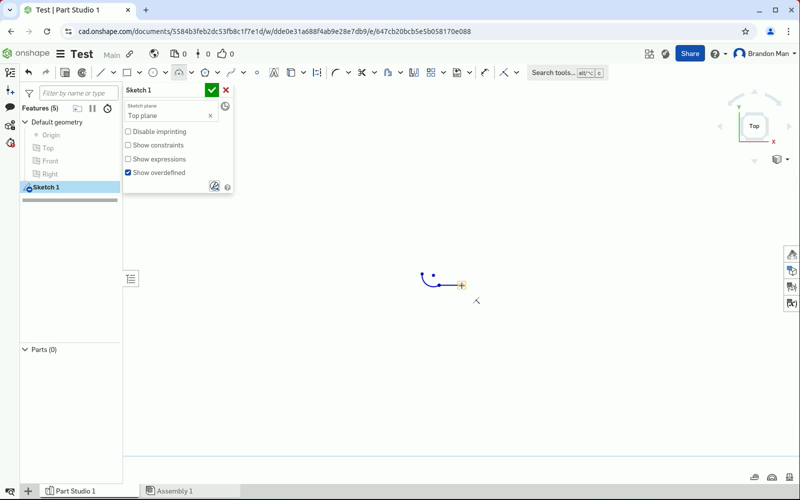
scroll(-6)
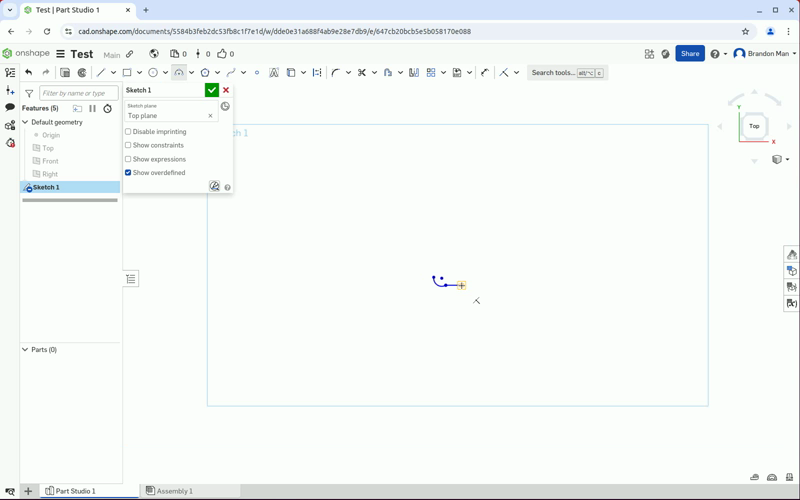
scroll(-6)
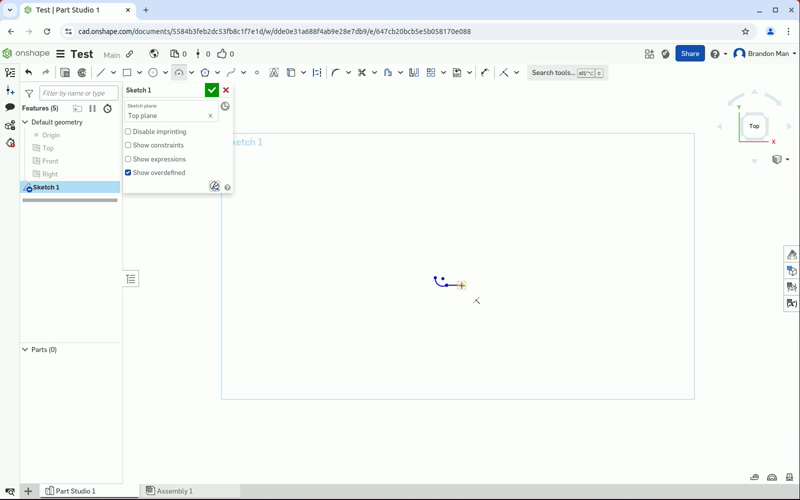
scroll(-6)
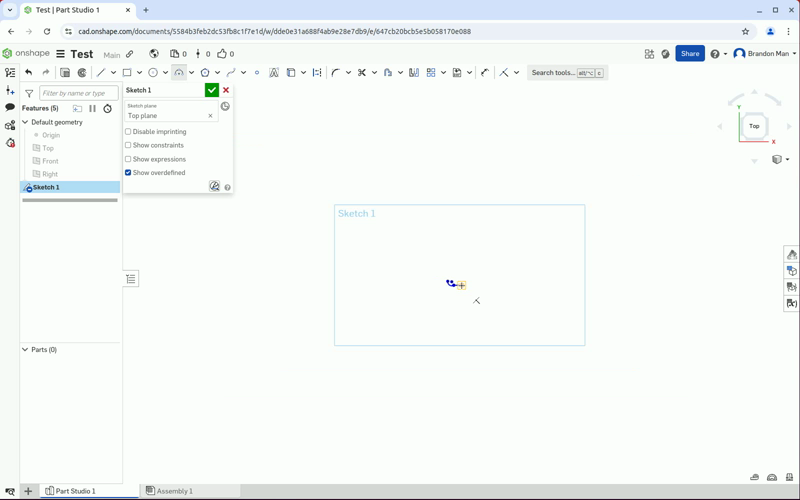
scroll(-6)
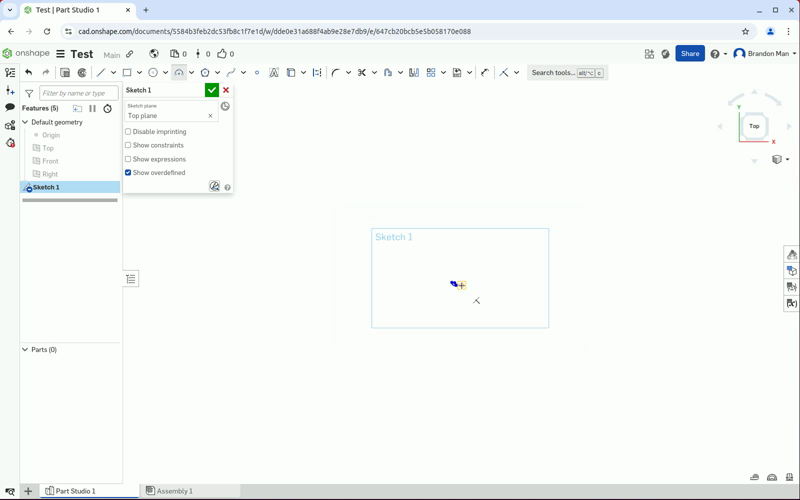
scroll(-6)
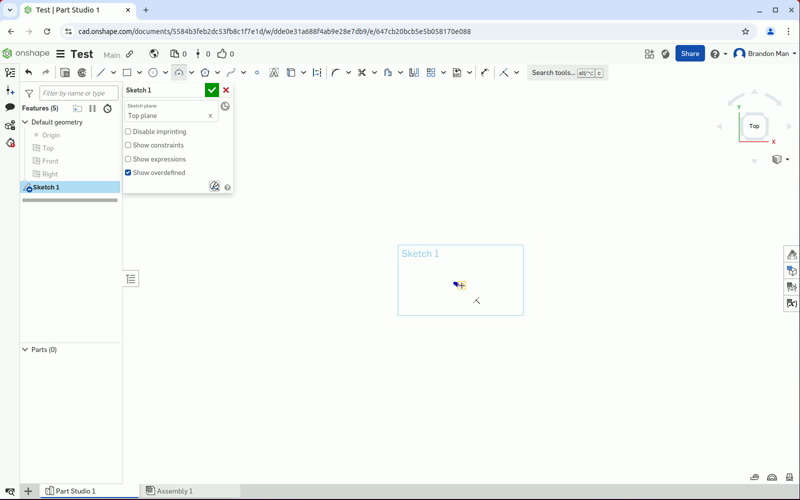
scroll(-6)
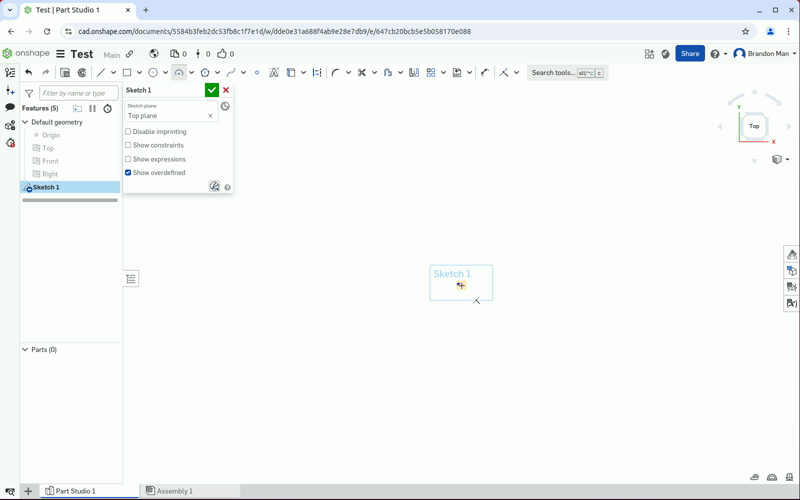
key_down(shift)
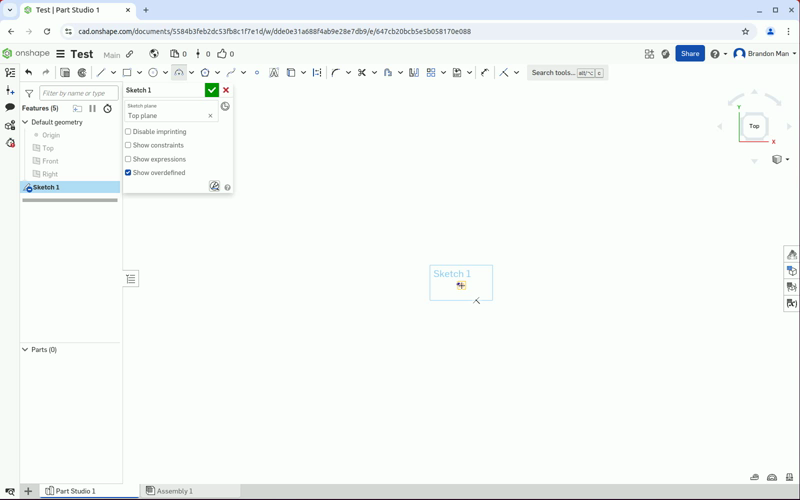
mouse_move(462, 284)
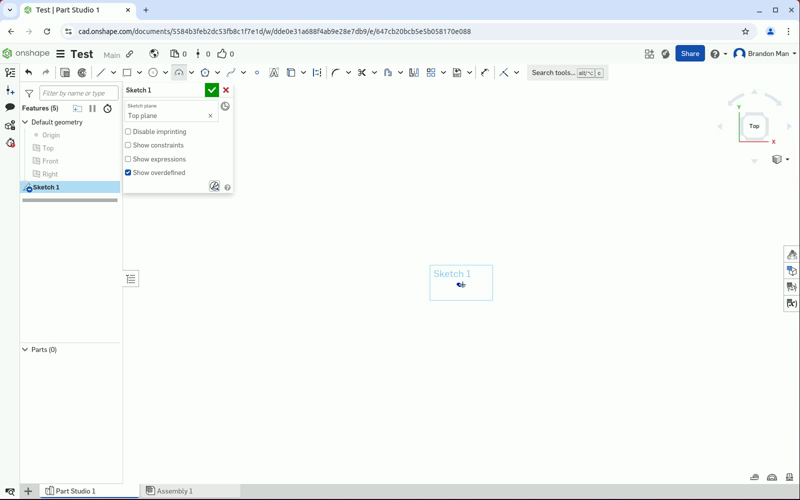
scroll(6)
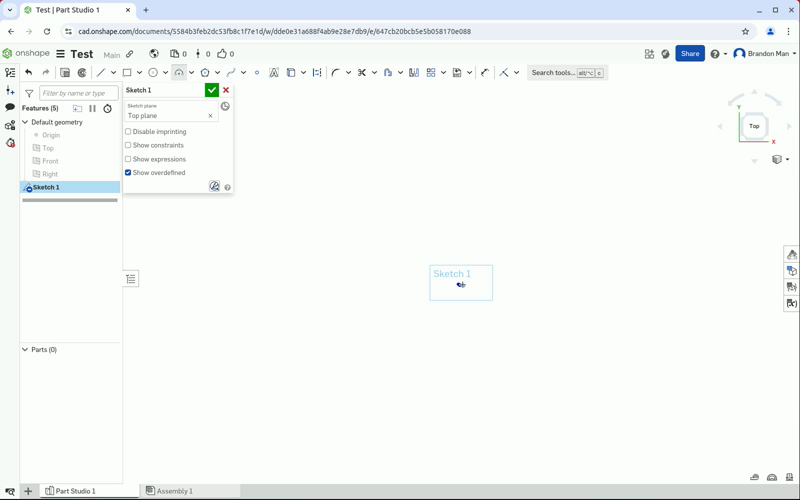
scroll(6)
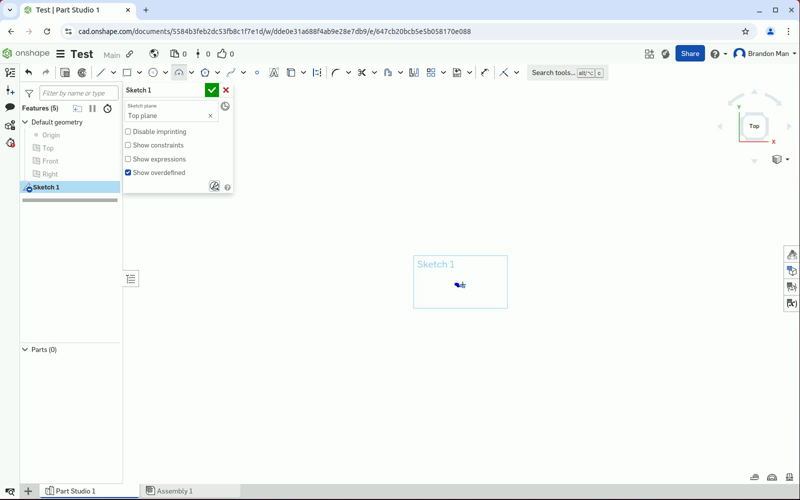
scroll(6)
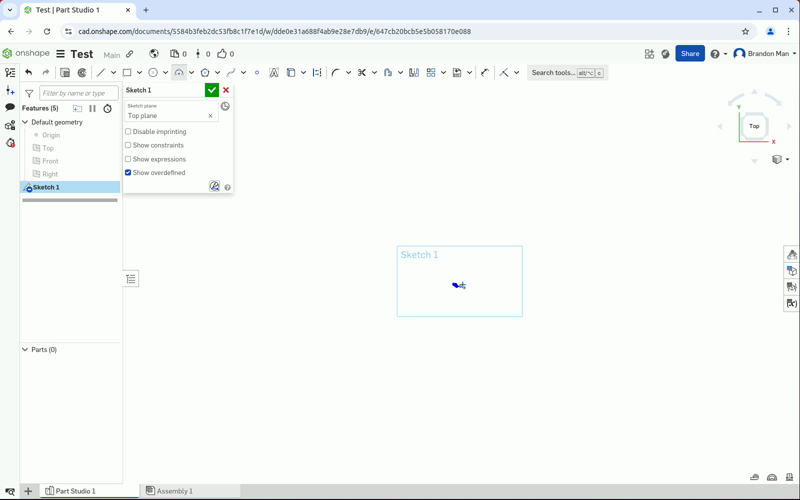
scroll(6)
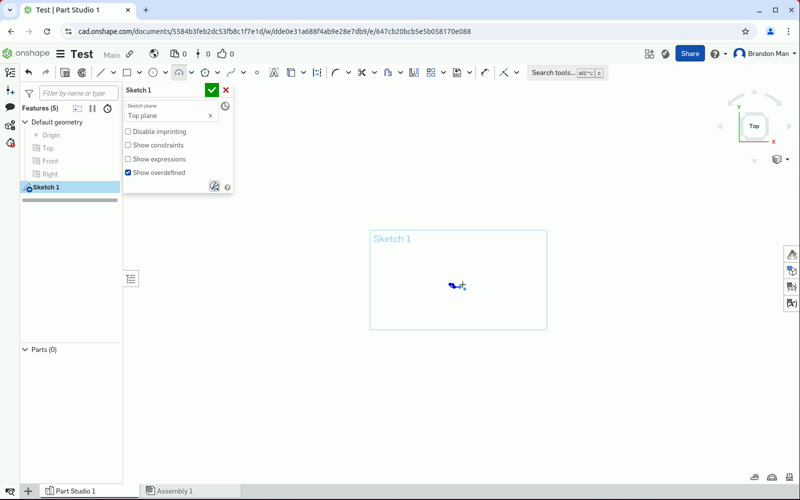
scroll(6)
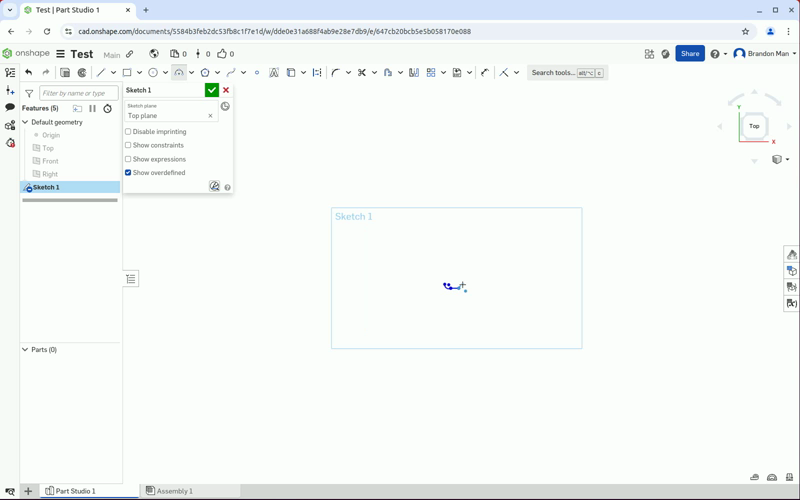
scroll(6)
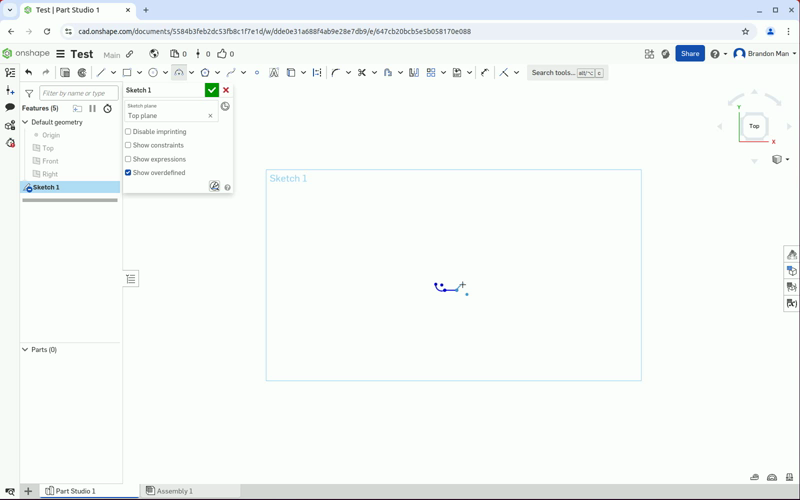
scroll(6)
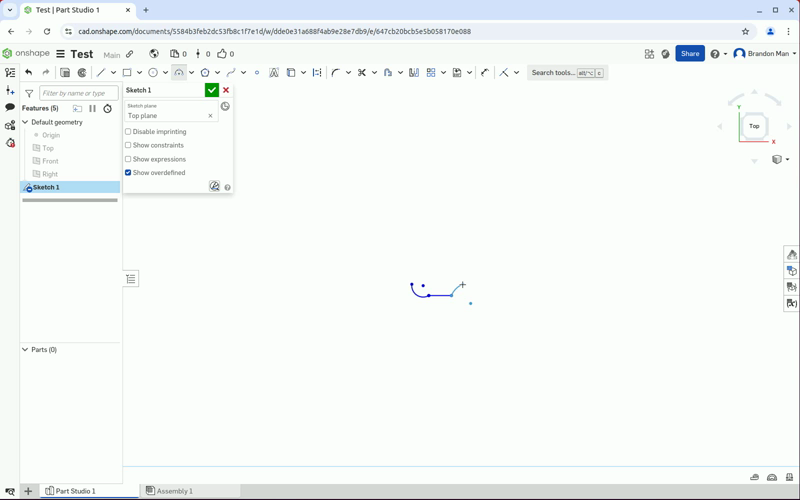
click(462, 284)
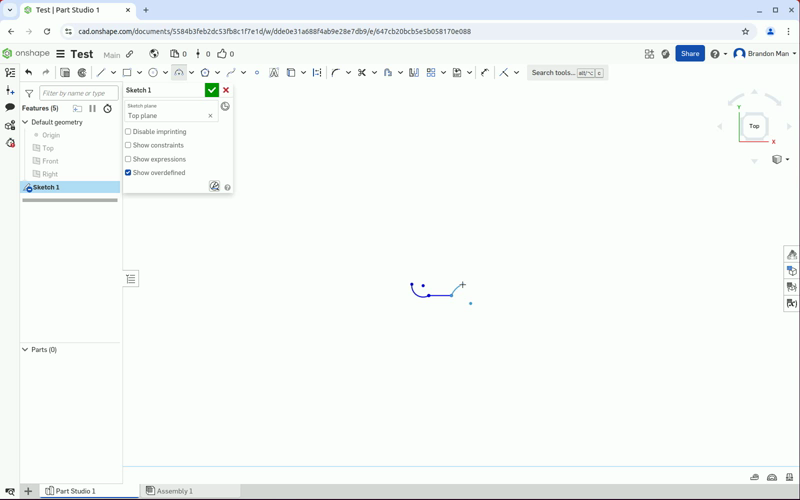
scroll(-6)
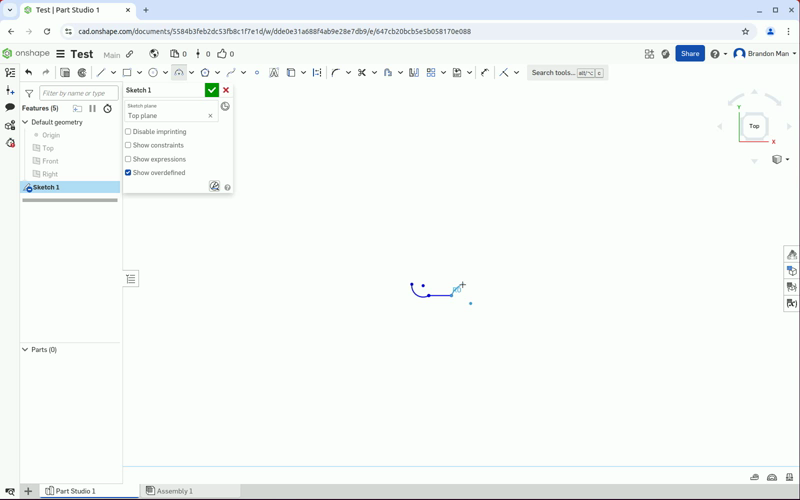
scroll(-6)
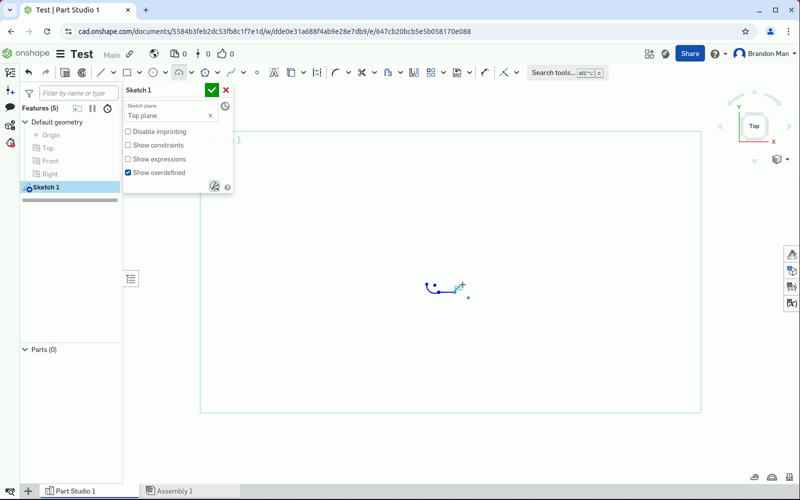
scroll(-6)
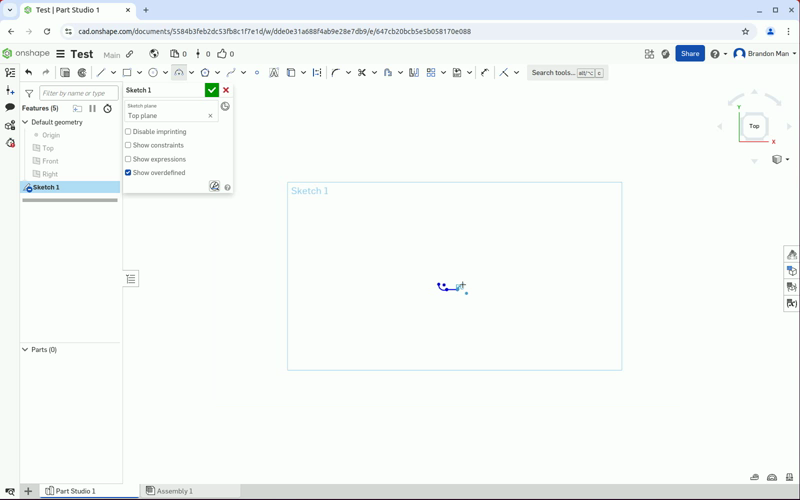
scroll(-6)
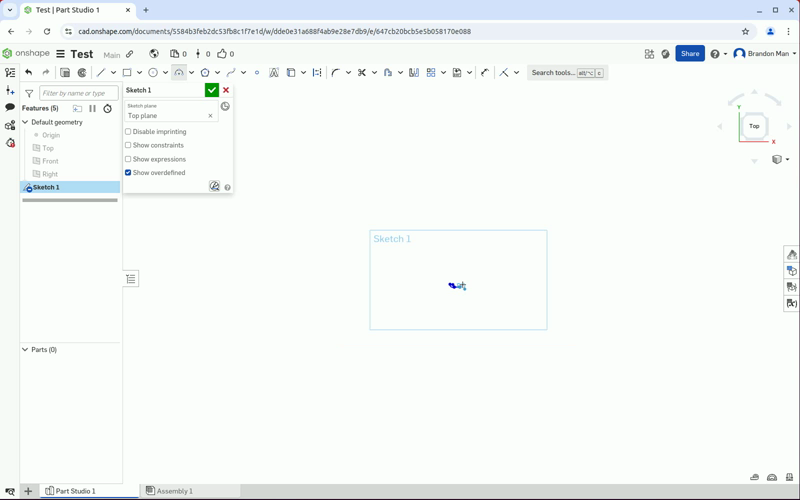
scroll(-6)
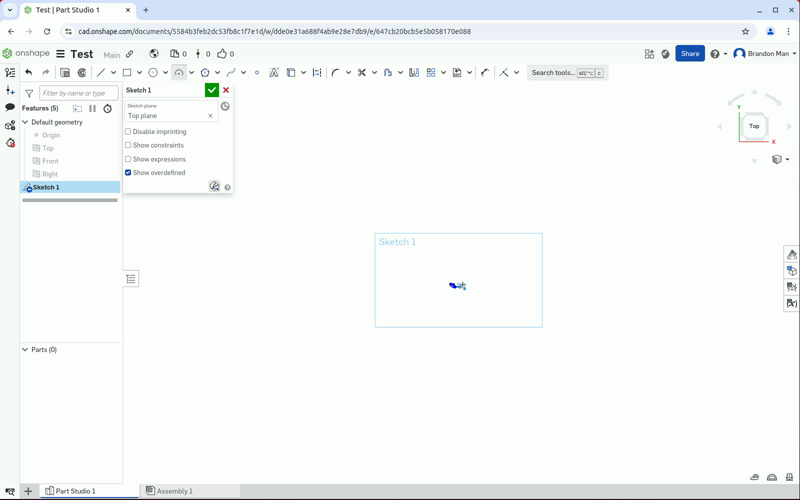
scroll(-6)
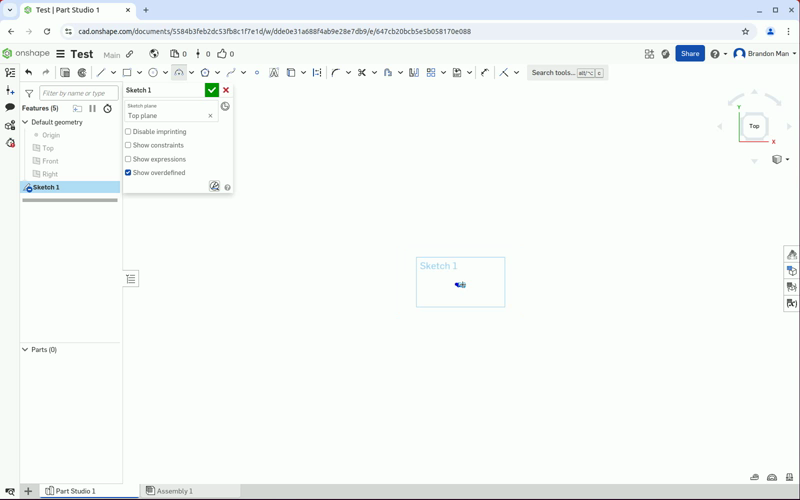
scroll(-6)
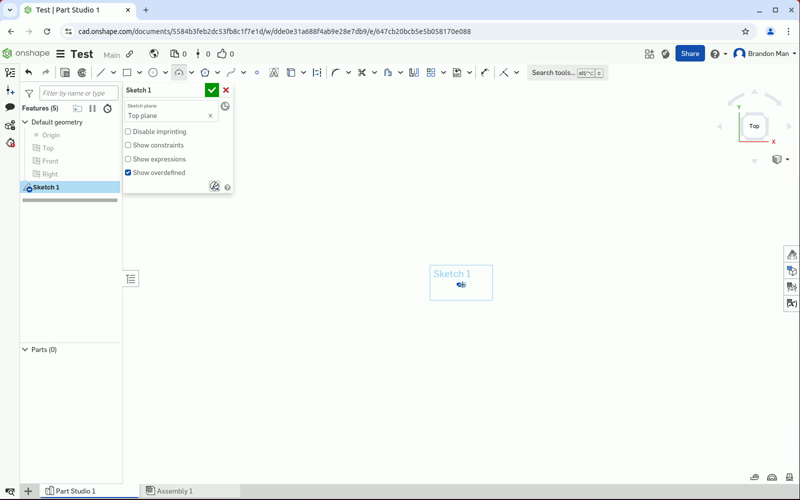
mouse_move(462, 285)
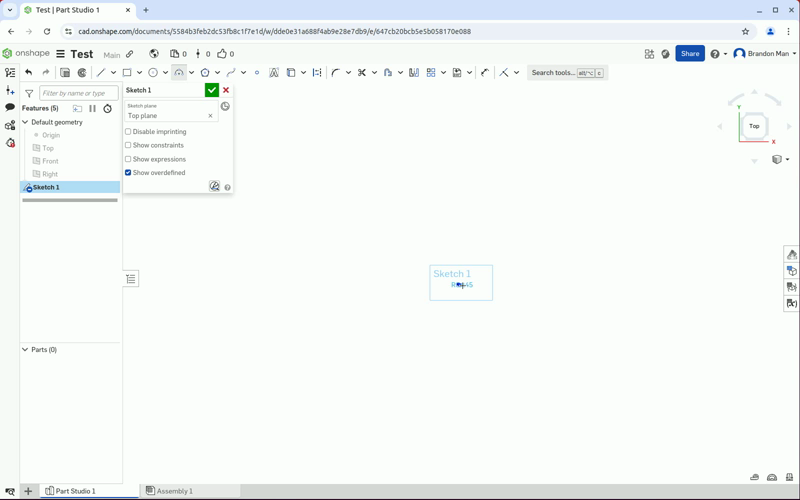
scroll(6)
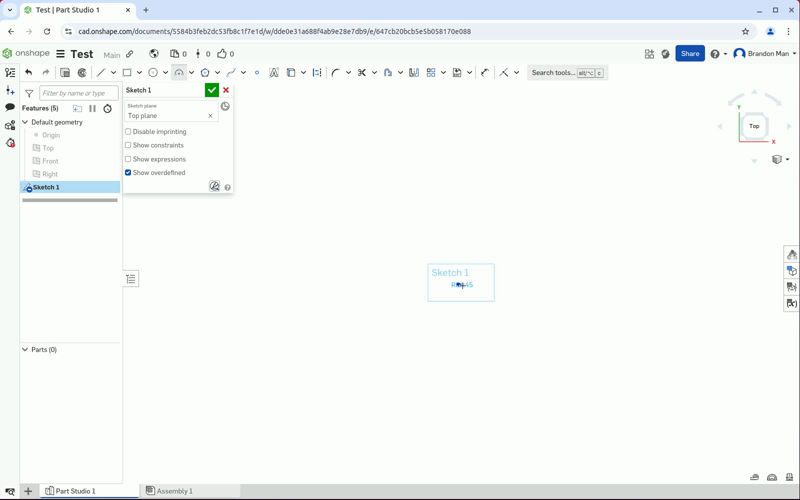
scroll(6)
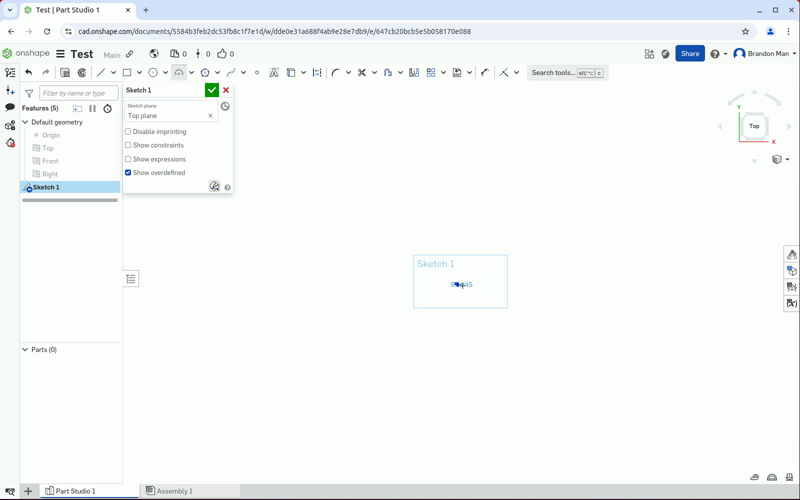
scroll(6)
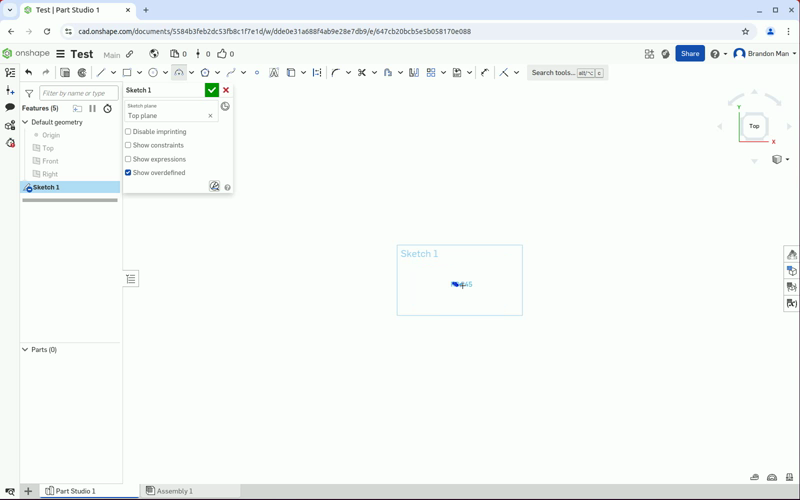
scroll(6)
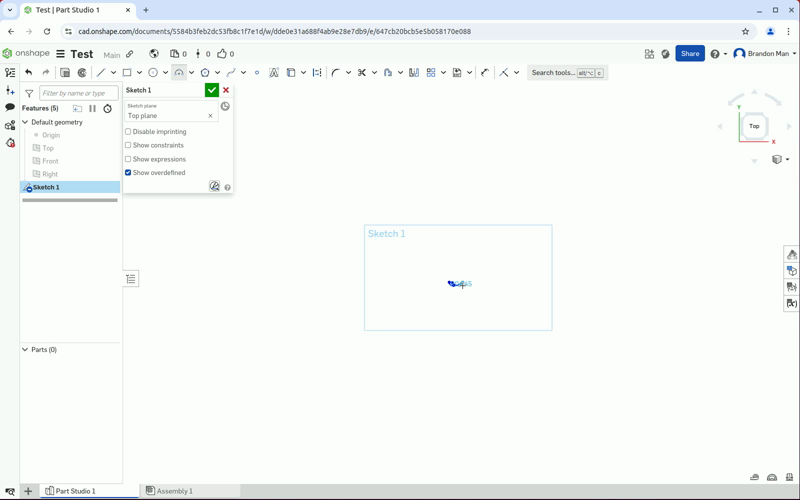
scroll(6)
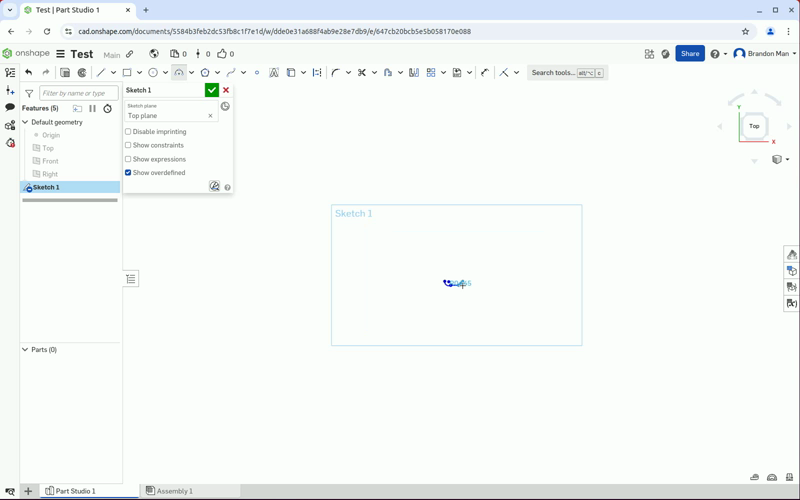
scroll(6)
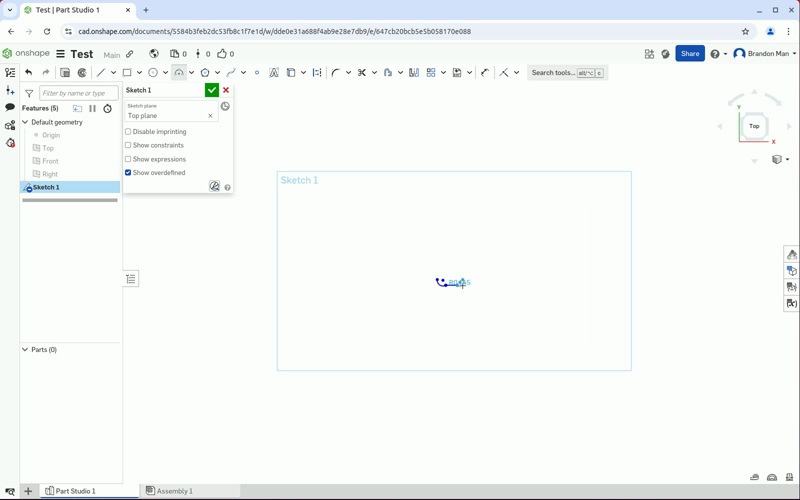
scroll(6)
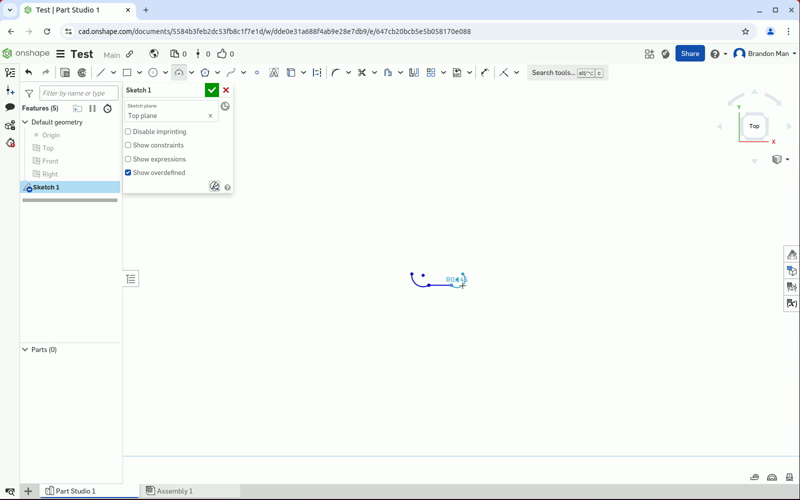
click(462, 285)
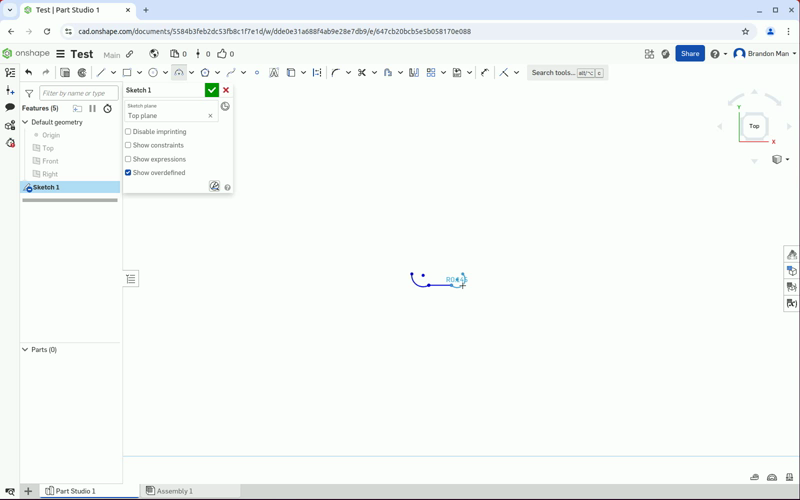
scroll(-6)
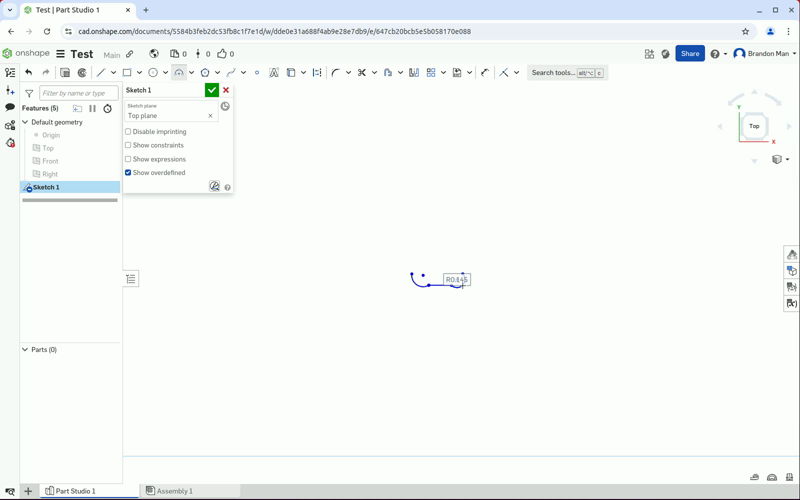
scroll(-6)
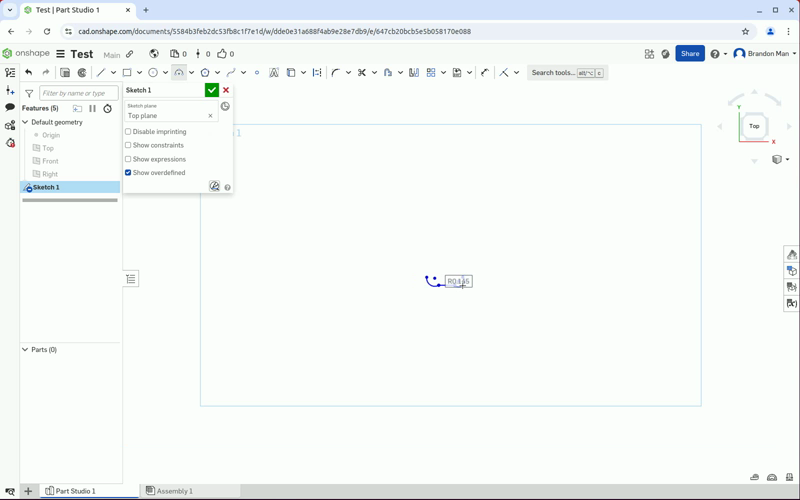
scroll(-6)
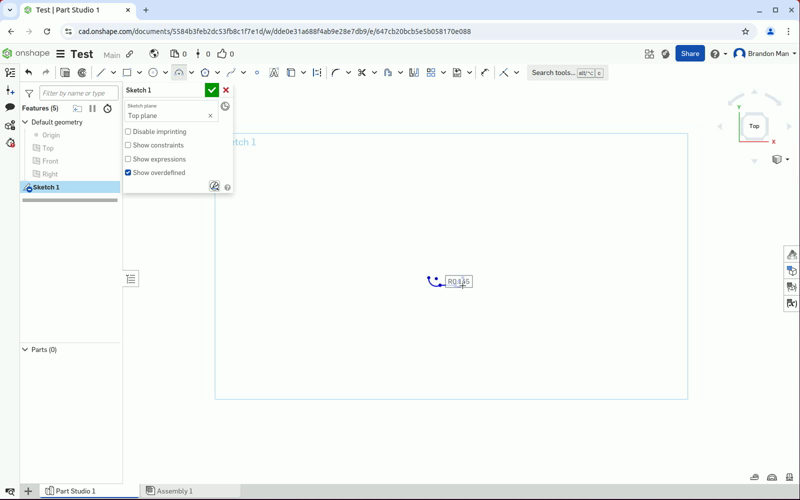
scroll(-6)
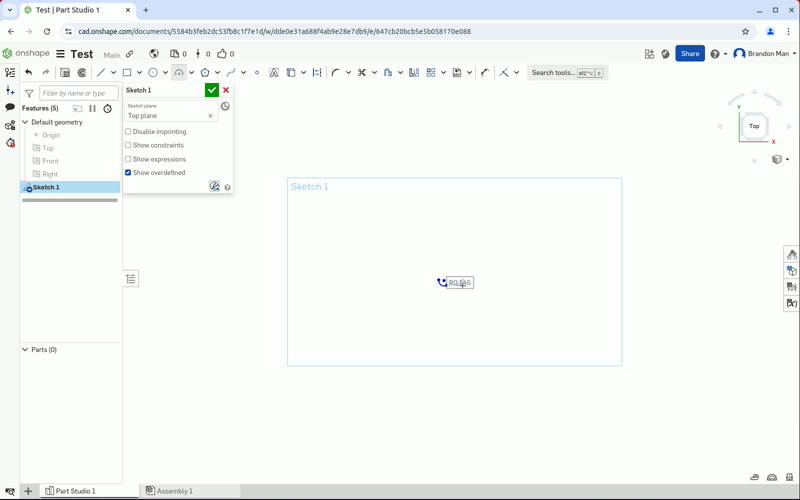
scroll(-6)
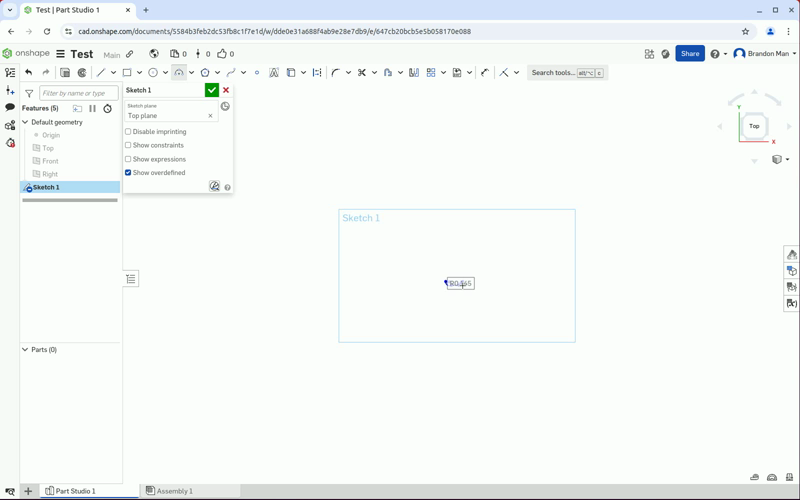
scroll(-6)
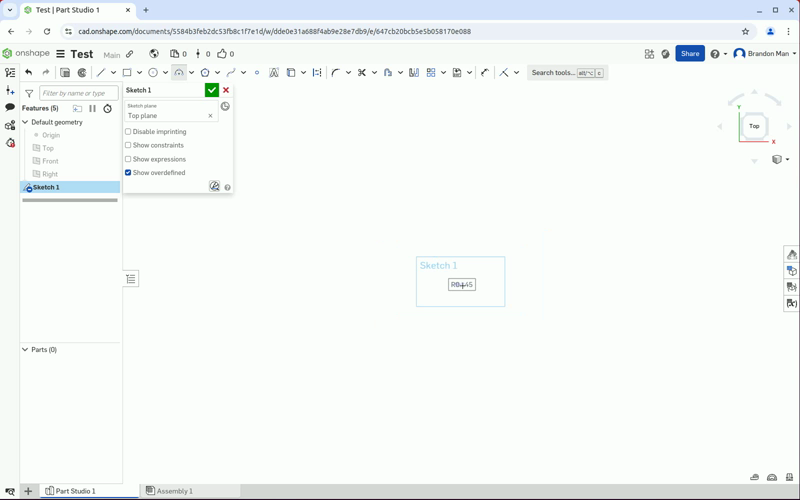
scroll(-6)
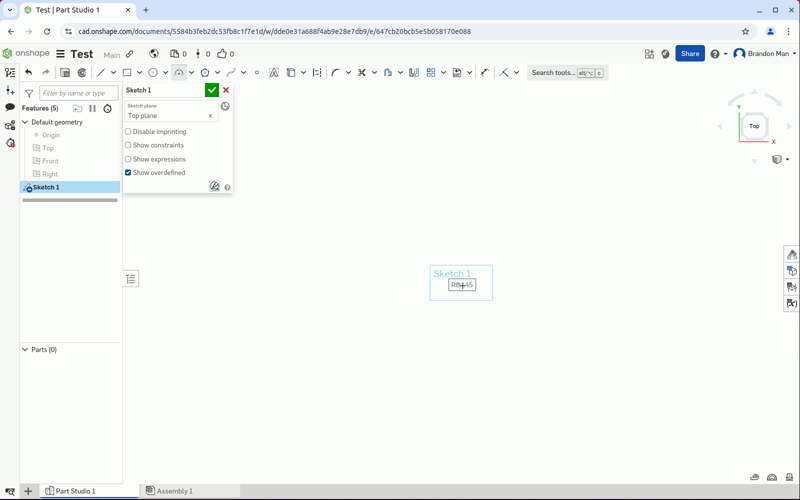
key_up(shift)
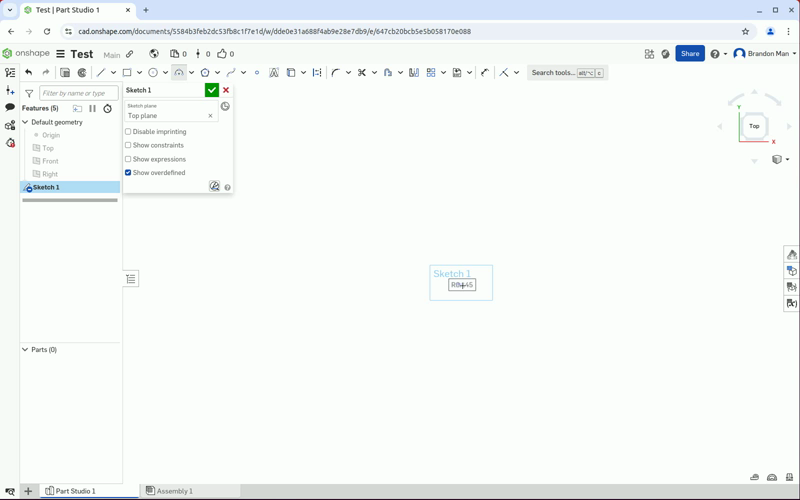
key(esc)
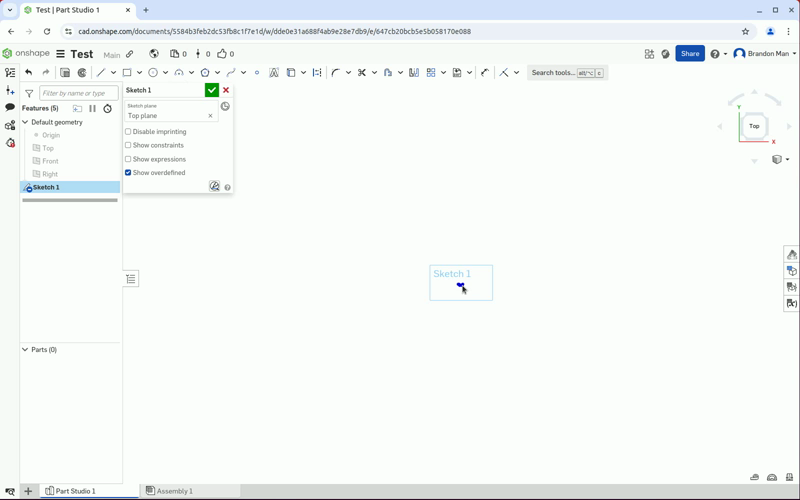
key(l)
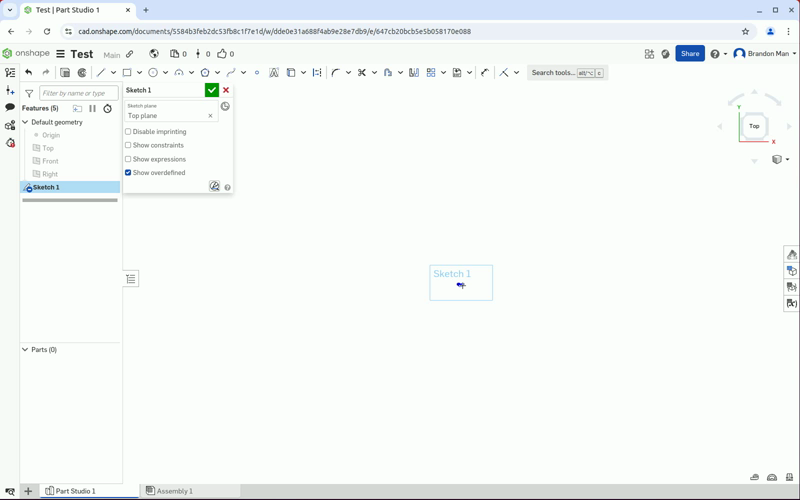
mouse_move(462, 284)
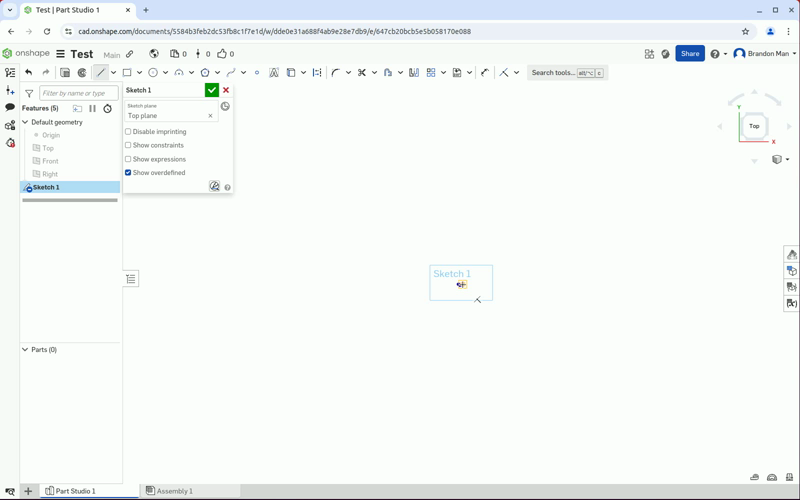
scroll(6)
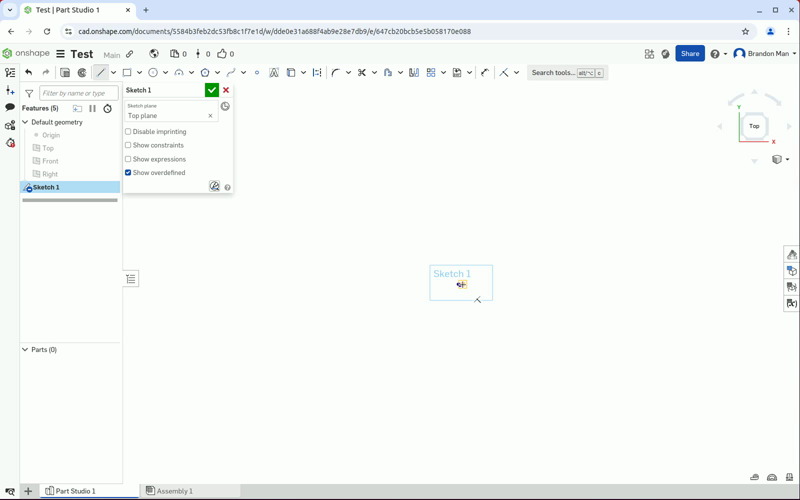
scroll(6)
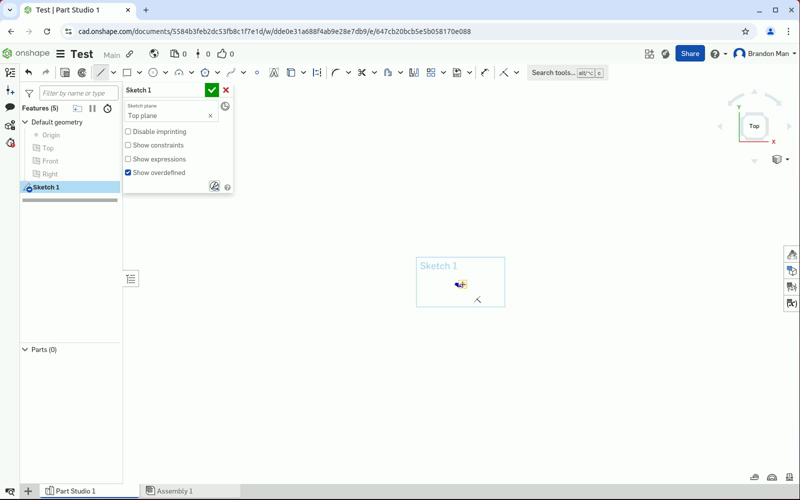
scroll(6)
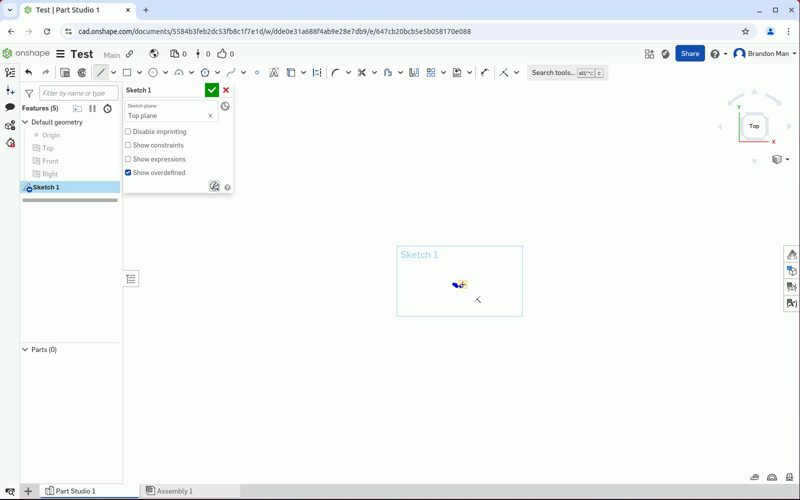
scroll(6)
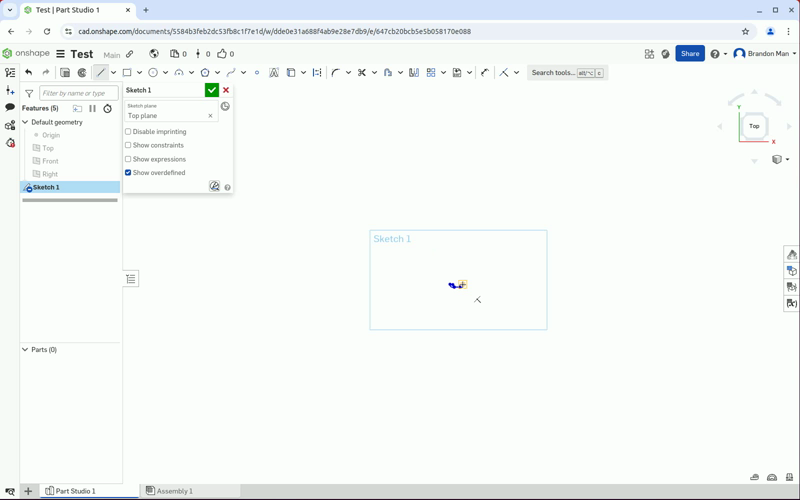
scroll(6)
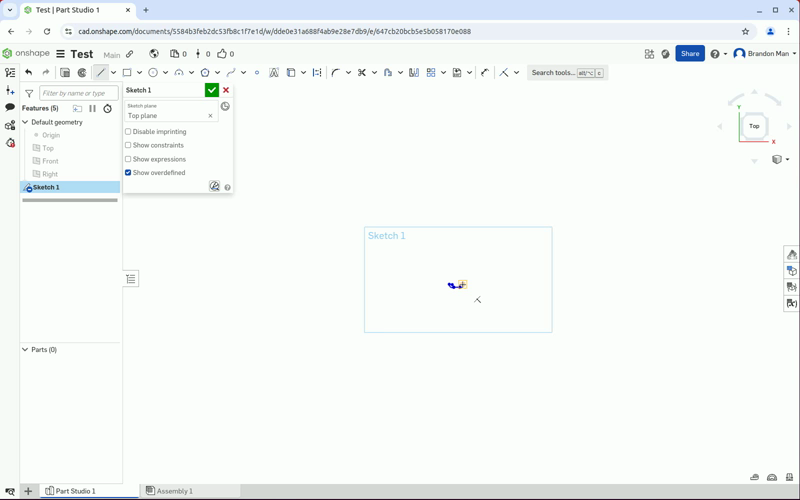
scroll(6)
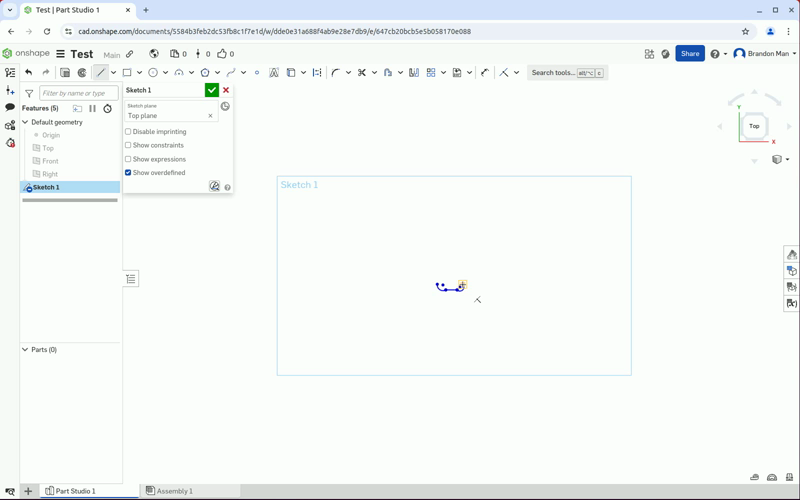
scroll(6)
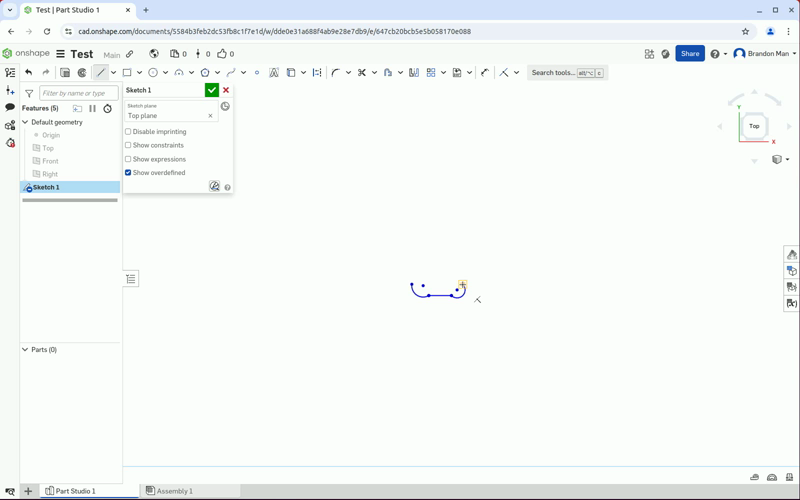
click(462, 284)
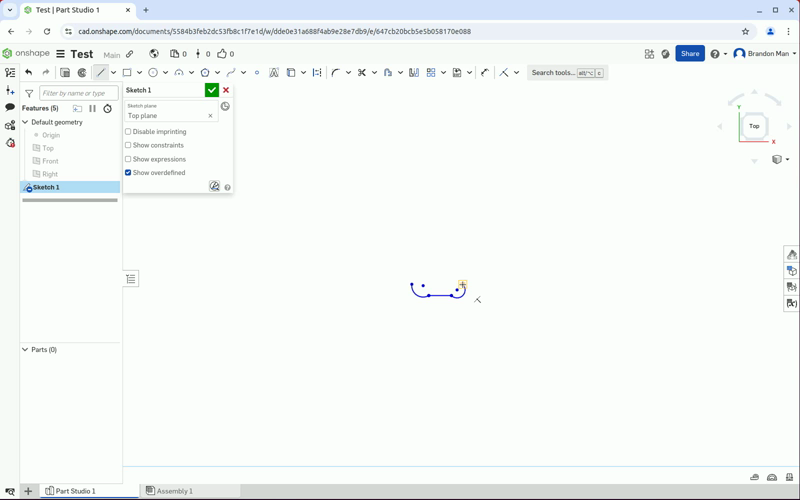
scroll(-6)
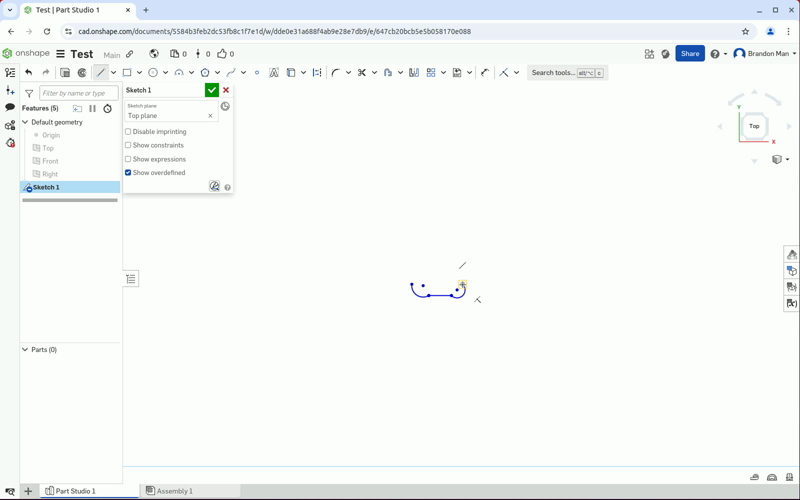
scroll(-6)
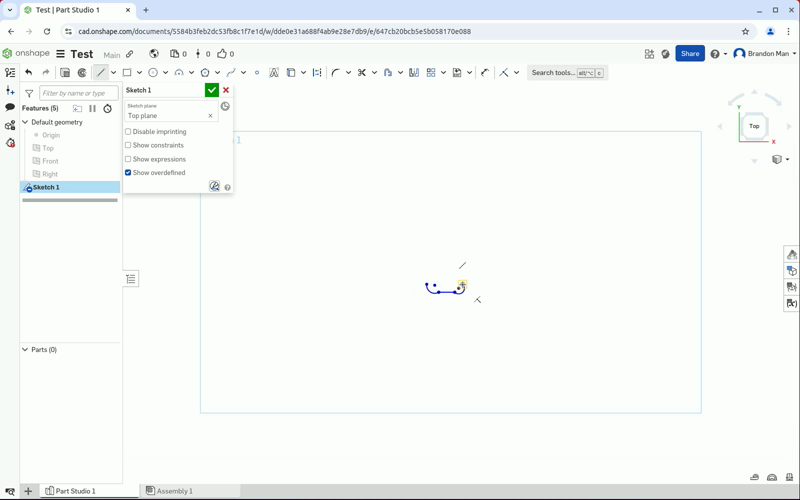
scroll(-6)
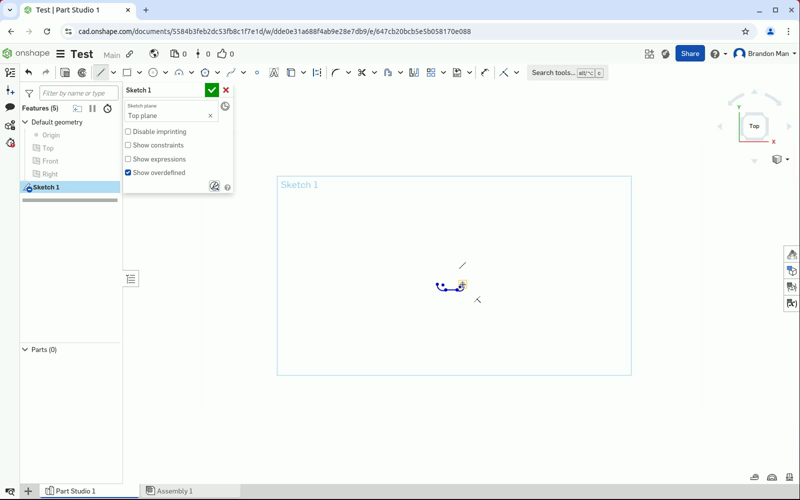
scroll(-6)
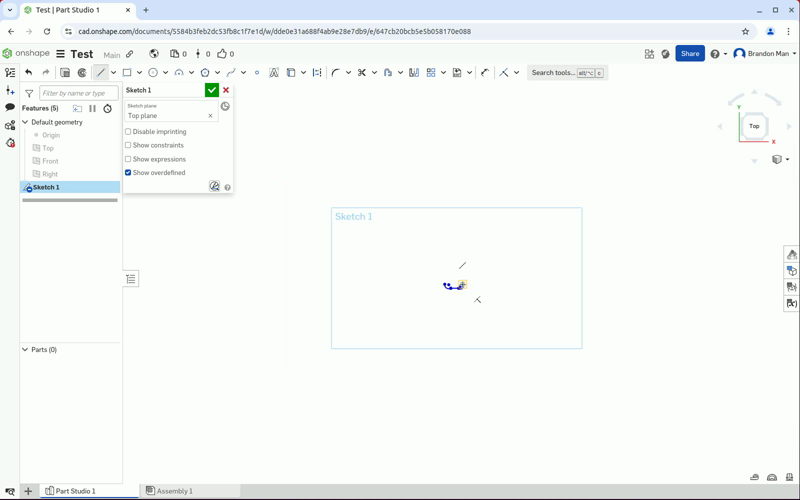
scroll(-6)
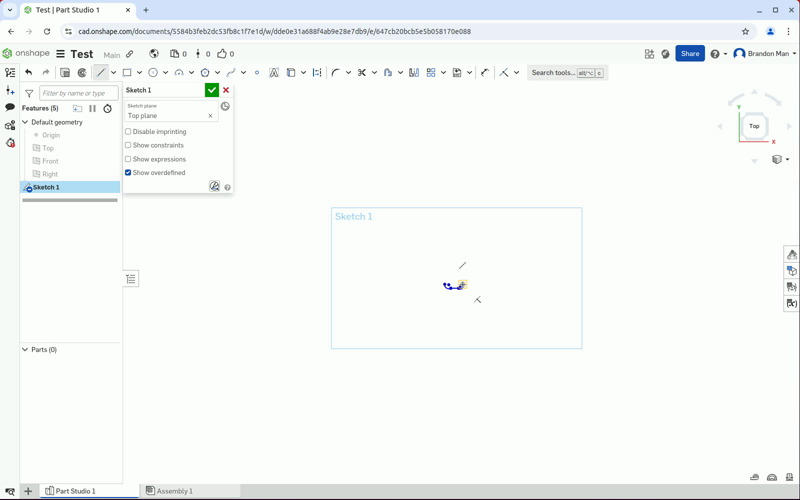
scroll(-6)
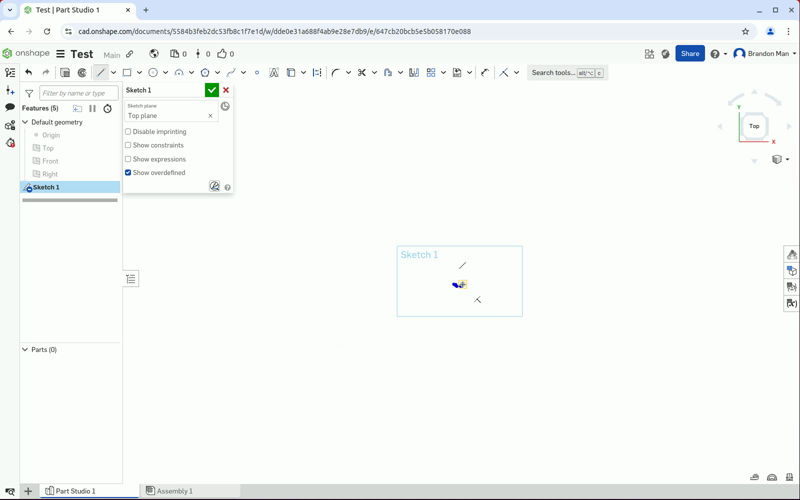
scroll(-6)
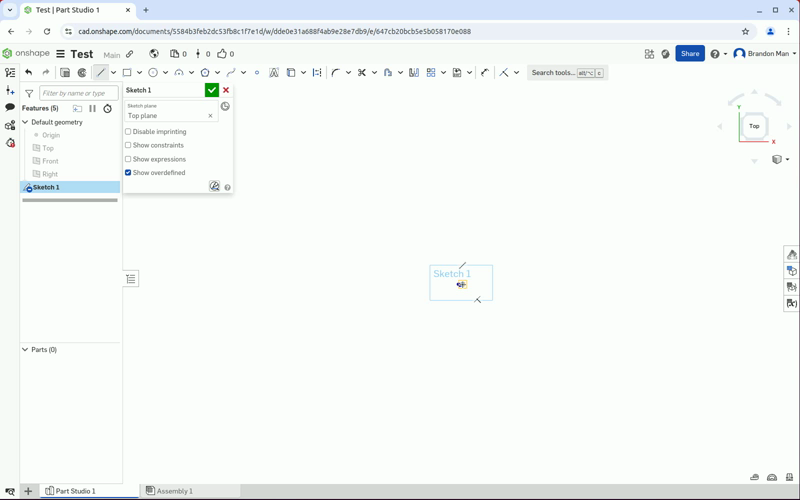
key_down(shift)
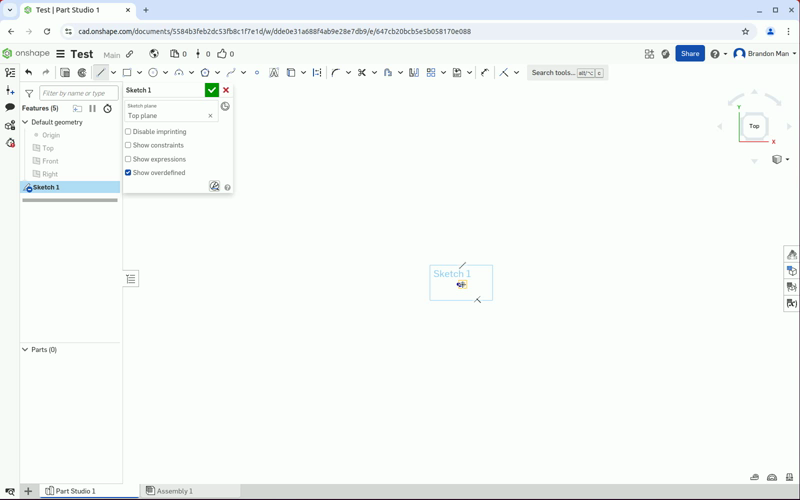
mouse_move(492, 284)
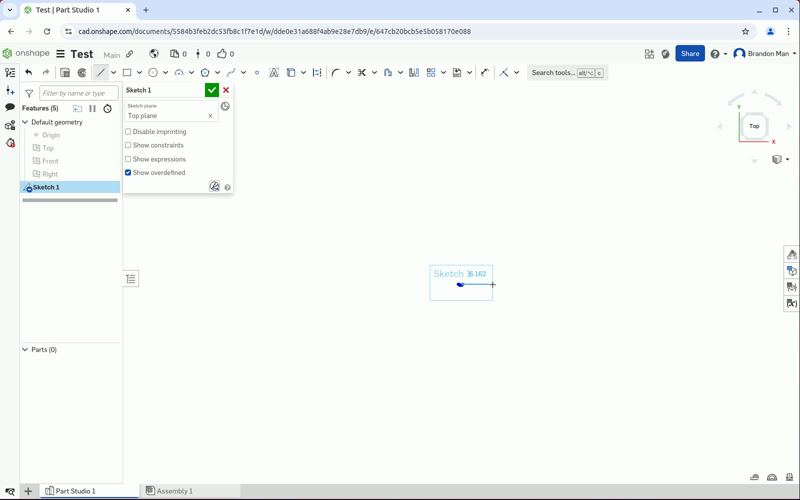
mouse_move(462, 281)
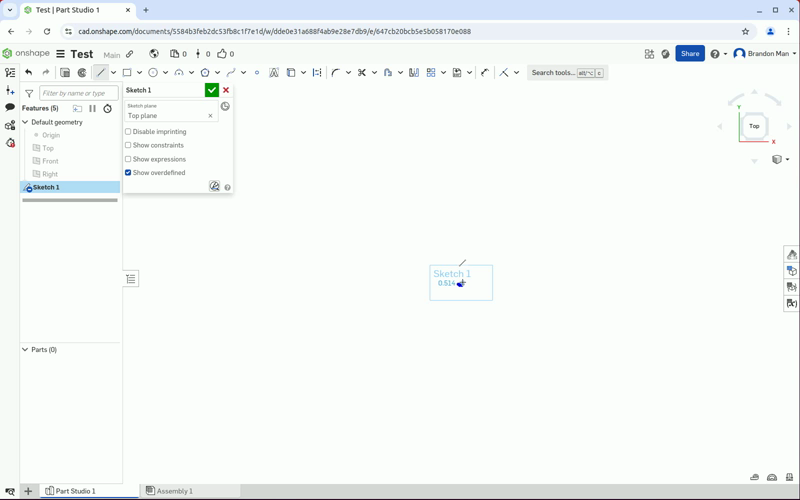
scroll(6)
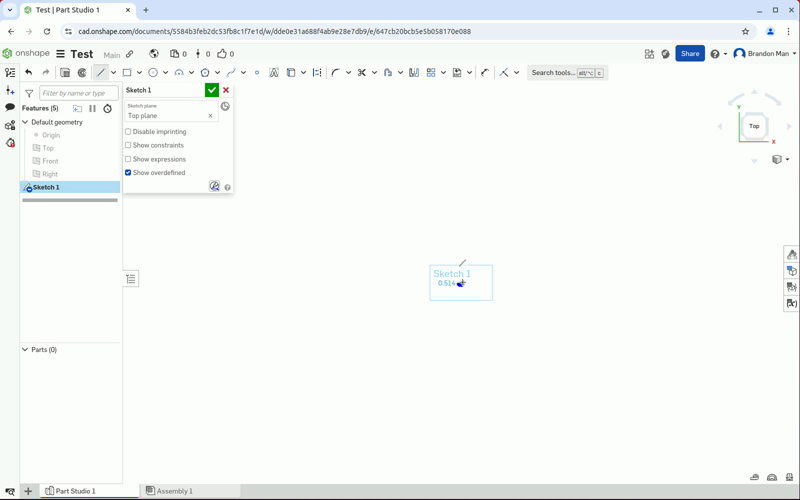
scroll(6)
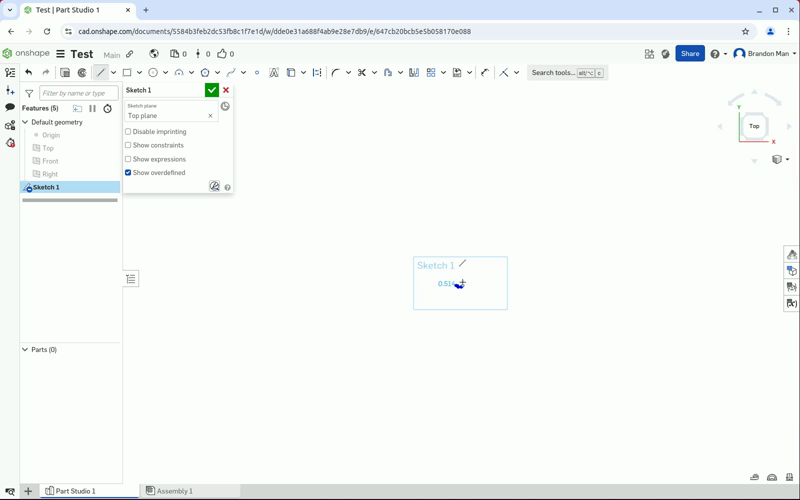
scroll(6)
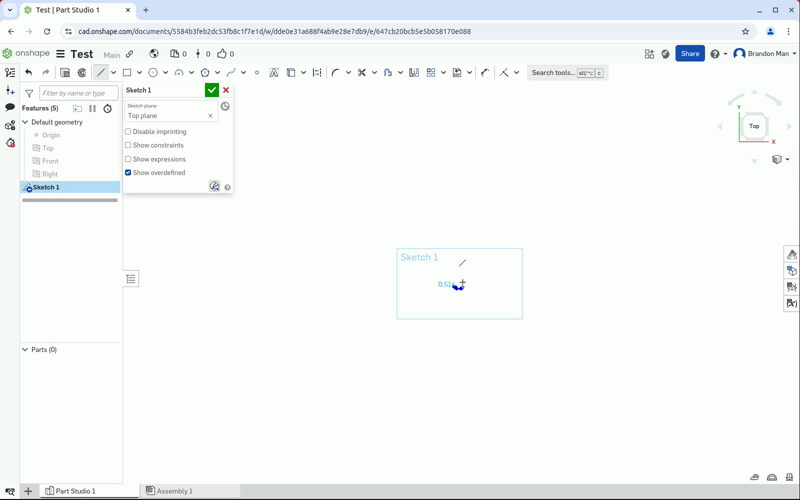
scroll(6)
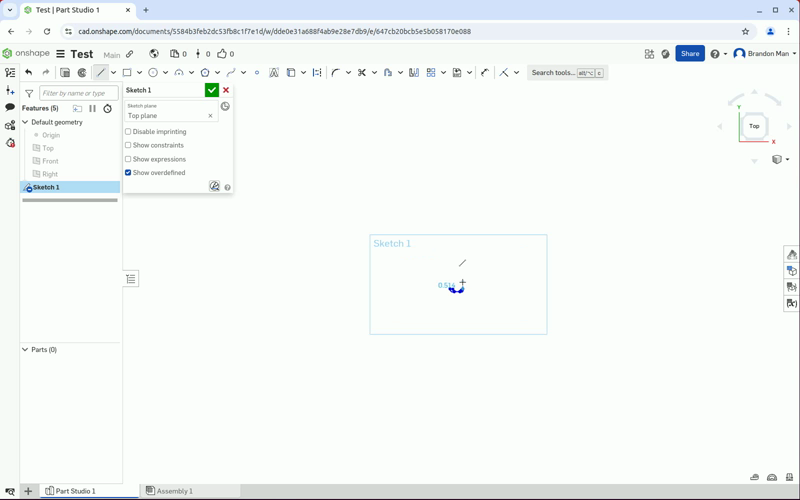
scroll(6)
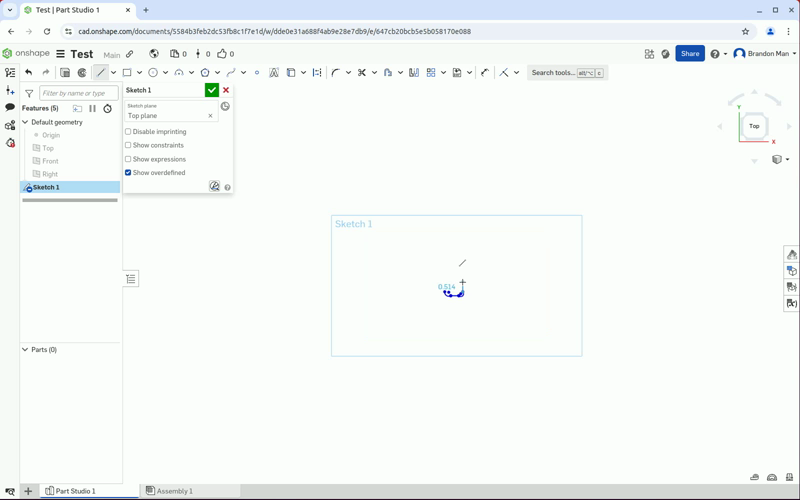
scroll(6)
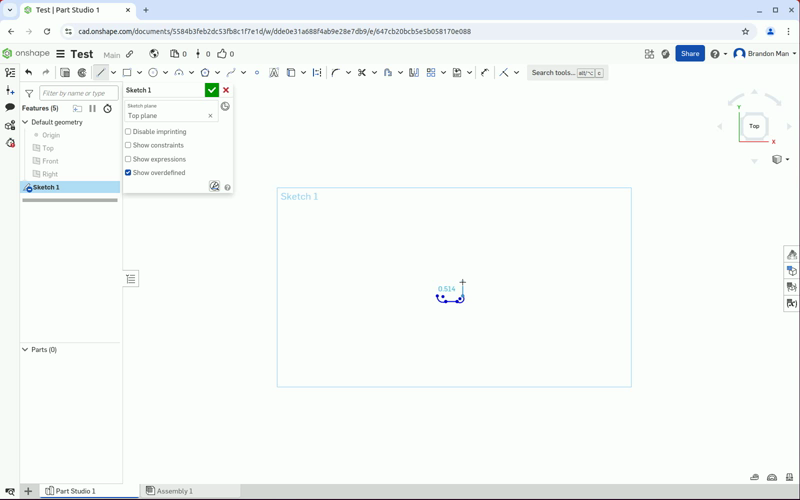
scroll(6)
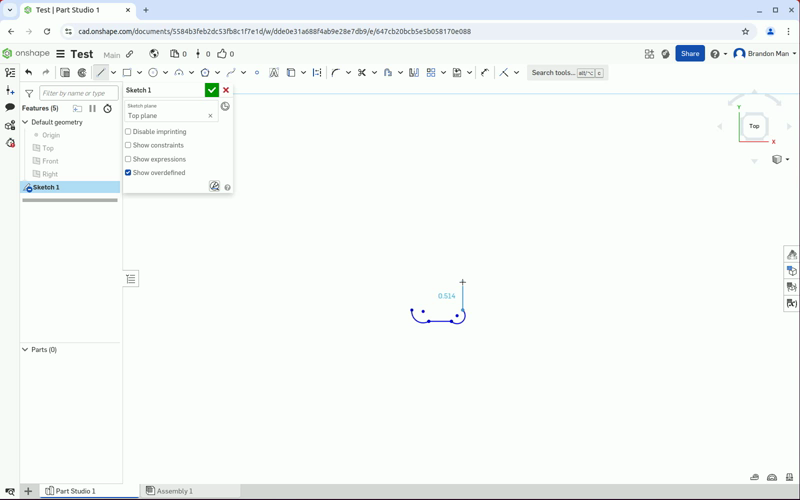
click(462, 281)
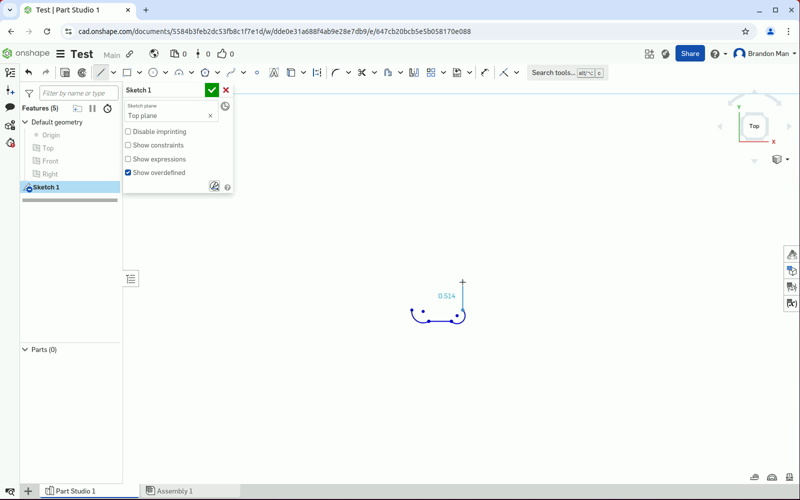
scroll(-6)
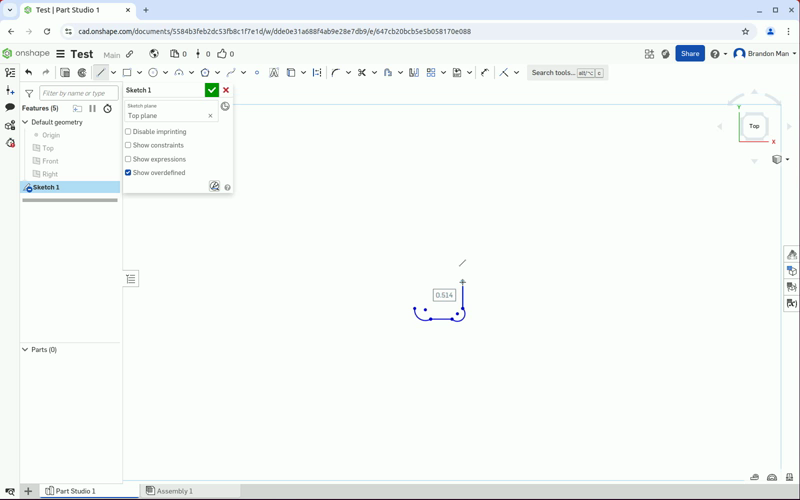
scroll(-6)
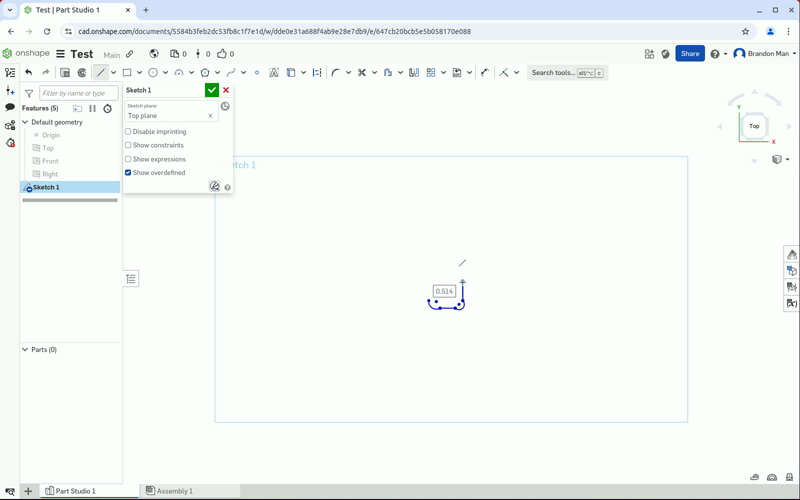
scroll(-6)
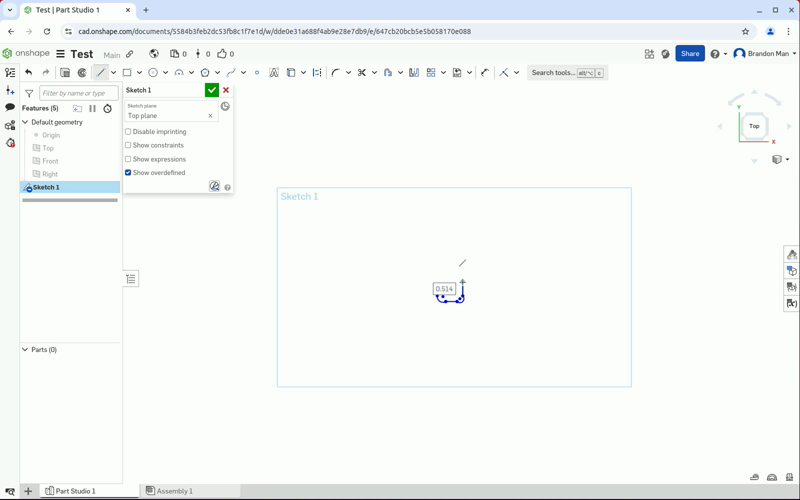
scroll(-6)
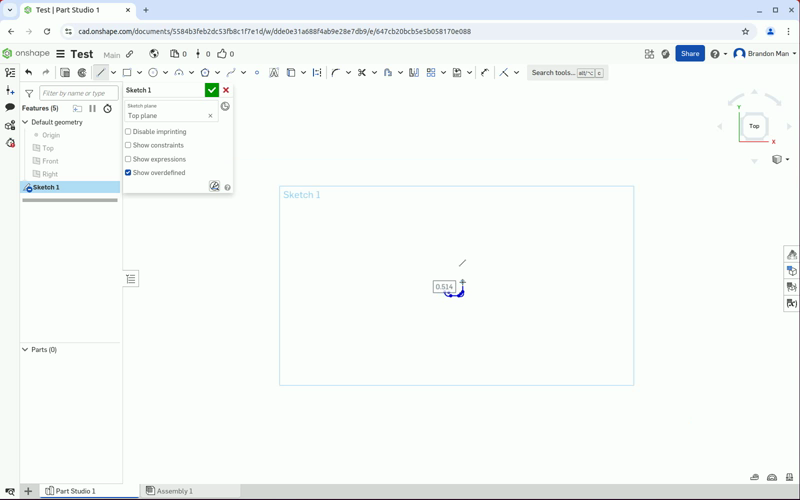
scroll(-6)
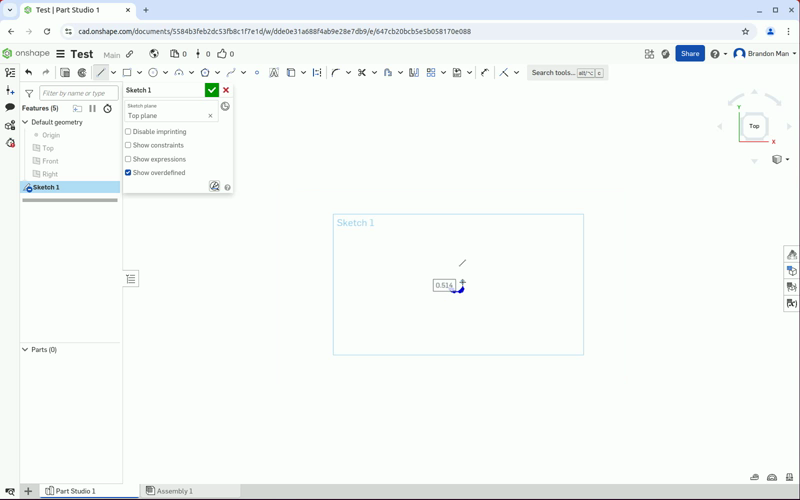
scroll(-6)
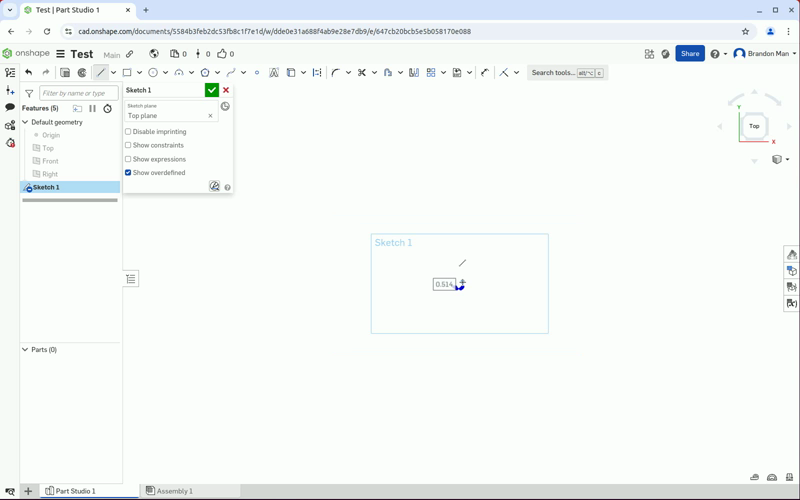
scroll(-6)
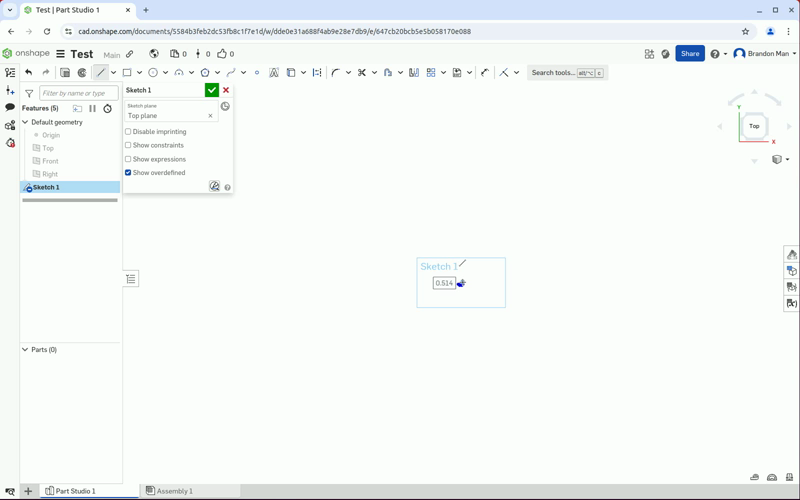
key_up(shift)
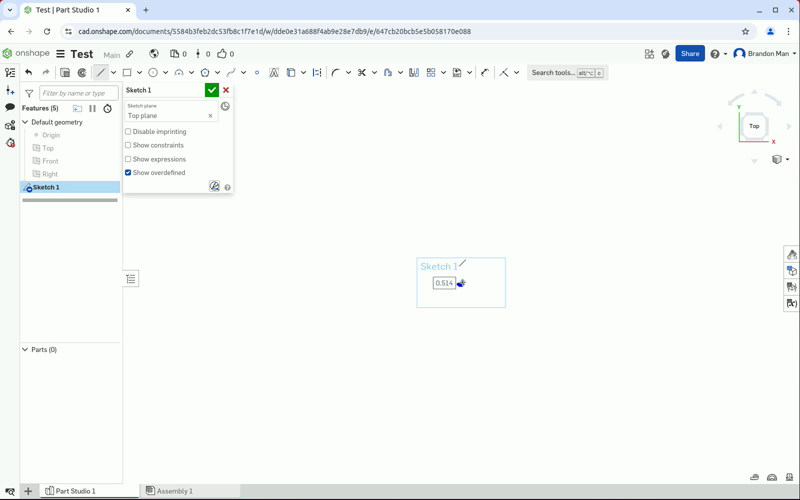
key(esc)
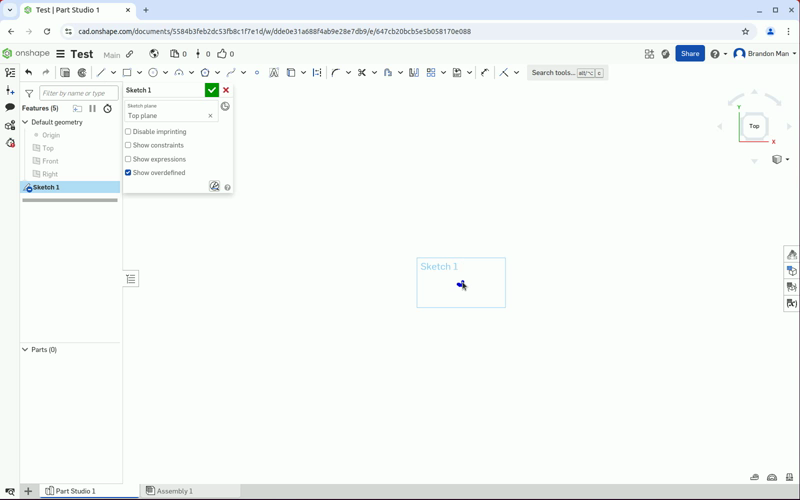
key(a)
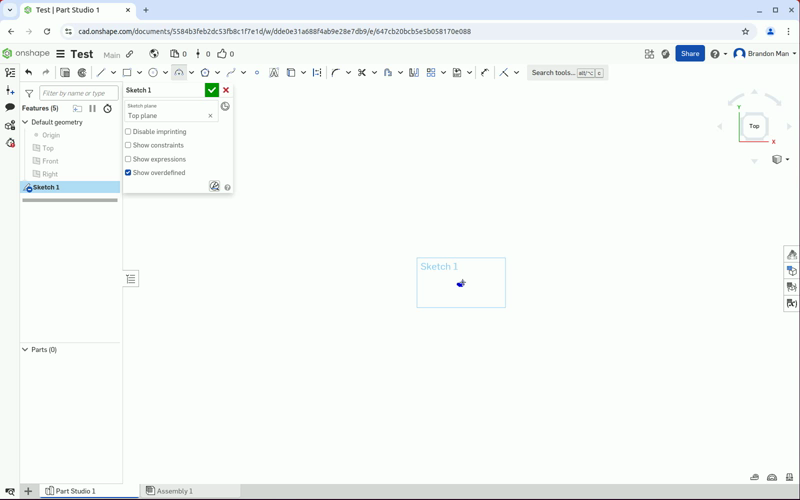
mouse_move(462, 281)
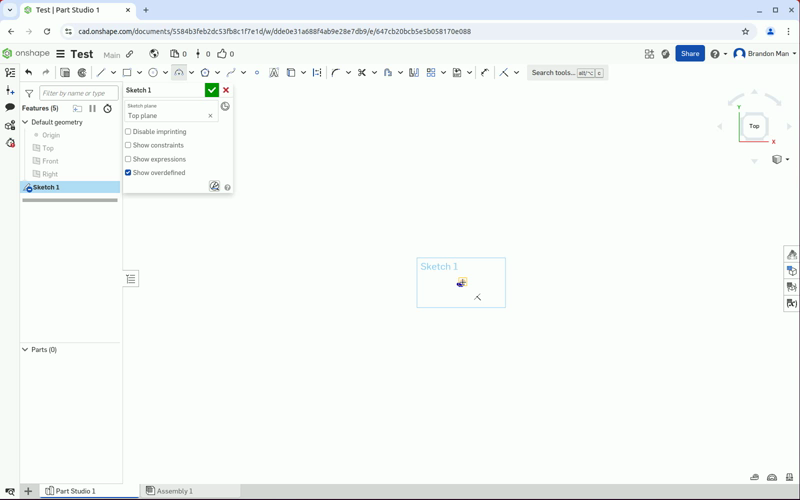
scroll(6)
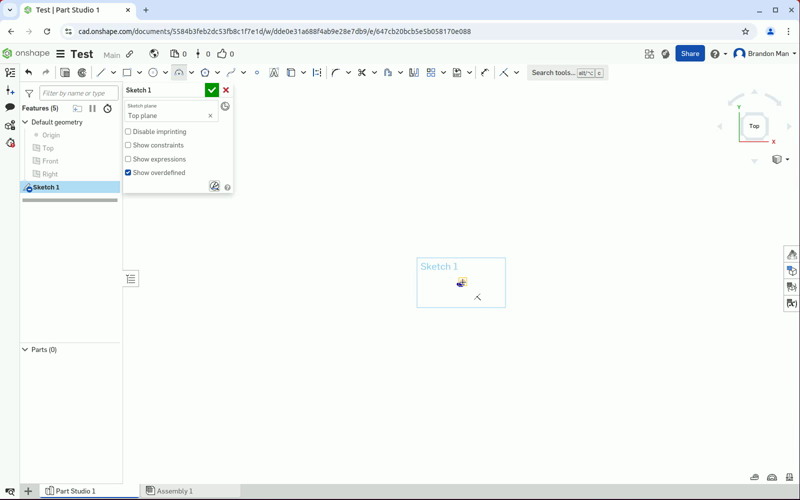
scroll(6)
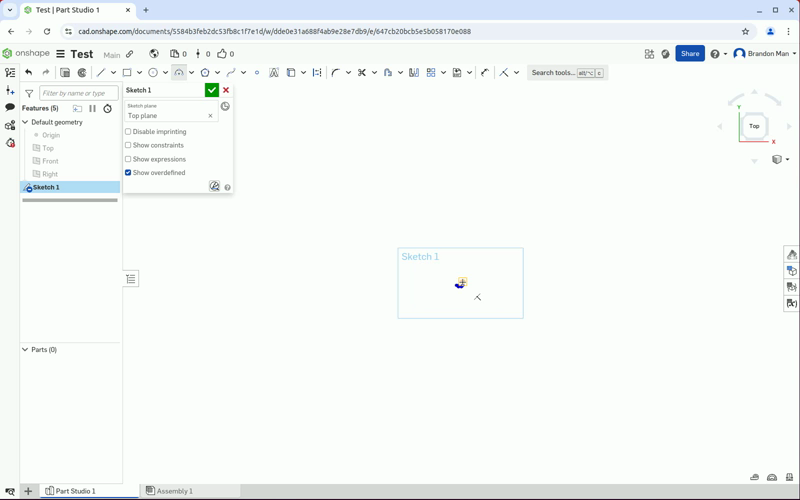
scroll(6)
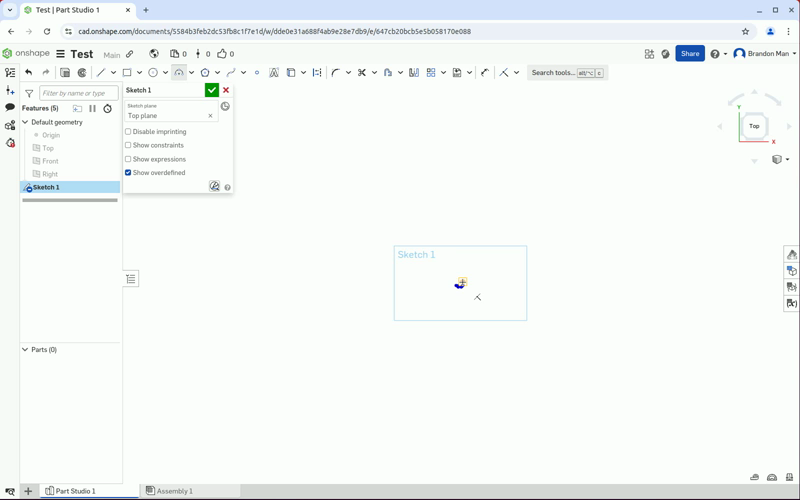
scroll(6)
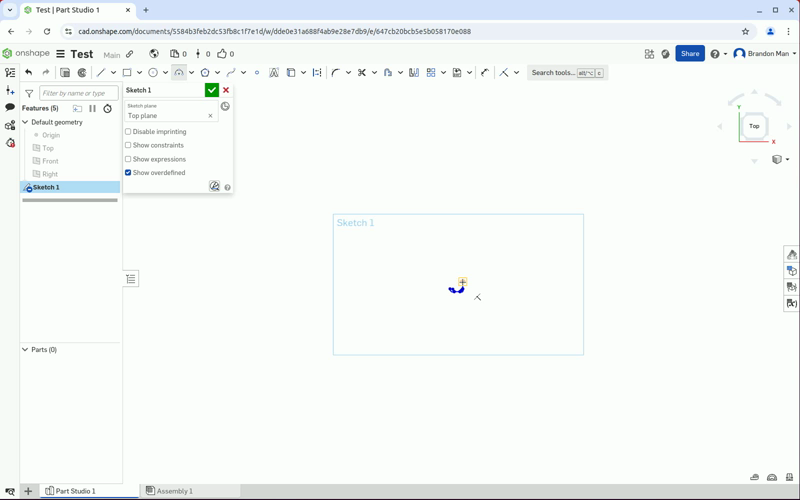
scroll(6)
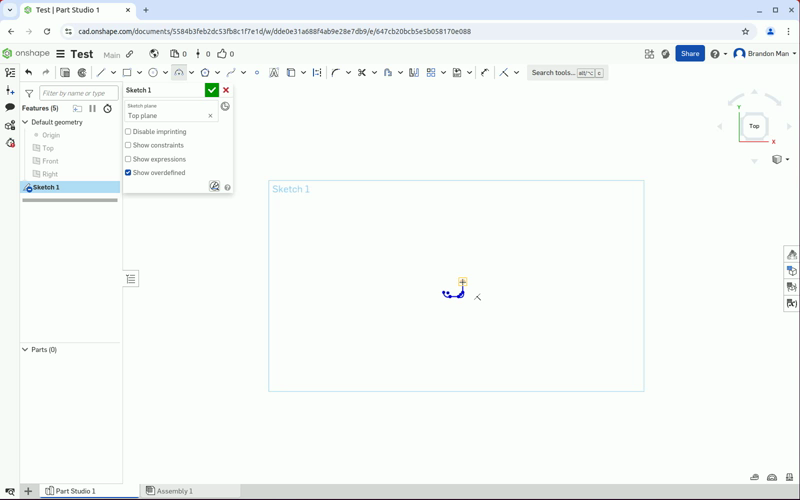
scroll(6)
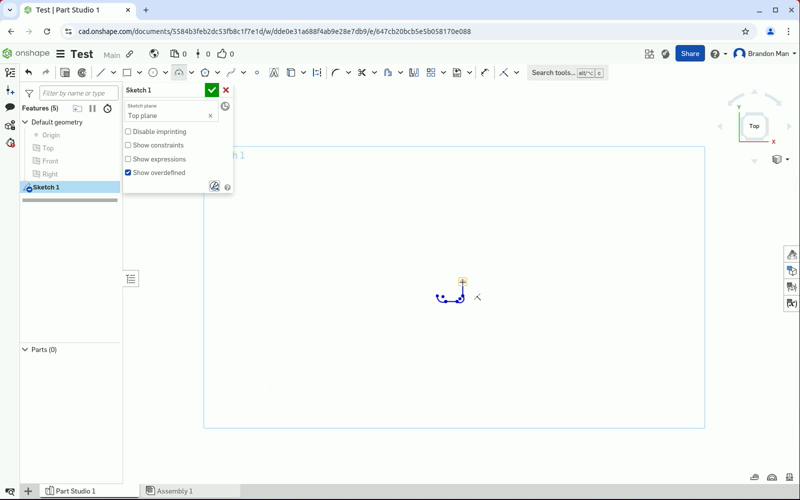
scroll(6)
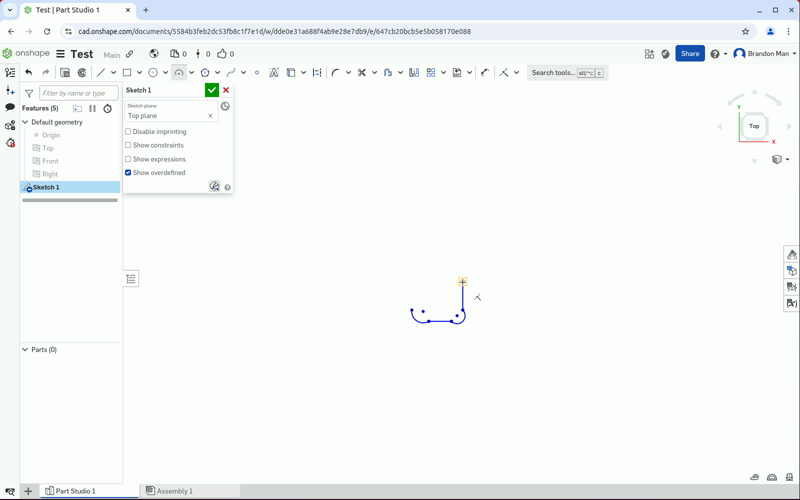
click(462, 281)
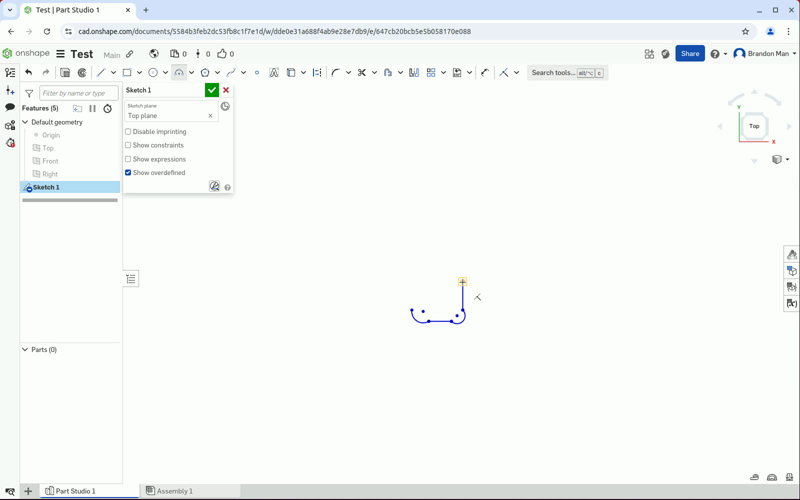
scroll(-6)
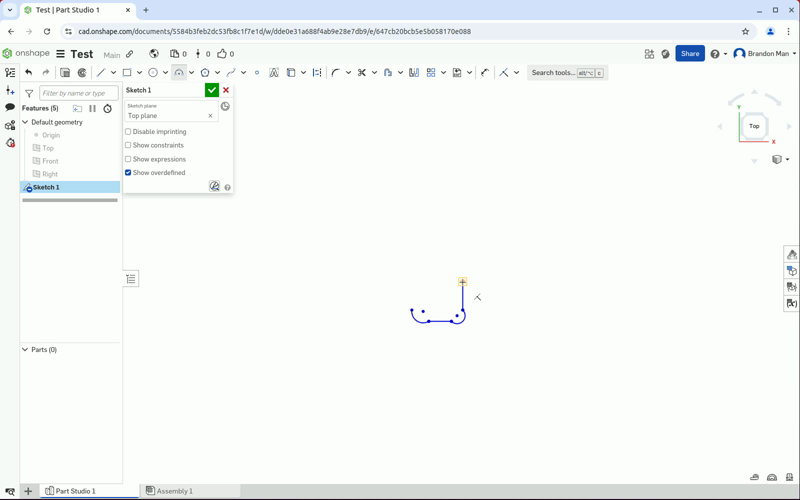
scroll(-6)
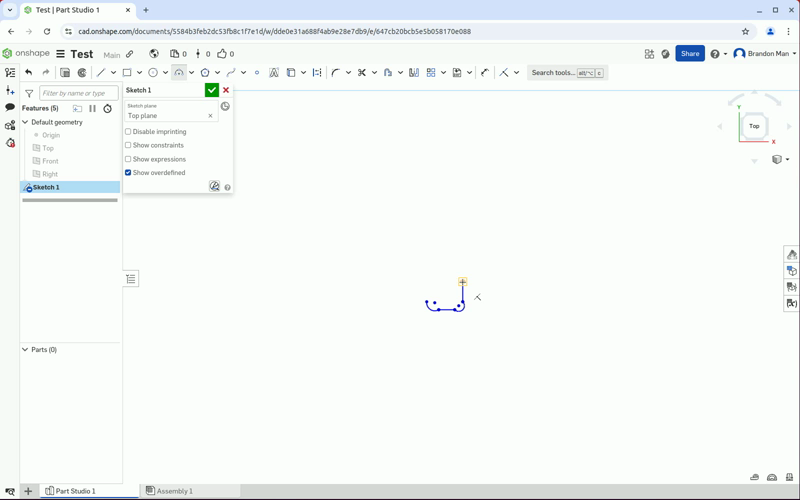
scroll(-6)
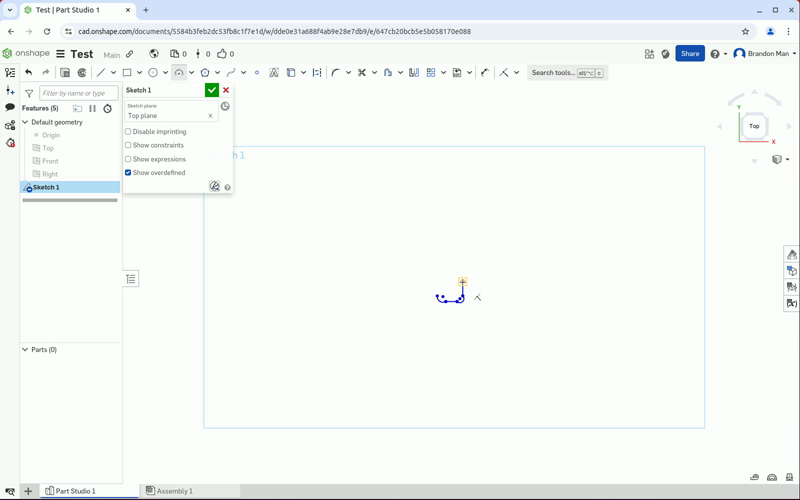
scroll(-6)
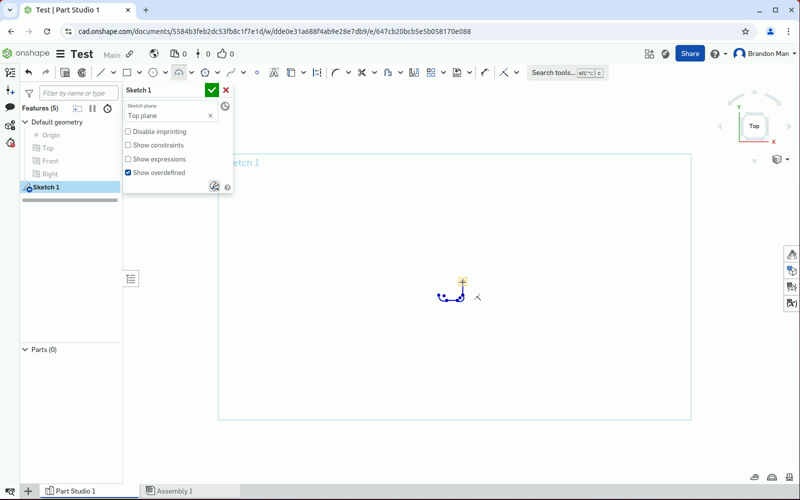
scroll(-6)
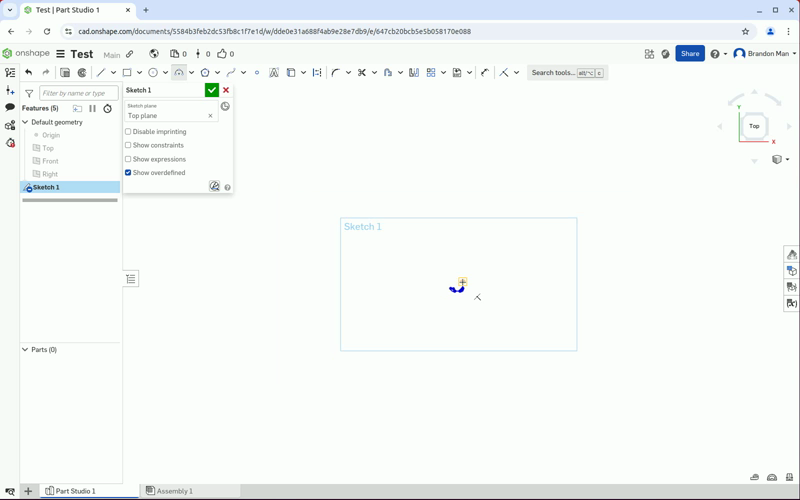
scroll(-6)
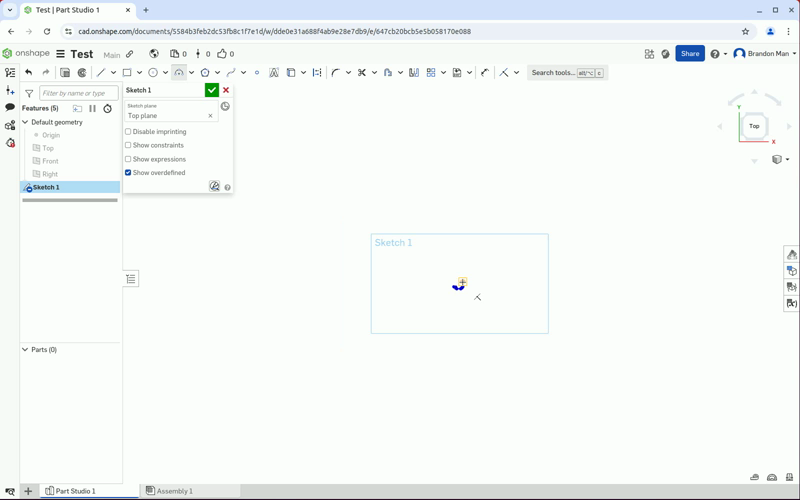
scroll(-6)
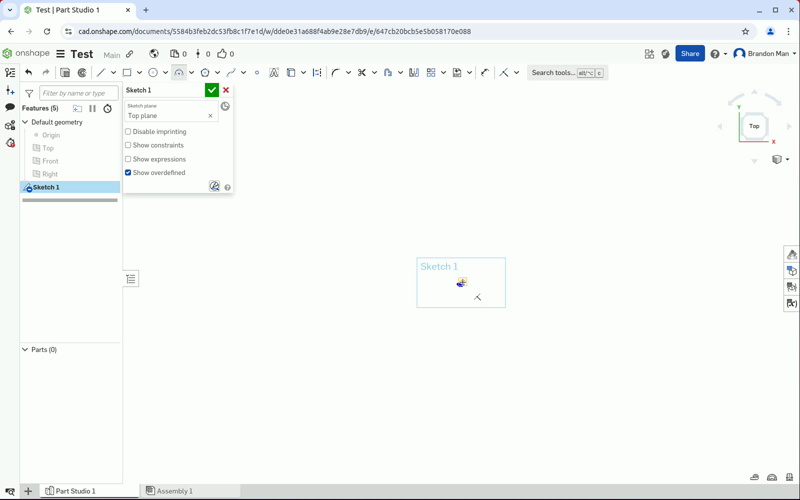
key_down(shift)
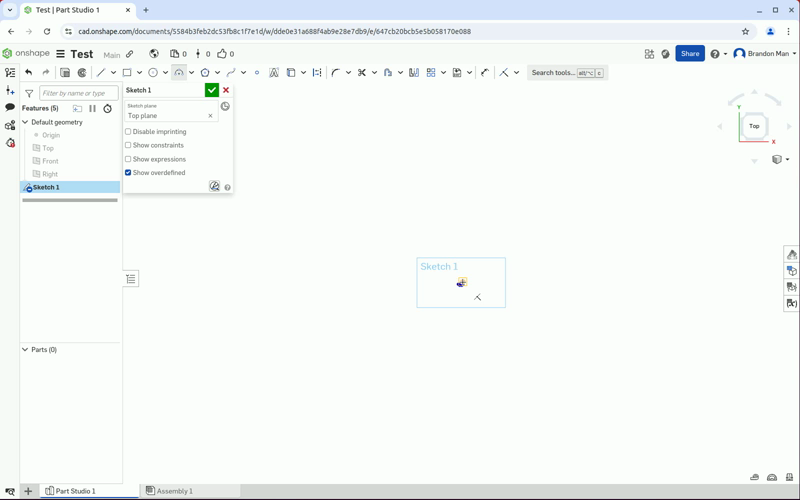
mouse_move(461, 280)
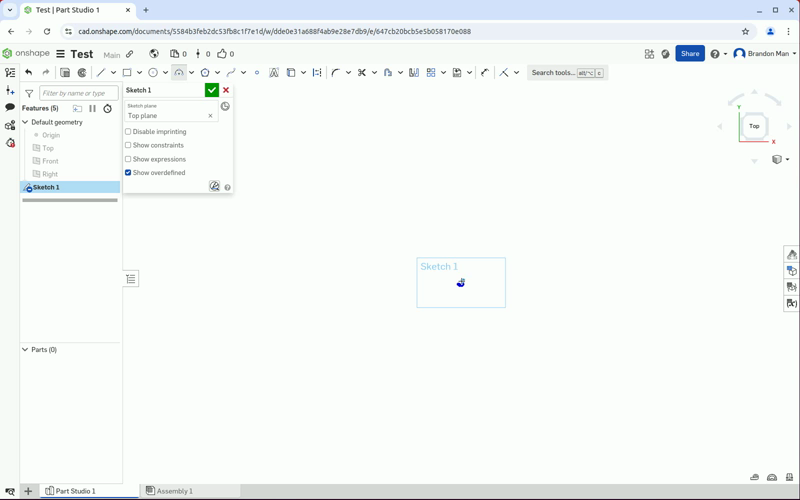
scroll(6)
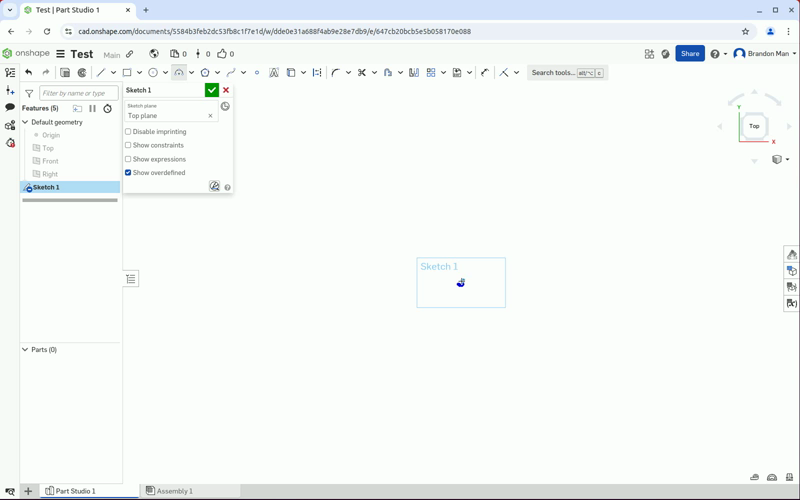
scroll(6)
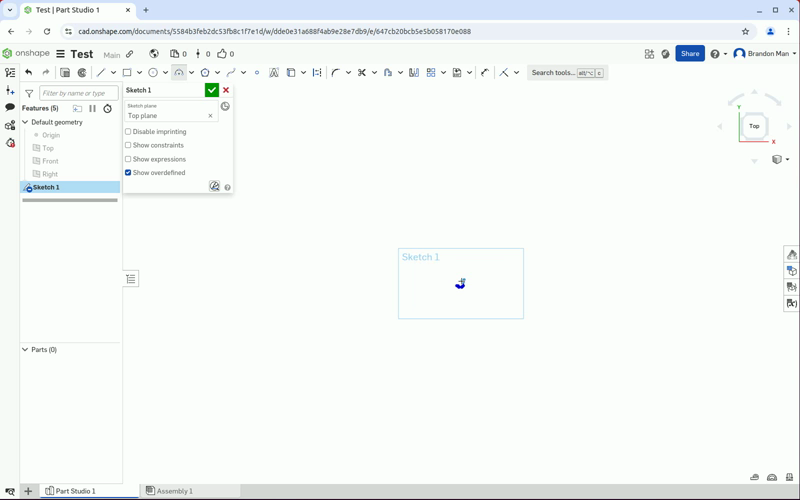
scroll(6)
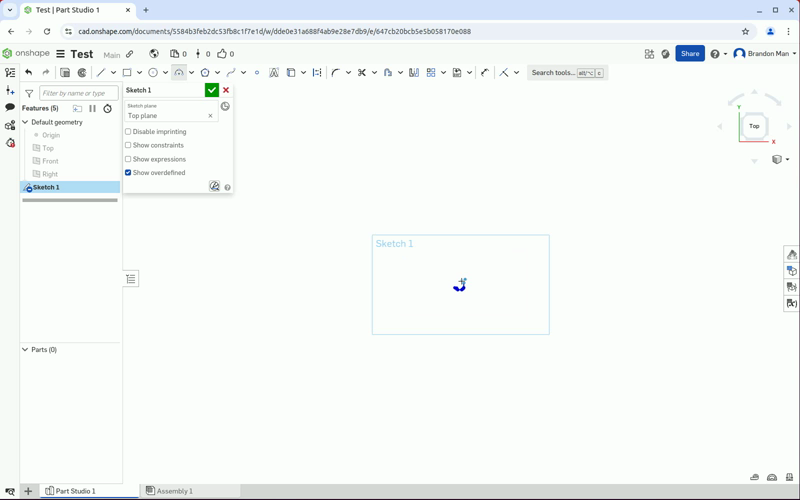
scroll(6)
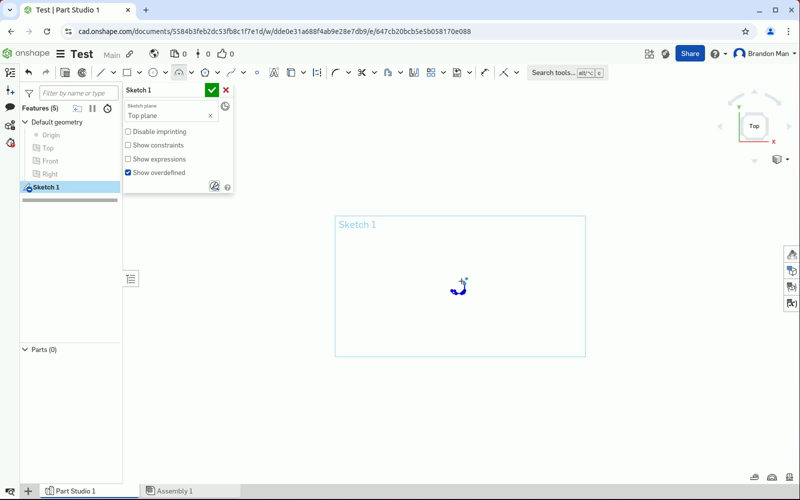
scroll(6)
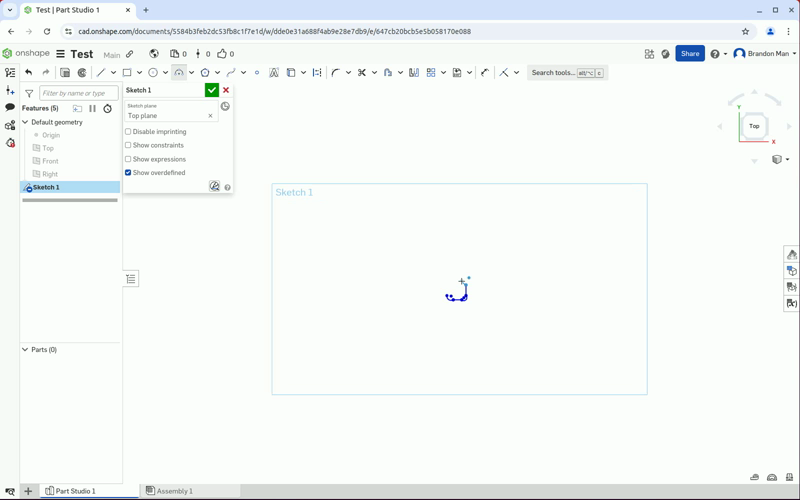
scroll(6)
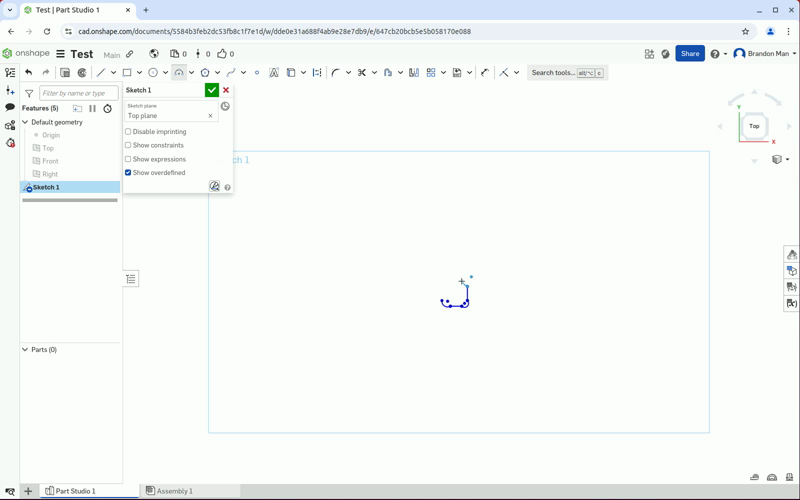
scroll(6)
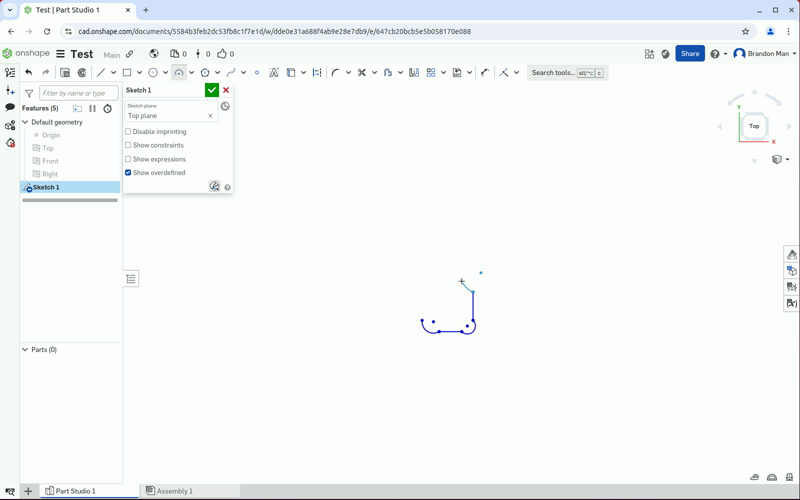
click(461, 280)
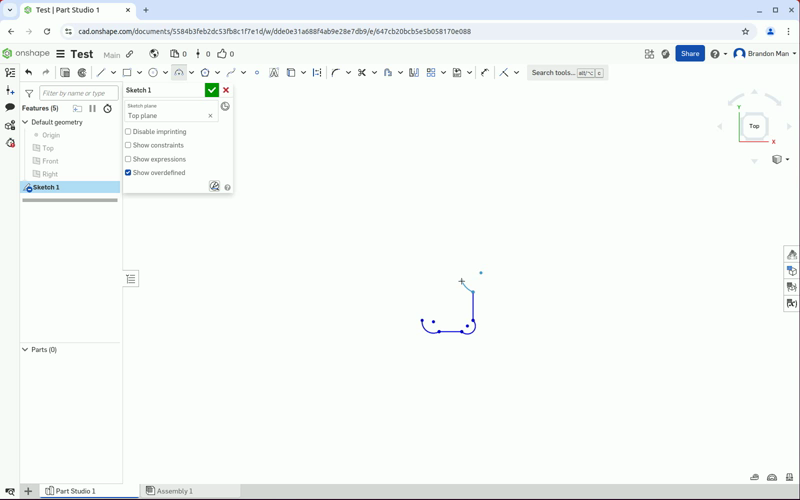
scroll(-6)
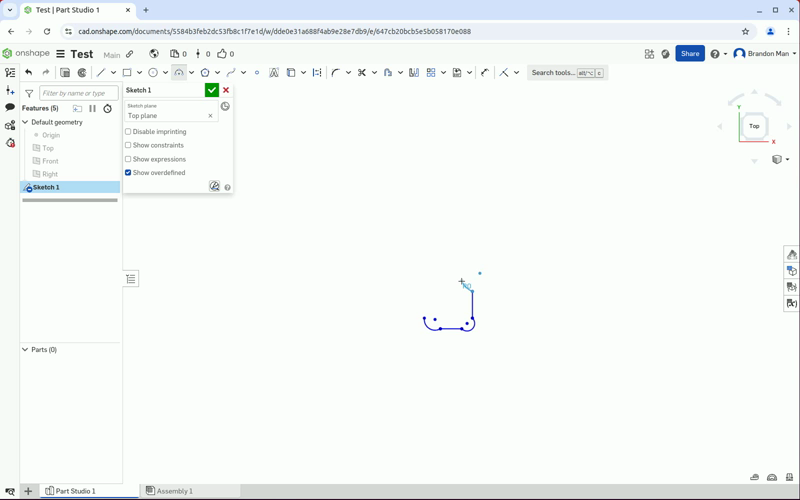
scroll(-6)
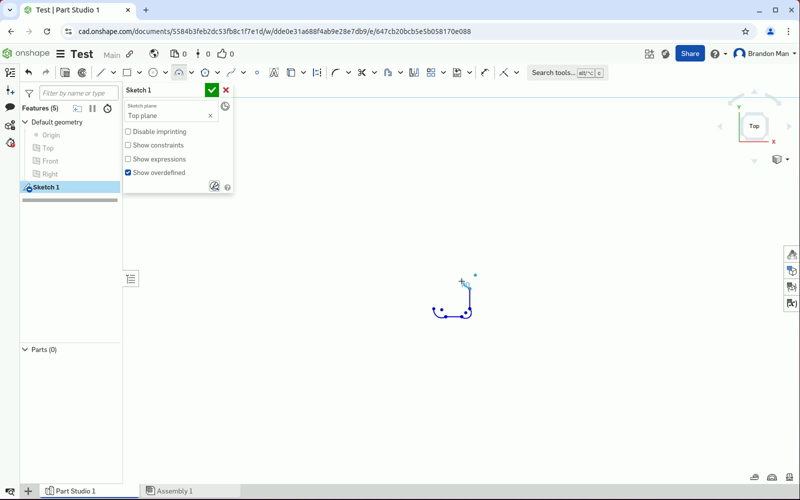
scroll(-6)
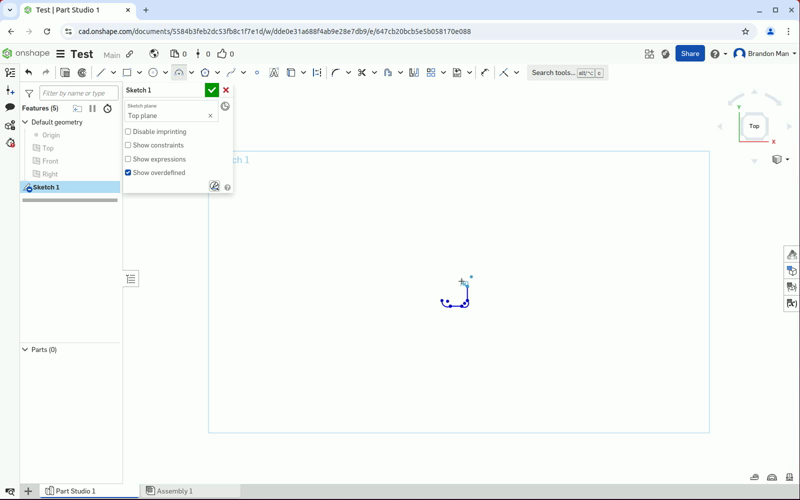
scroll(-6)
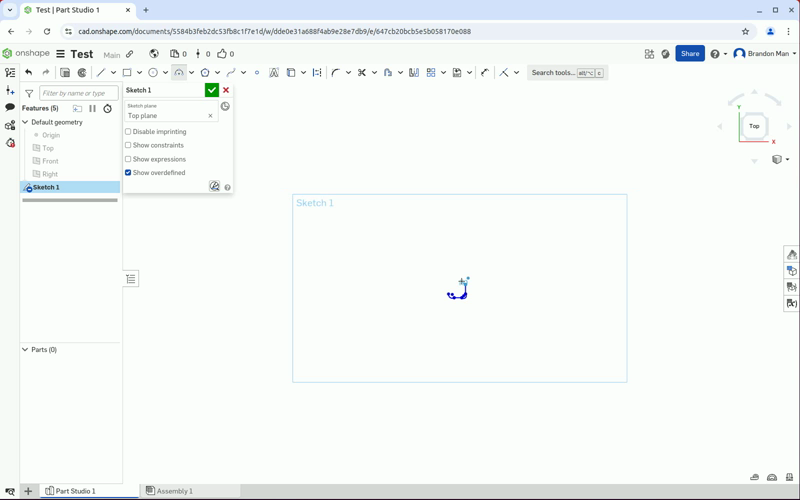
scroll(-6)
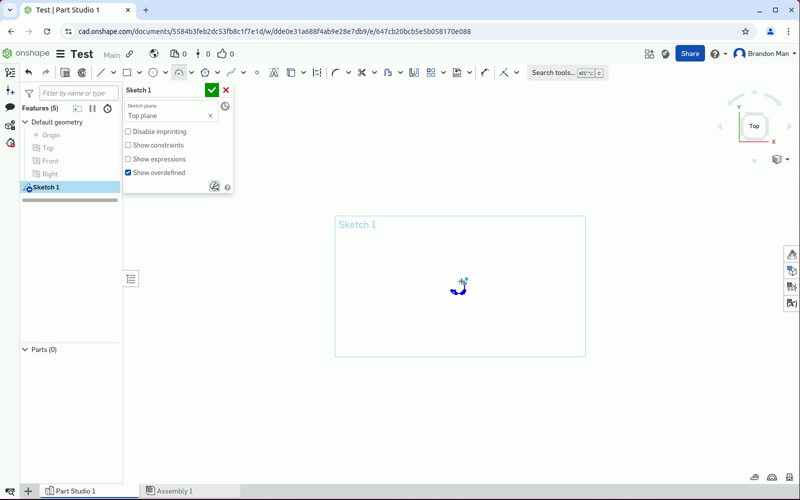
scroll(-6)
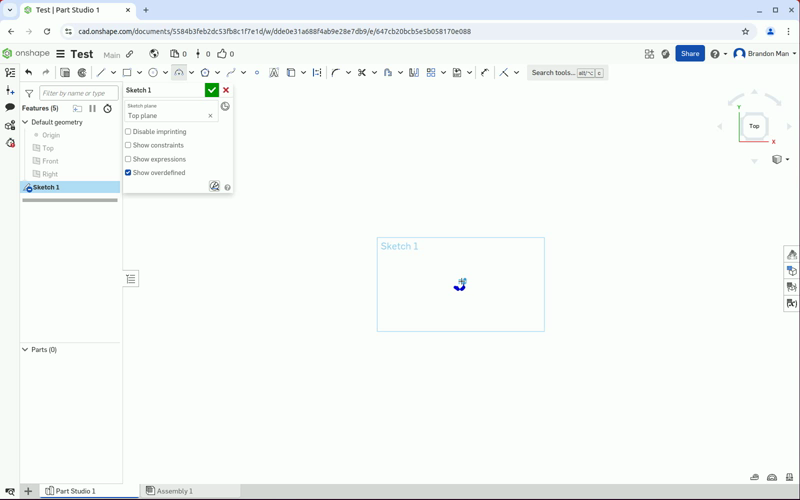
scroll(-6)
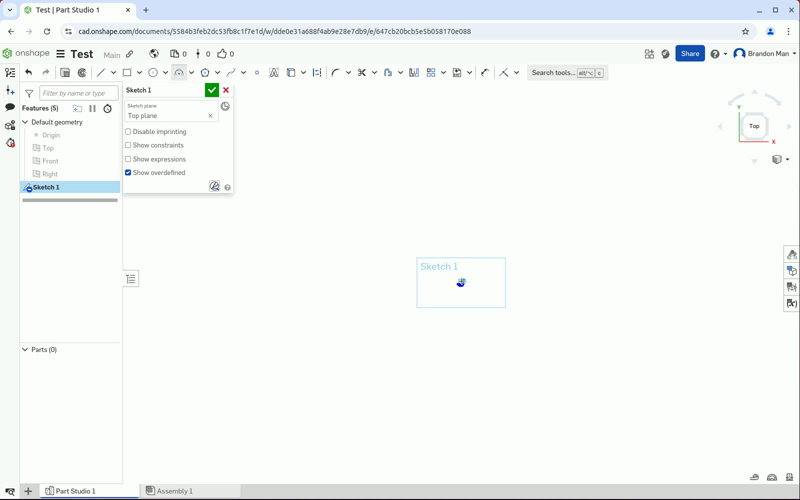
mouse_move(462, 281)
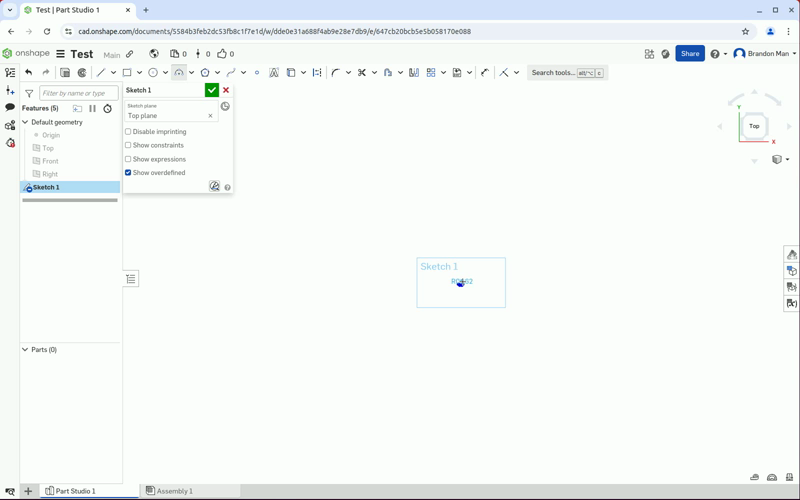
scroll(6)
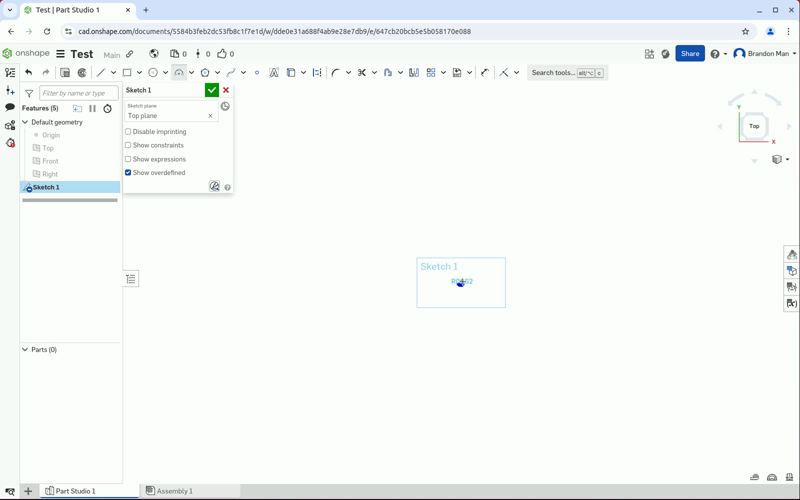
scroll(6)
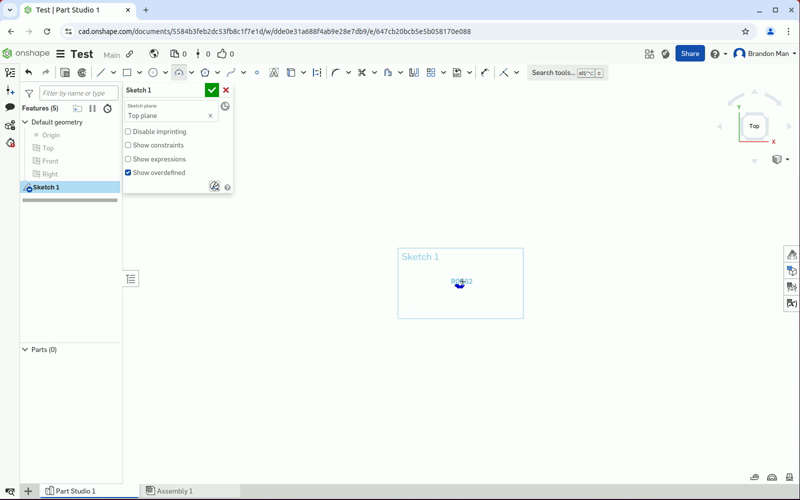
scroll(6)
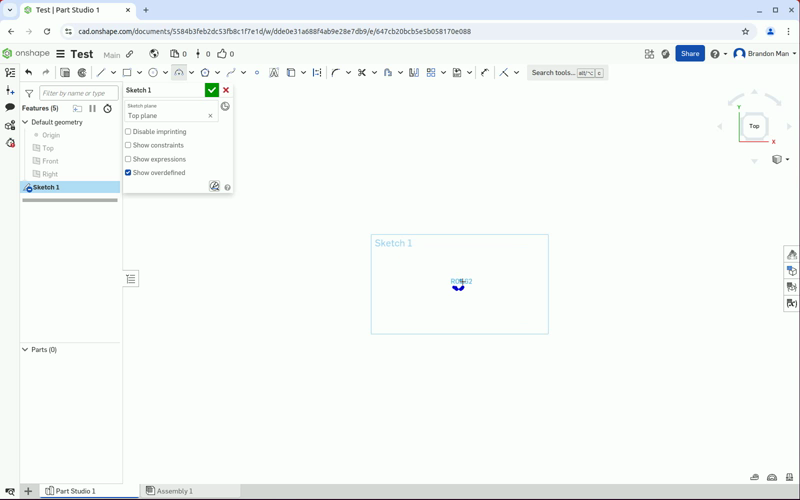
scroll(6)
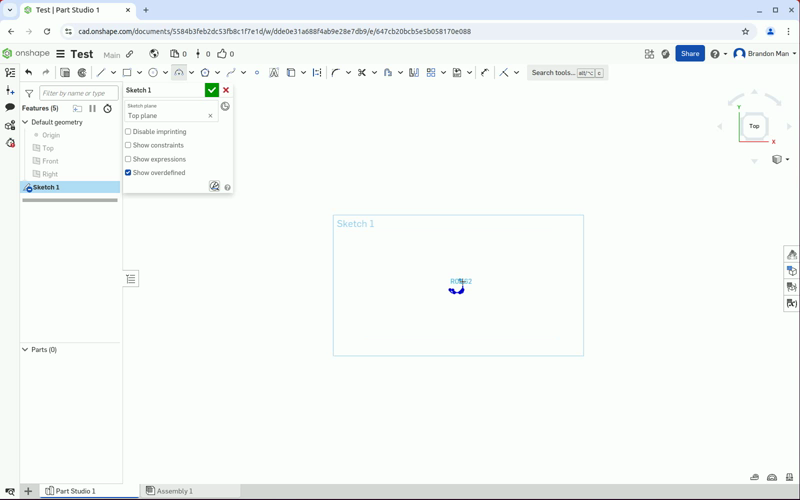
scroll(6)
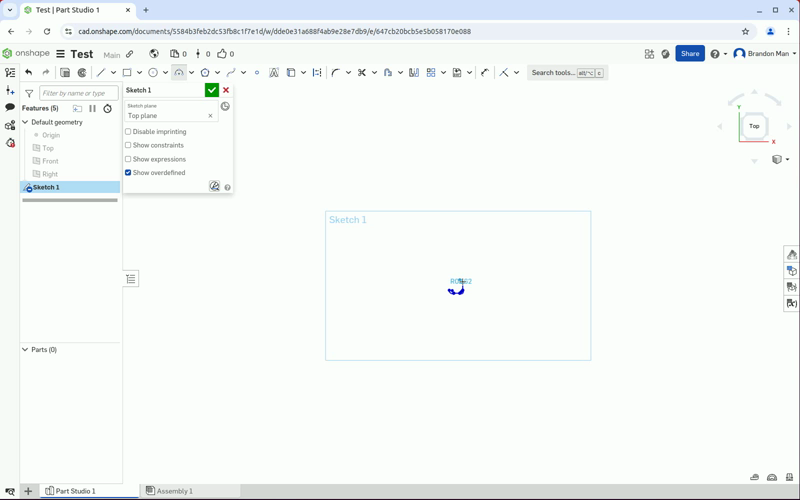
scroll(6)
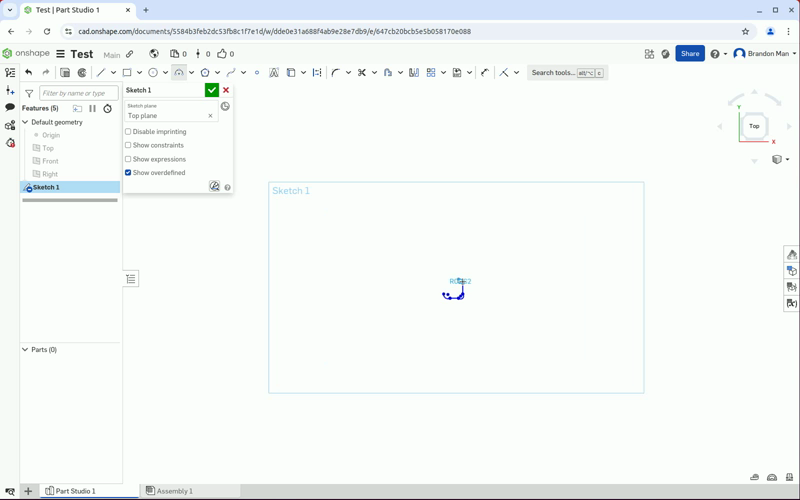
scroll(6)
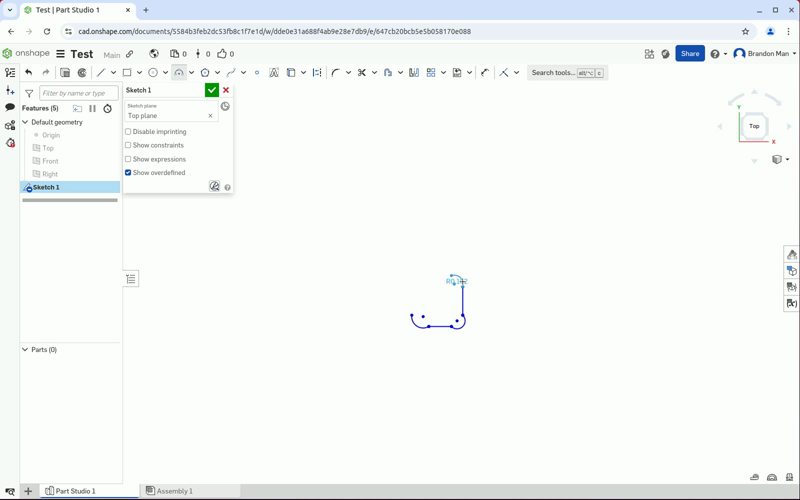
click(462, 281)
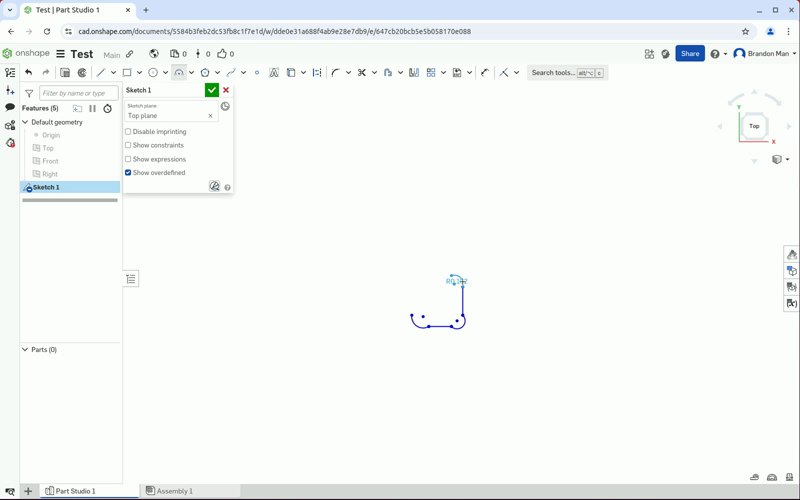
scroll(-6)
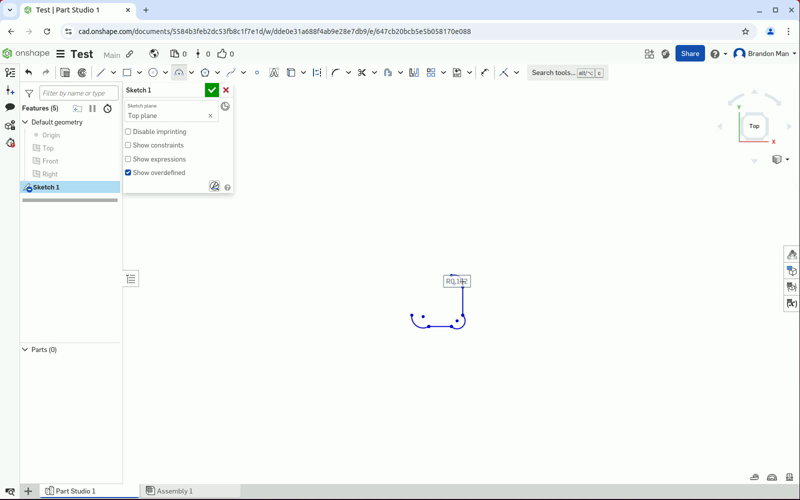
scroll(-6)
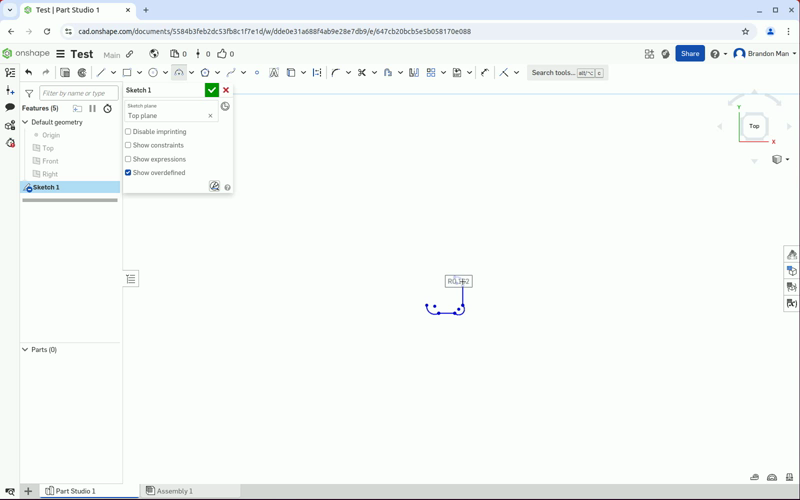
scroll(-6)
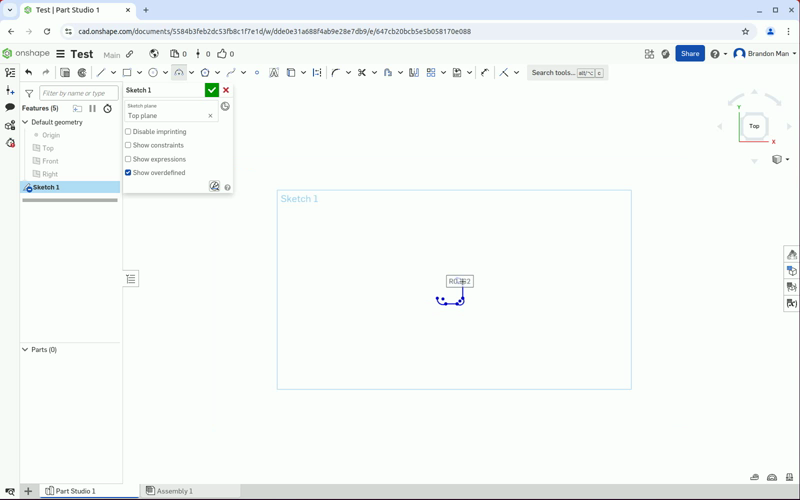
scroll(-6)
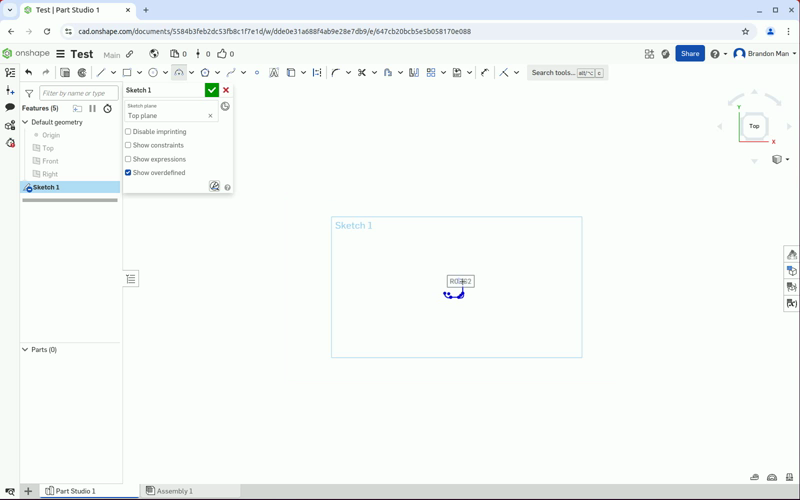
scroll(-6)
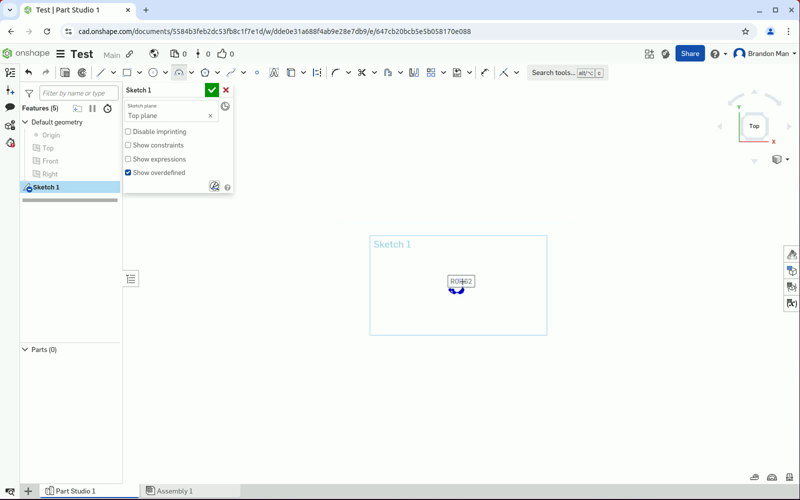
scroll(-6)
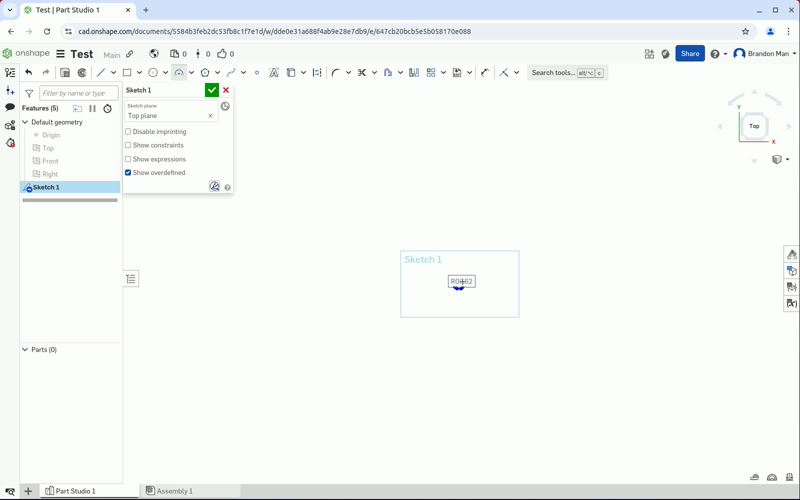
scroll(-6)
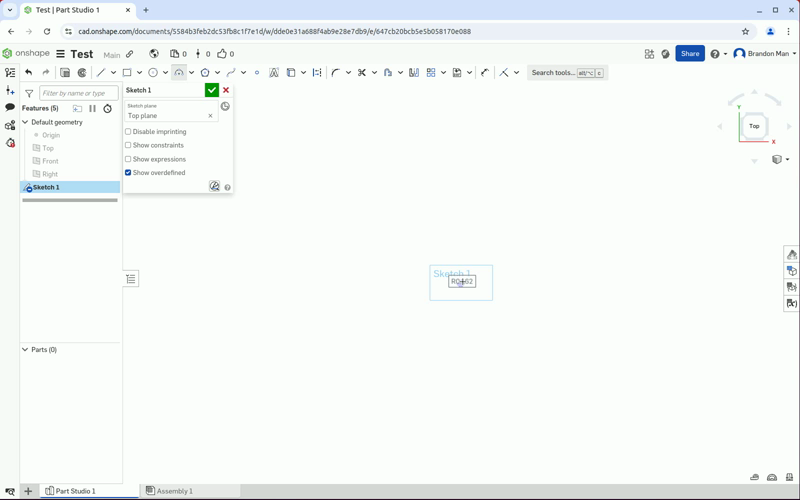
key_up(shift)
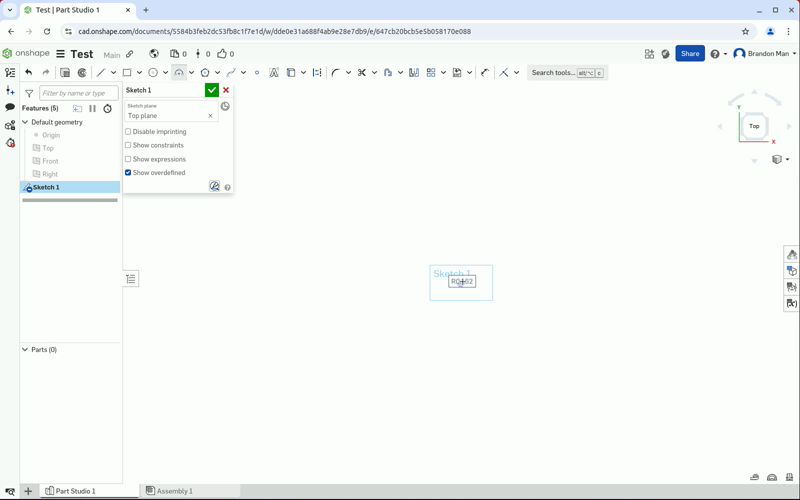
key(esc)
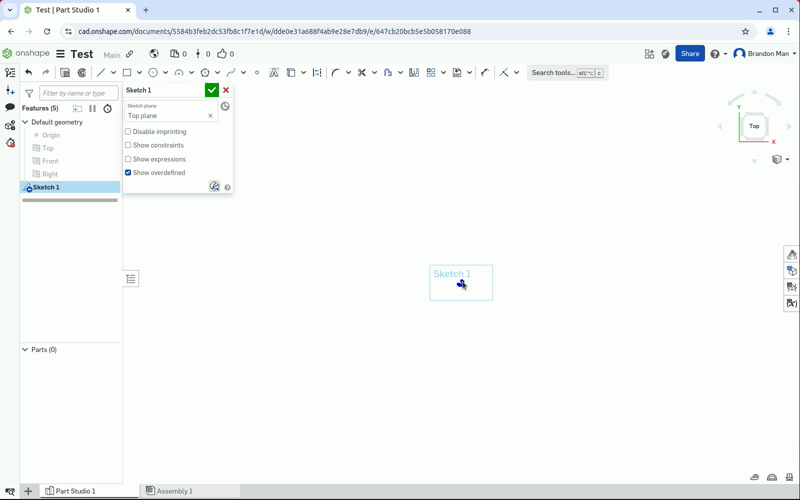
key(l)
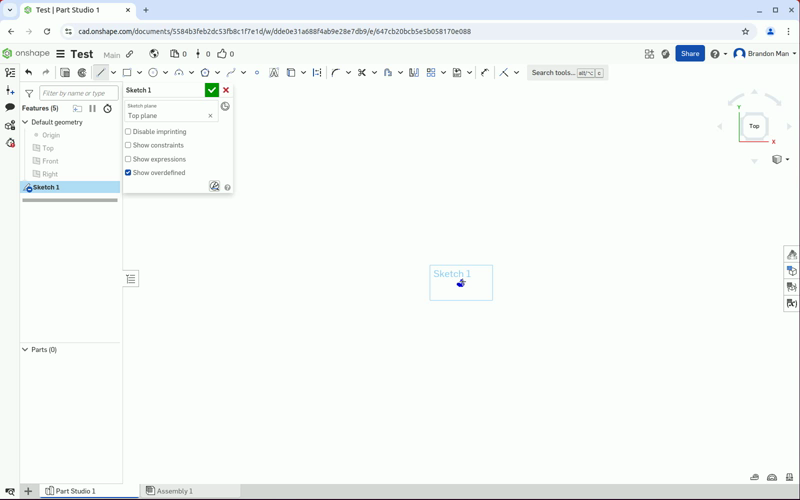
mouse_move(461, 280)
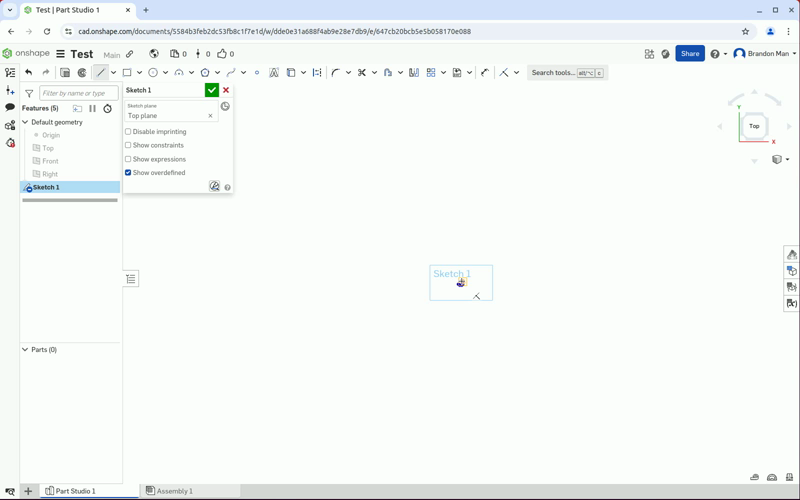
scroll(6)
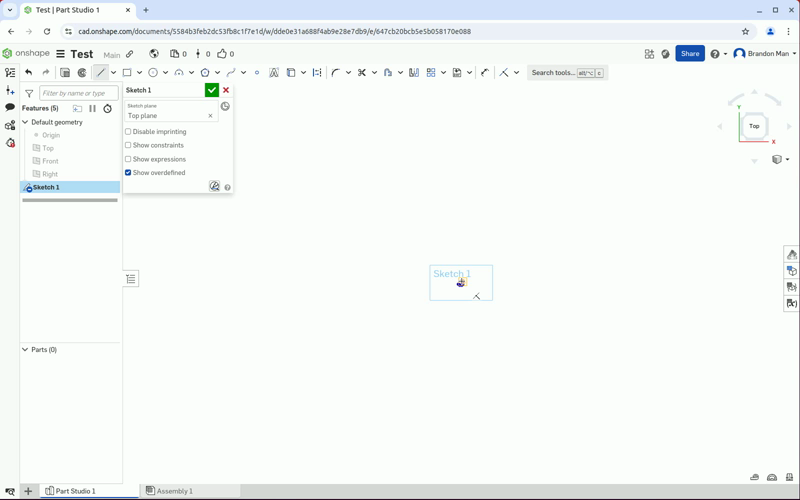
scroll(6)
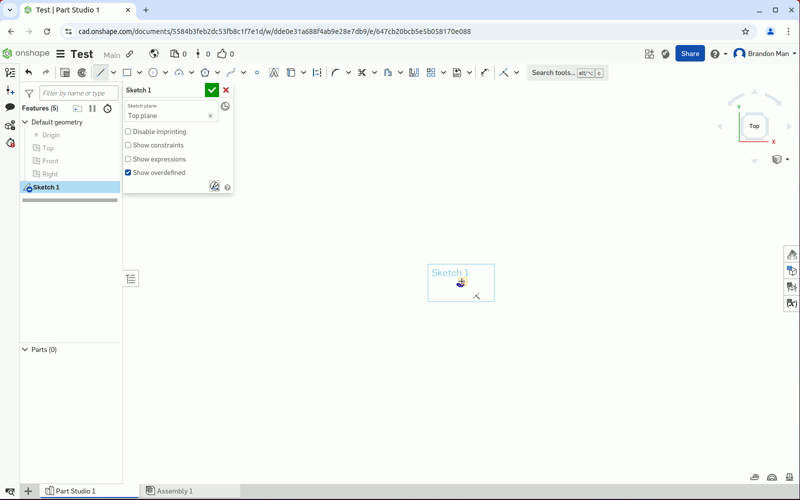
scroll(6)
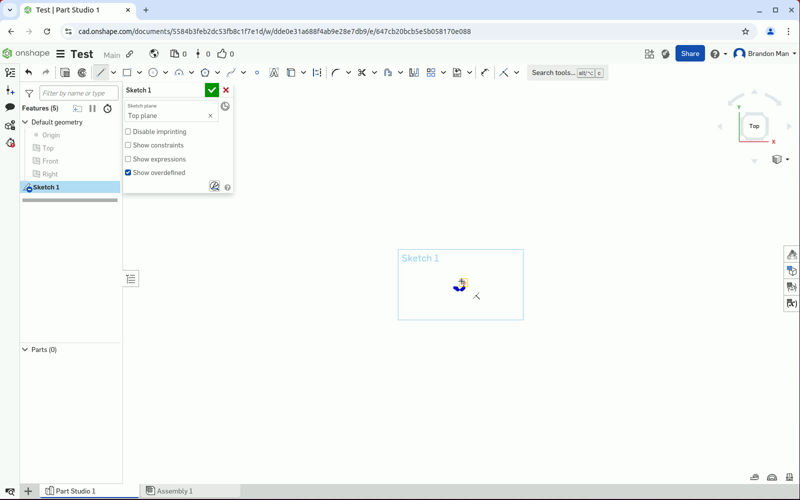
scroll(6)
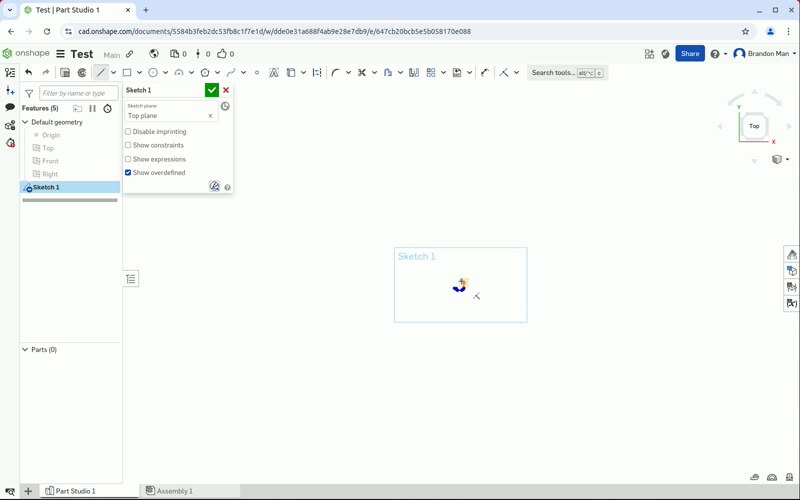
scroll(6)
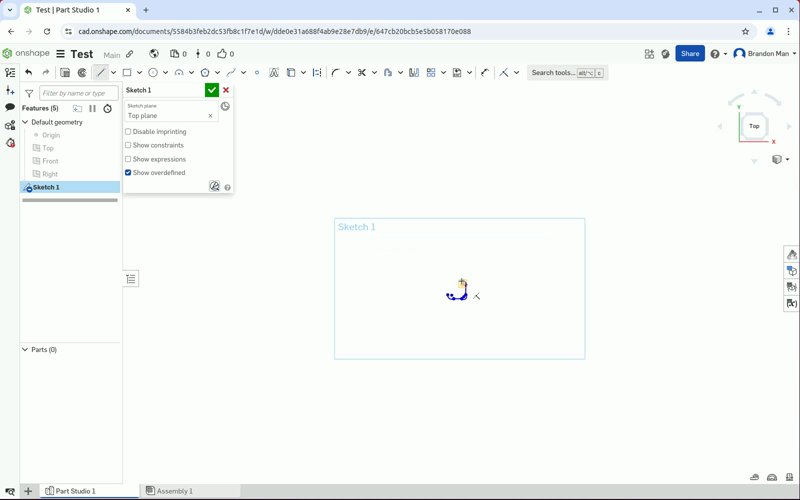
scroll(6)
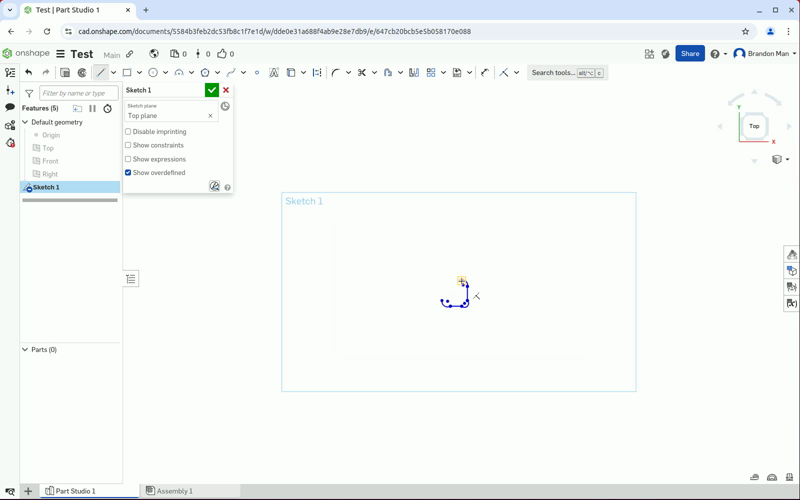
scroll(6)
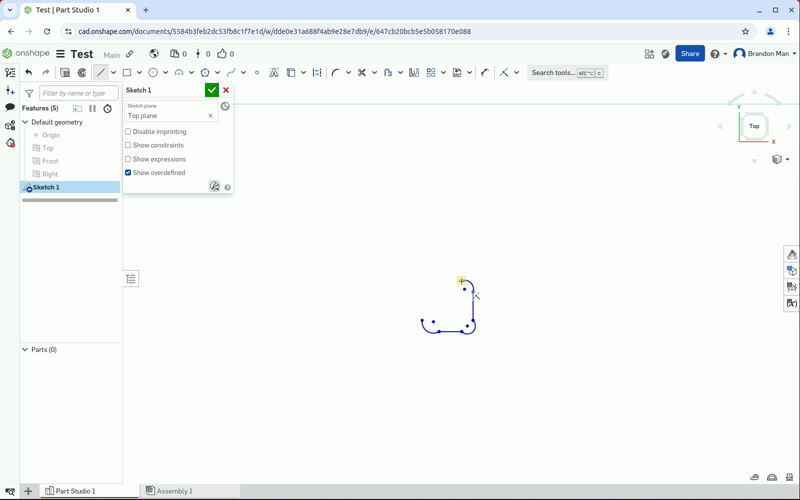
click(461, 280)
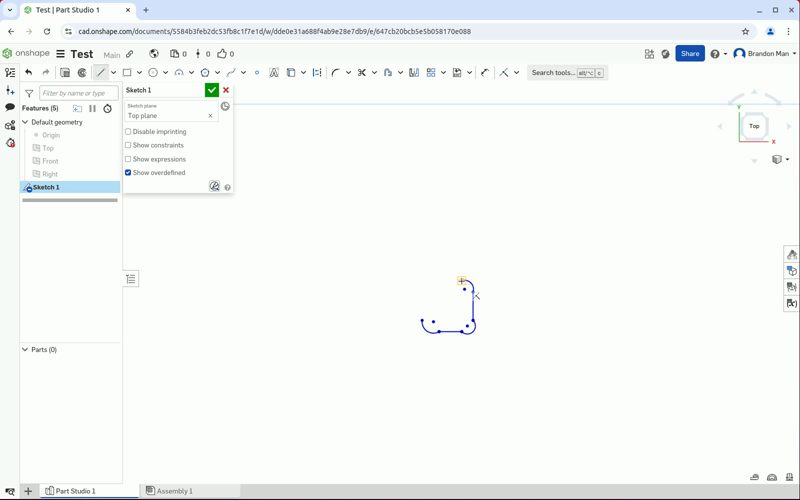
scroll(-6)
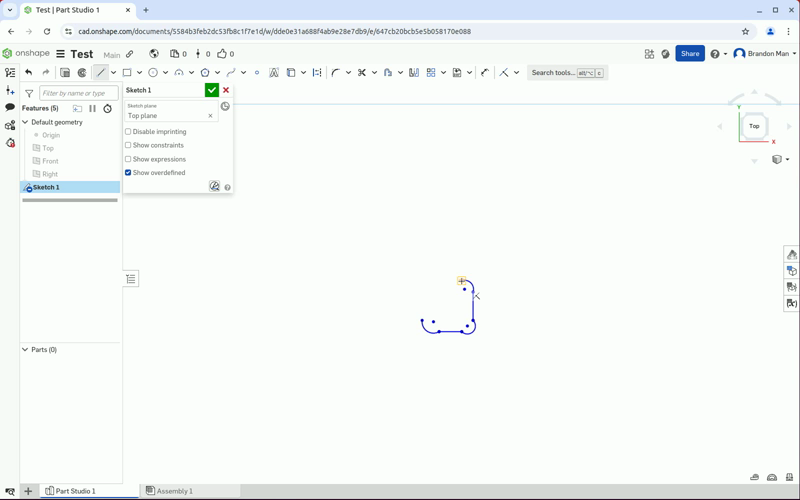
scroll(-6)
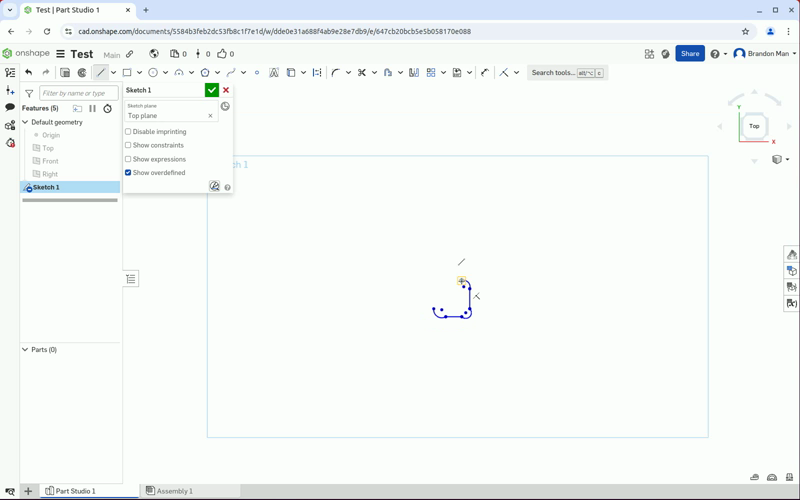
scroll(-6)
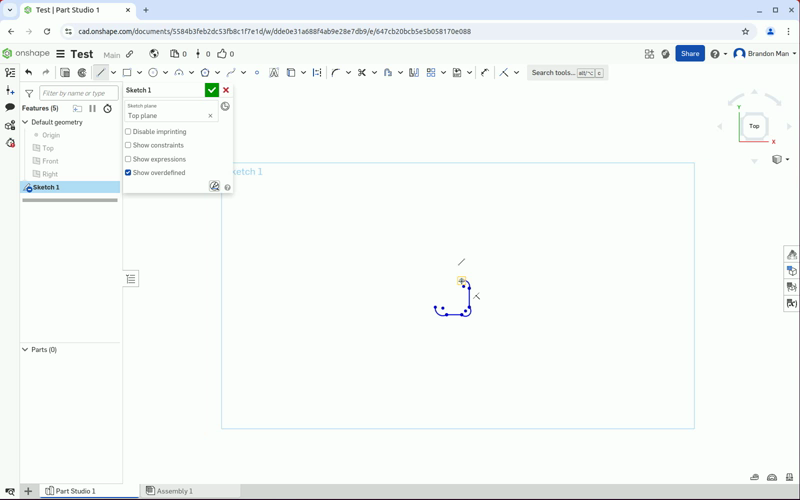
scroll(-6)
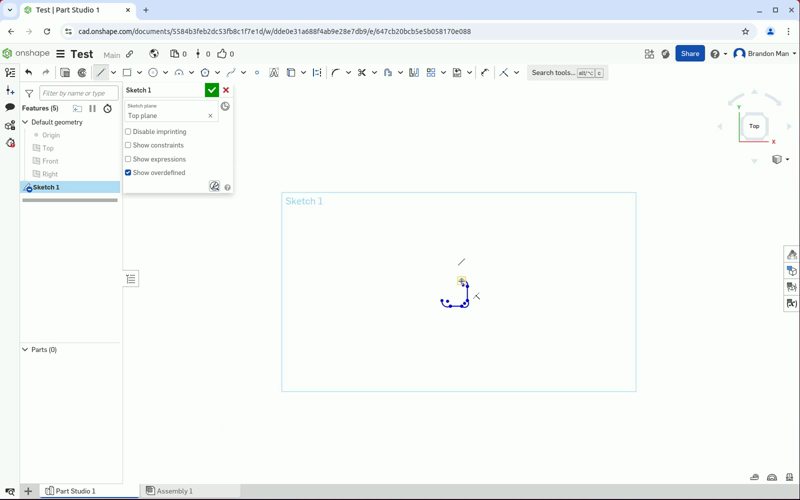
scroll(-6)
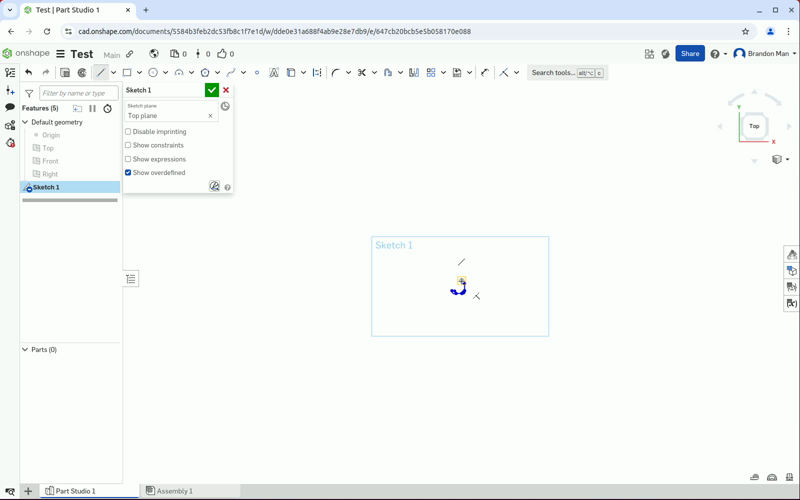
scroll(-6)
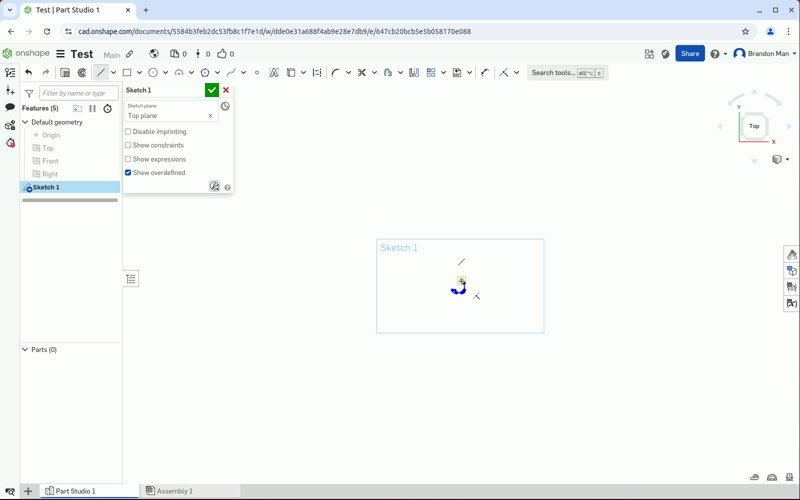
scroll(-6)
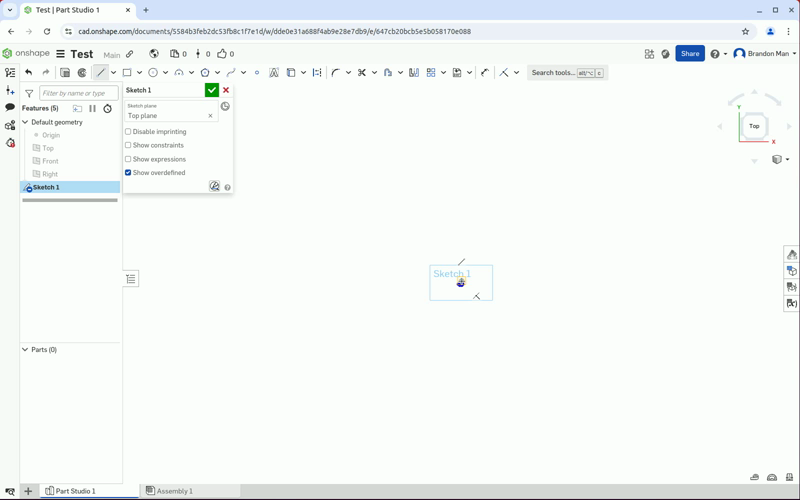
key_down(shift)
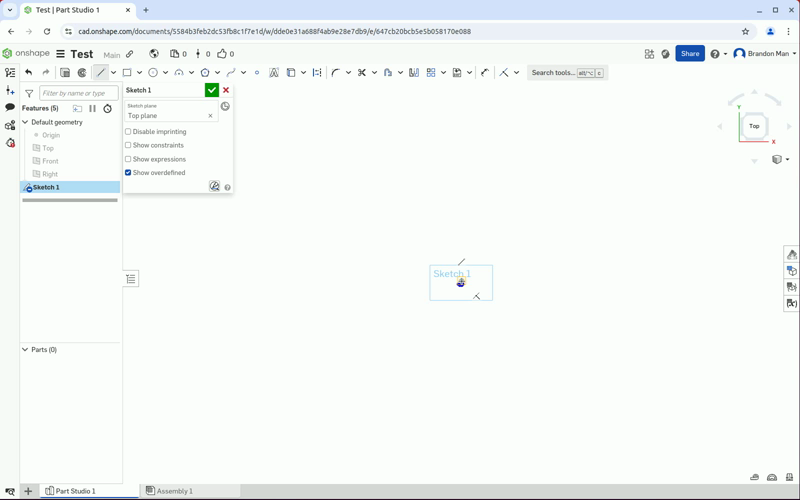
mouse_move(492, 280)
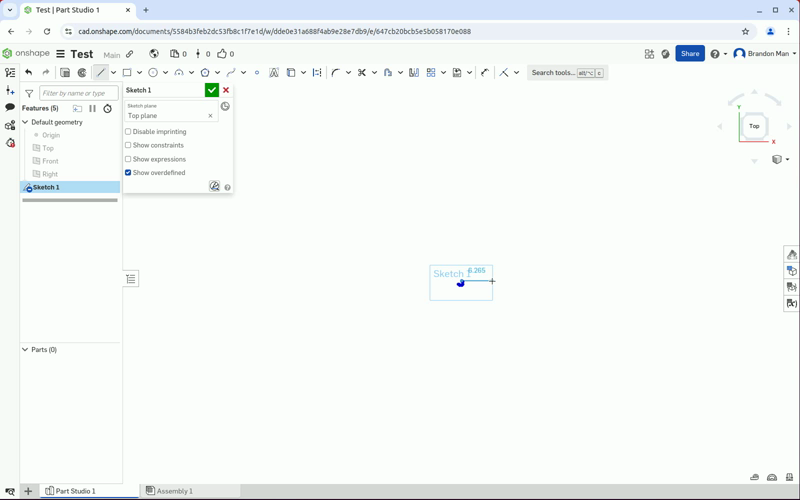
mouse_move(459, 280)
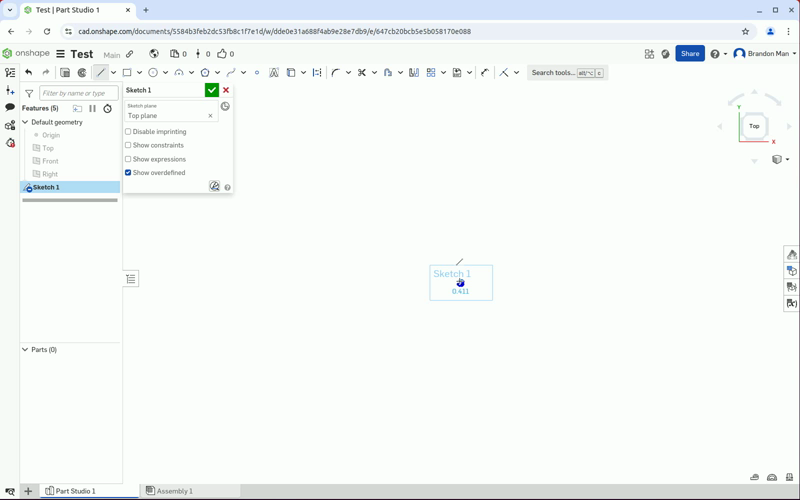
scroll(6)
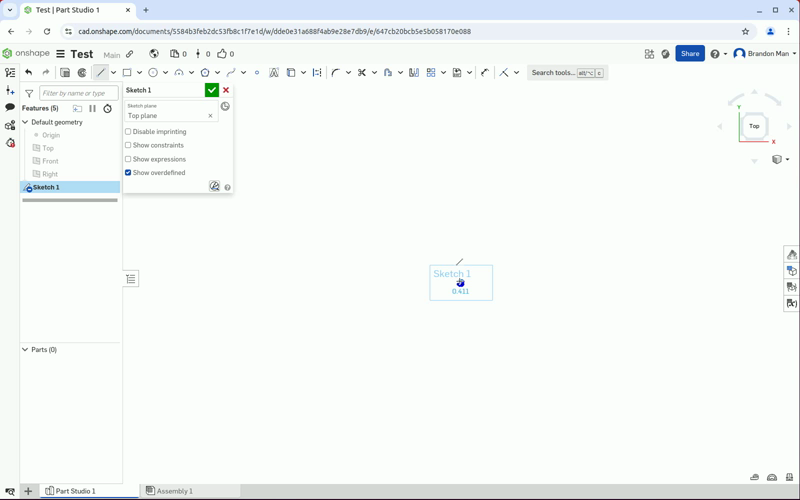
scroll(6)
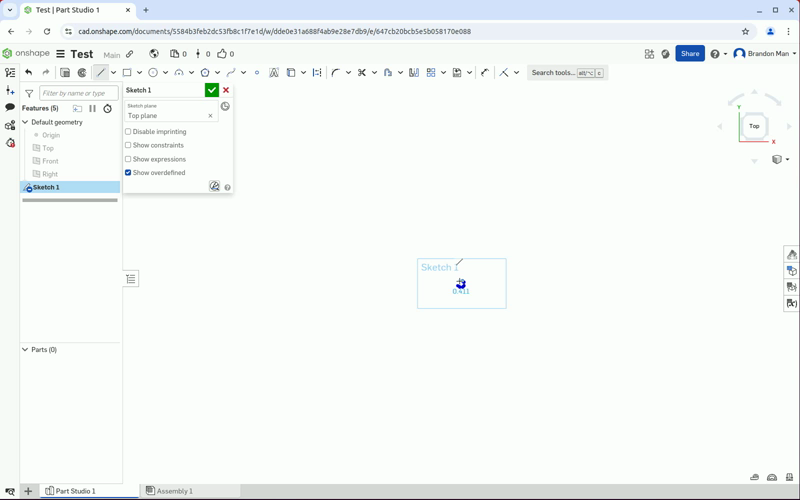
scroll(6)
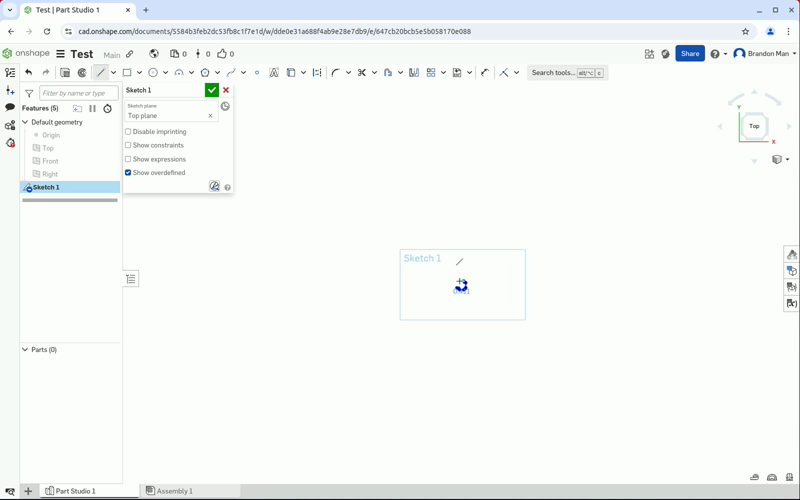
scroll(6)
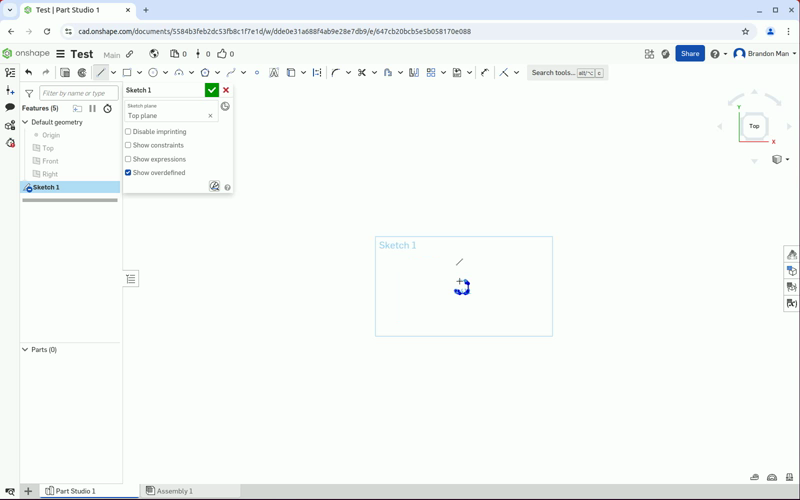
scroll(6)
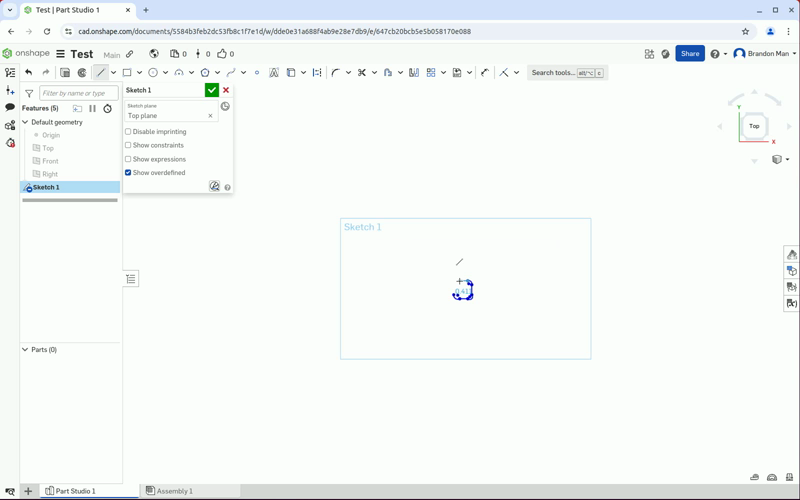
scroll(6)
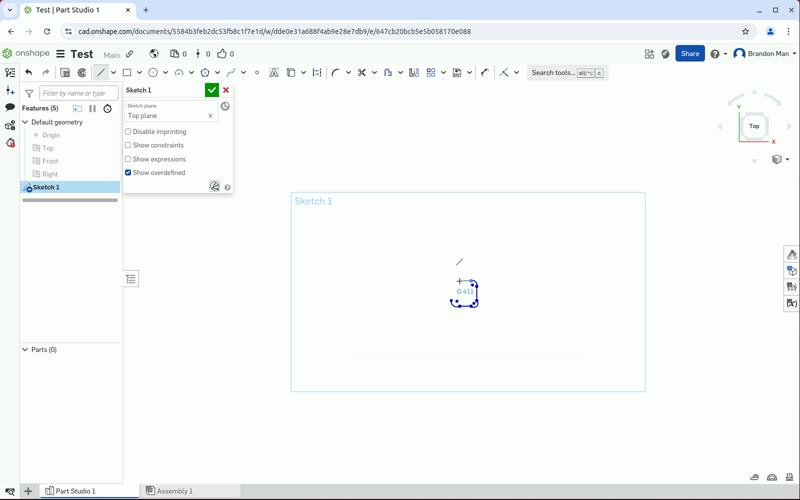
scroll(6)
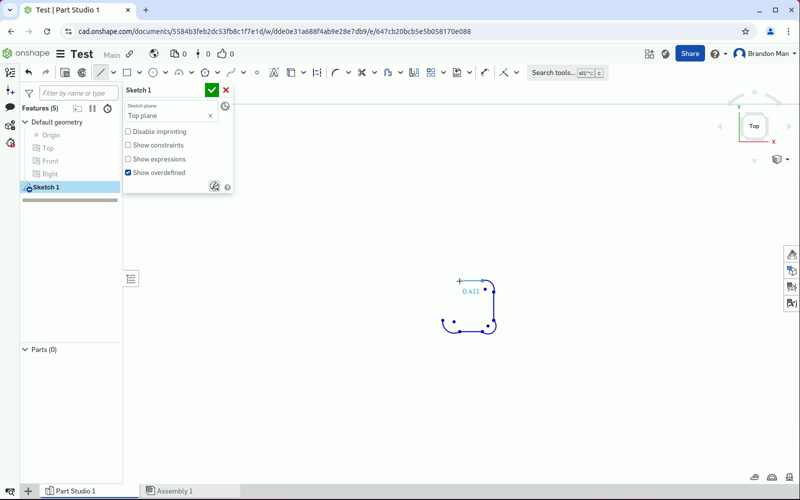
click(459, 280)
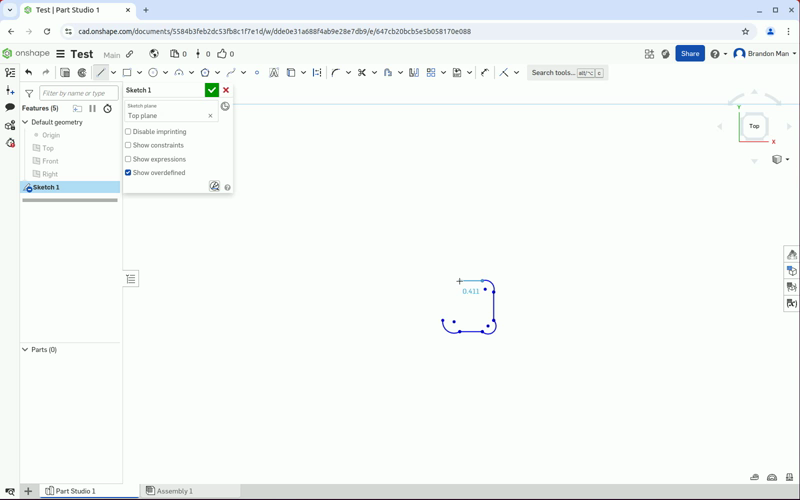
scroll(-6)
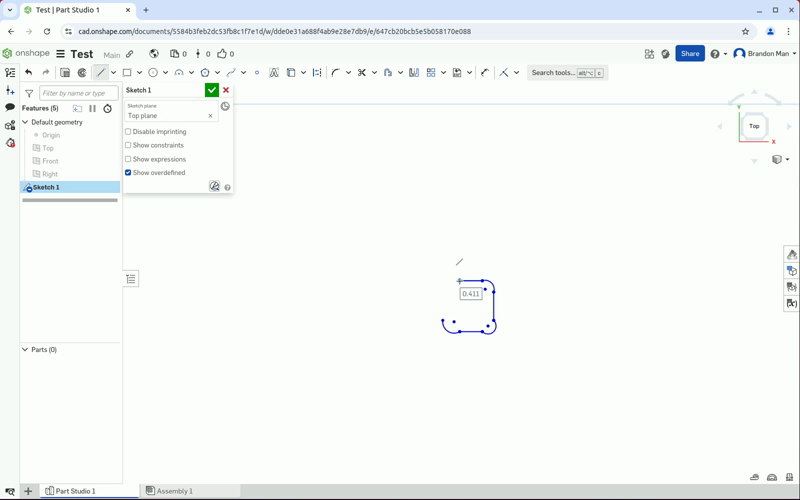
scroll(-6)
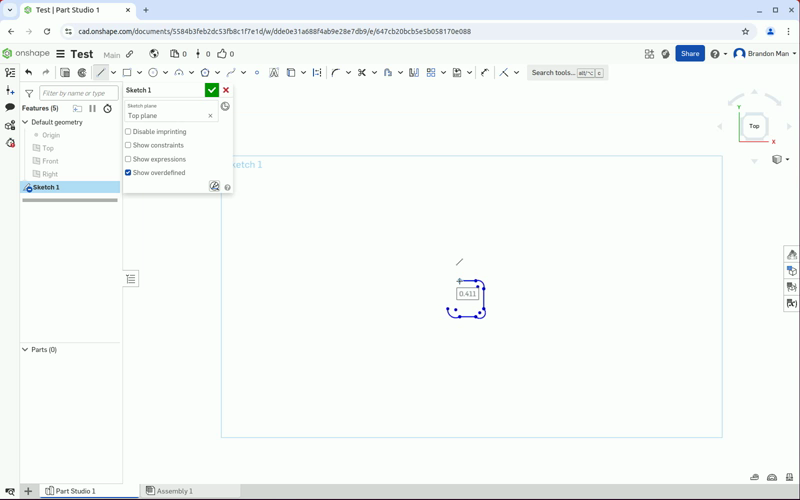
scroll(-6)
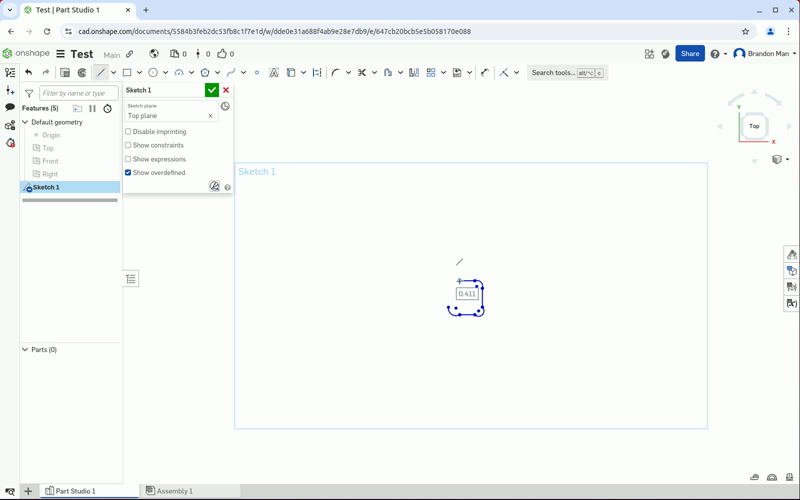
scroll(-6)
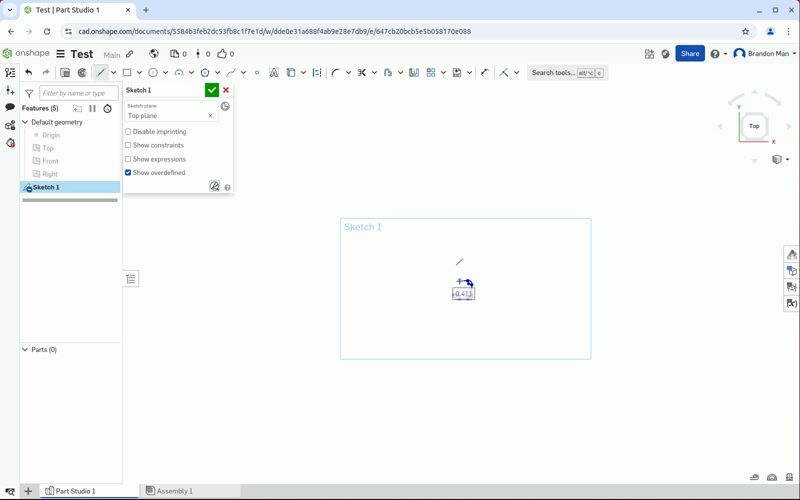
scroll(-6)
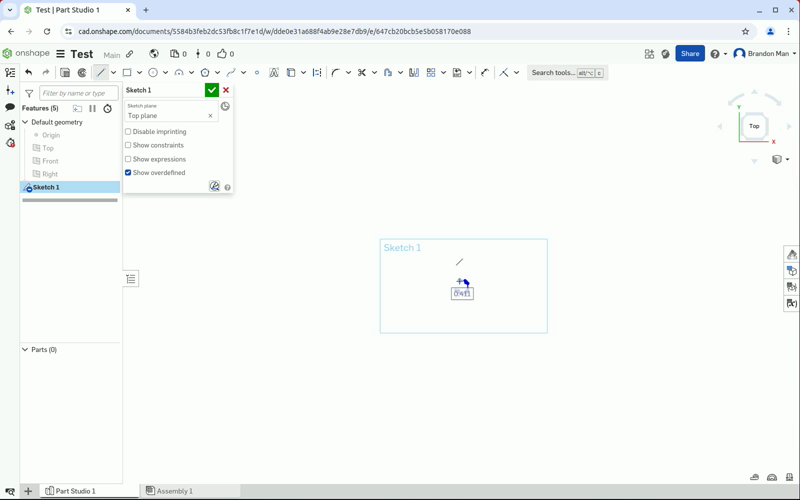
scroll(-6)
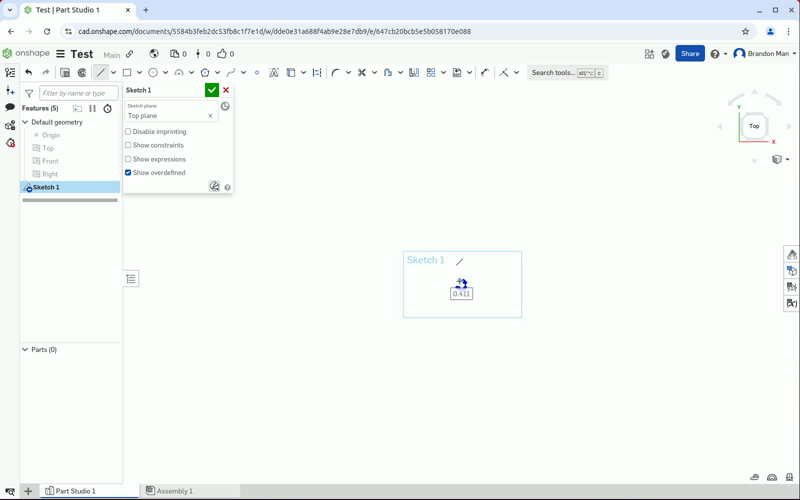
scroll(-6)
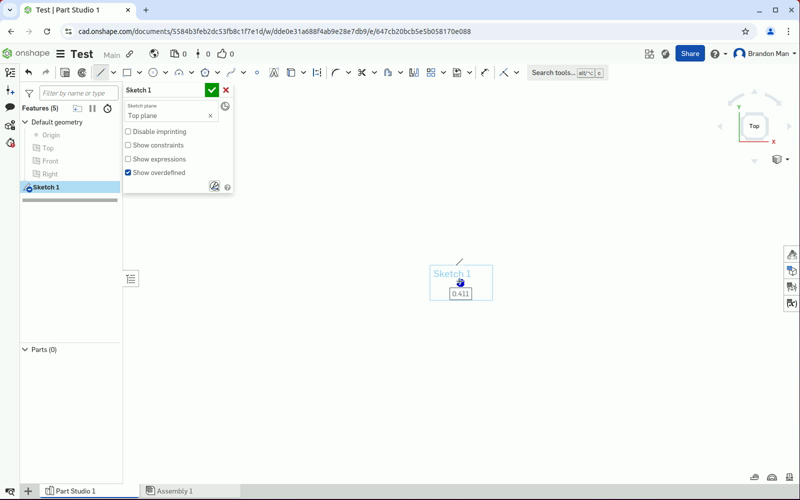
key_up(shift)
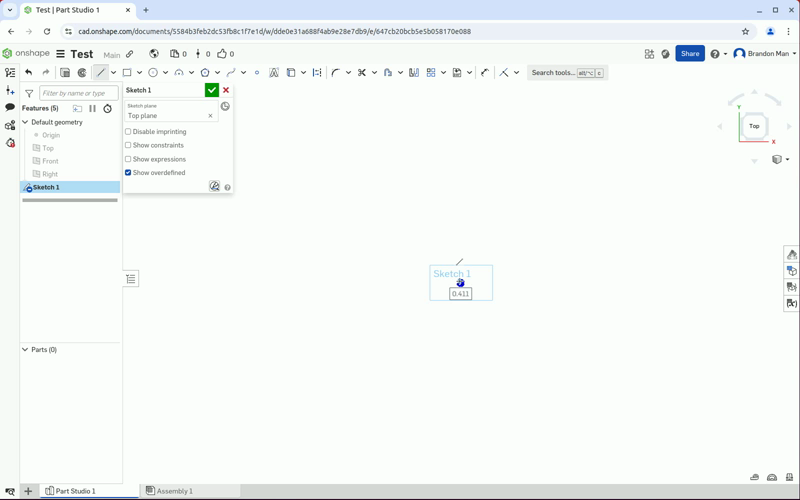
key(esc)
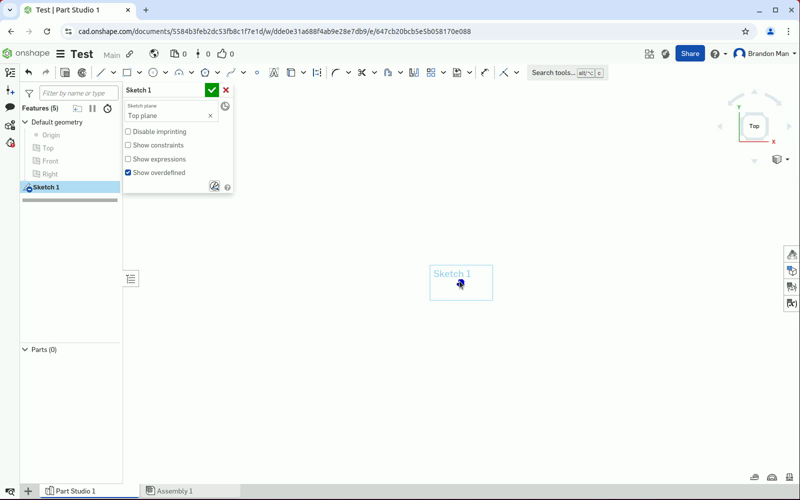
key(a)
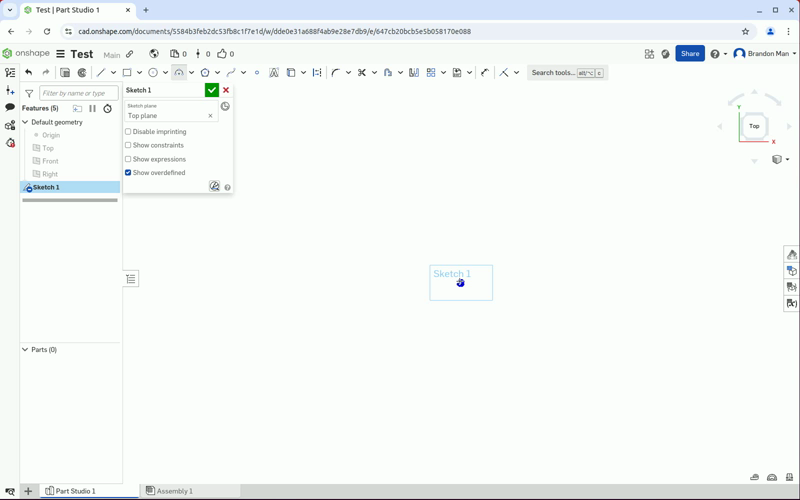
mouse_move(459, 280)
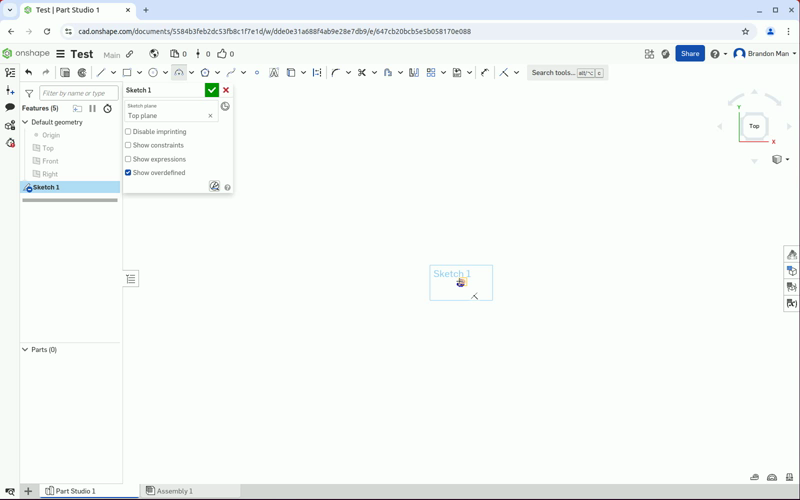
scroll(6)
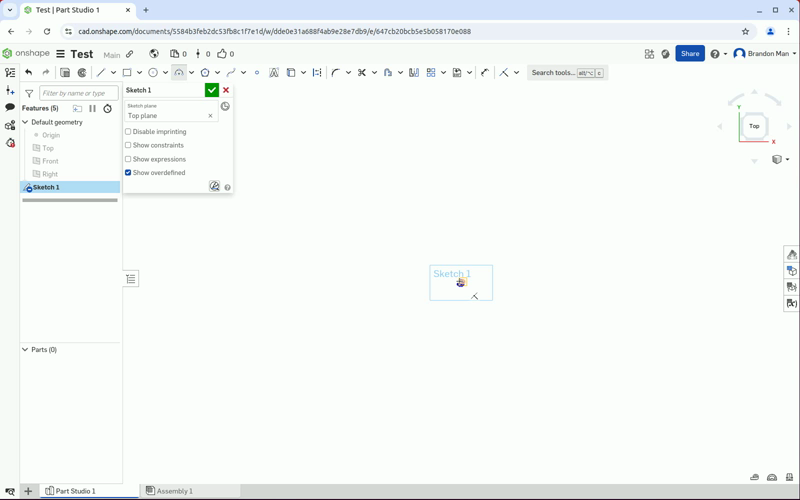
scroll(6)
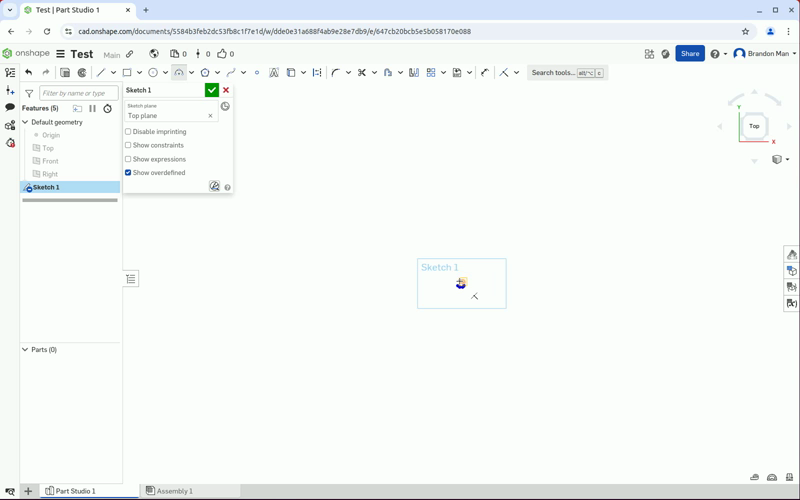
scroll(6)
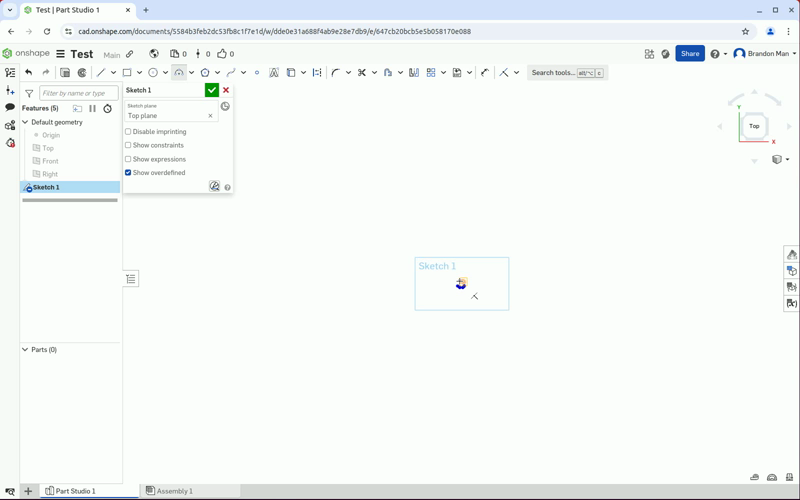
scroll(6)
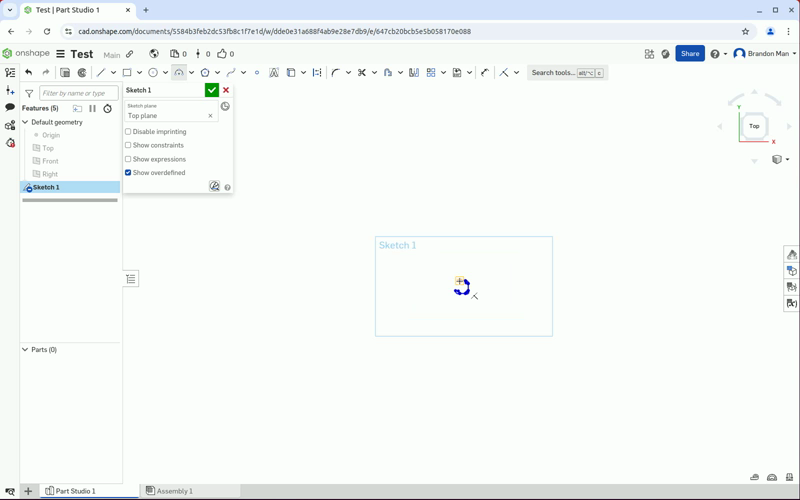
scroll(6)
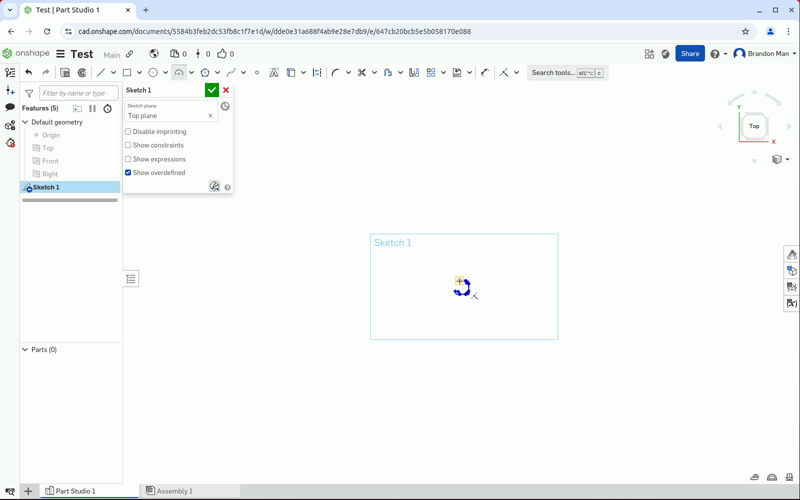
scroll(6)
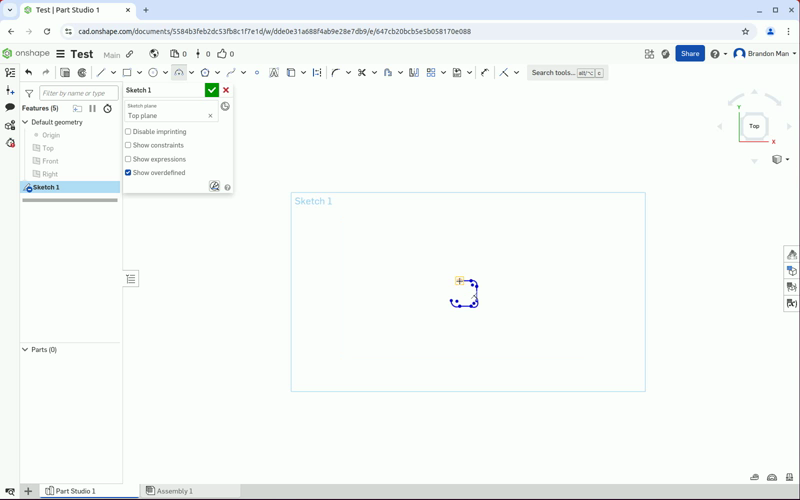
scroll(6)
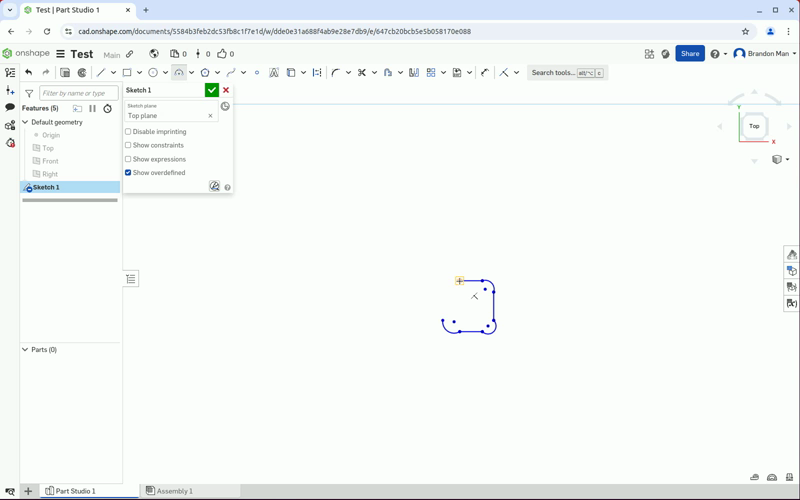
click(459, 280)
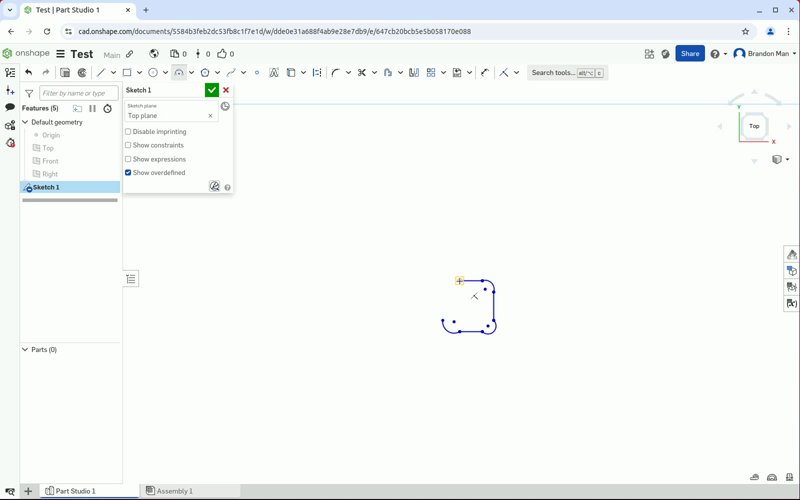
scroll(-6)
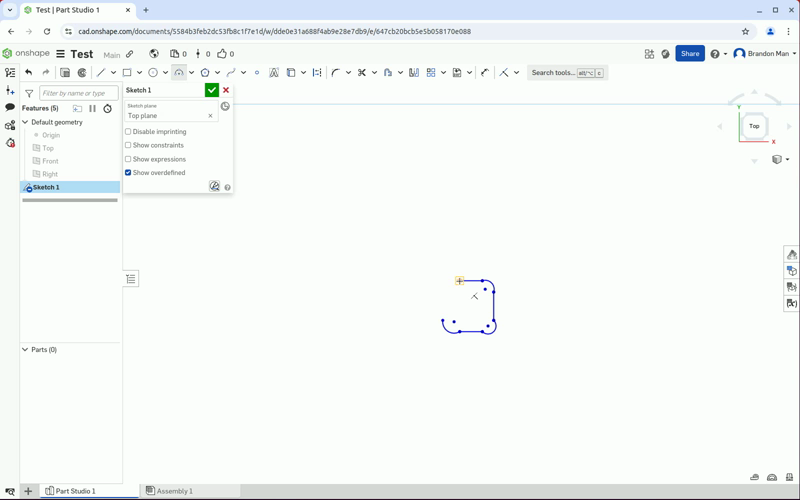
scroll(-6)
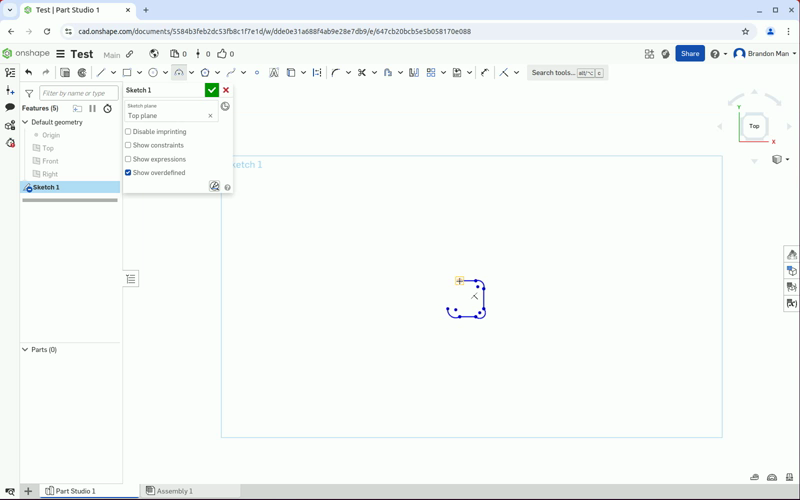
scroll(-6)
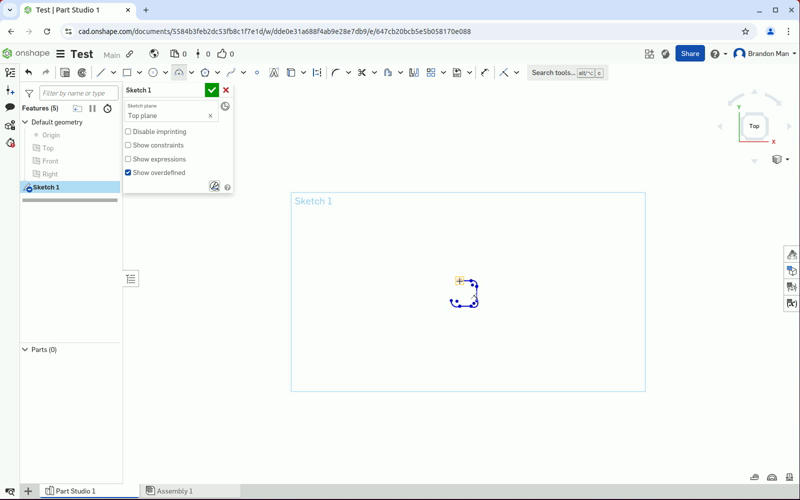
scroll(-6)
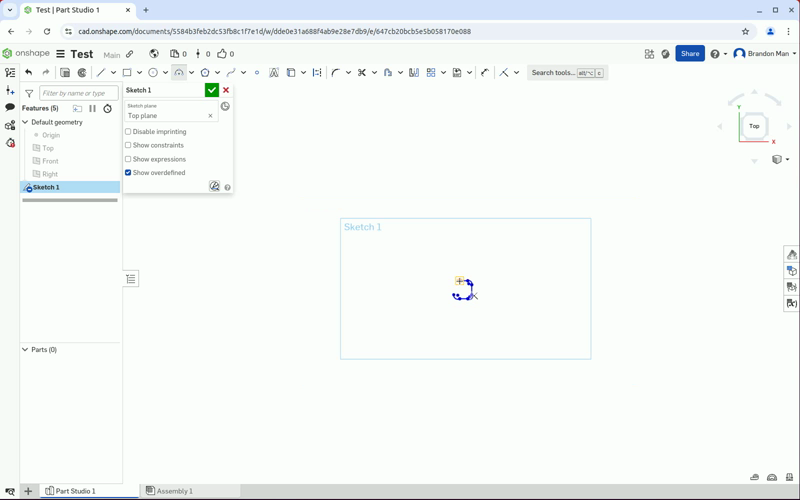
scroll(-6)
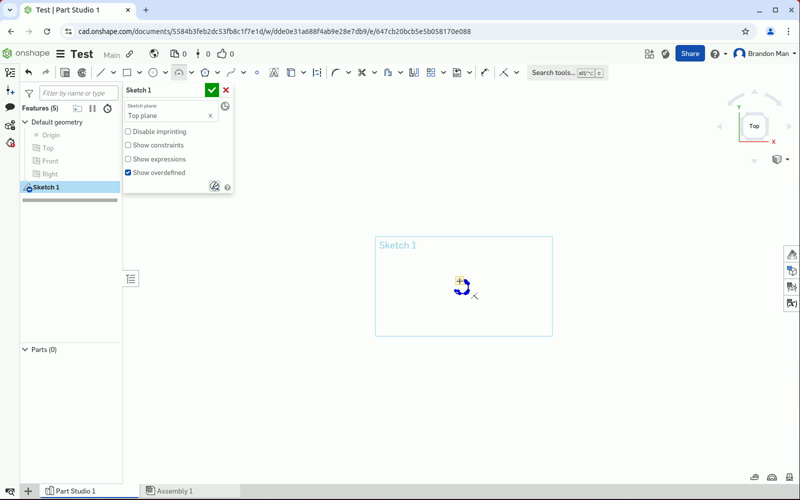
scroll(-6)
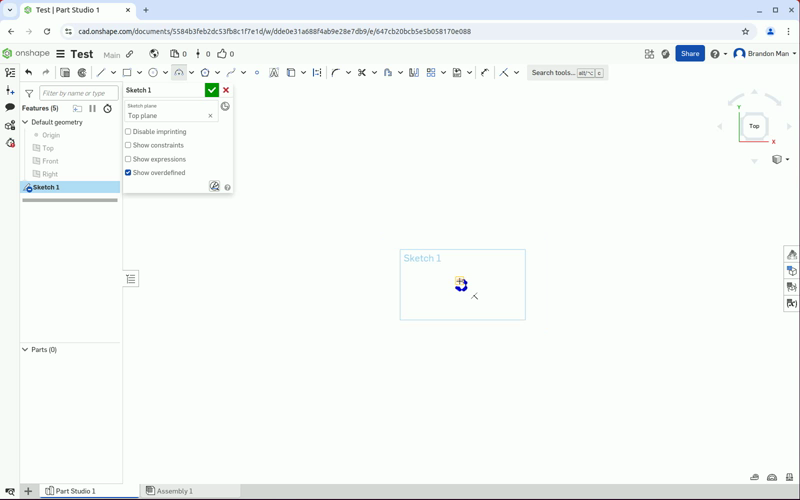
scroll(-6)
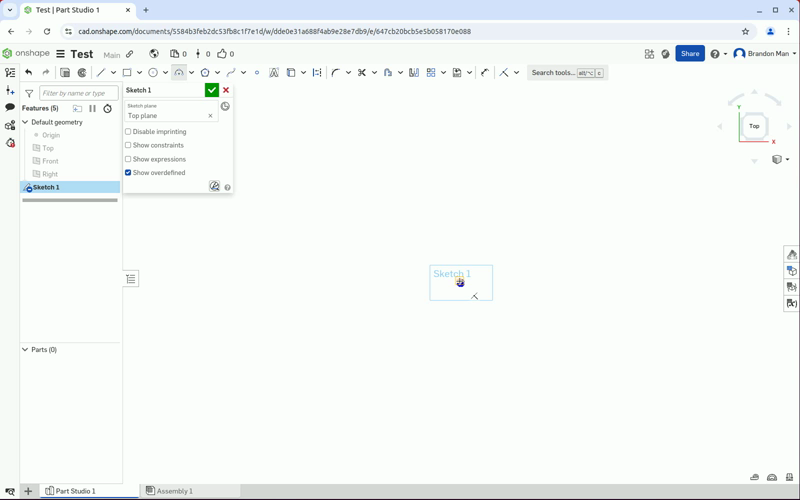
key_down(shift)
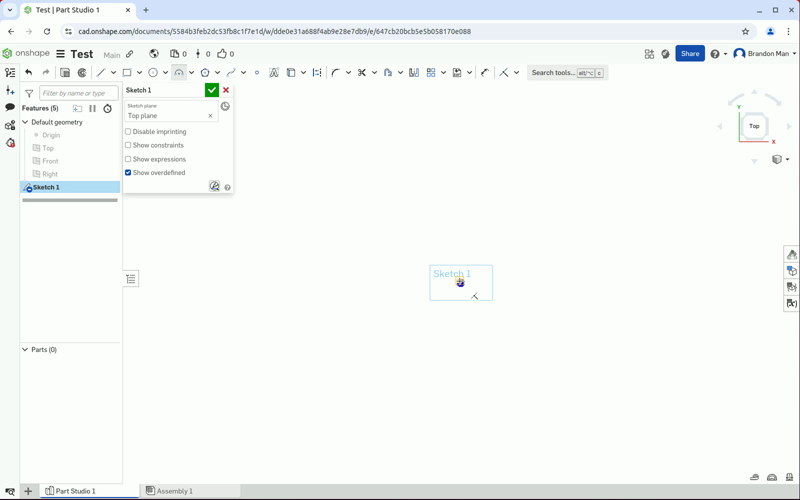
mouse_move(458, 281)
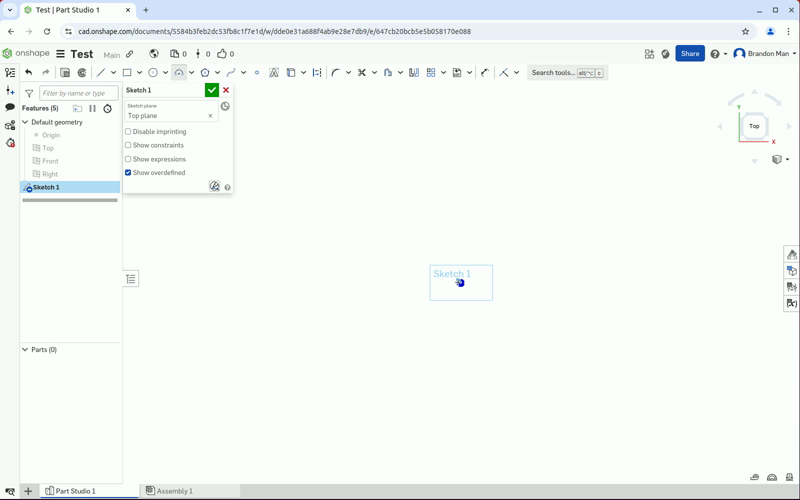
scroll(6)
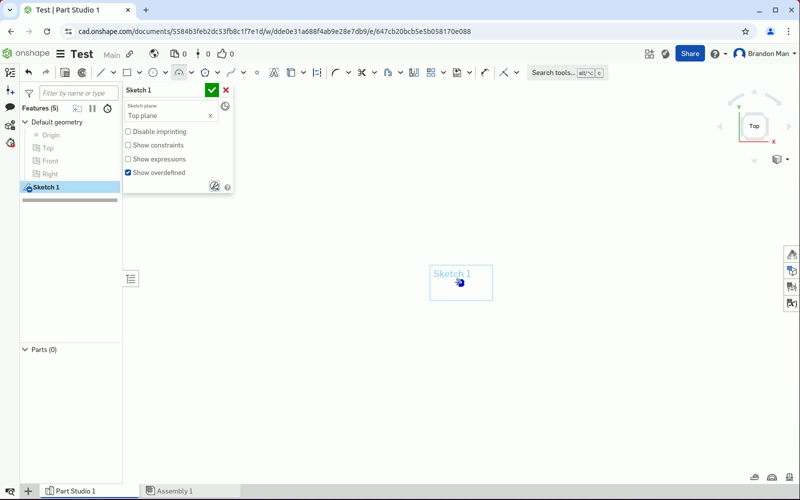
scroll(6)
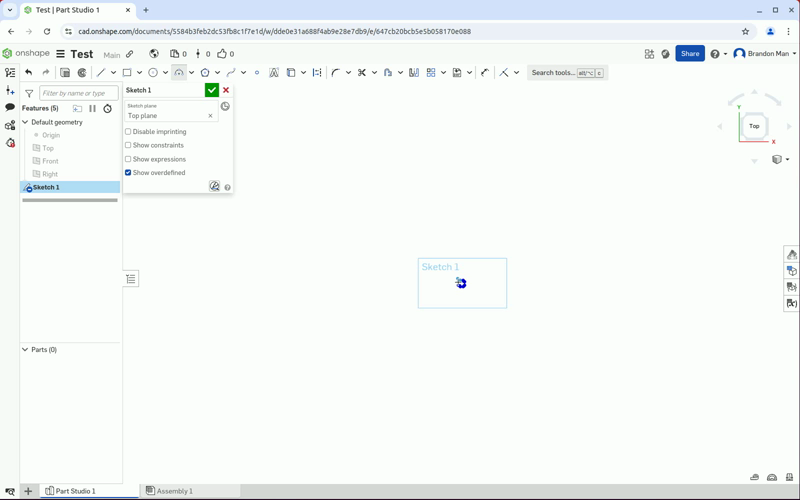
scroll(6)
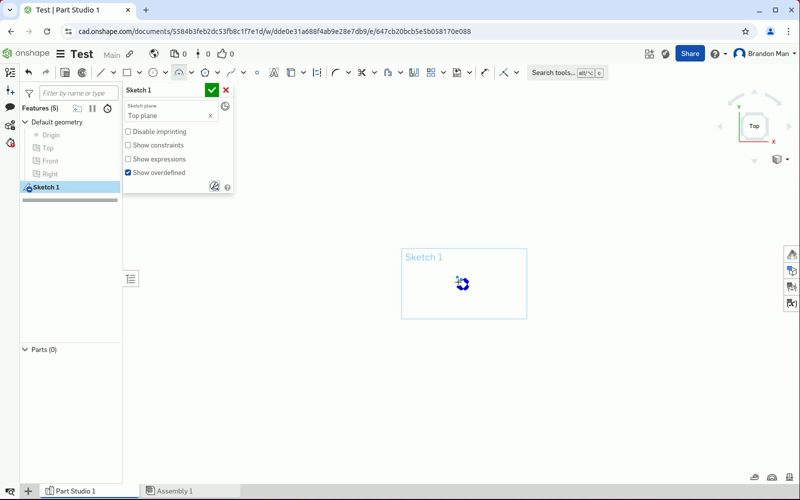
scroll(6)
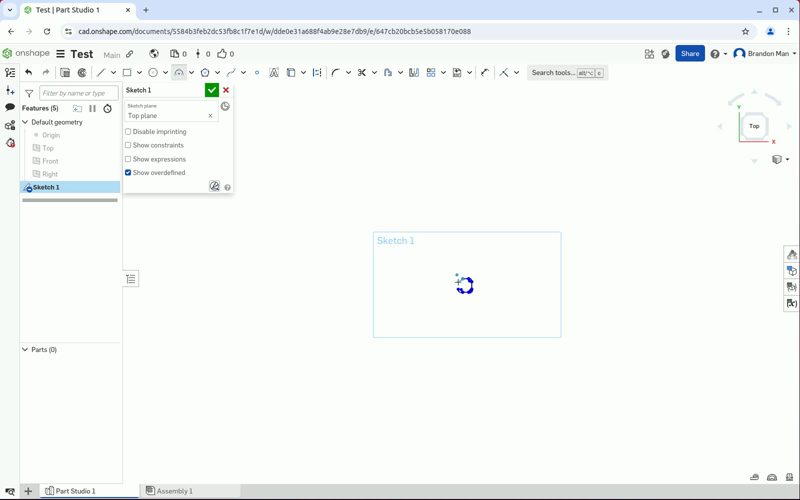
scroll(6)
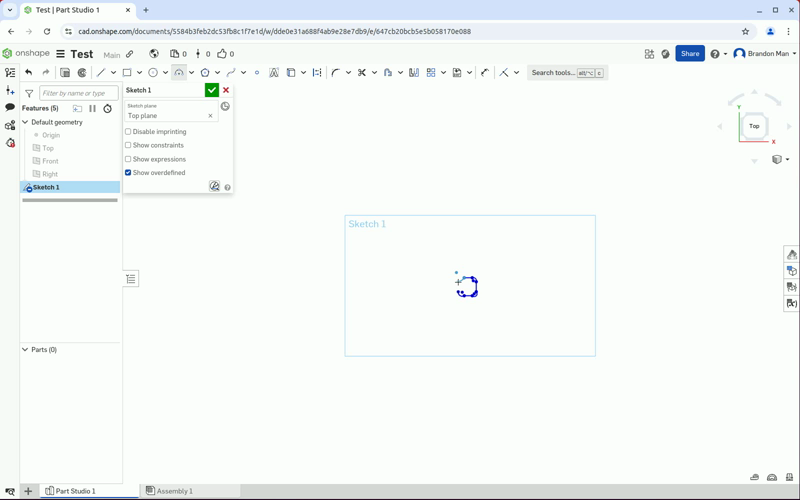
scroll(6)
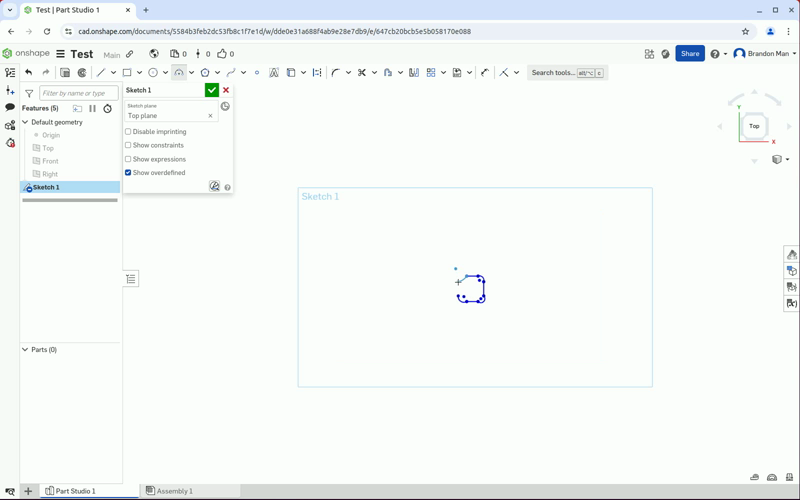
scroll(6)
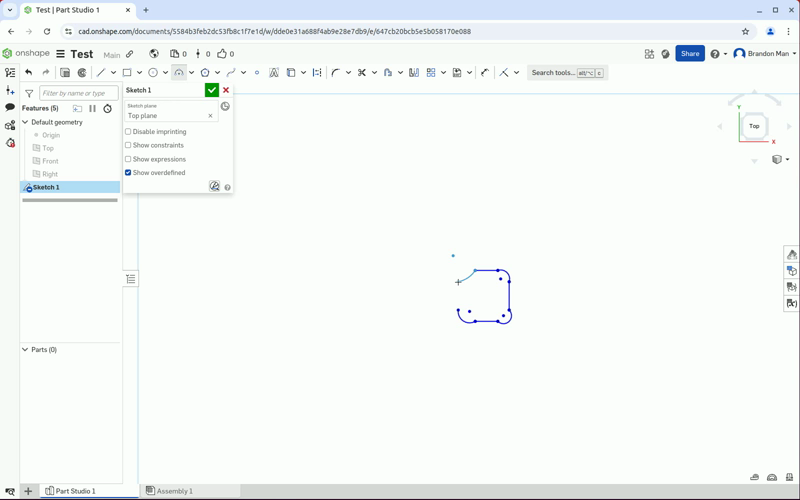
click(458, 281)
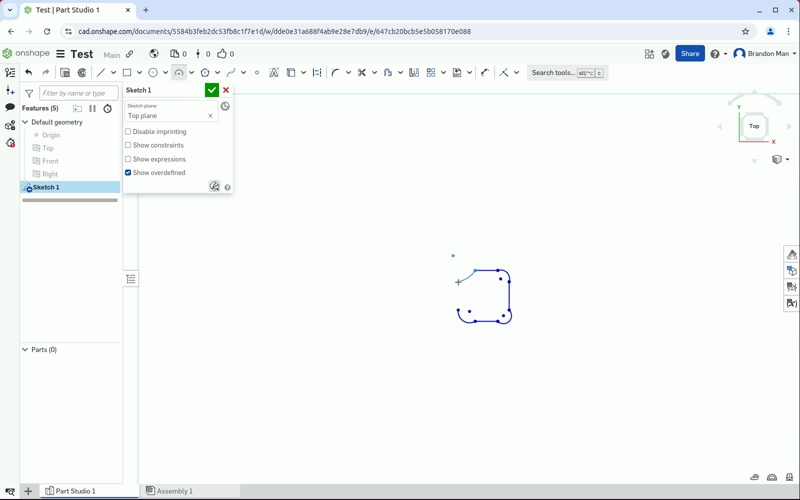
scroll(-6)
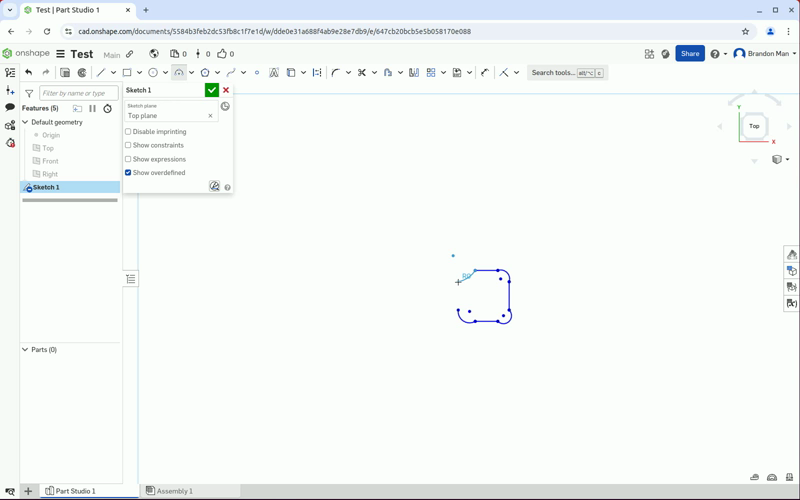
scroll(-6)
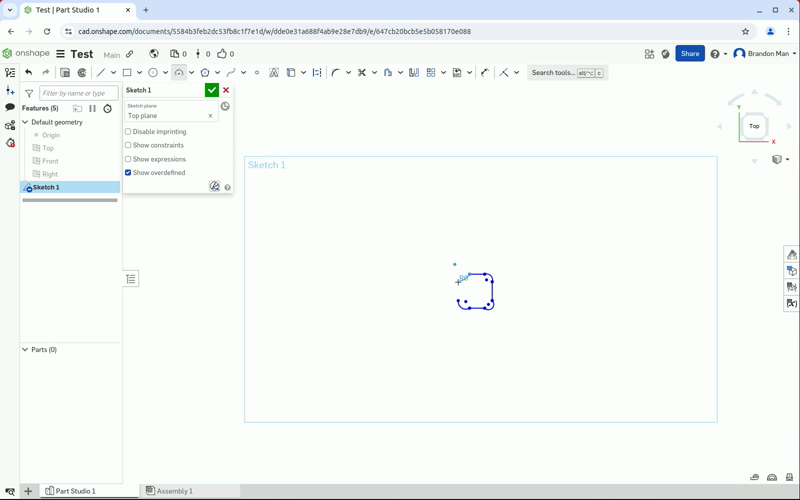
scroll(-6)
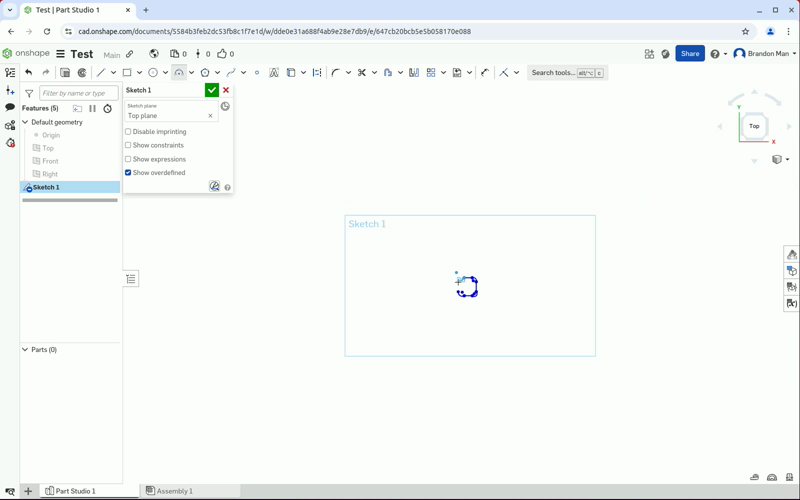
scroll(-6)
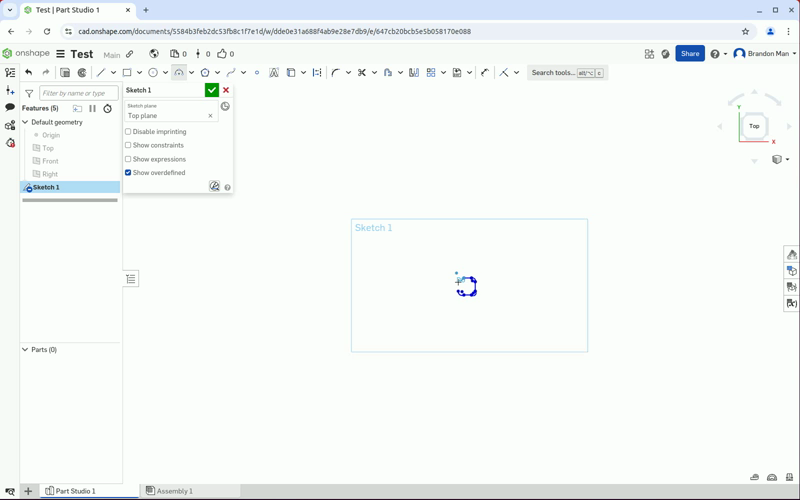
scroll(-6)
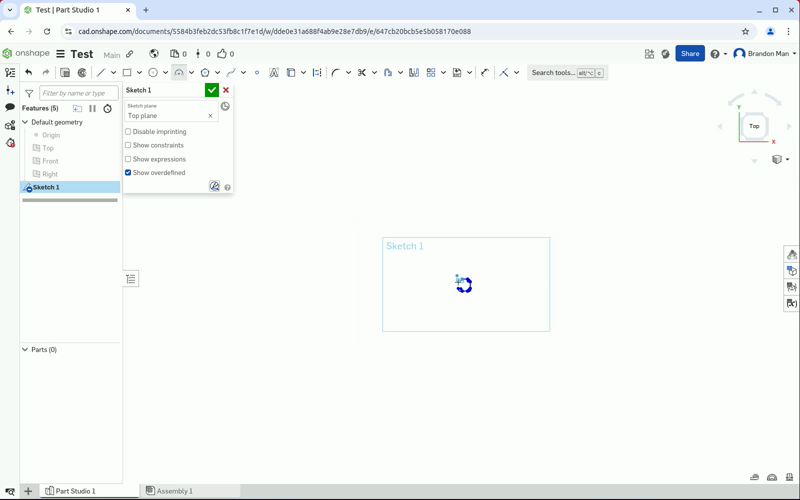
scroll(-6)
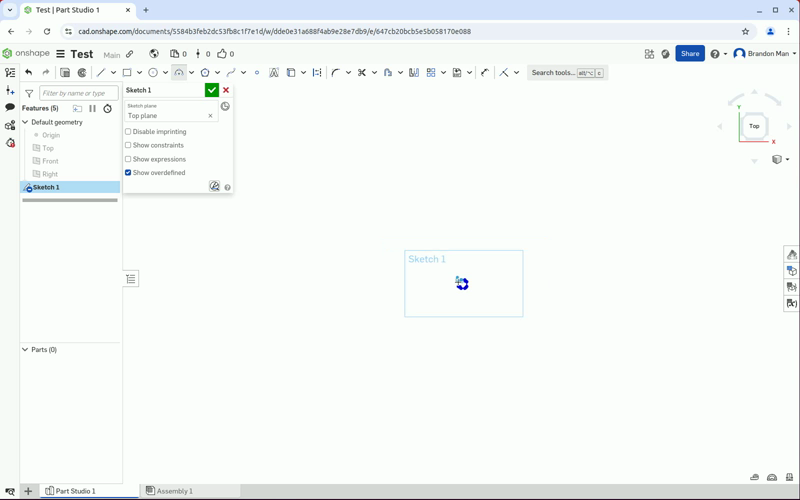
scroll(-6)
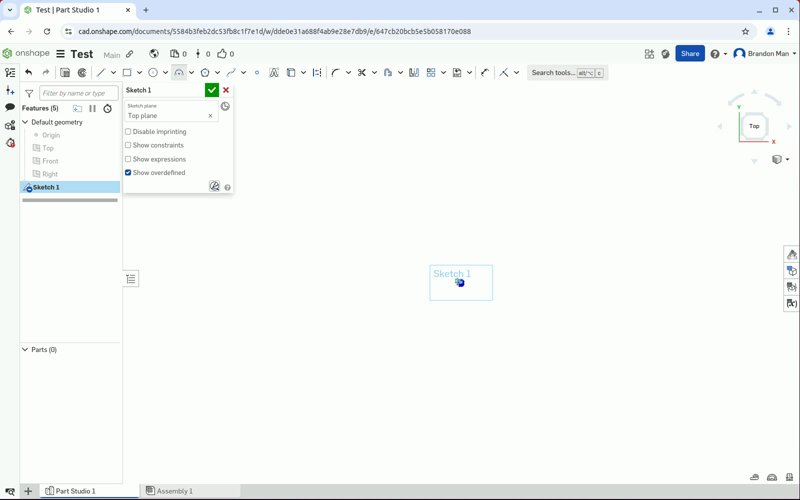
mouse_move(458, 281)
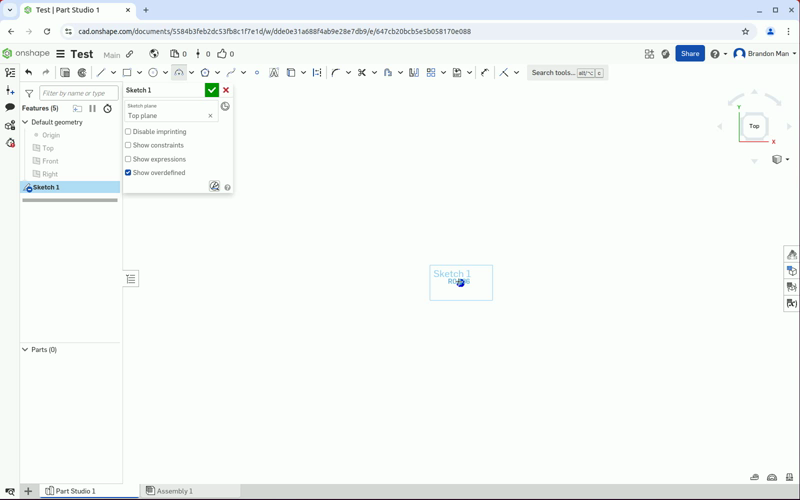
scroll(6)
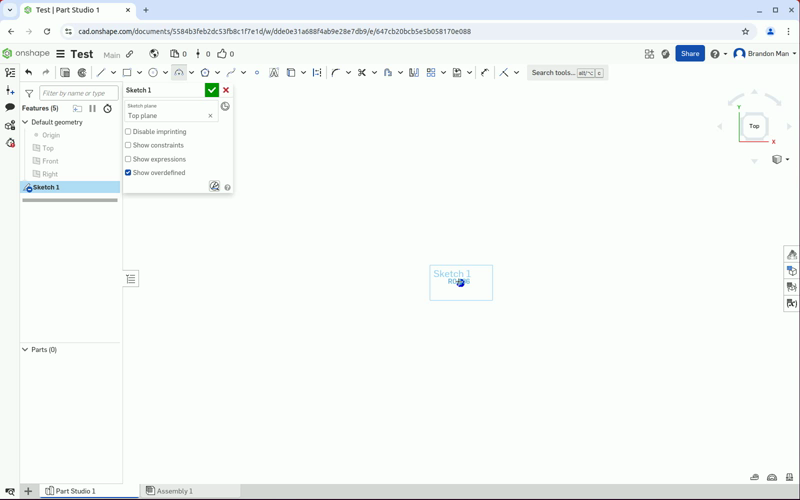
scroll(6)
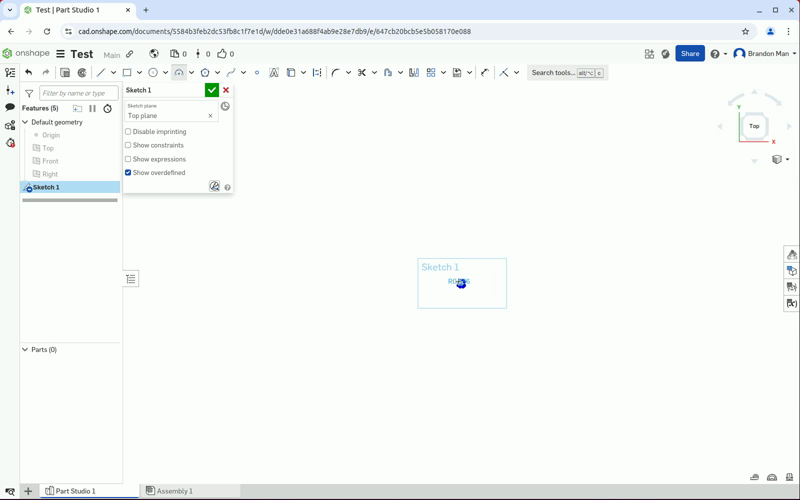
scroll(6)
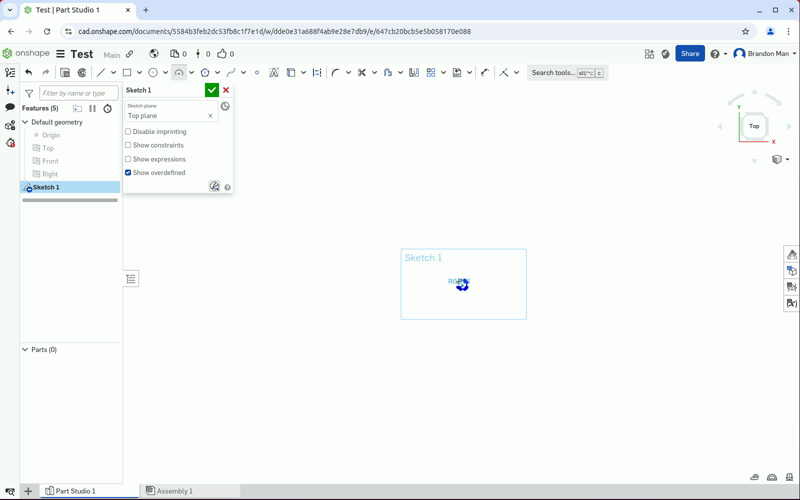
scroll(6)
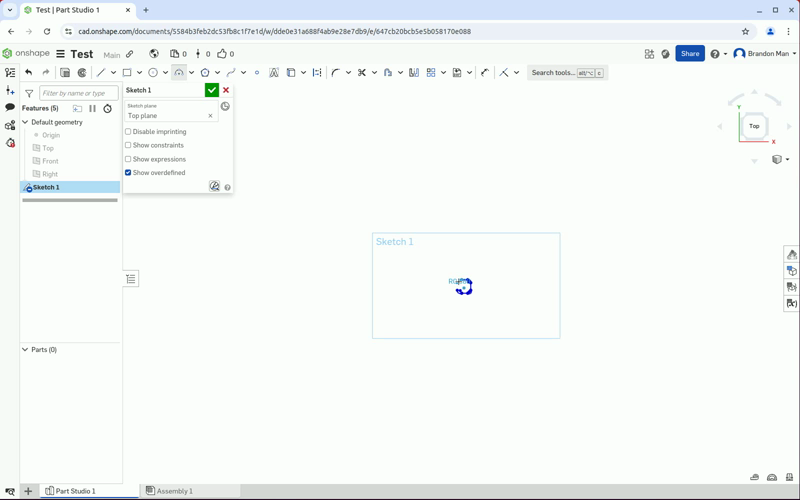
scroll(6)
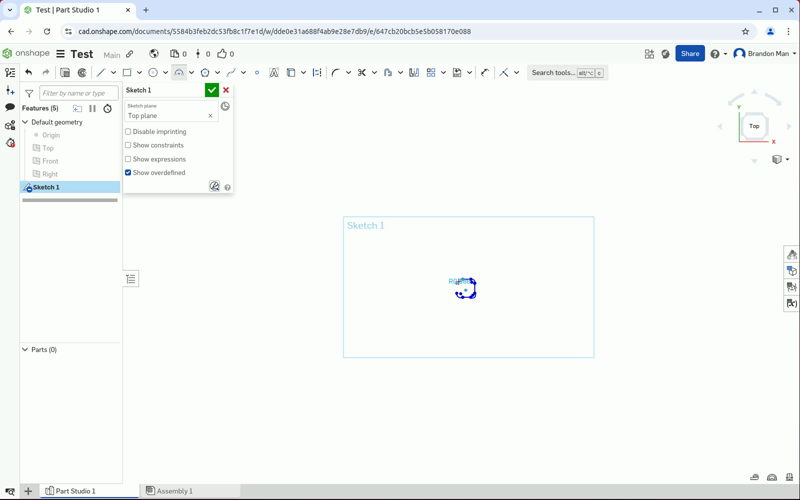
scroll(6)
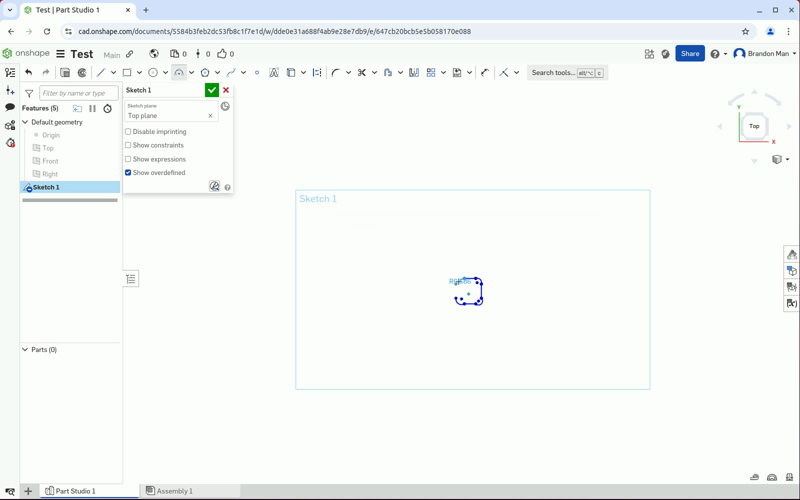
scroll(6)
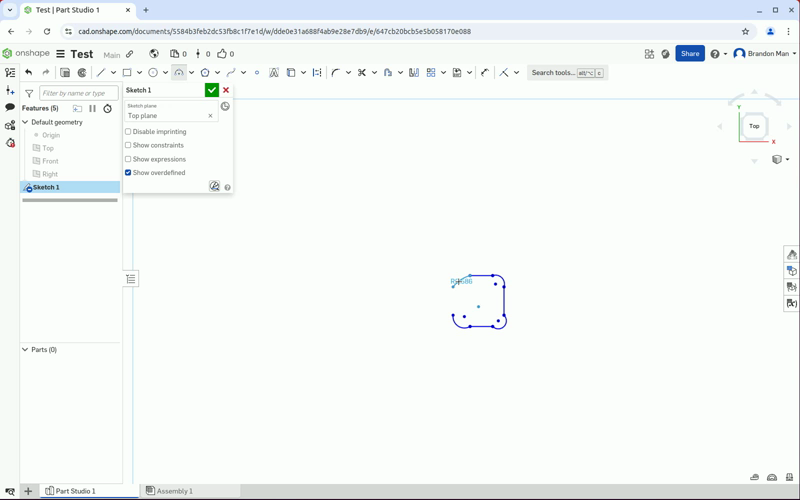
click(458, 281)
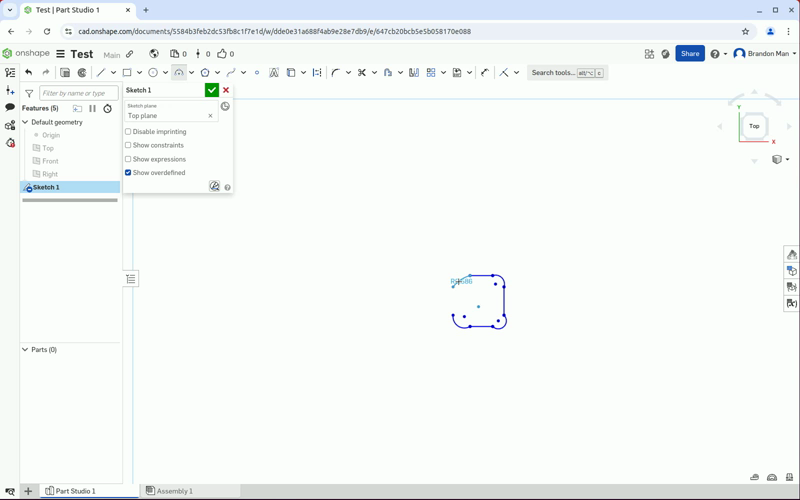
scroll(-6)
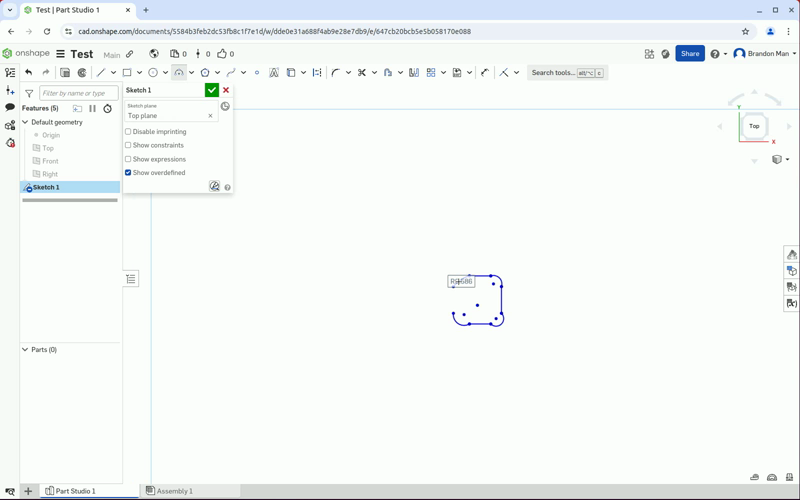
scroll(-6)
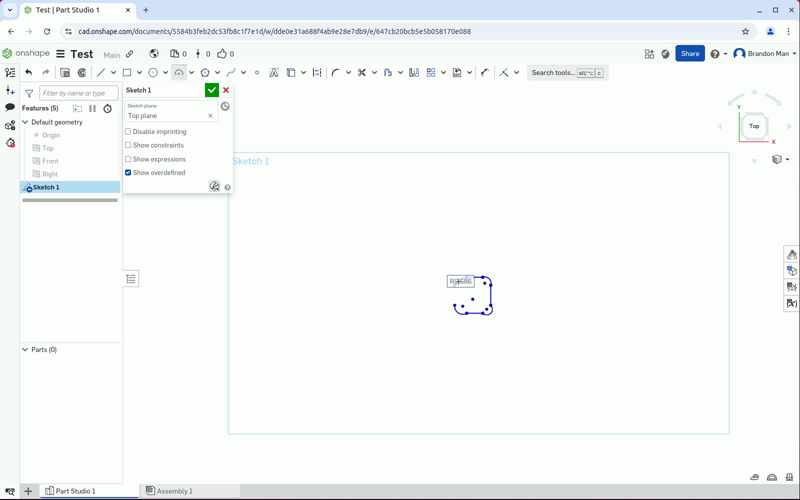
scroll(-6)
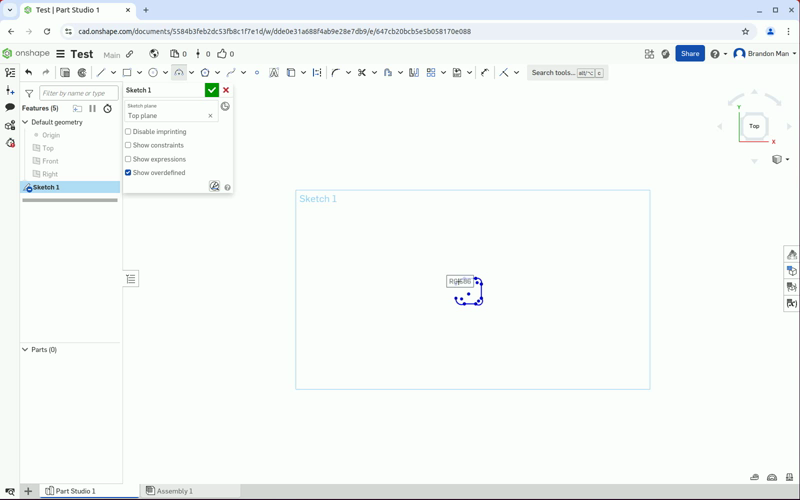
scroll(-6)
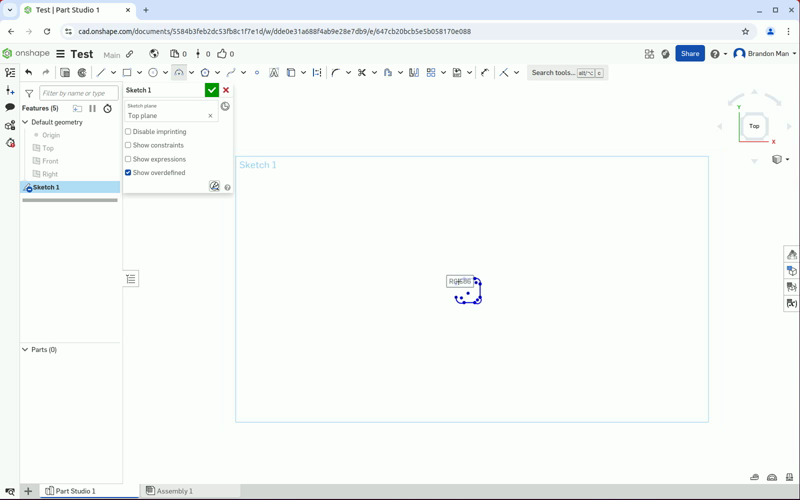
scroll(-6)
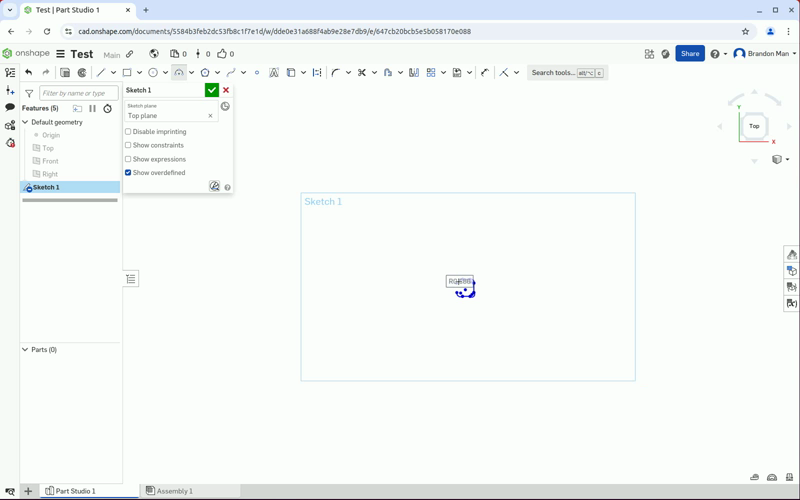
scroll(-6)
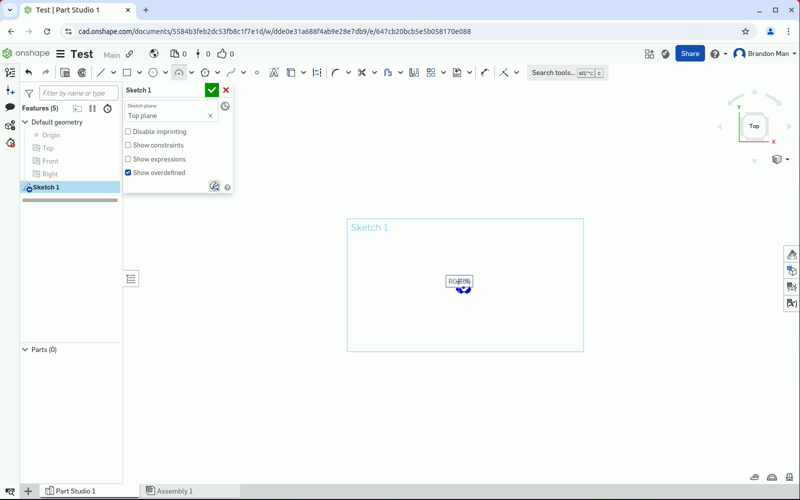
scroll(-6)
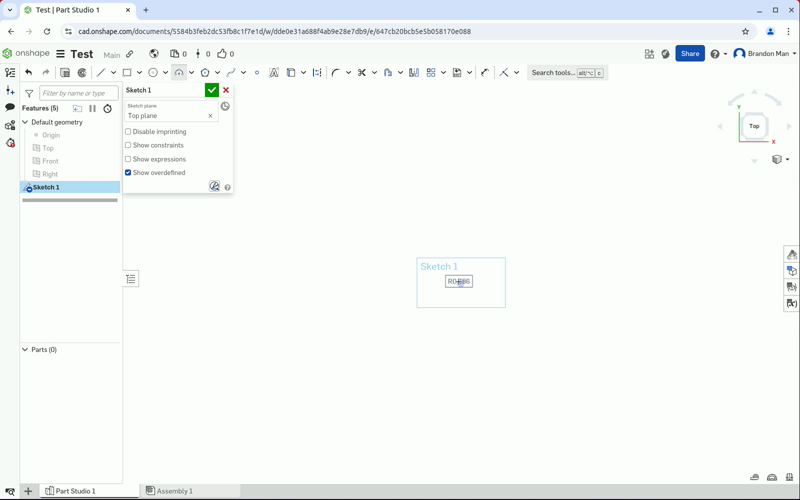
key_up(shift)
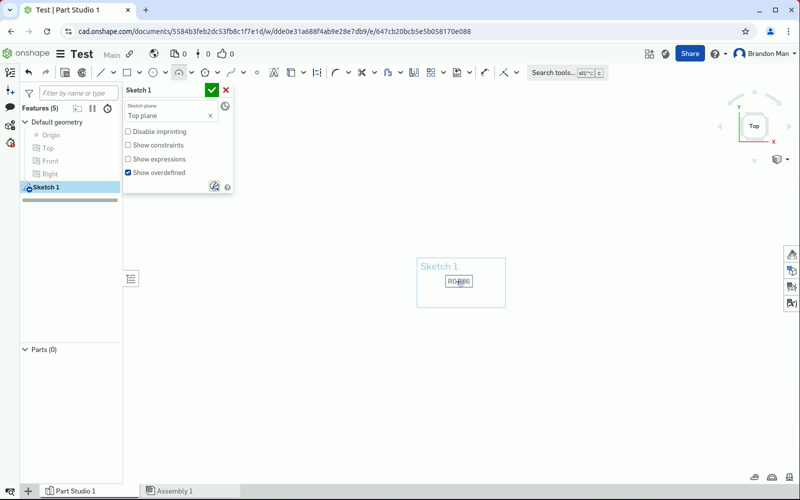
key(esc)
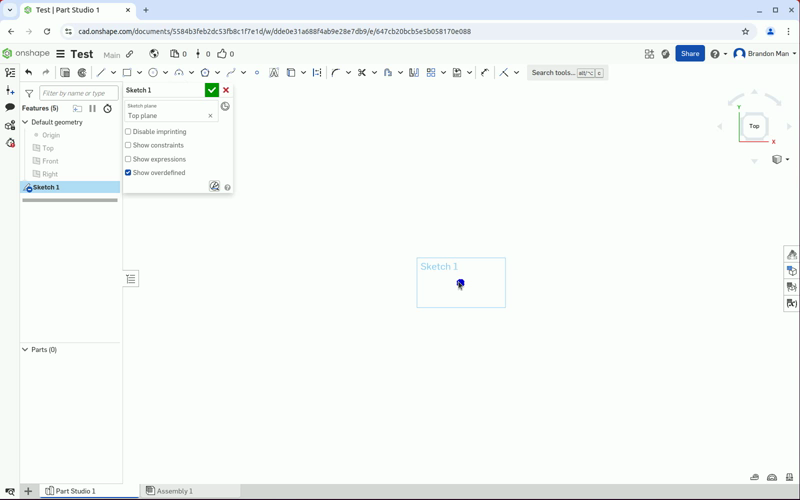
key(l)
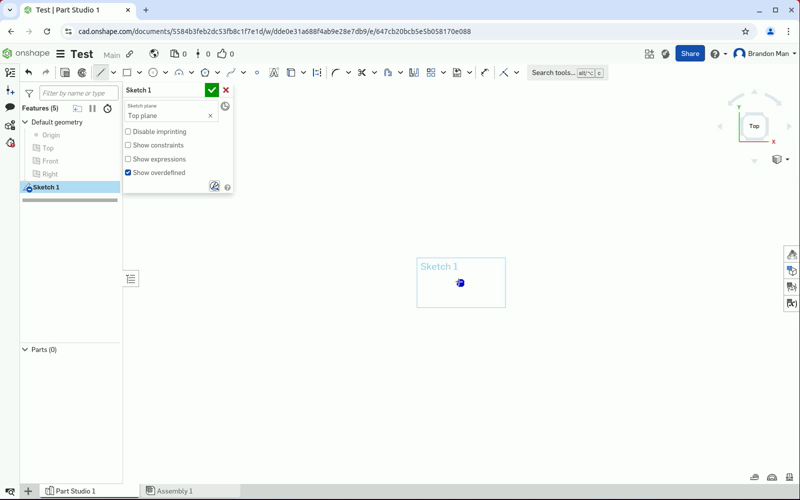
mouse_move(458, 281)
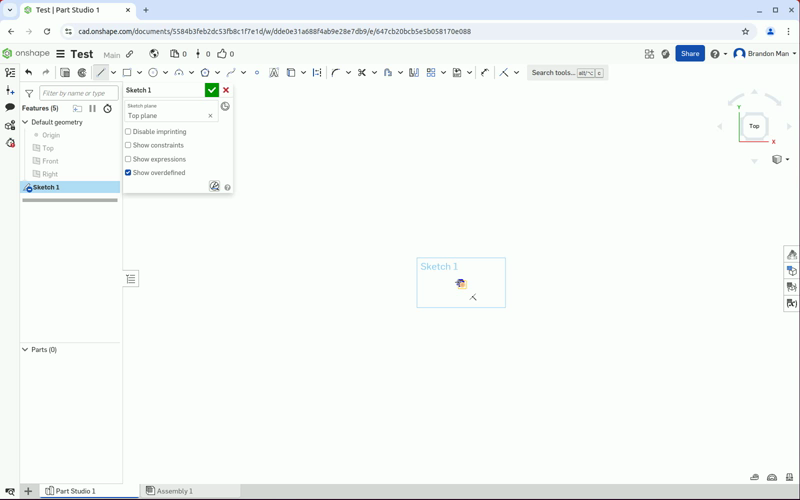
scroll(6)
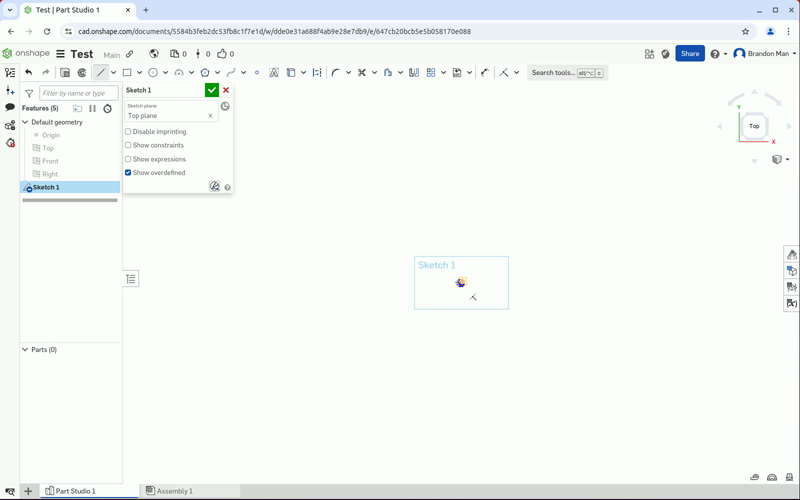
scroll(6)
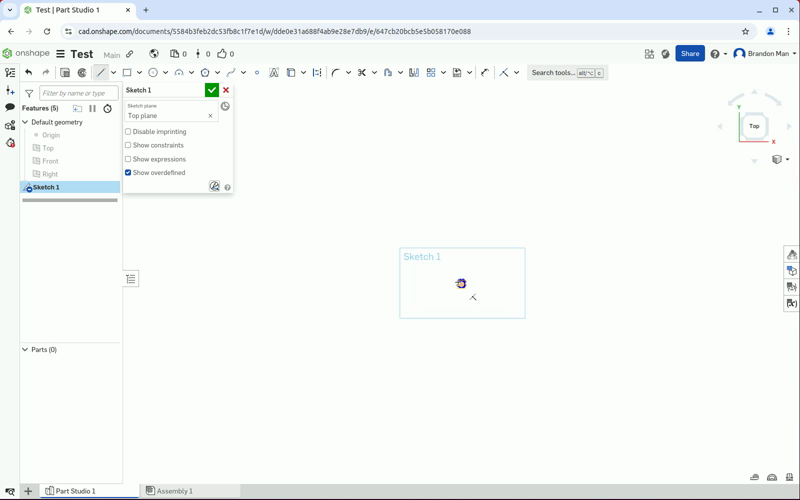
scroll(6)
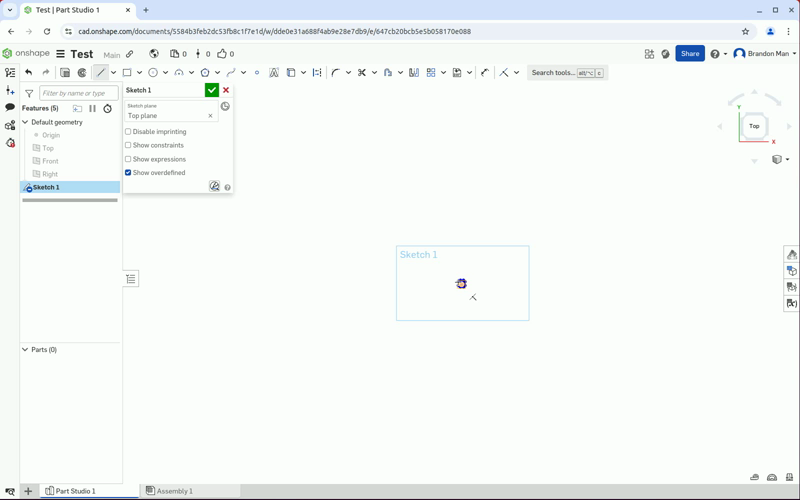
scroll(6)
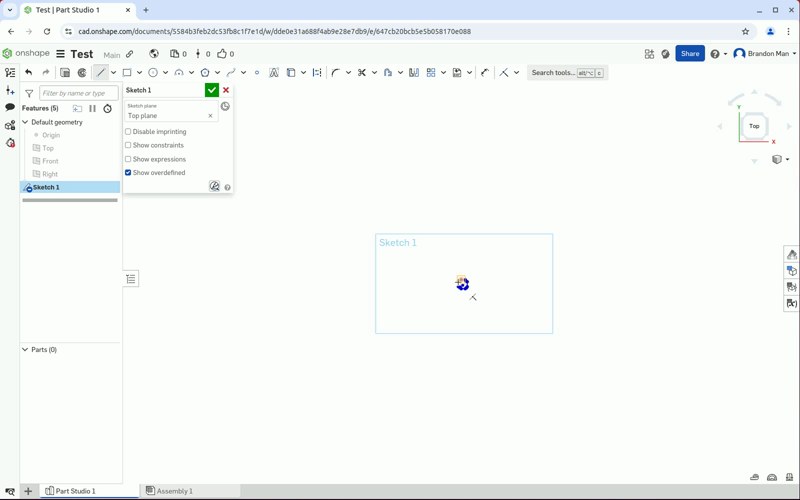
scroll(6)
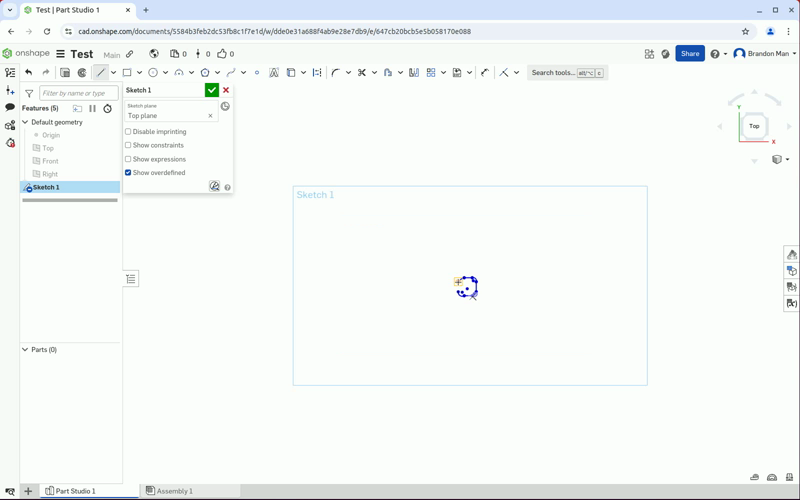
scroll(6)
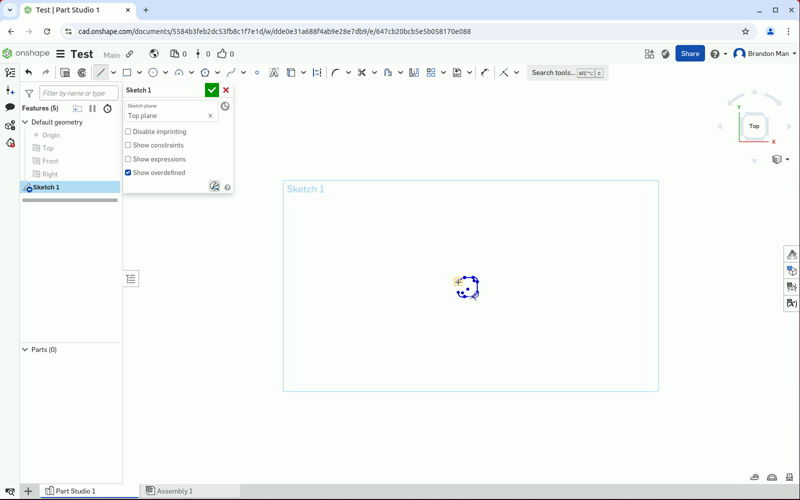
scroll(6)
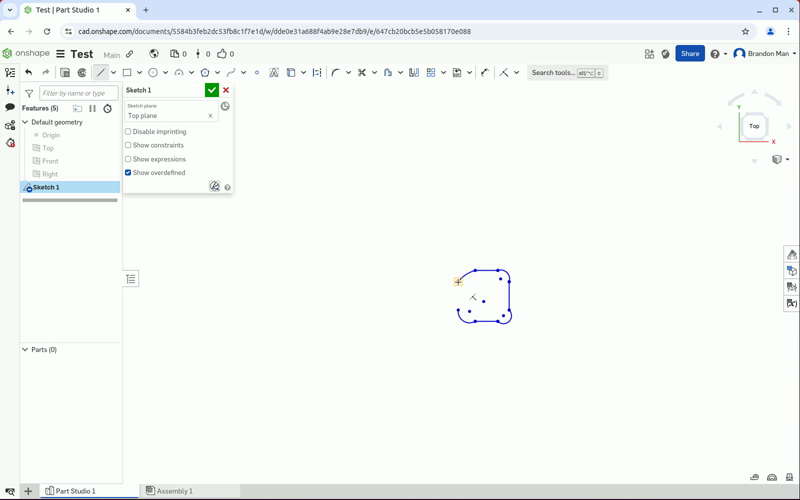
click(458, 281)
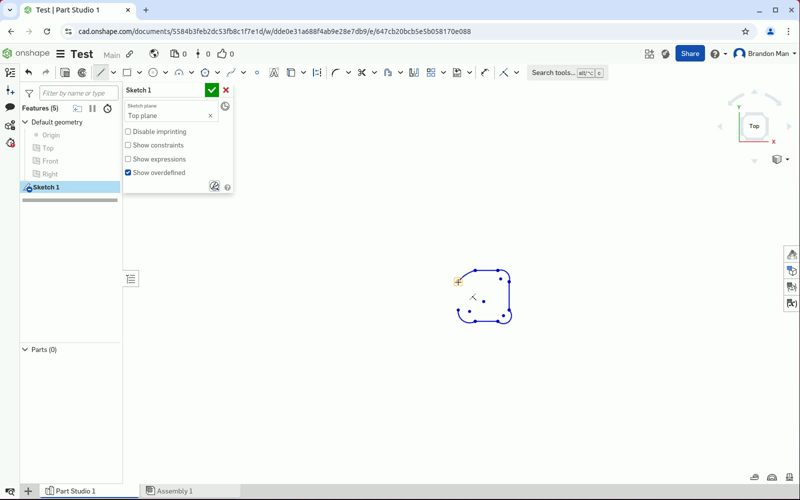
scroll(-6)
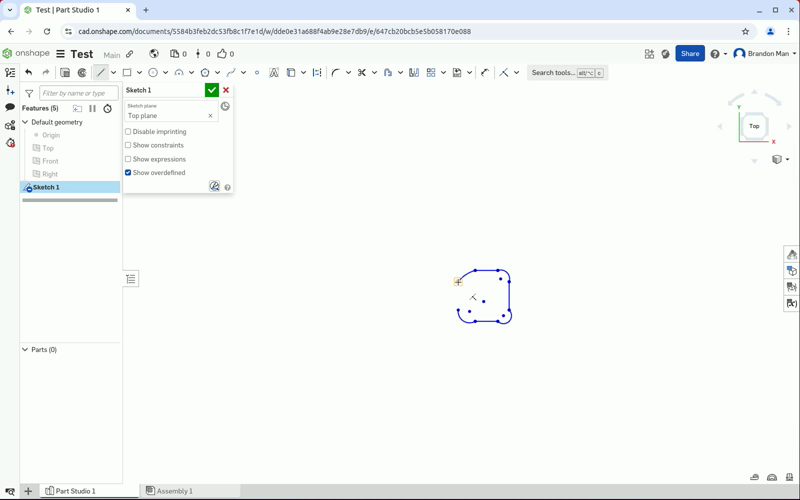
scroll(-6)
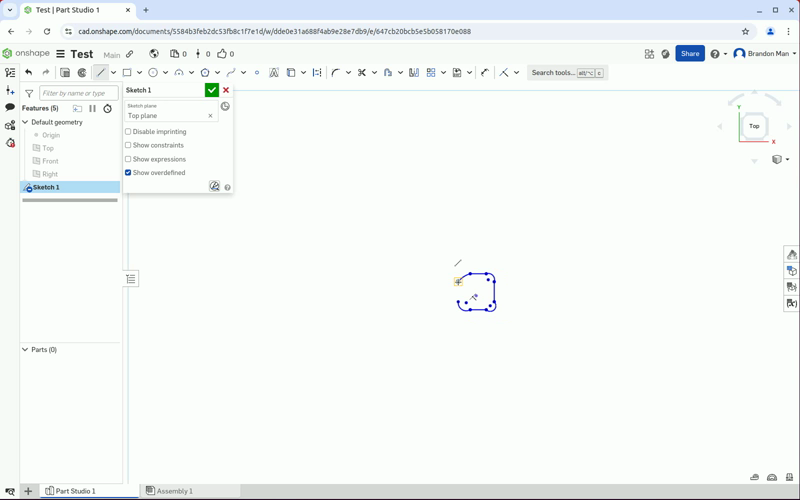
scroll(-6)
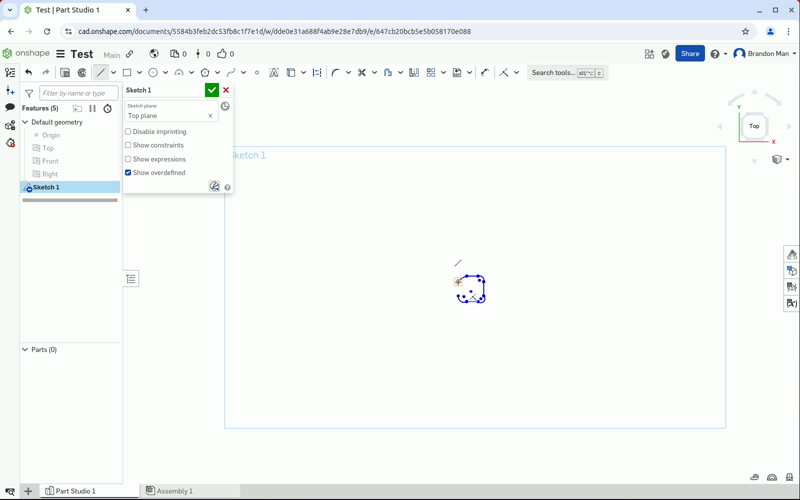
scroll(-6)
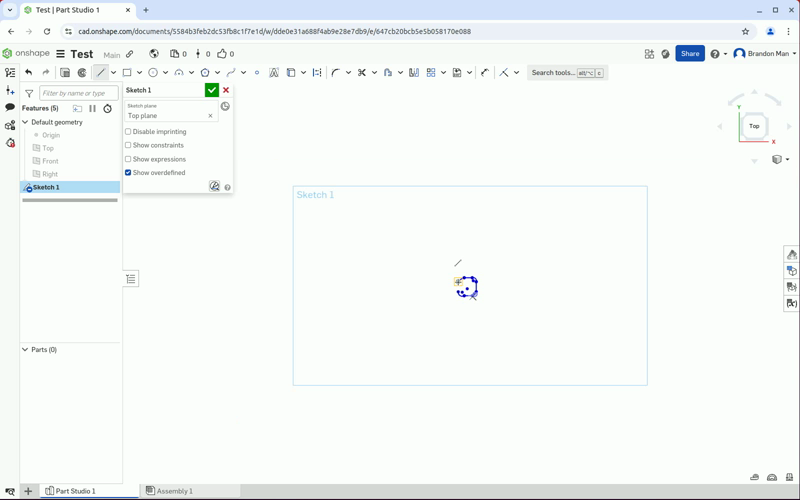
scroll(-6)
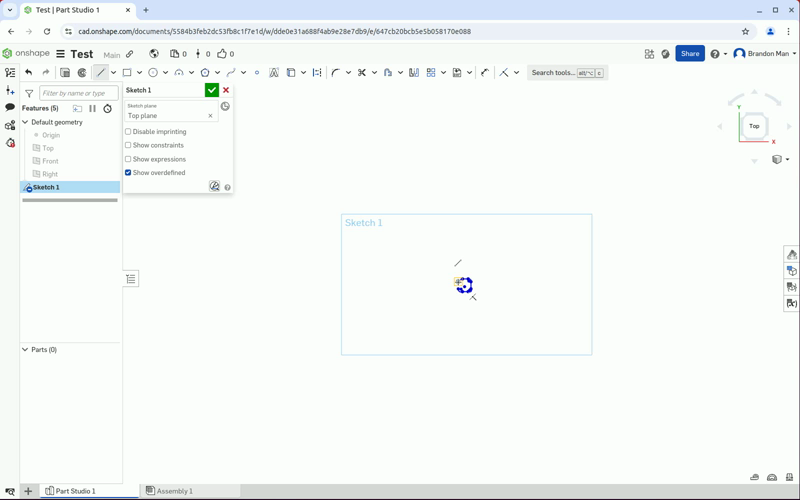
scroll(-6)
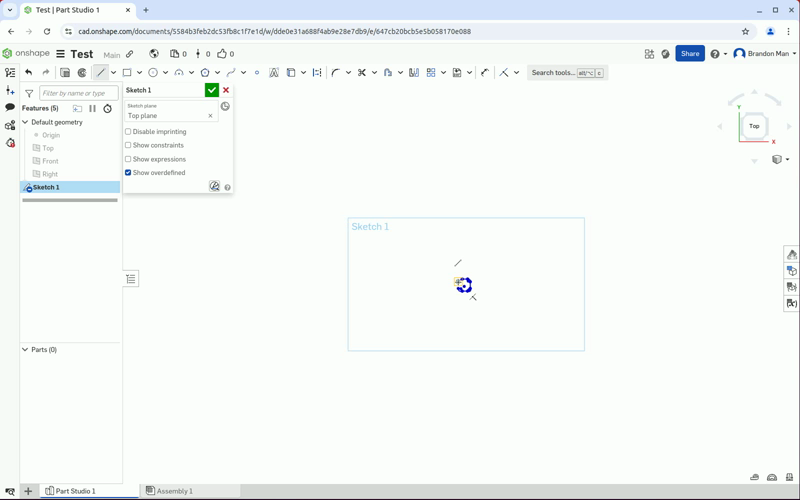
scroll(-6)
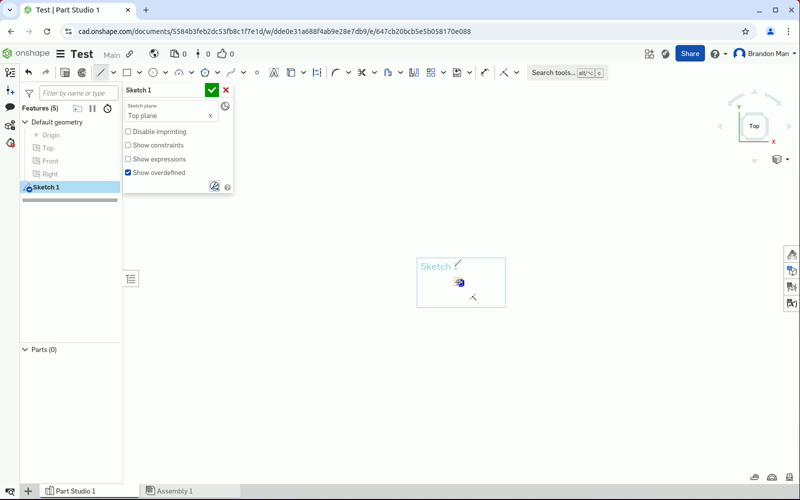
mouse_move(488, 281)
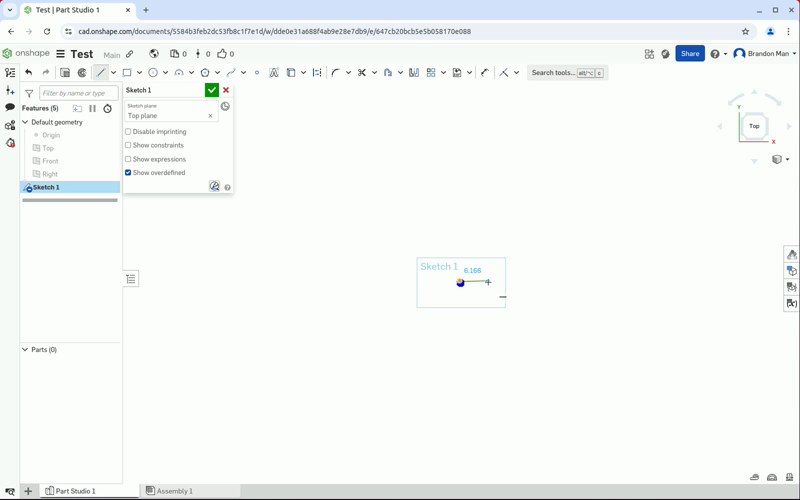
key_down(shift)
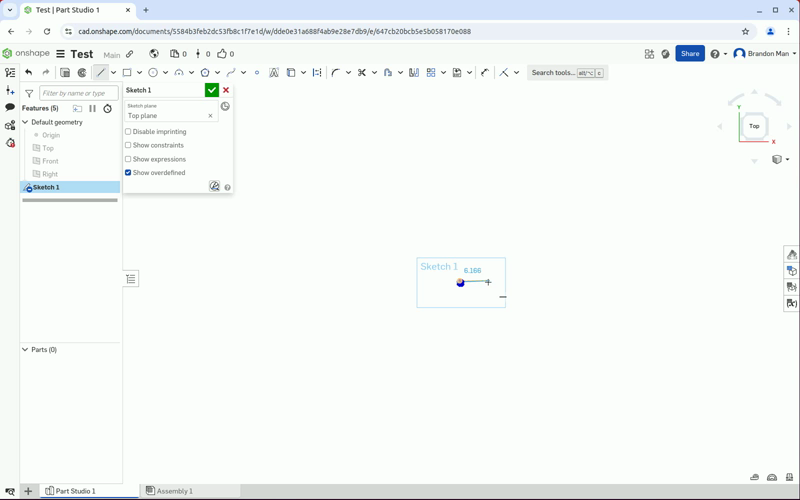
mouse_move(458, 284)
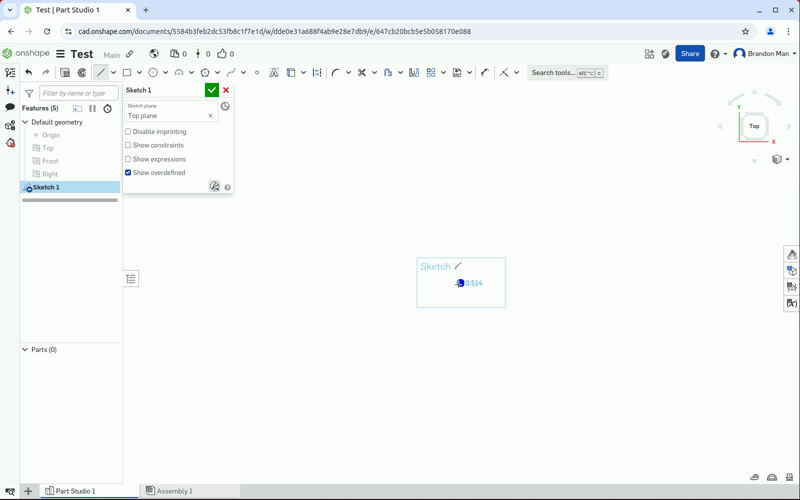
scroll(6)
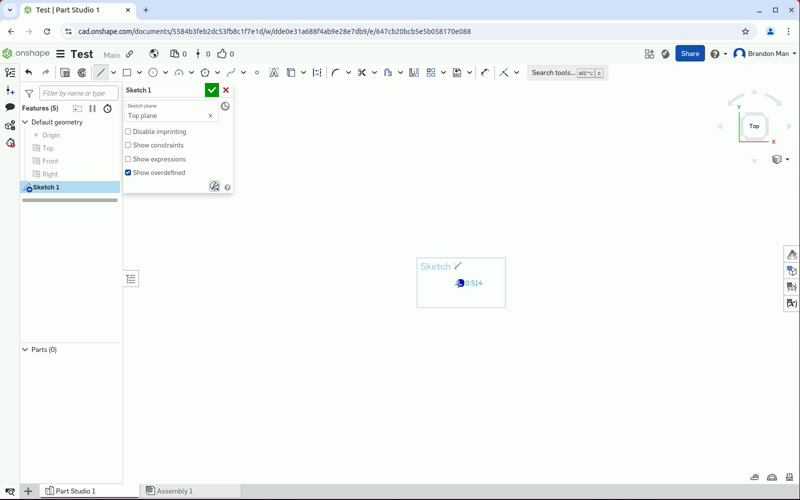
scroll(6)
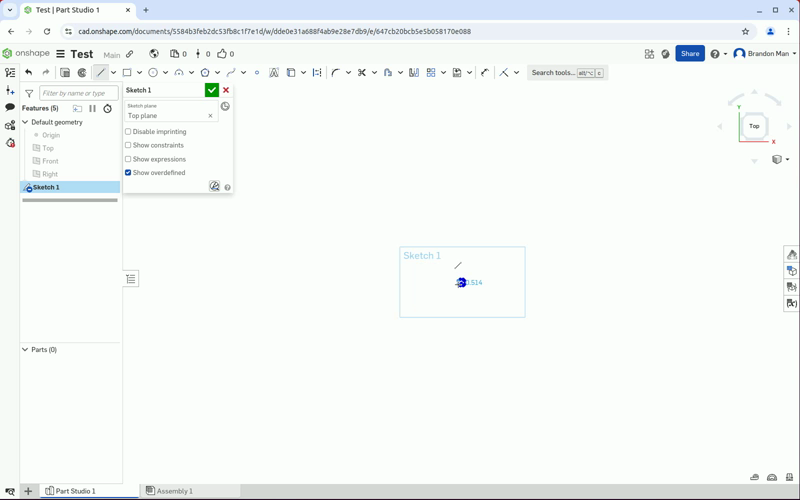
scroll(6)
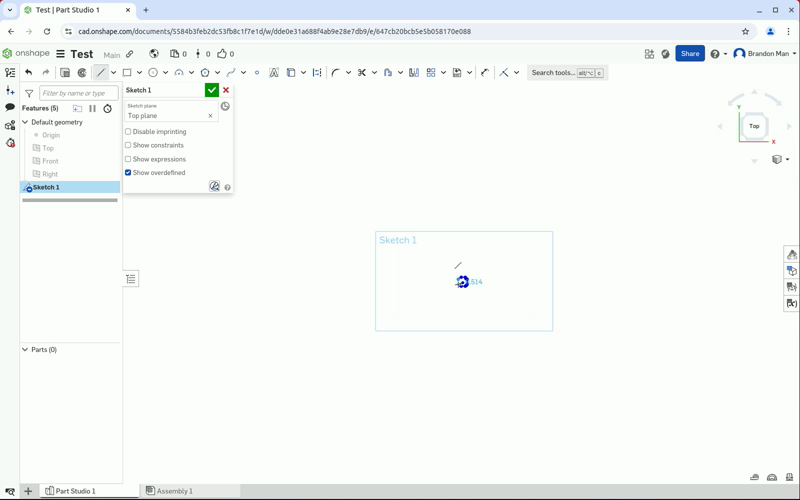
scroll(6)
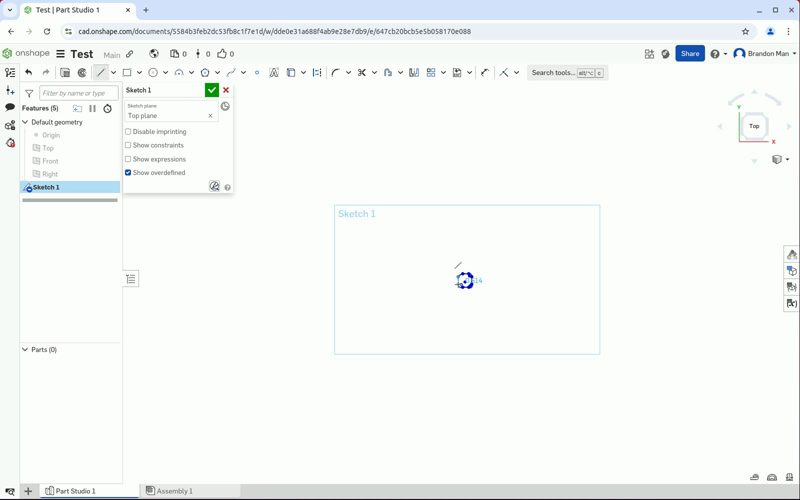
scroll(6)
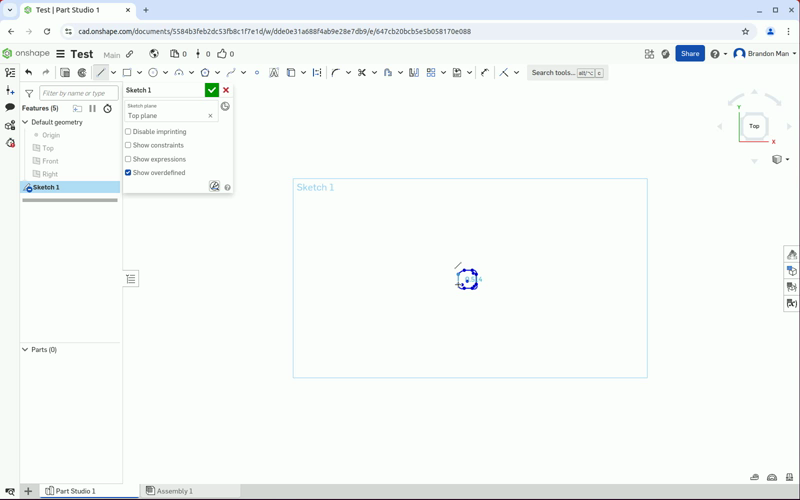
scroll(6)
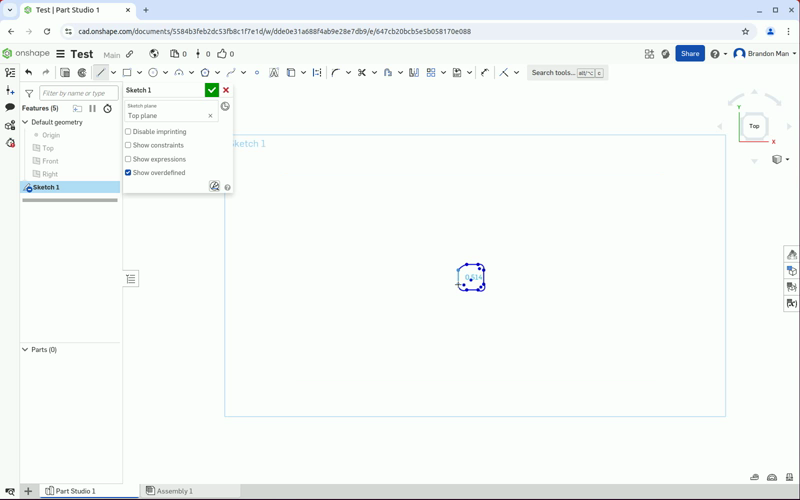
scroll(6)
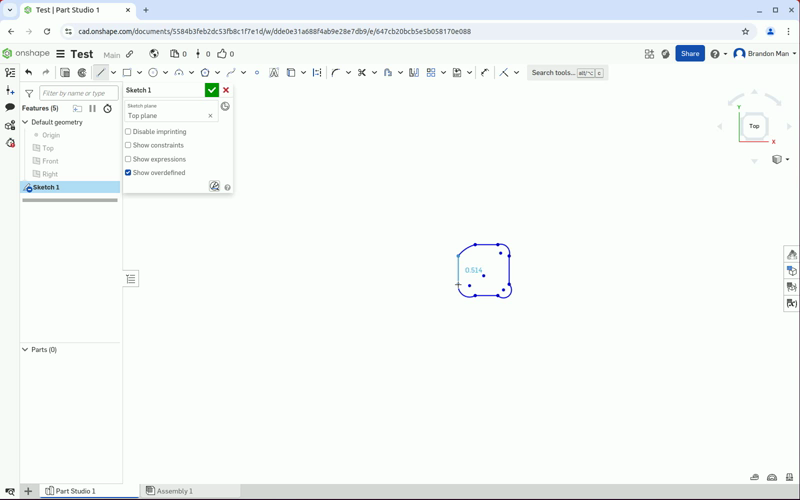
key_up(shift)
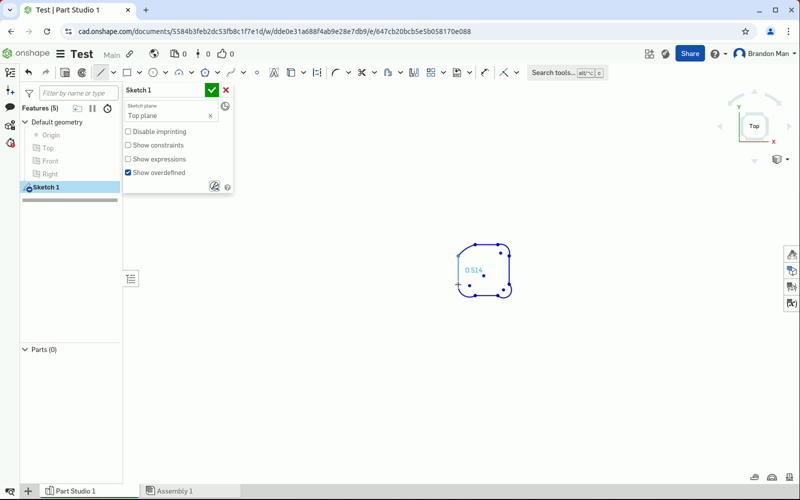
click(458, 284)
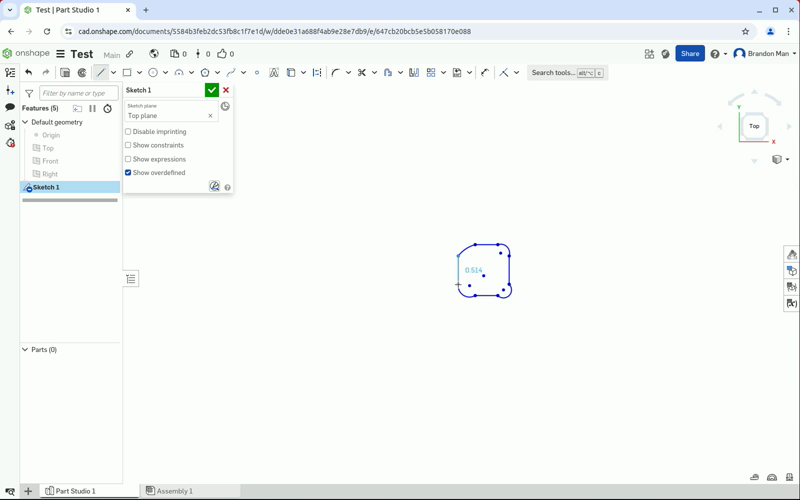
scroll(-6)
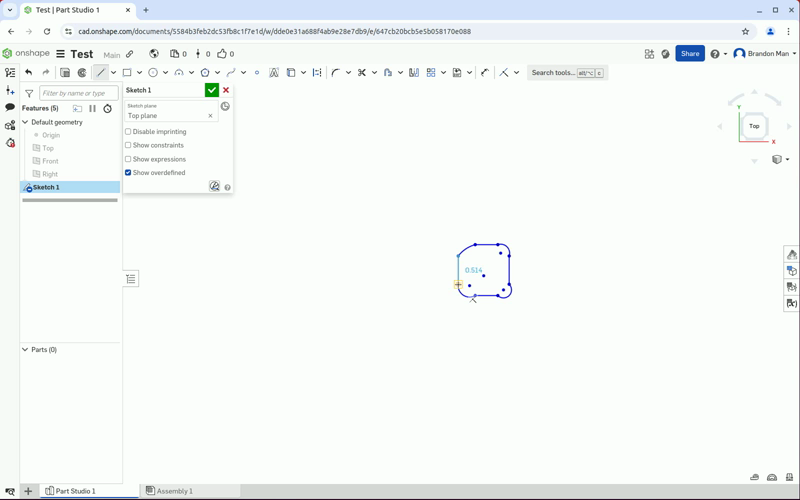
scroll(-6)
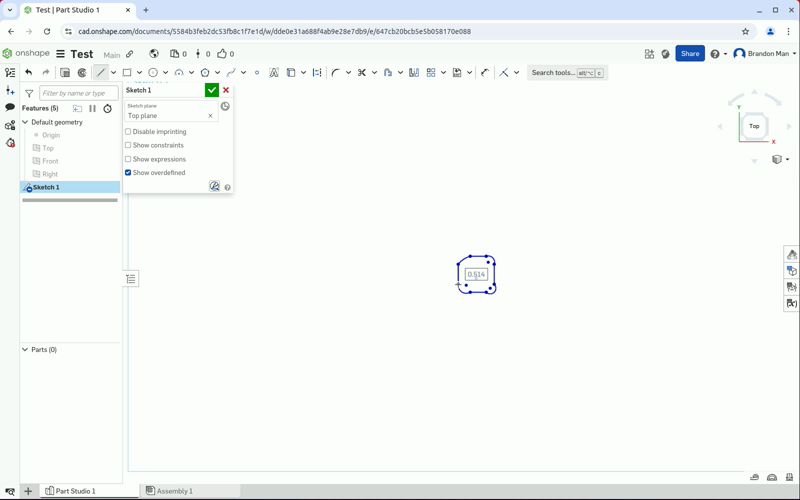
scroll(-6)
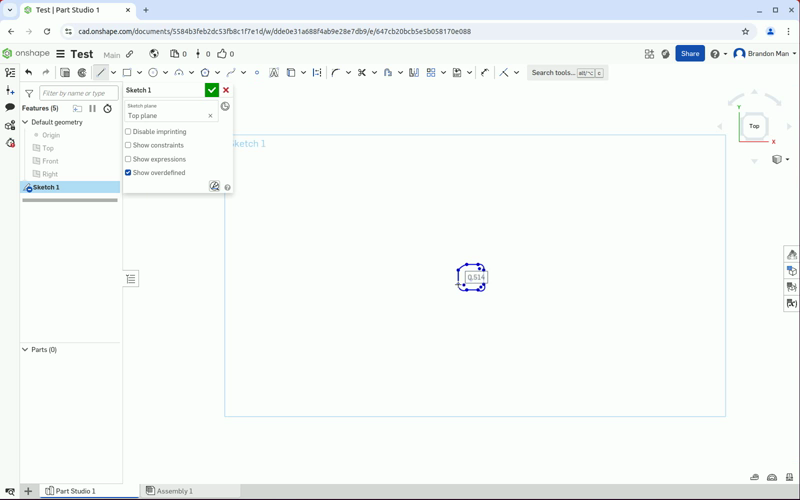
scroll(-6)
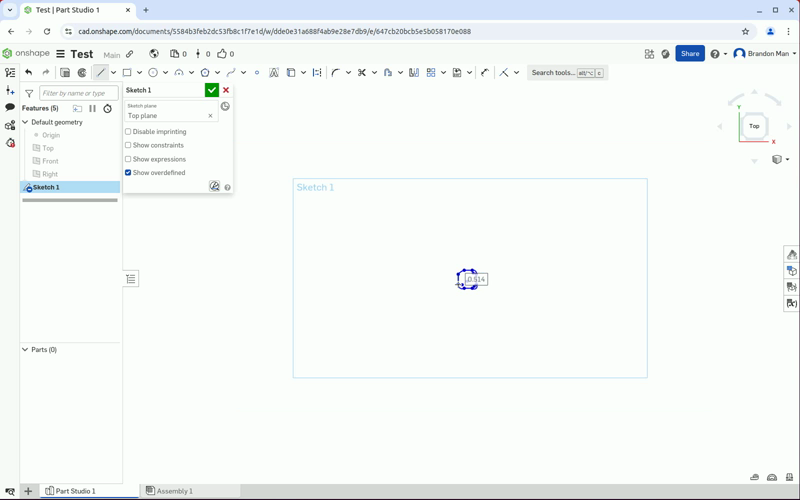
scroll(-6)
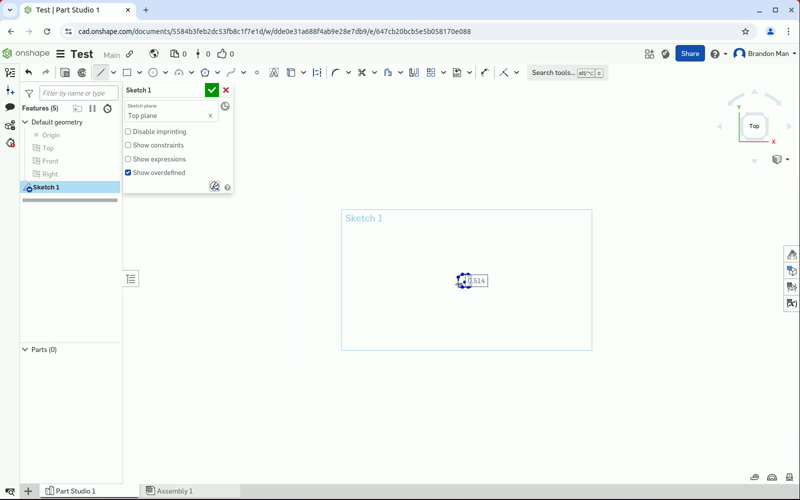
scroll(-6)
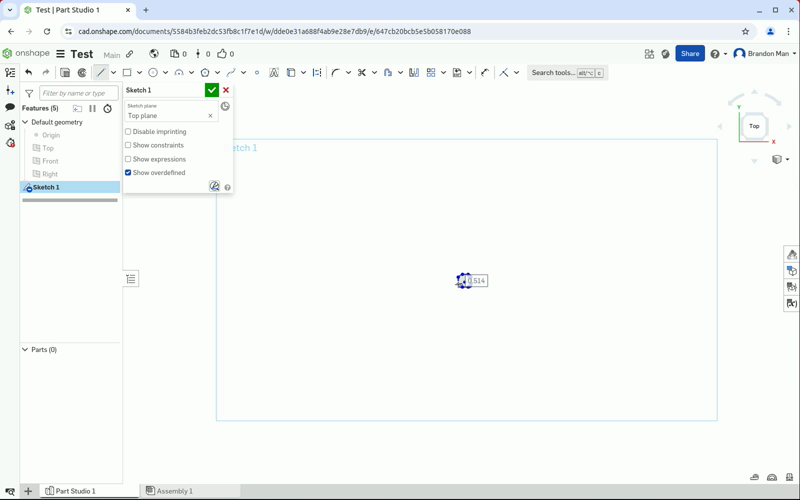
scroll(-6)
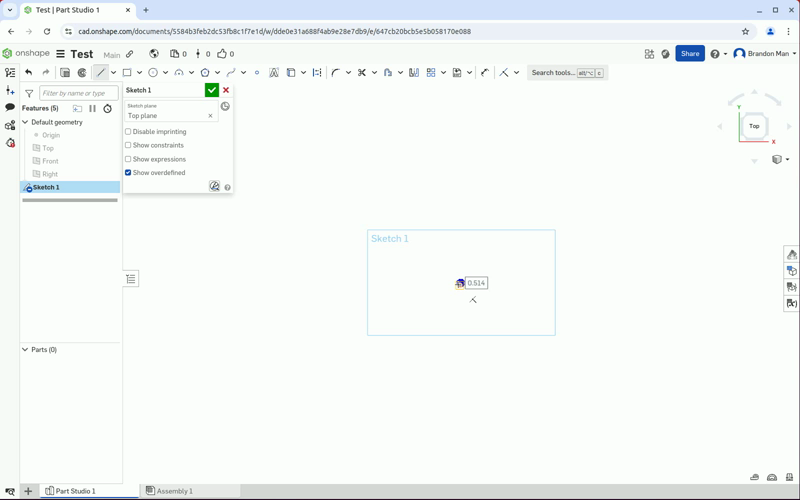
key(esc)
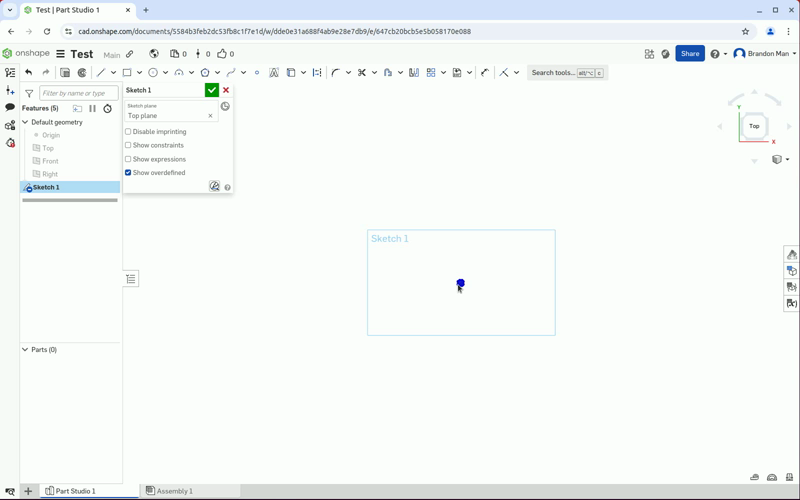
mouse_move(459, 281)
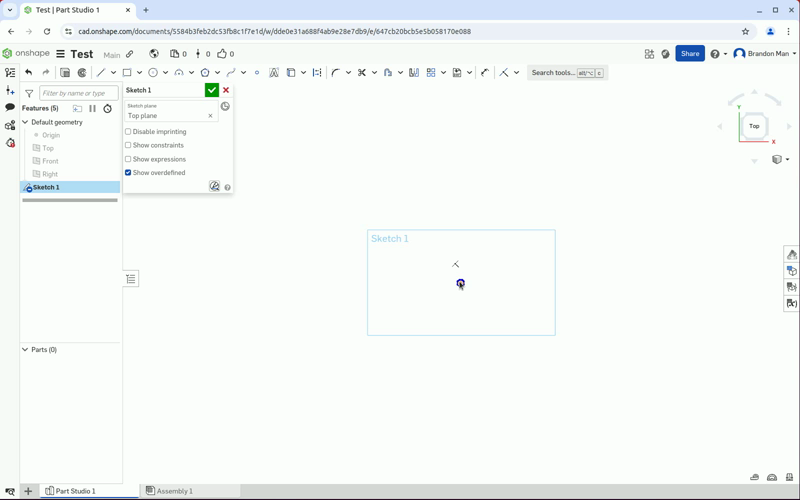
scroll(6)
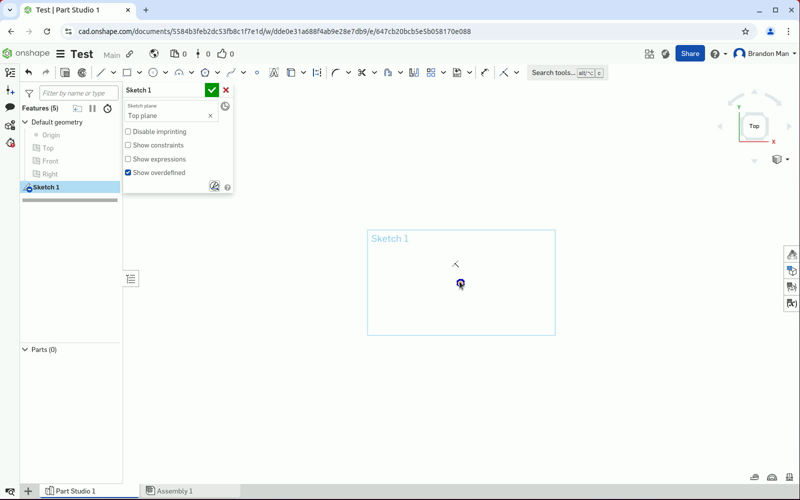
scroll(6)
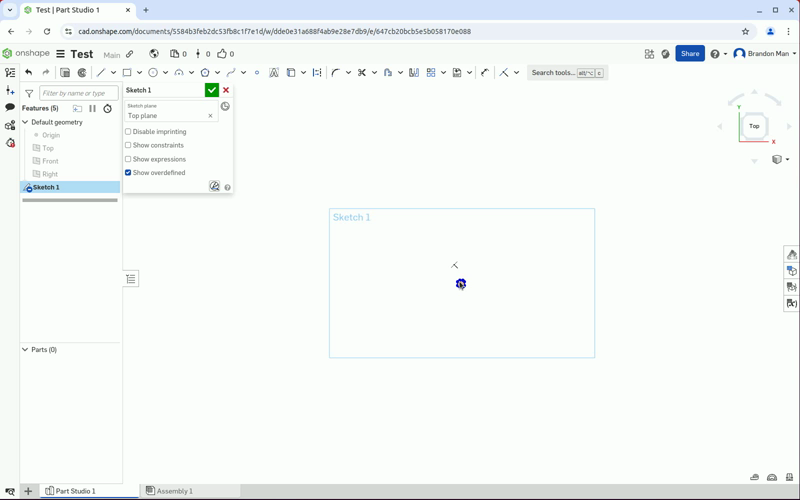
scroll(6)
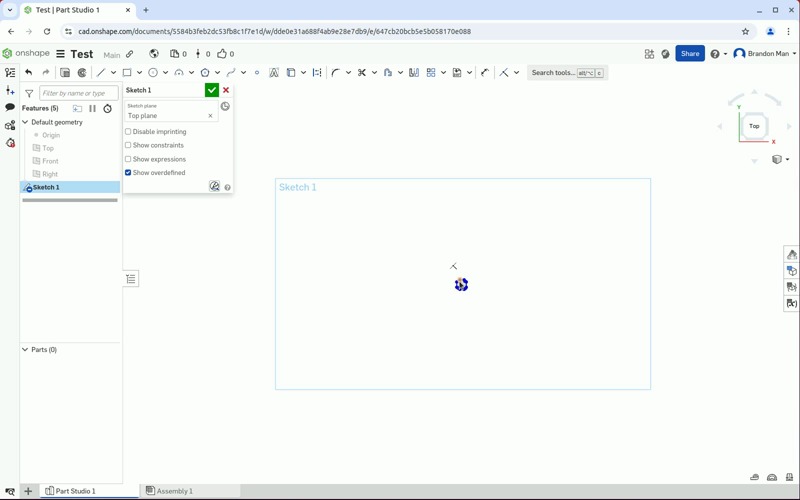
scroll(6)
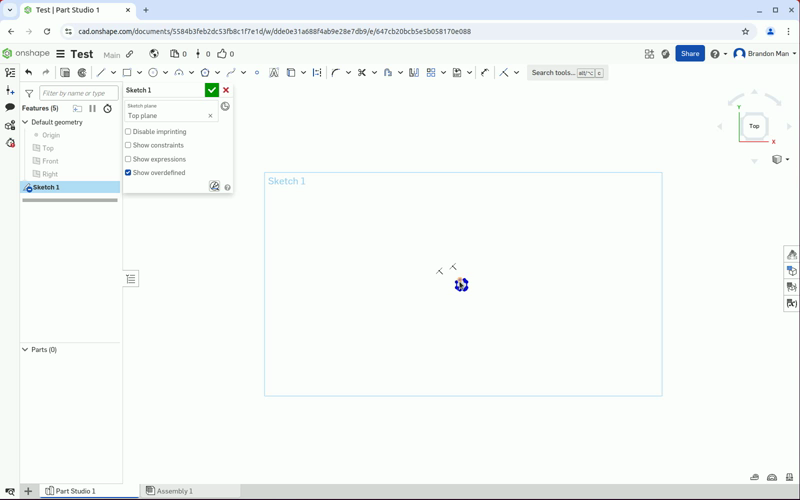
scroll(6)
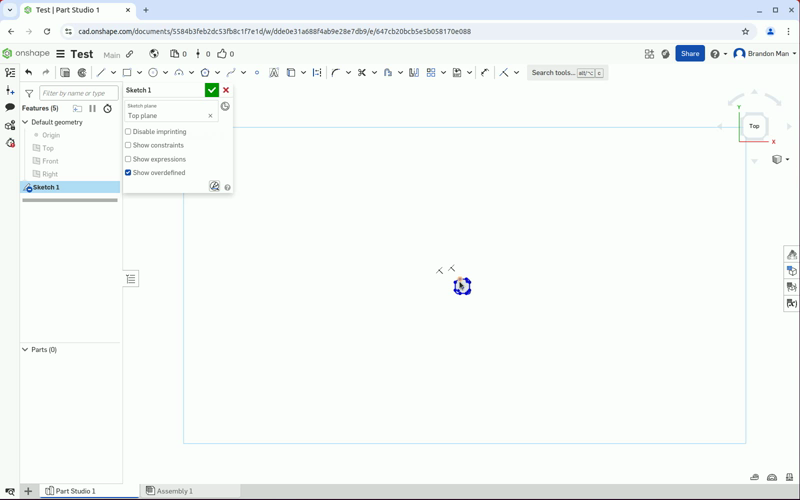
scroll(6)
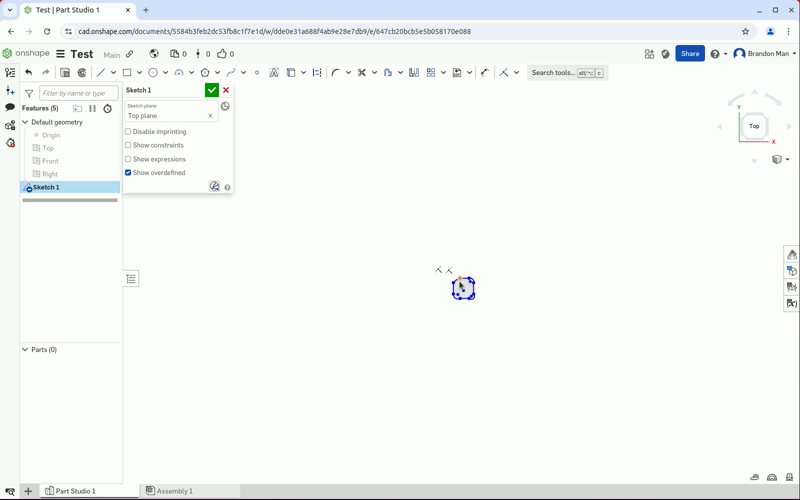
scroll(6)
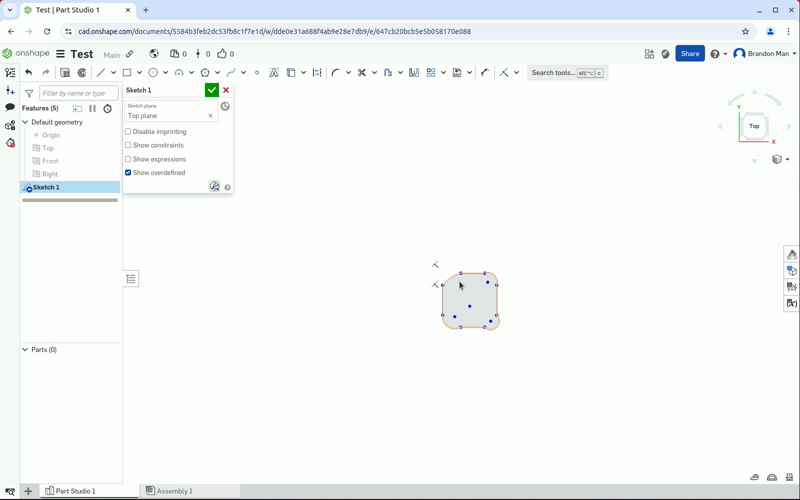
click(459, 281)
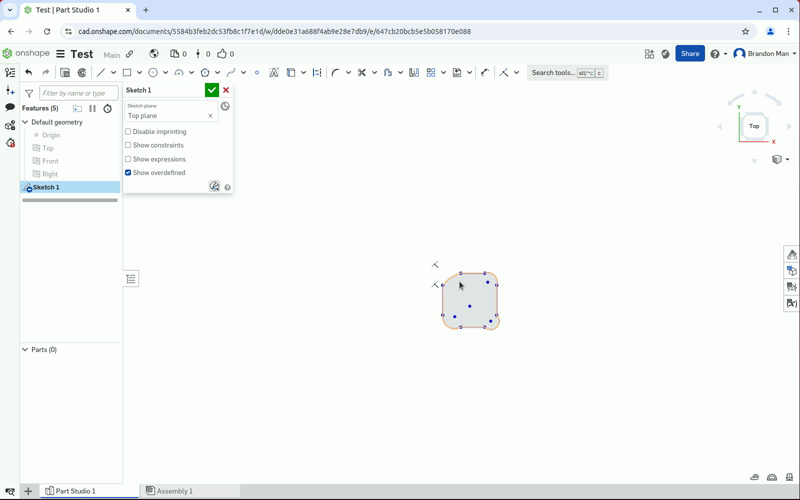
scroll(-6)
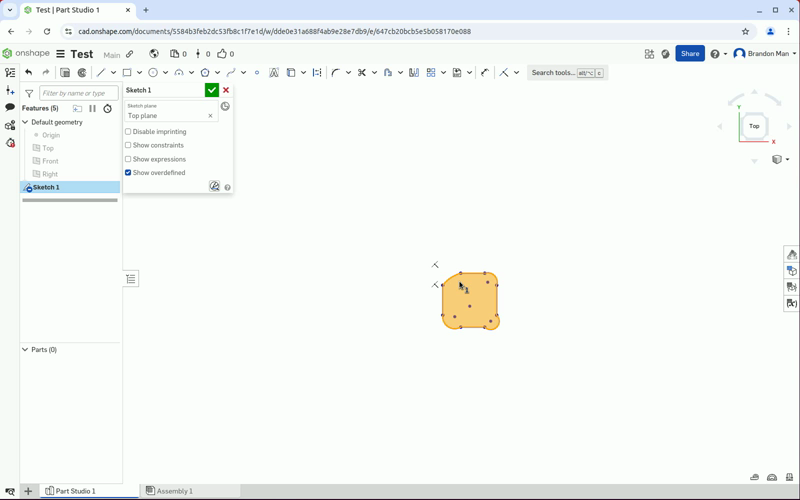
scroll(-6)
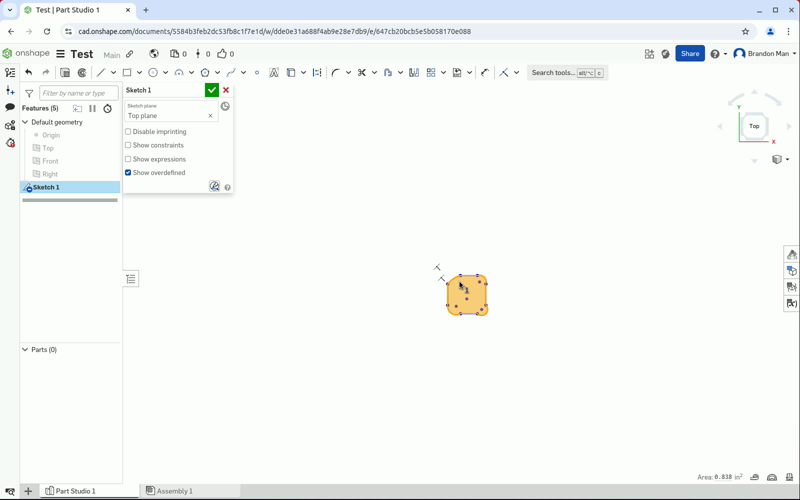
scroll(-6)
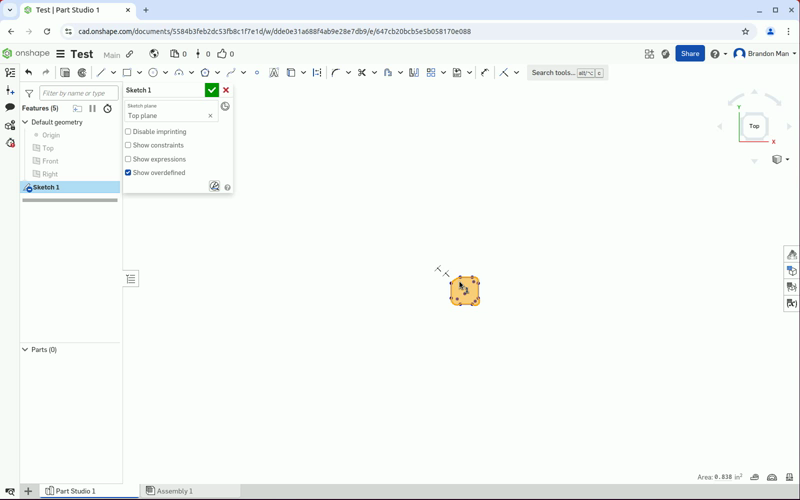
scroll(-6)
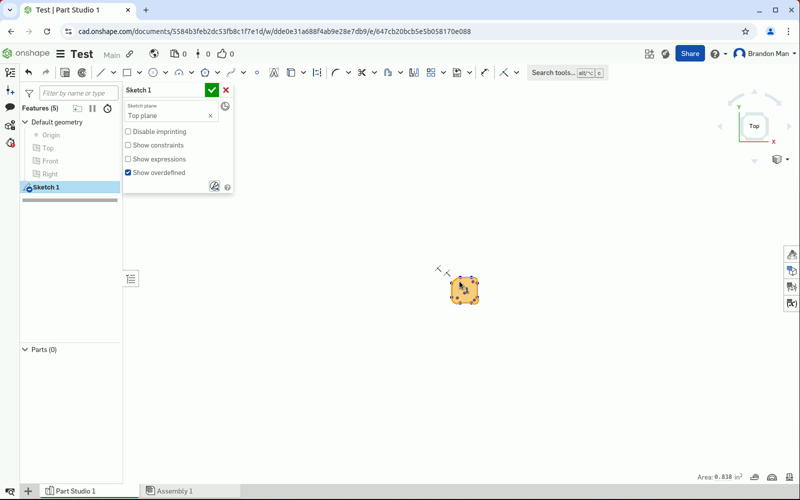
scroll(-6)
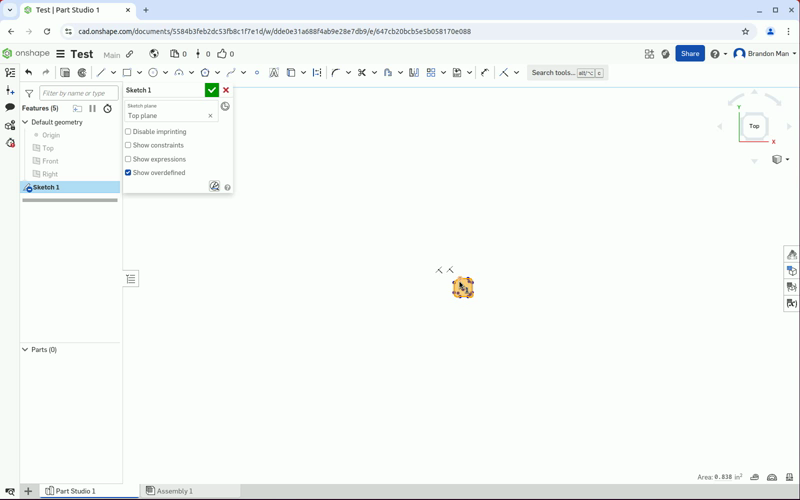
scroll(-6)
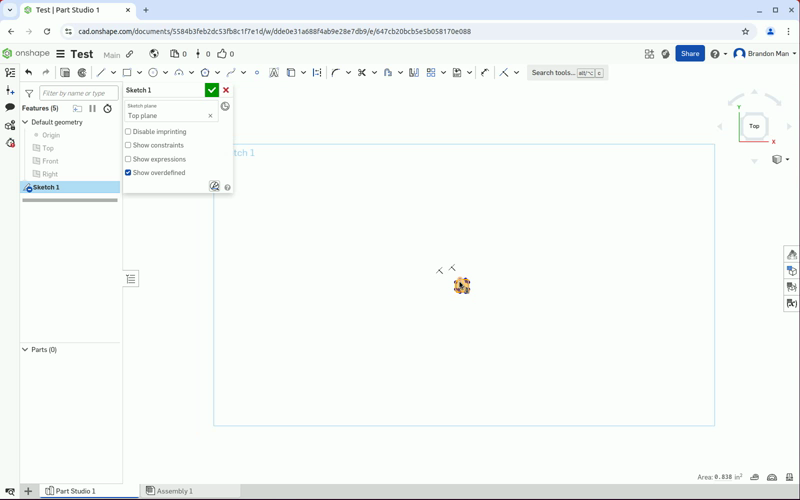
scroll(-6)
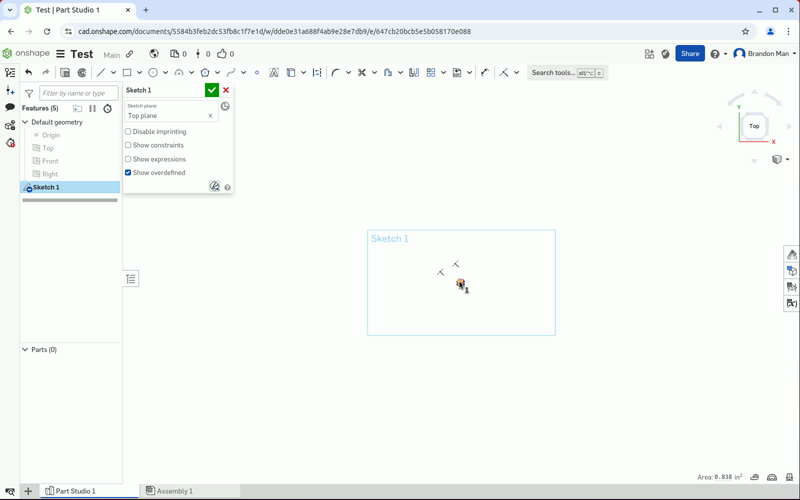
mouse_move(73, 352)
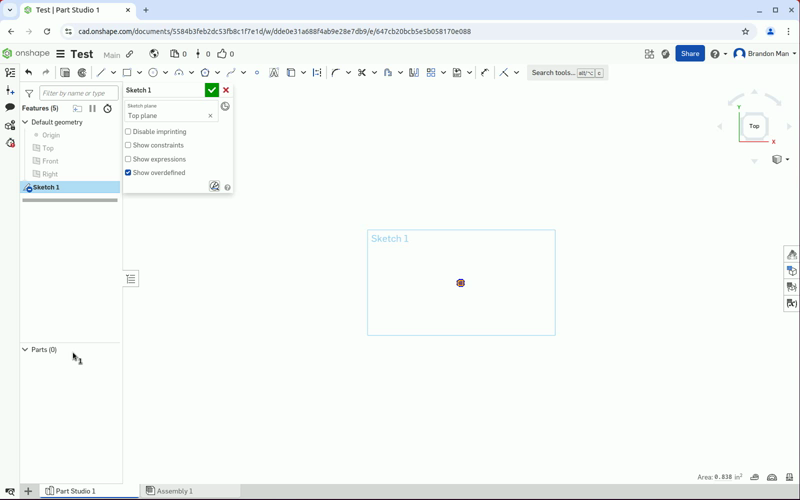
key(shift+y)
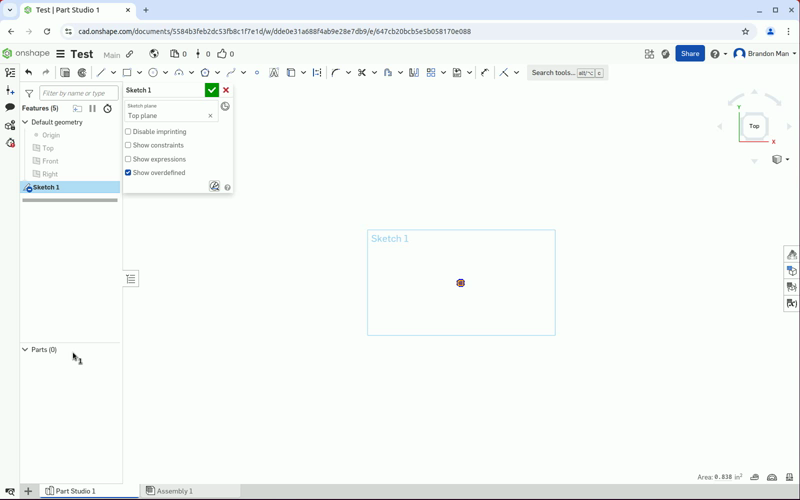
key(shift+e)
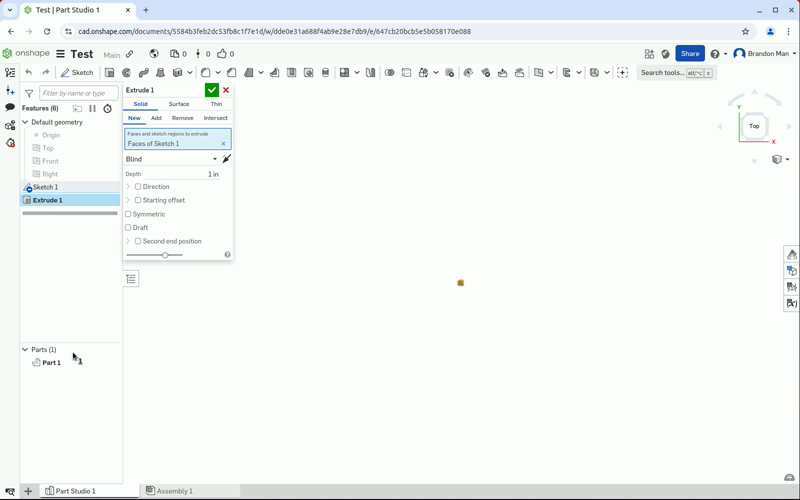
mouse_move(143, 106)
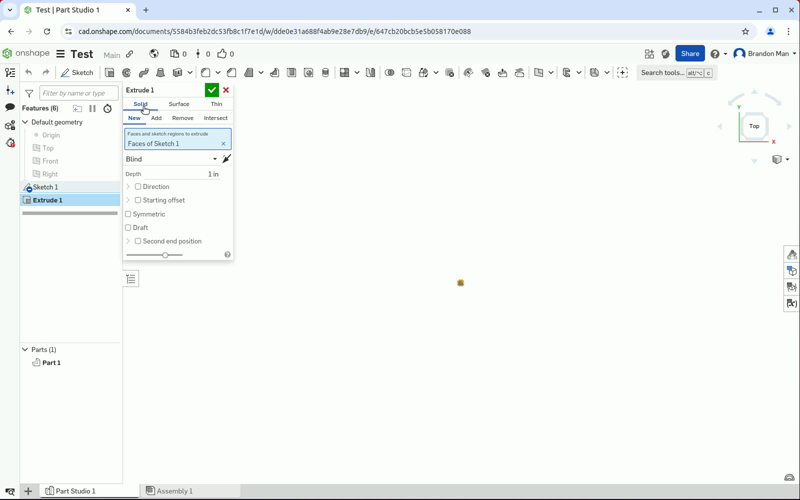
click(143, 106)
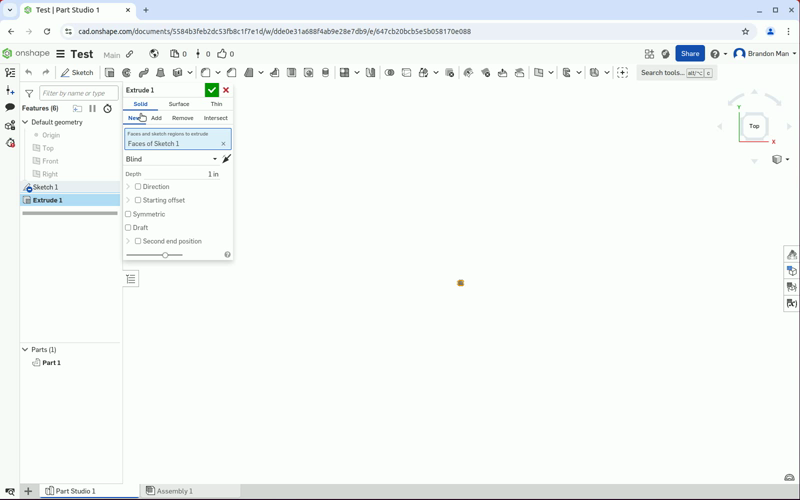
mouse_move(137, 120)
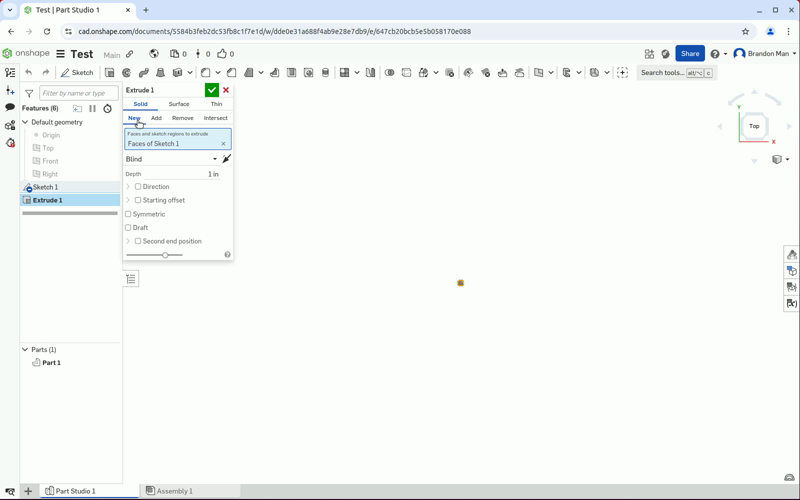
click(137, 120)
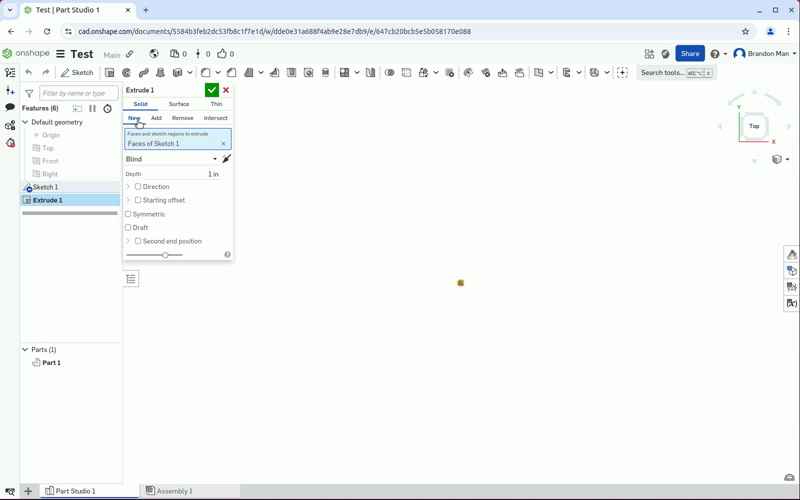
key(tab, 4)
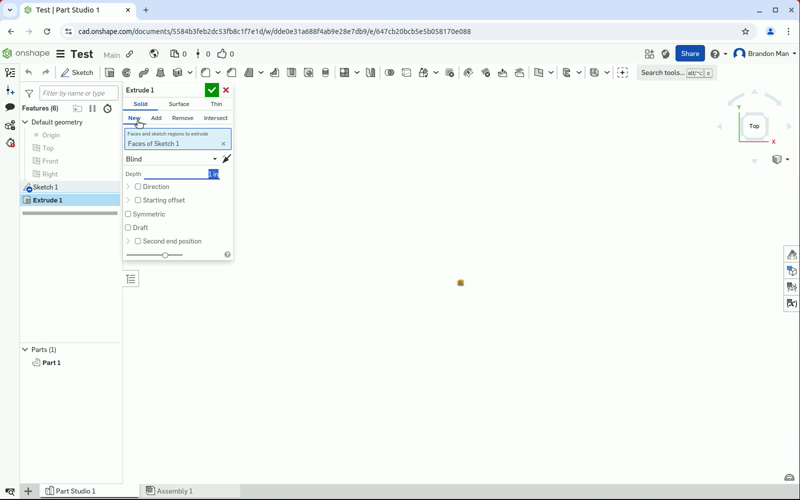
text(12.998)
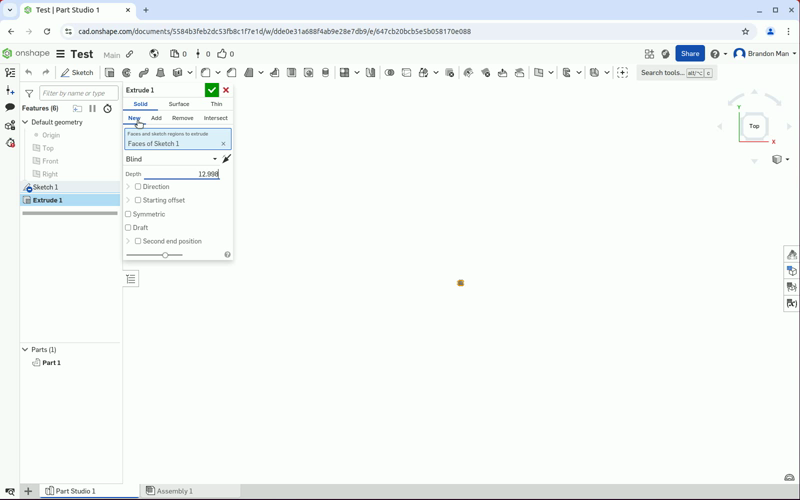
key(enter)
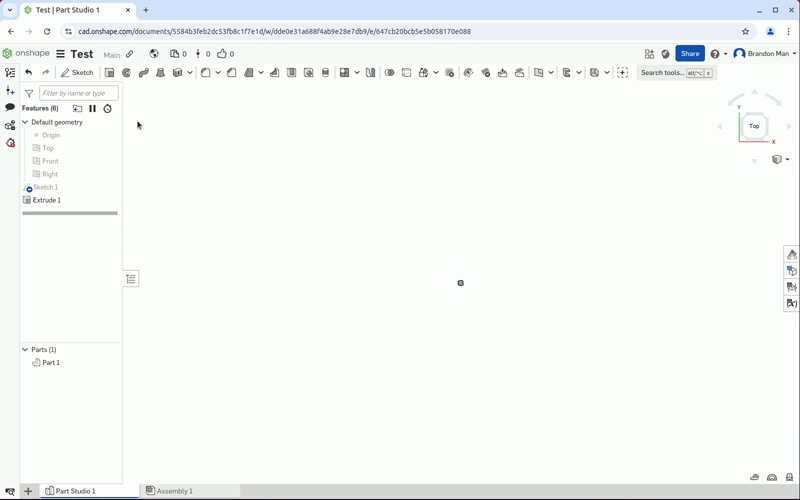
key(shift+h)
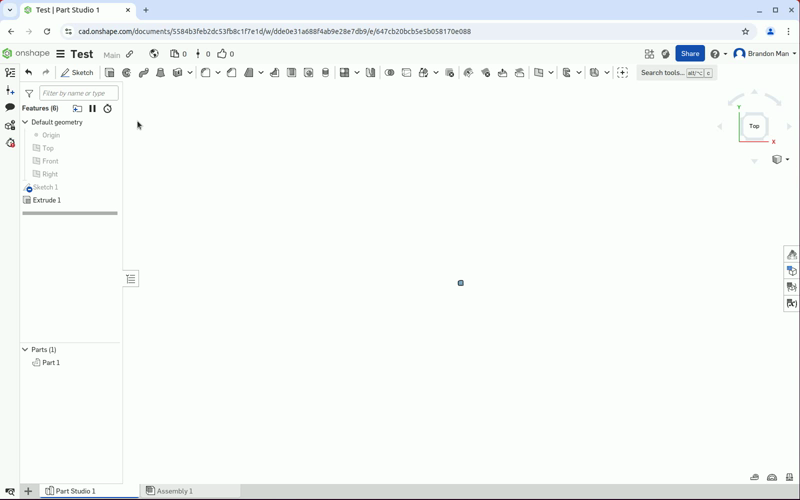
key(shift+h)
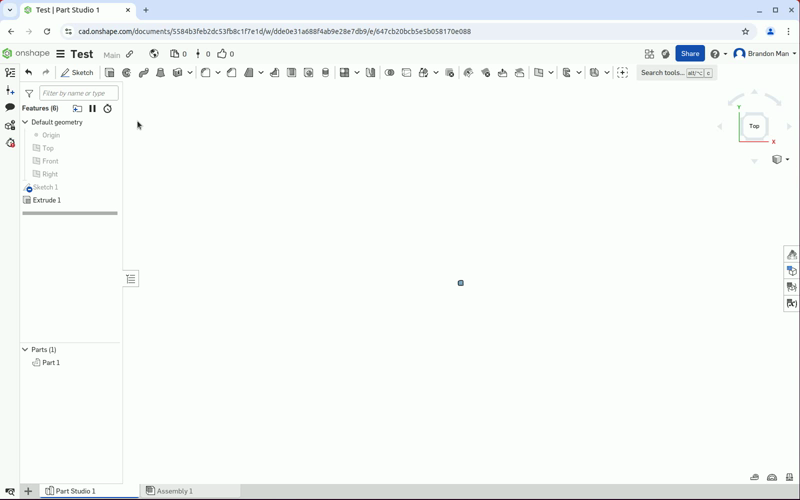
mouse_move(73, 189)
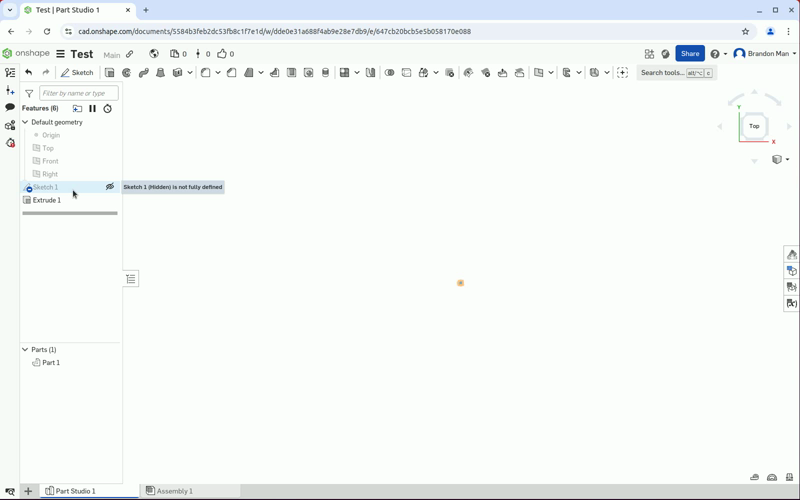
click(73, 189)
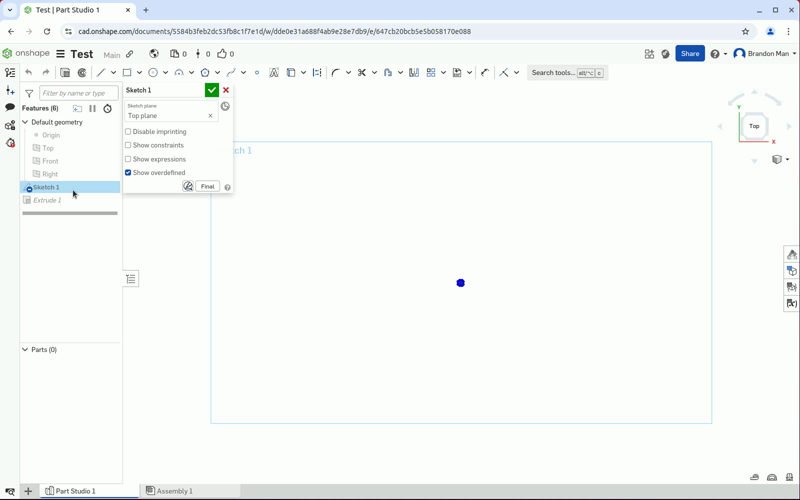
mouse_move(229, 92)
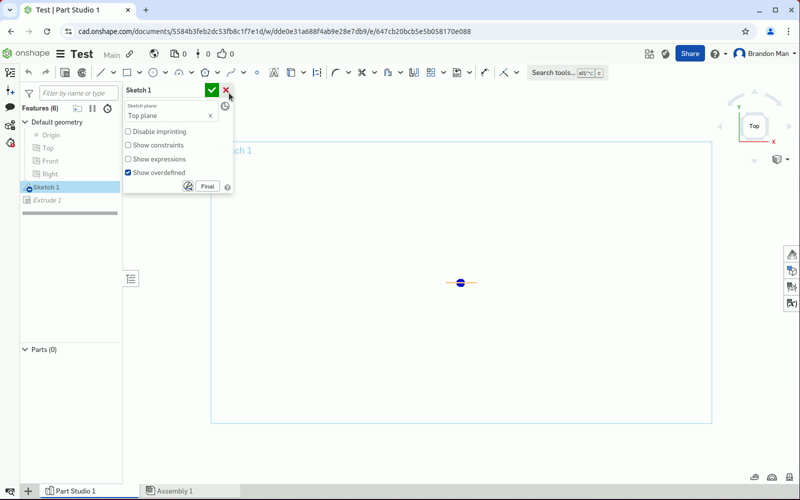
click(229, 92)
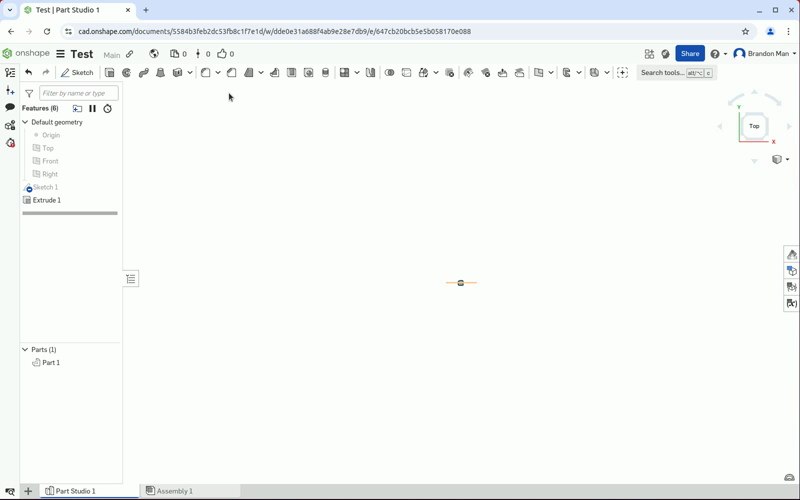
mouse_move(73, 352)
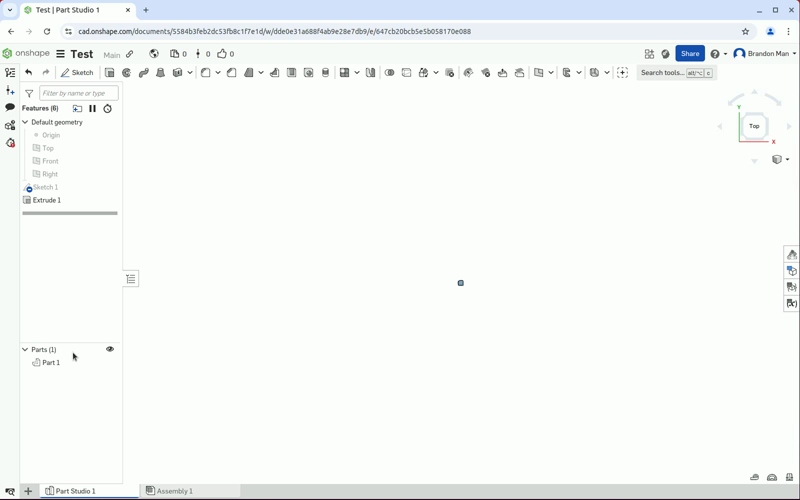
key(y)
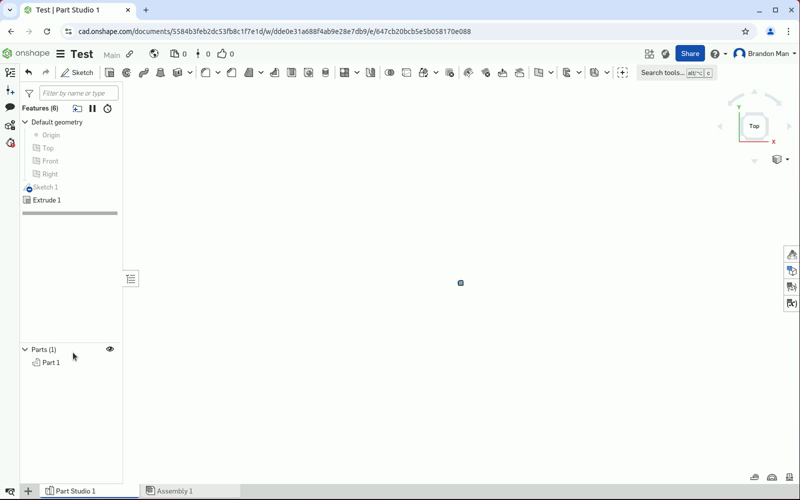
key(shift+p)
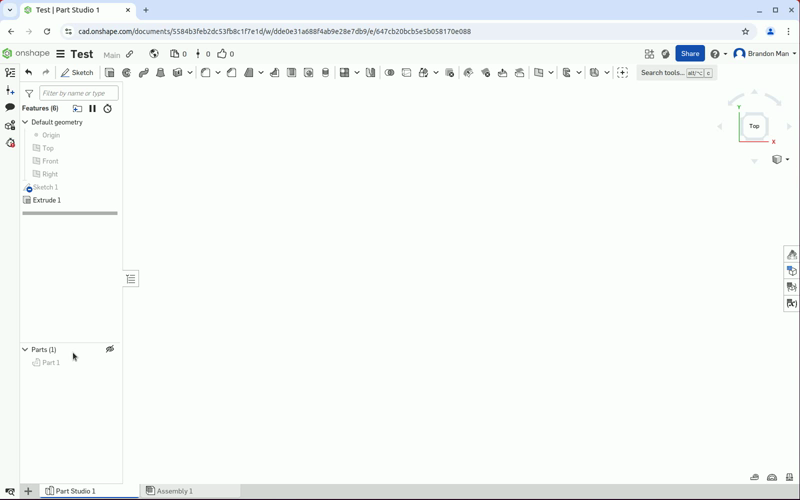
key(space)
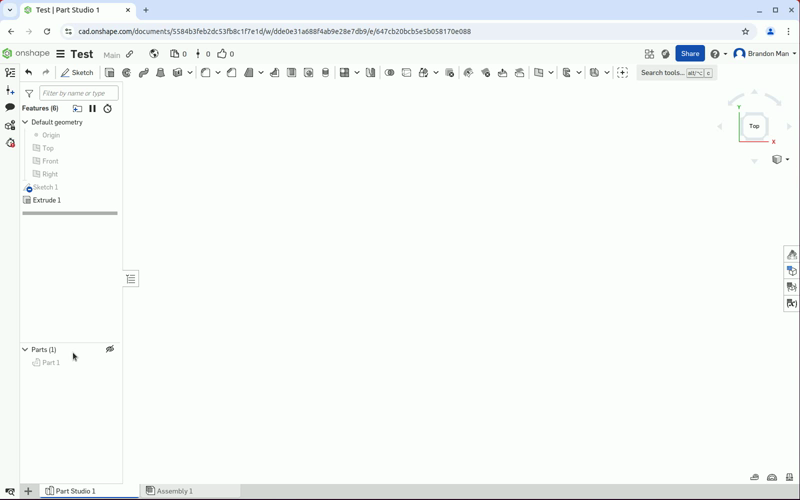
key_down(shift)
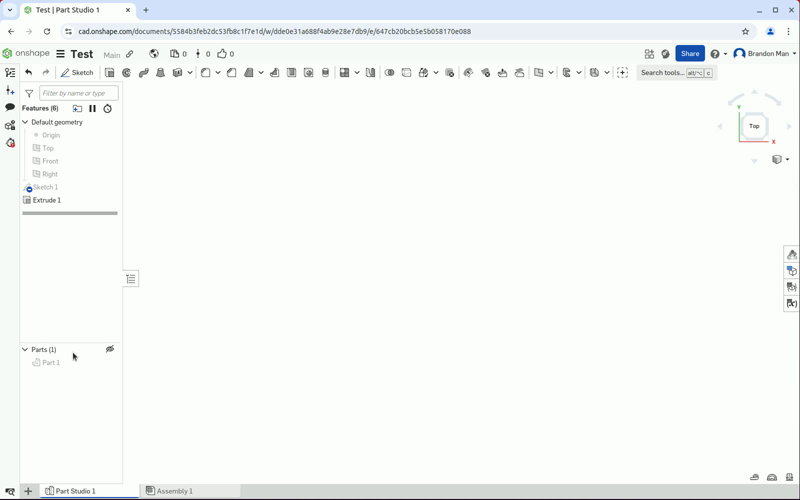
key(up)
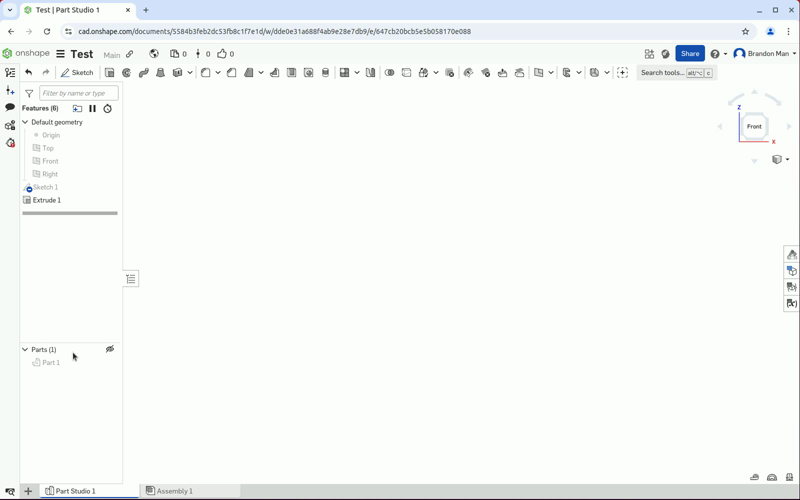
key_up(shift)
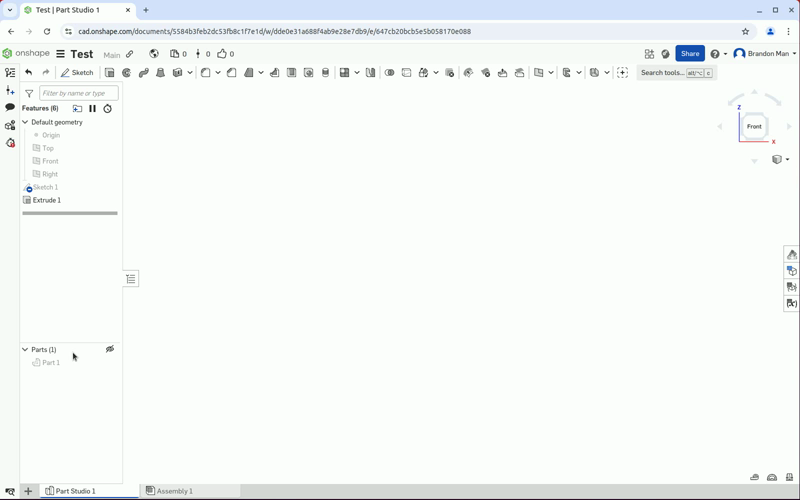
key(space)
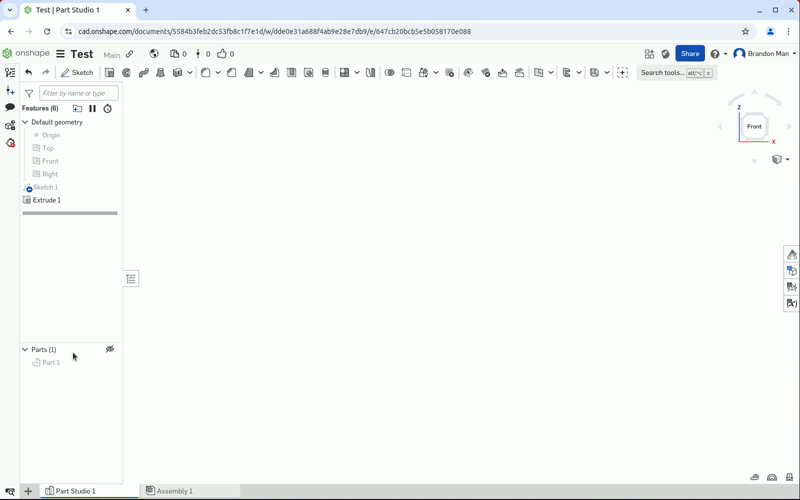
key_down(shift)
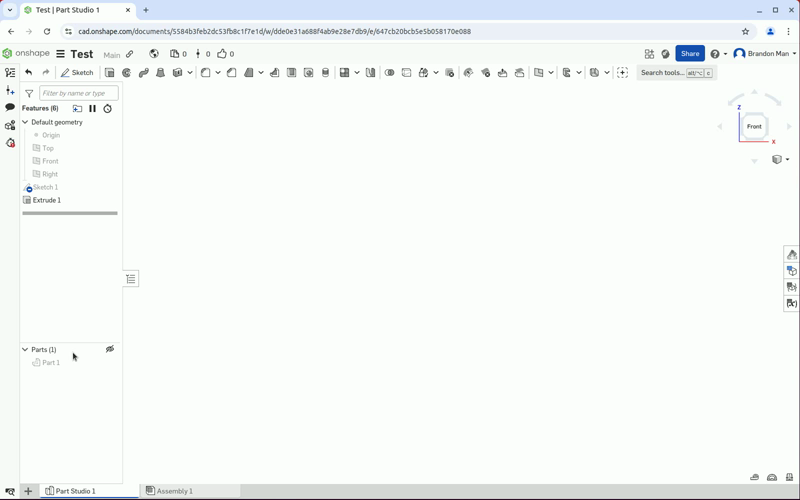
key(left)
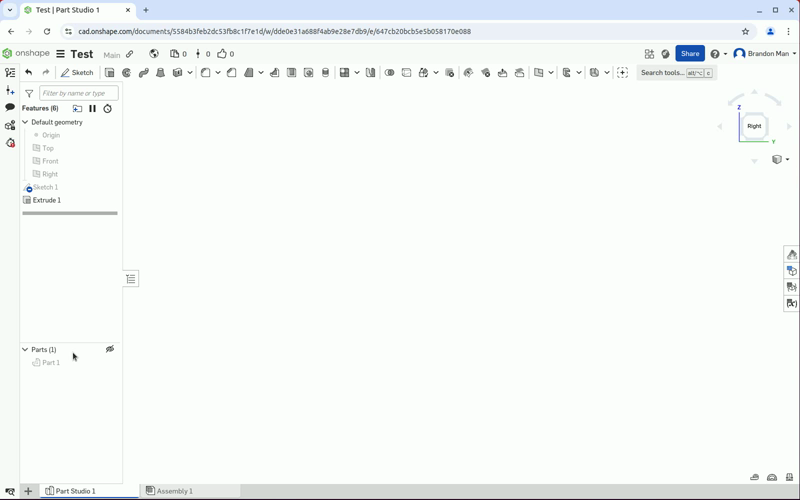
key_up(shift)
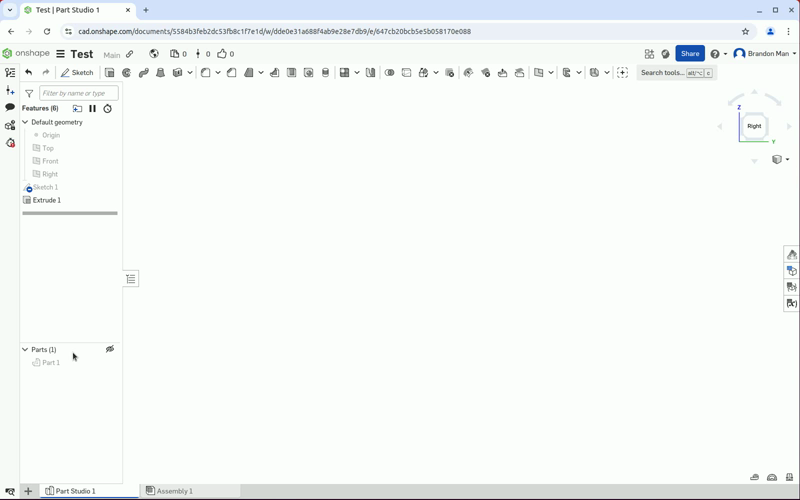
mouse_move(73, 352)
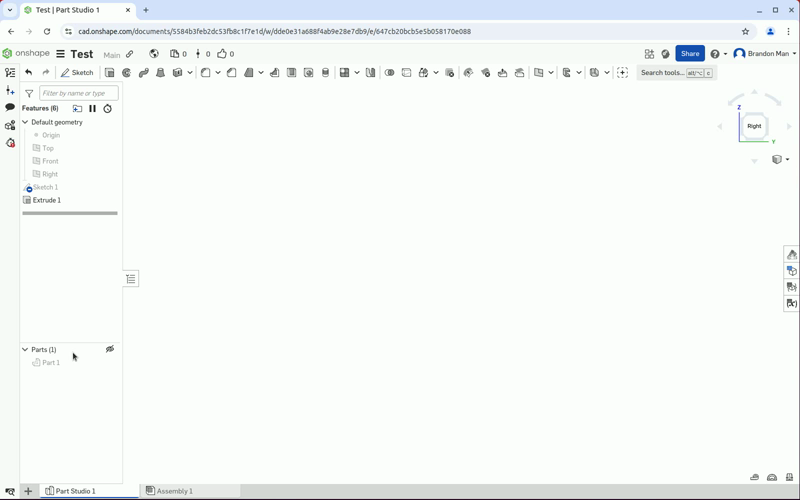
key(shift+y)
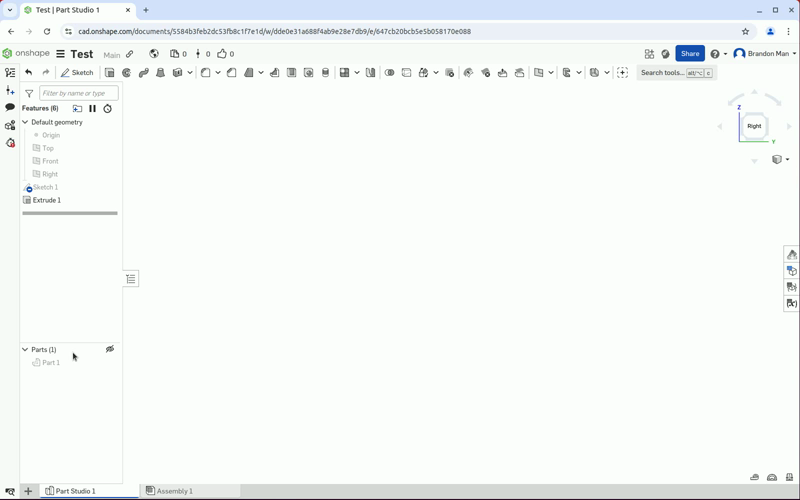
key(shift+s)
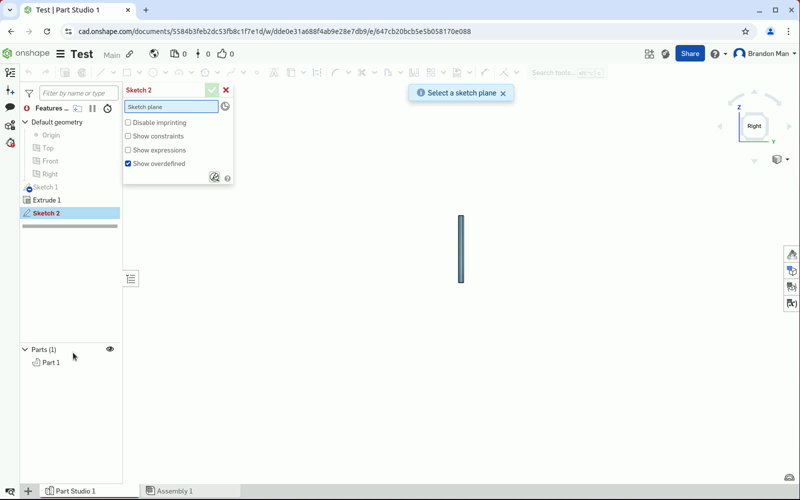
mouse_move(73, 176)
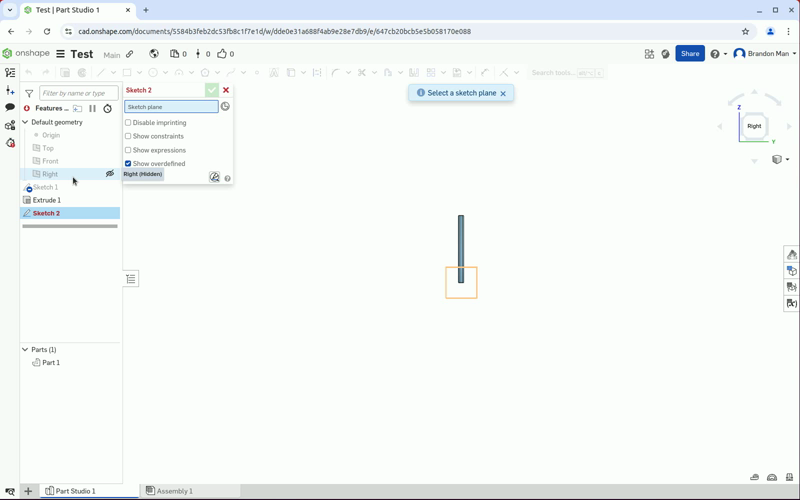
click(73, 176)
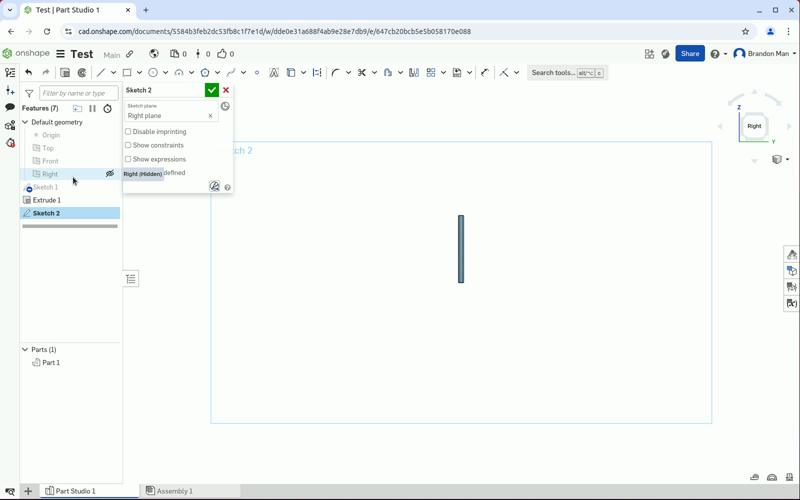
mouse_move(73, 352)
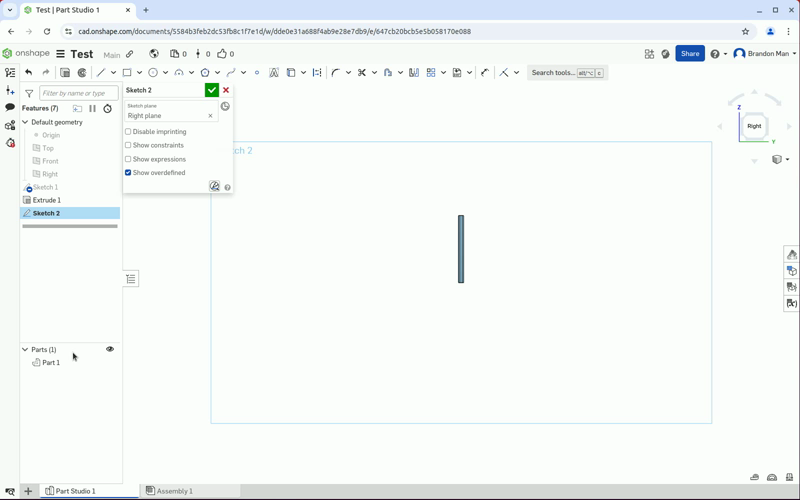
key(y)
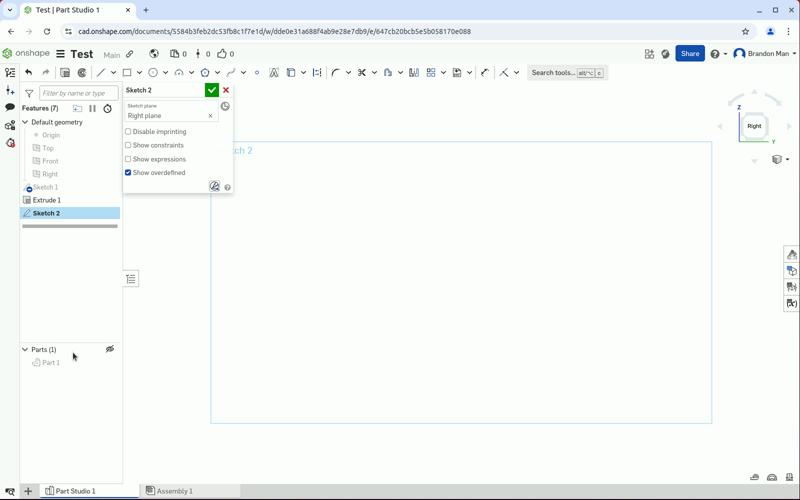
key(l)
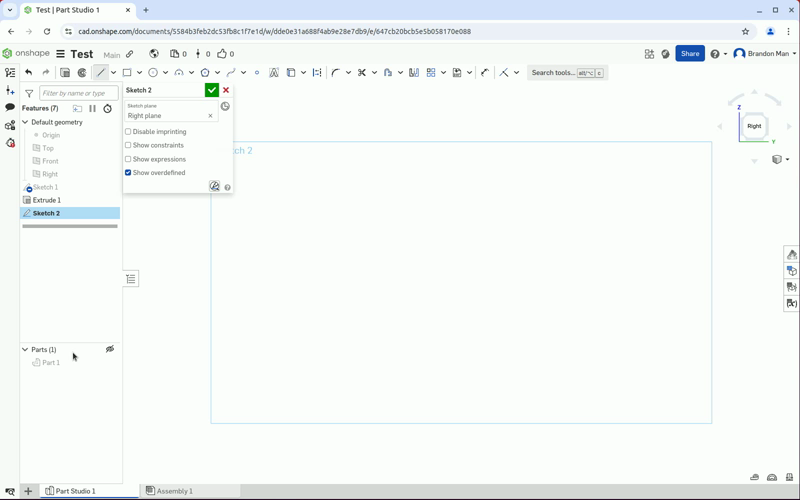
key_down(shift)
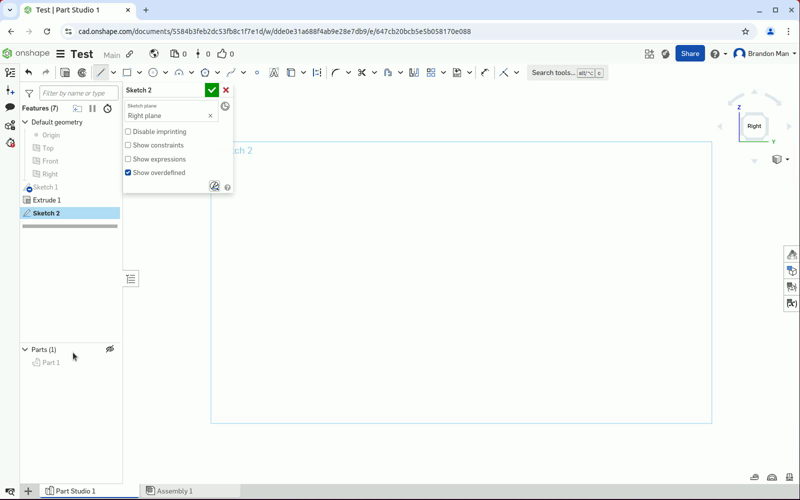
mouse_move(422, 295)
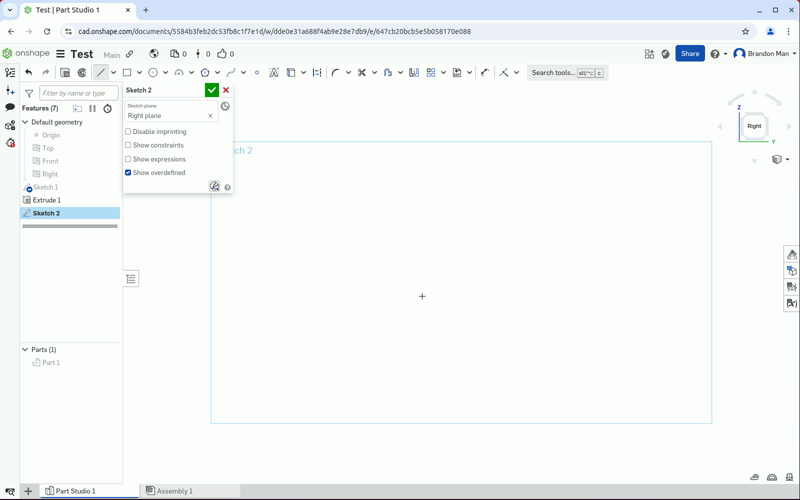
click(422, 295)
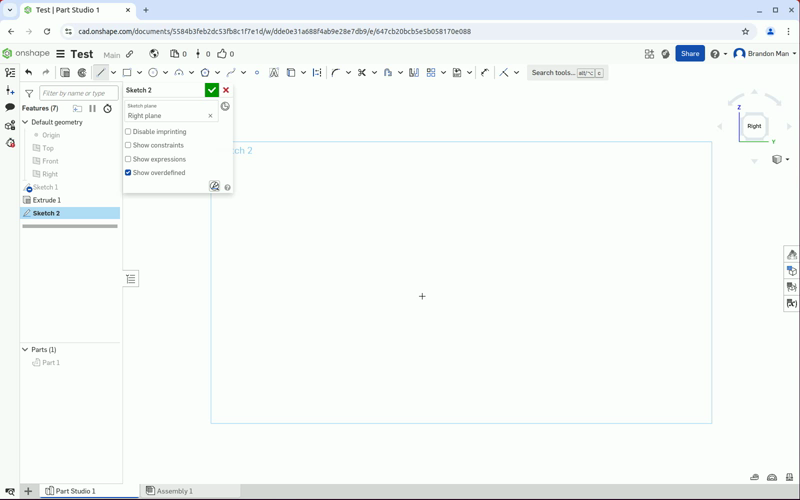
key_up(shift)
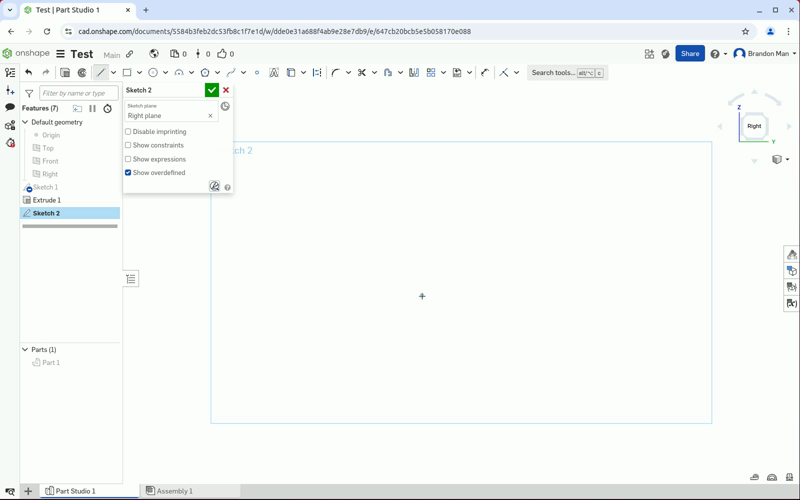
key_down(shift)
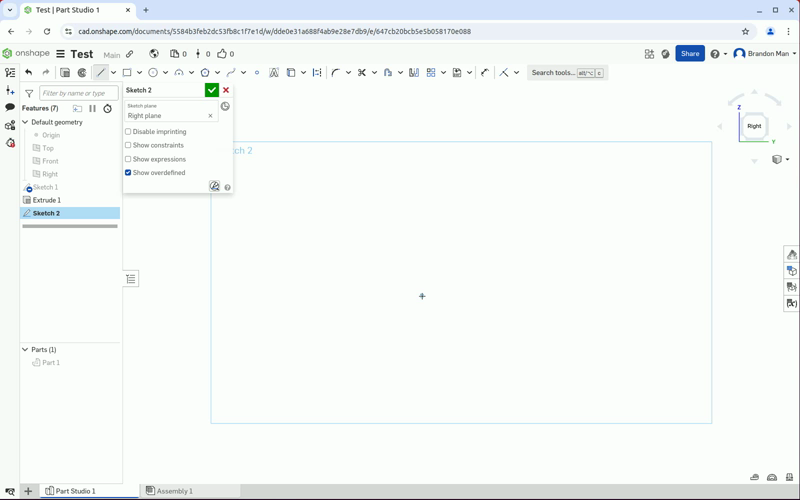
mouse_move(452, 295)
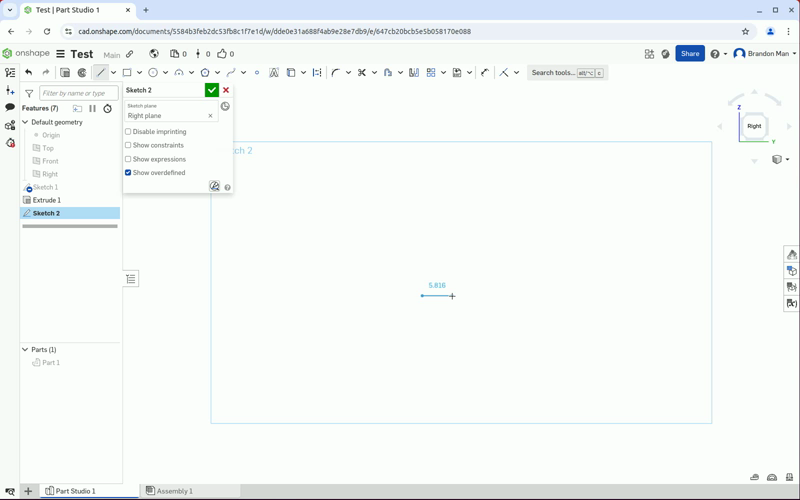
mouse_move(423, 295)
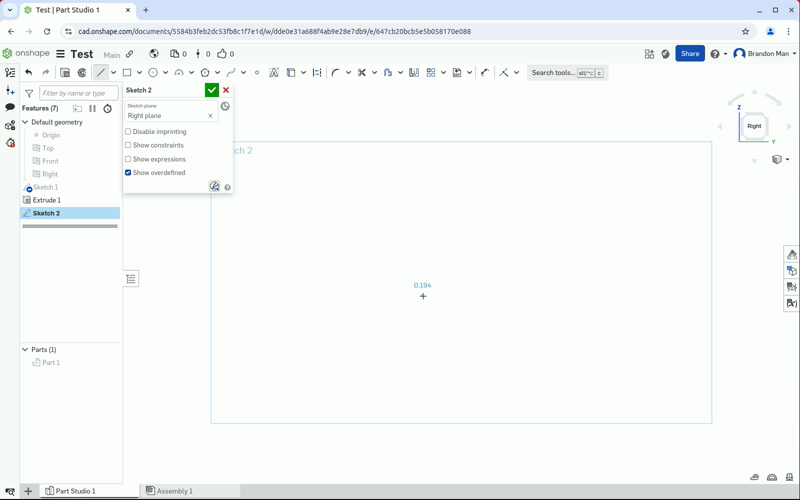
scroll(6)
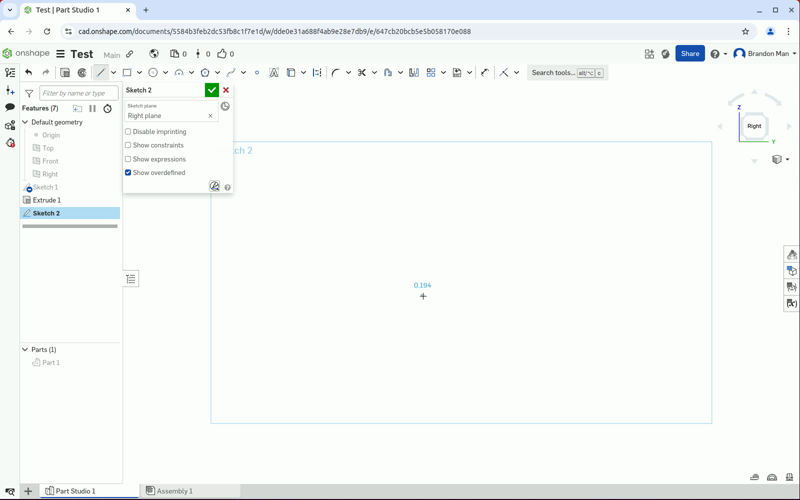
scroll(6)
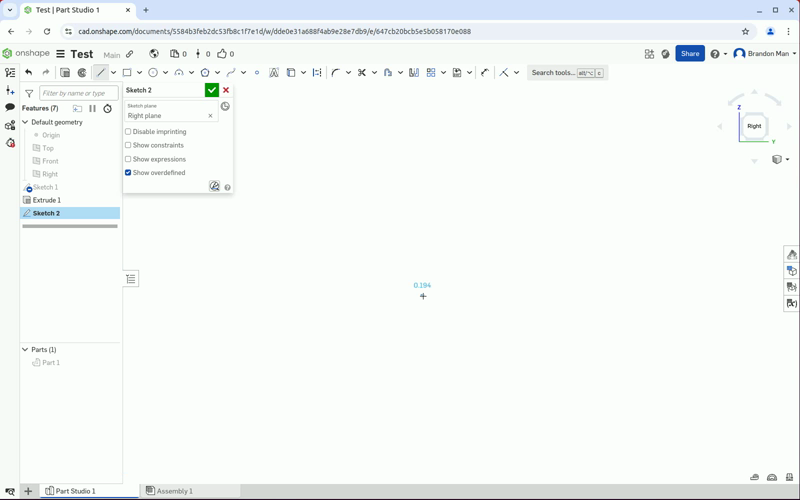
scroll(6)
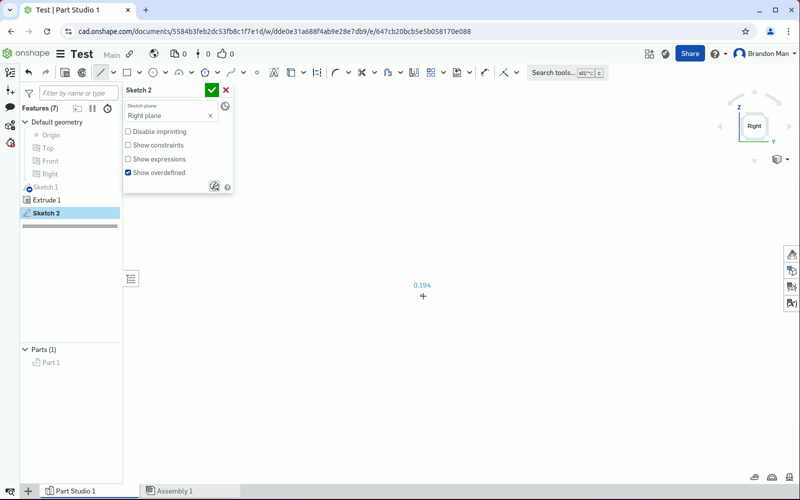
scroll(6)
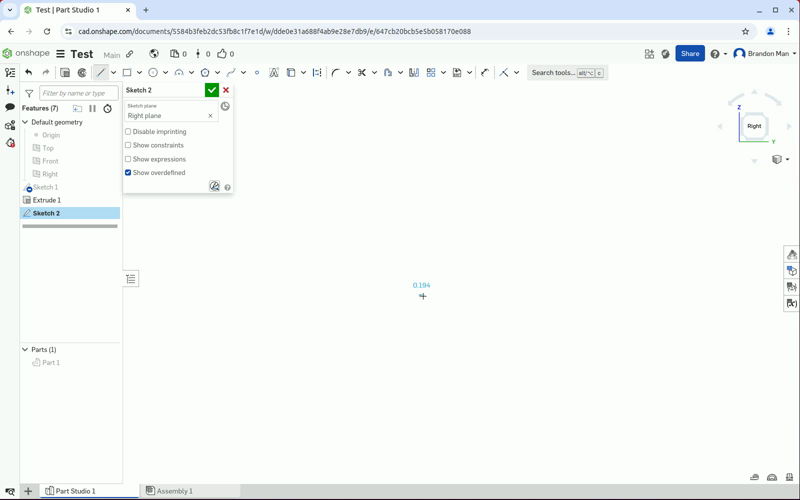
scroll(6)
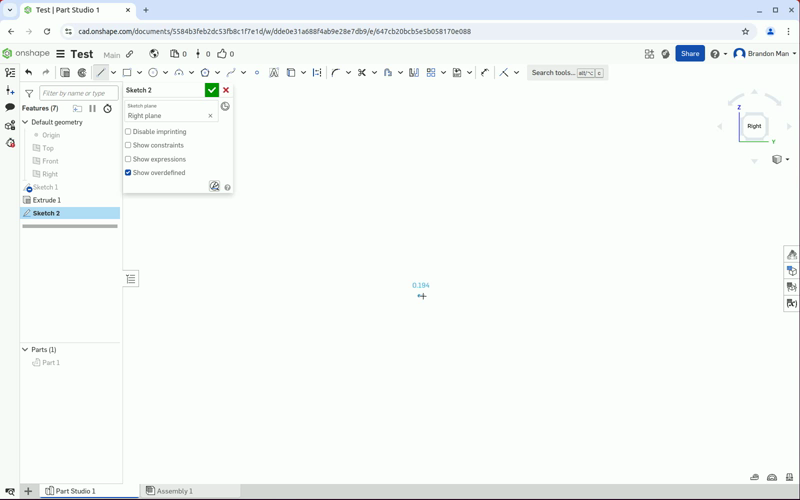
scroll(6)
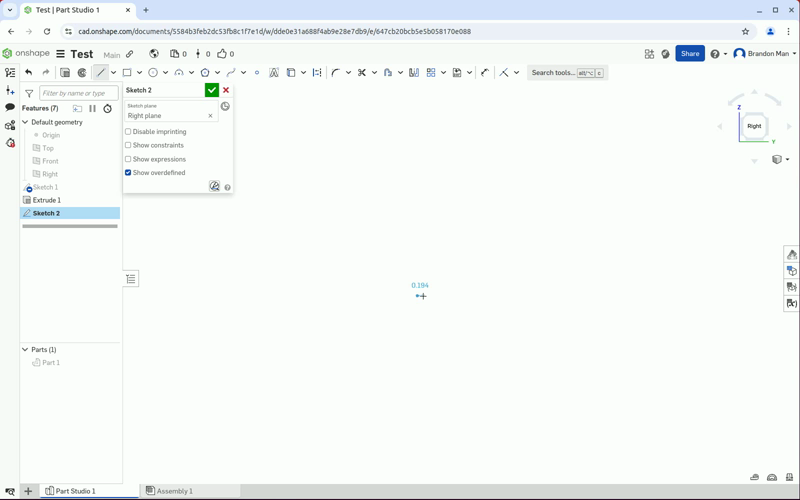
scroll(6)
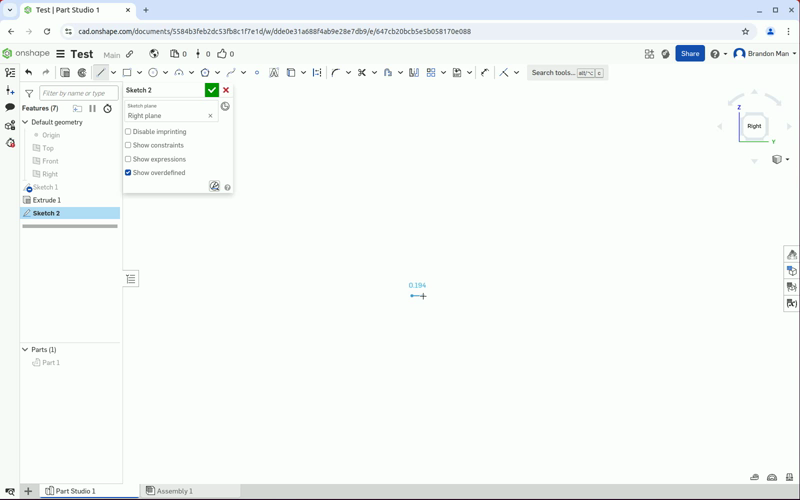
click(423, 295)
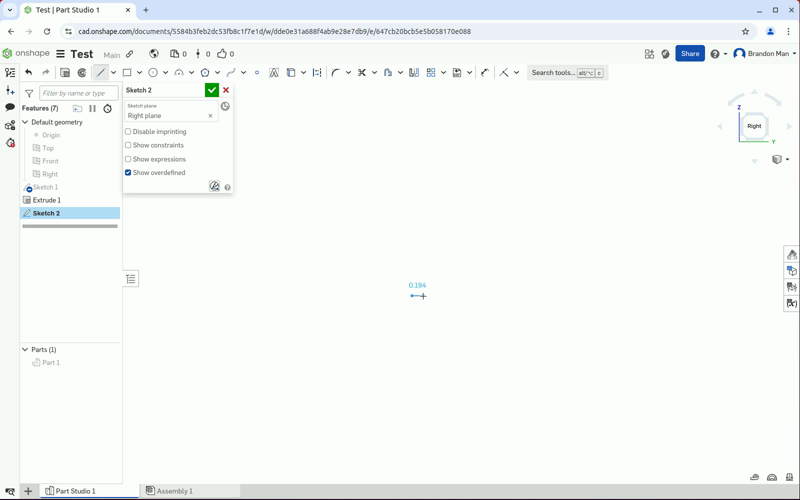
scroll(-6)
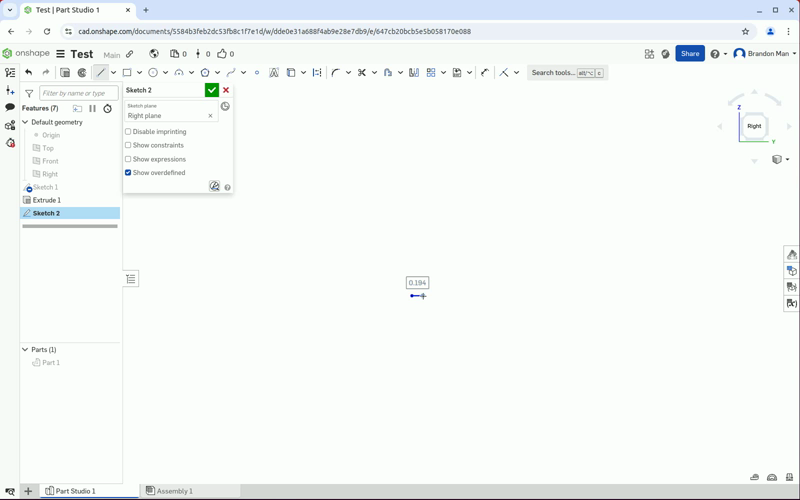
scroll(-6)
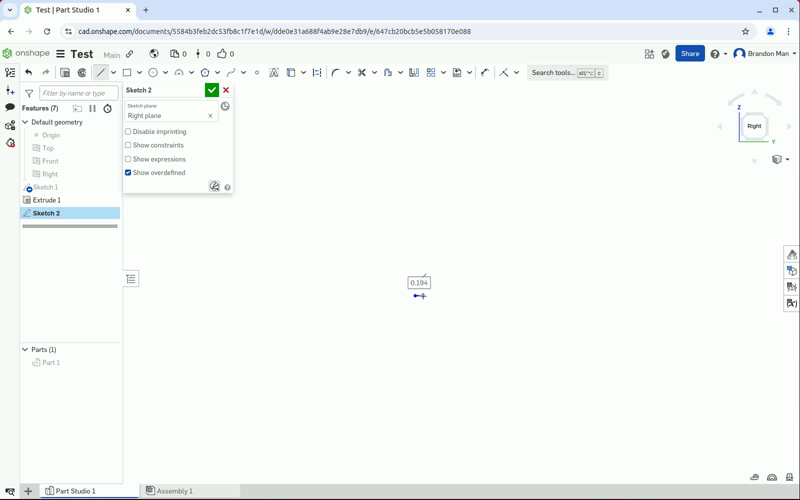
scroll(-6)
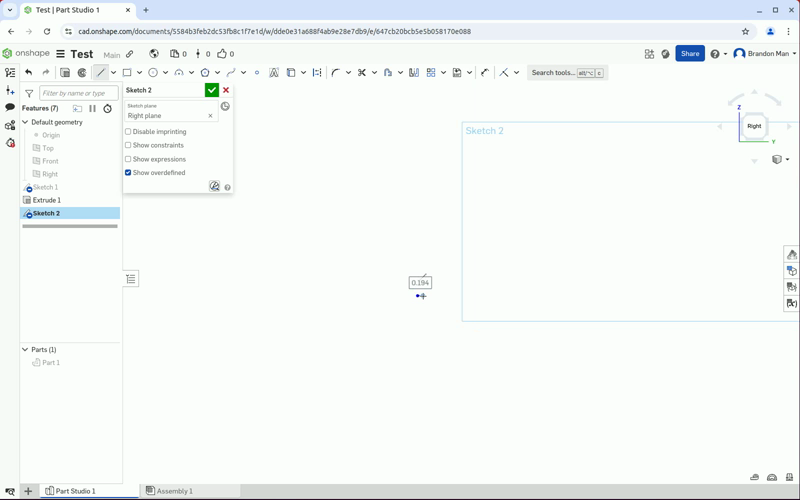
scroll(-6)
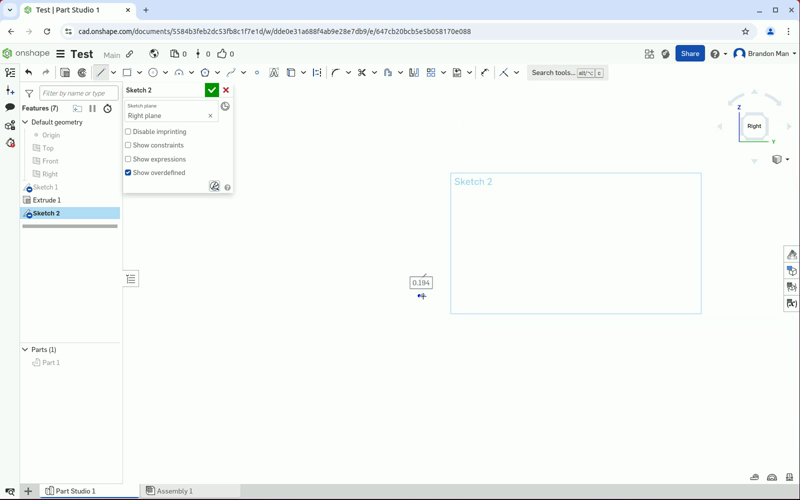
scroll(-6)
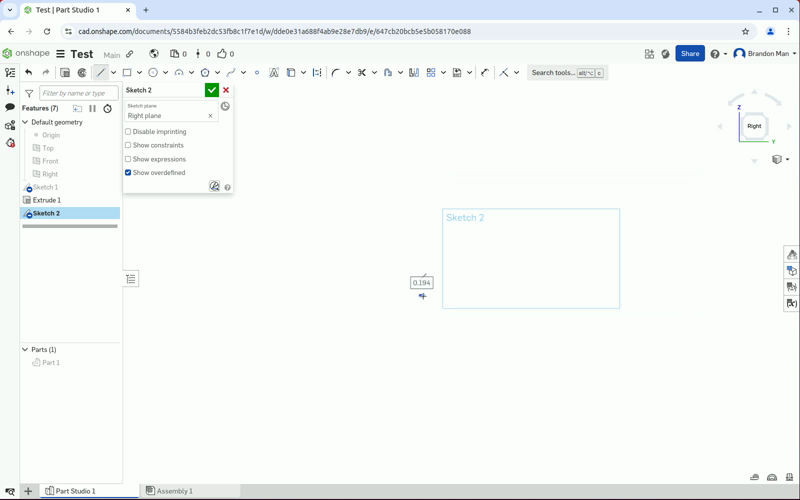
scroll(-6)
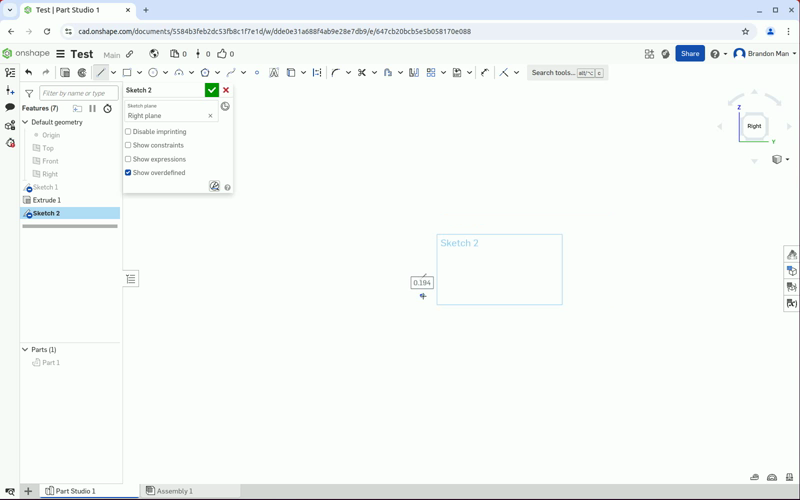
scroll(-6)
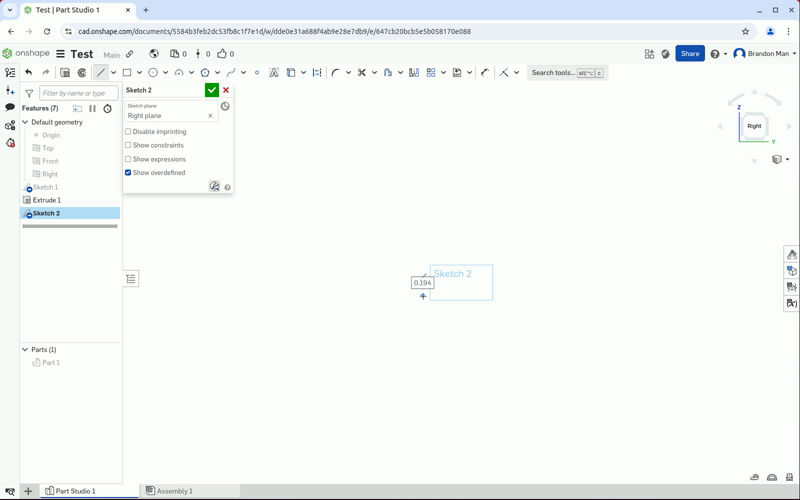
key_up(shift)
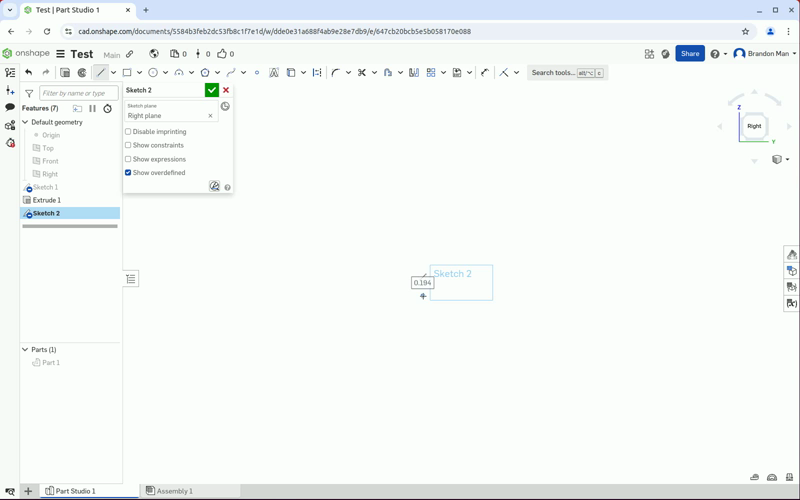
key_down(shift)
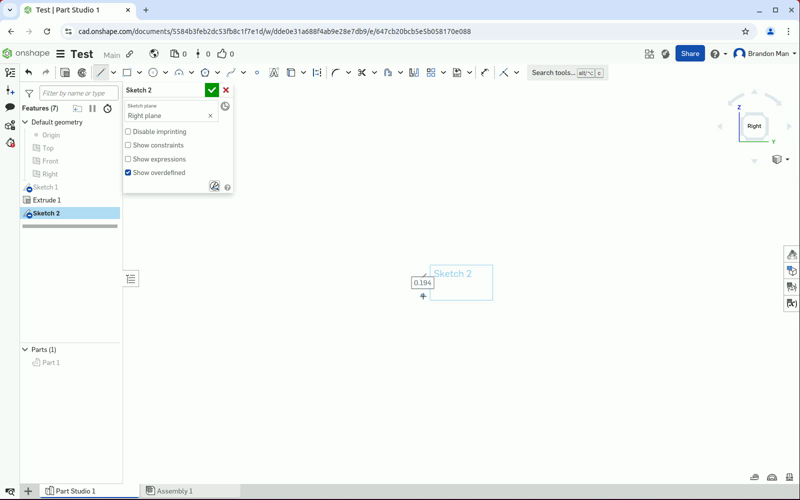
mouse_move(423, 183)
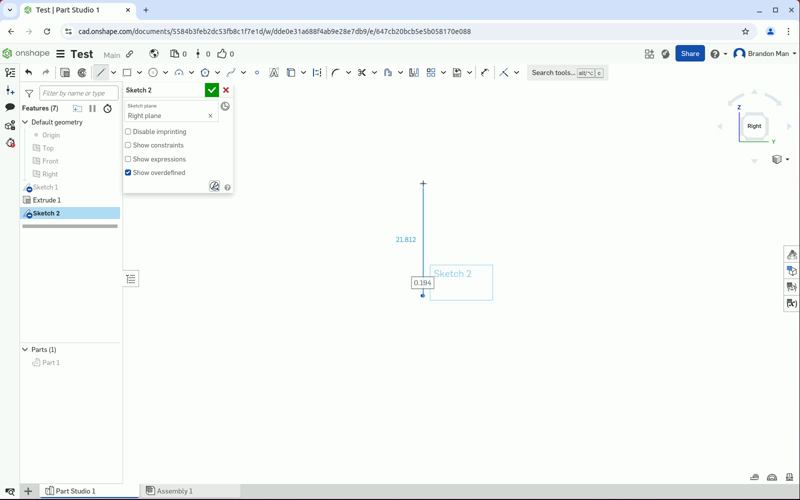
click(423, 183)
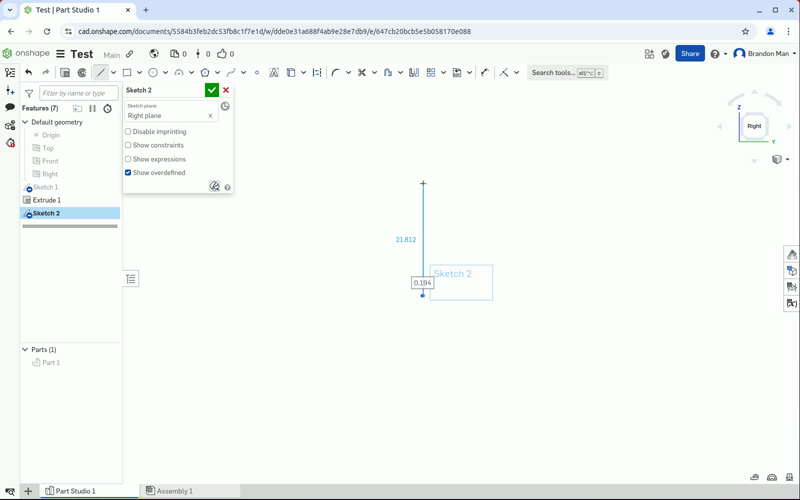
key_up(shift)
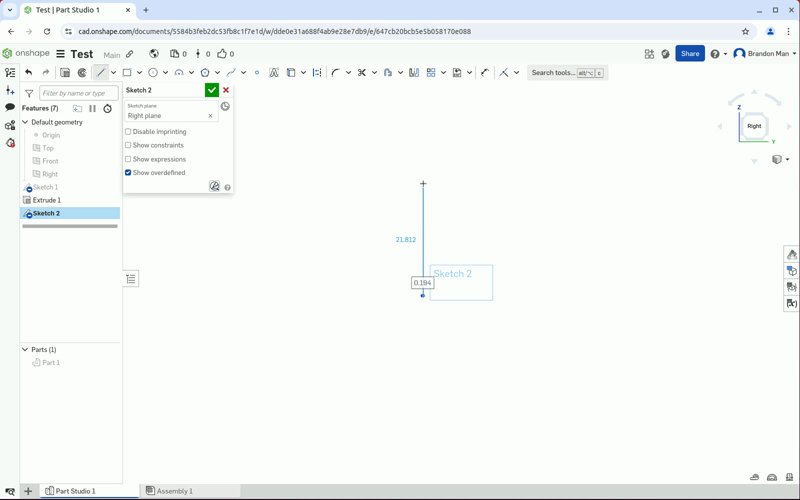
key_down(shift)
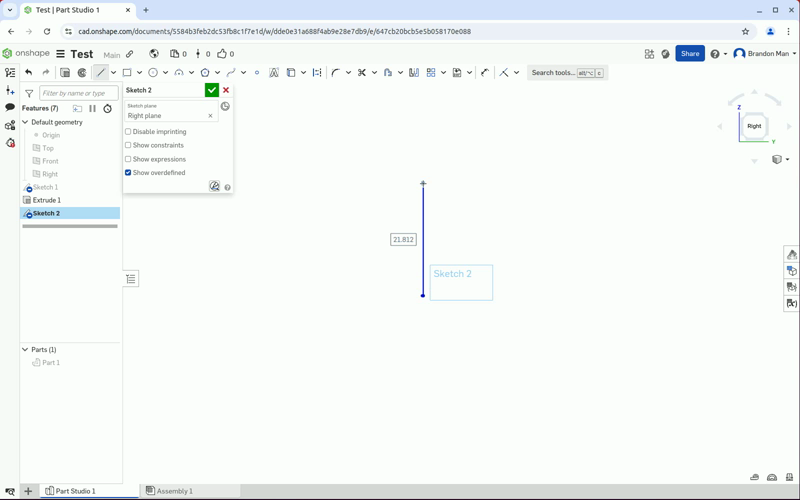
mouse_move(453, 183)
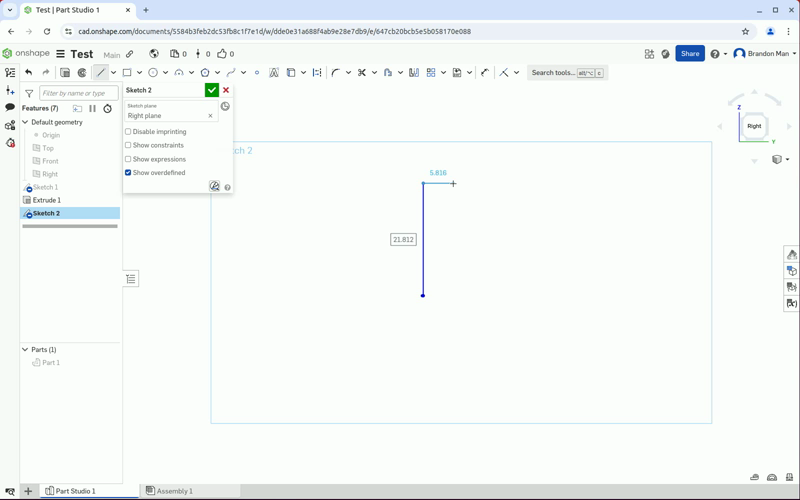
mouse_move(422, 183)
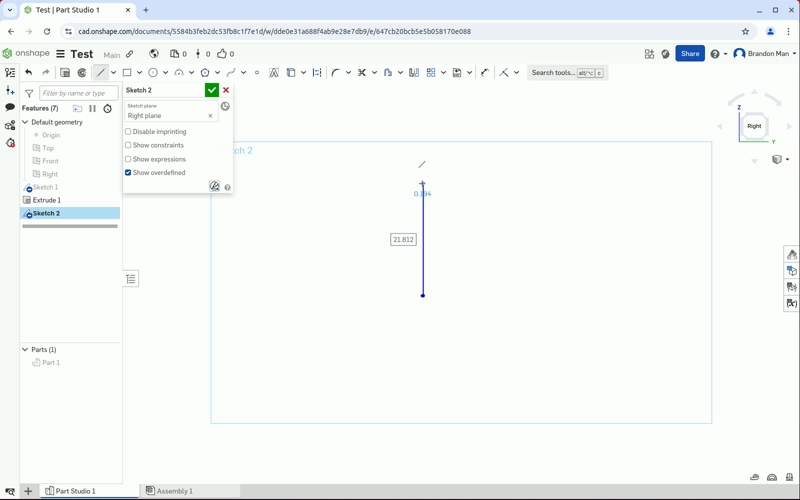
scroll(6)
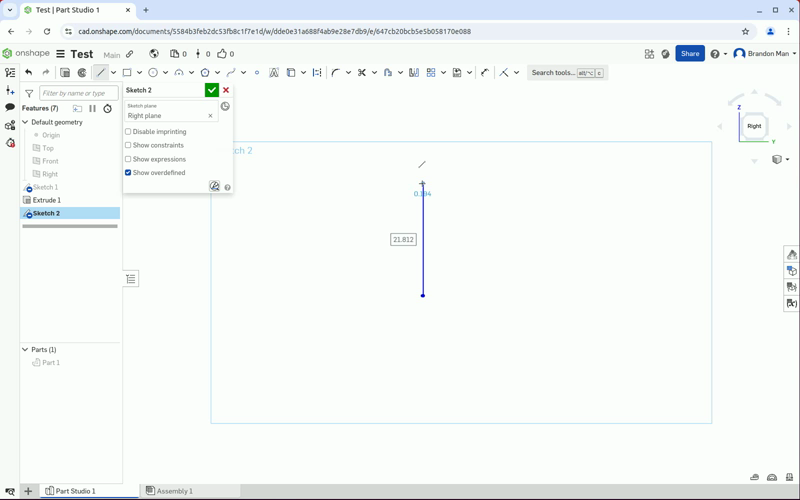
scroll(6)
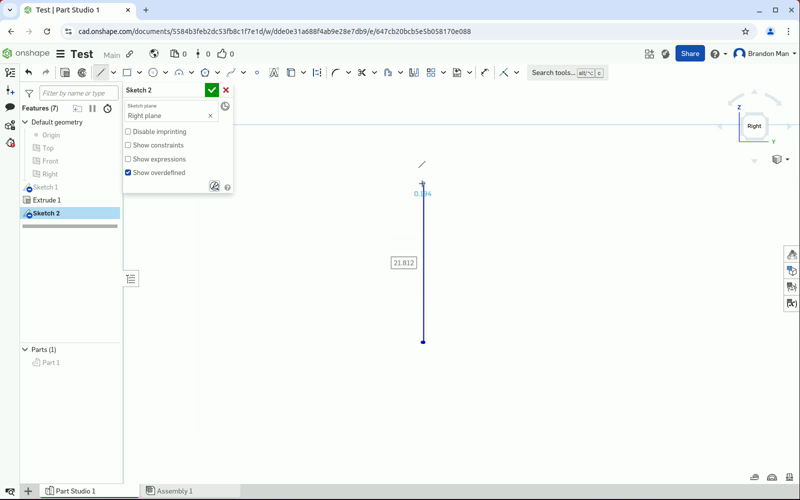
scroll(6)
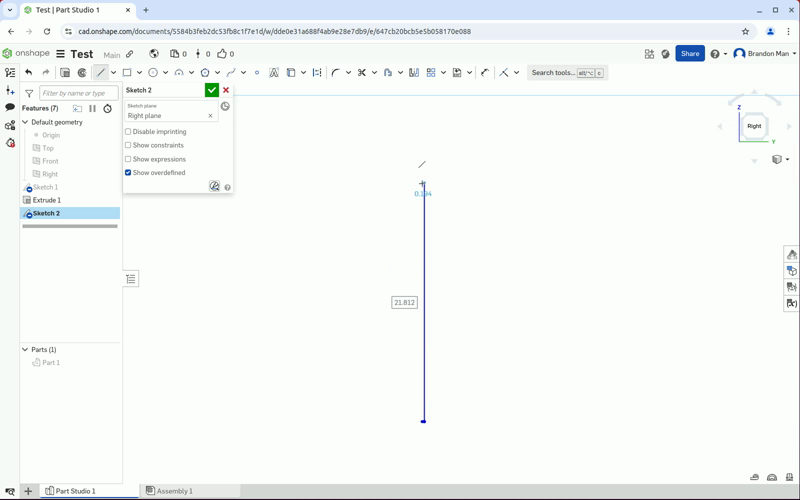
scroll(6)
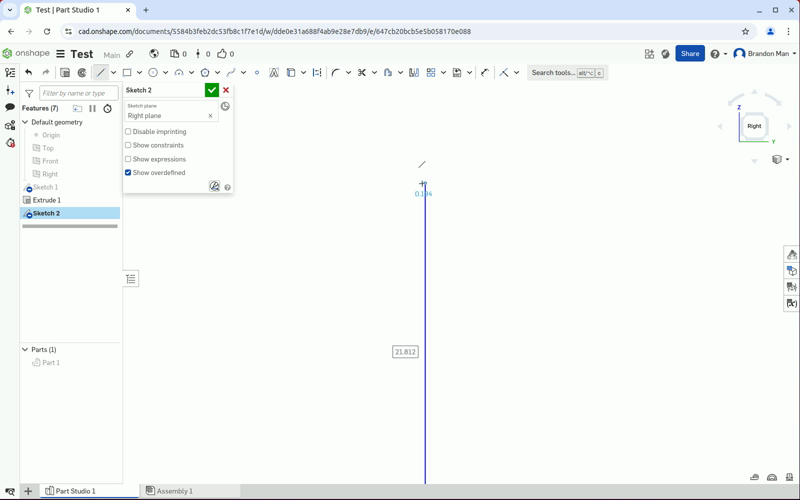
scroll(6)
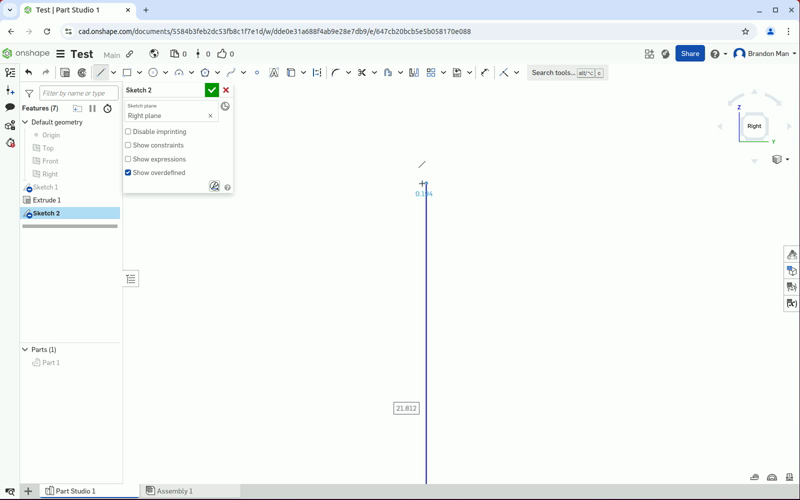
scroll(6)
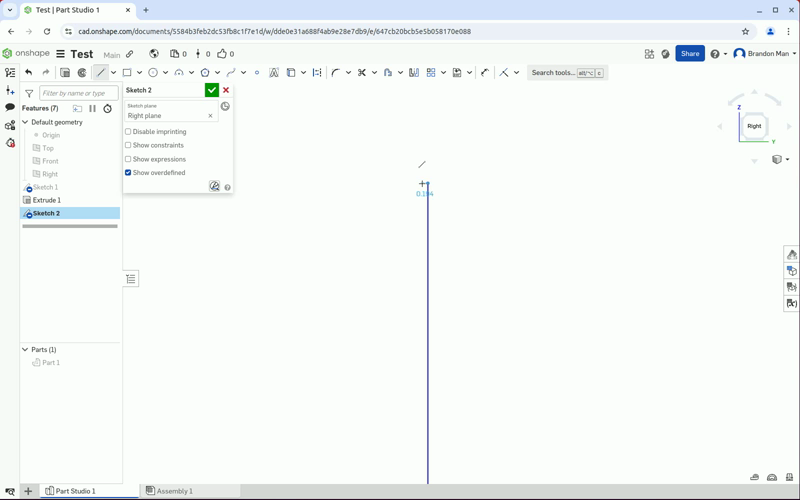
scroll(6)
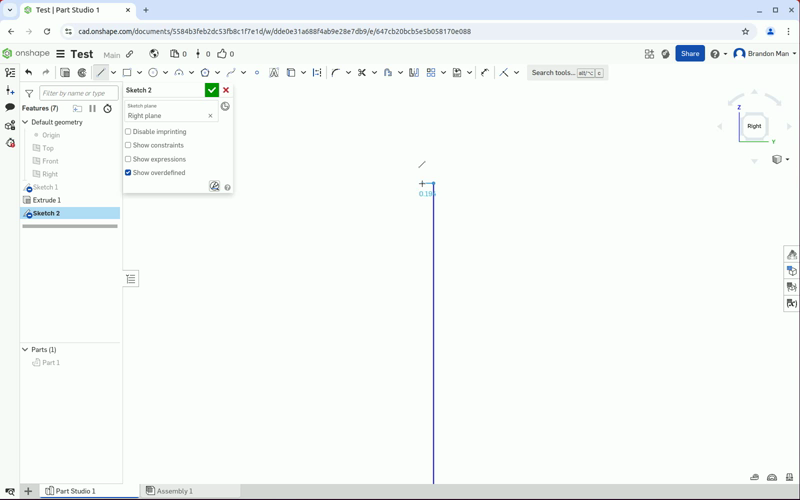
click(422, 183)
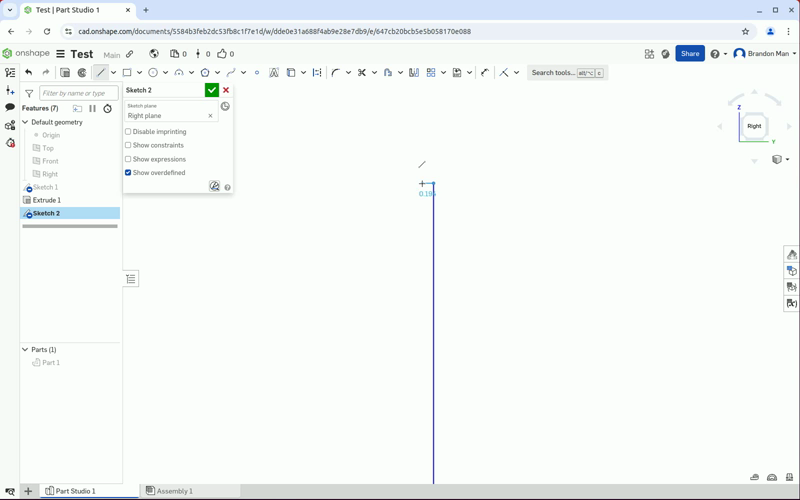
scroll(-6)
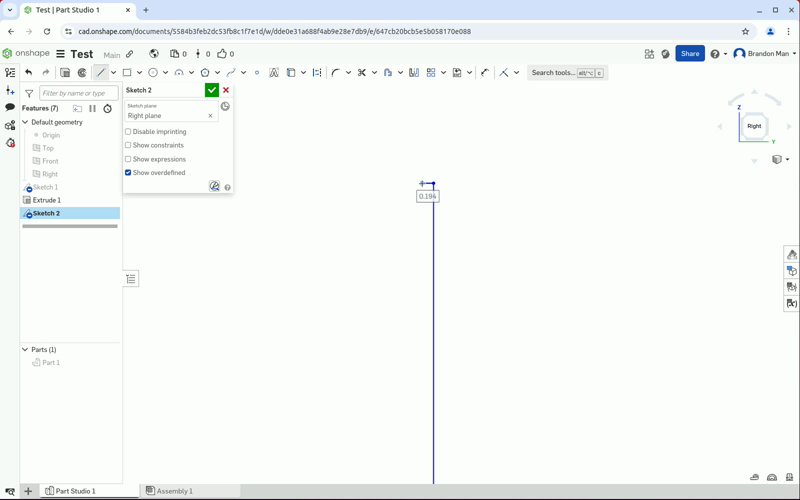
scroll(-6)
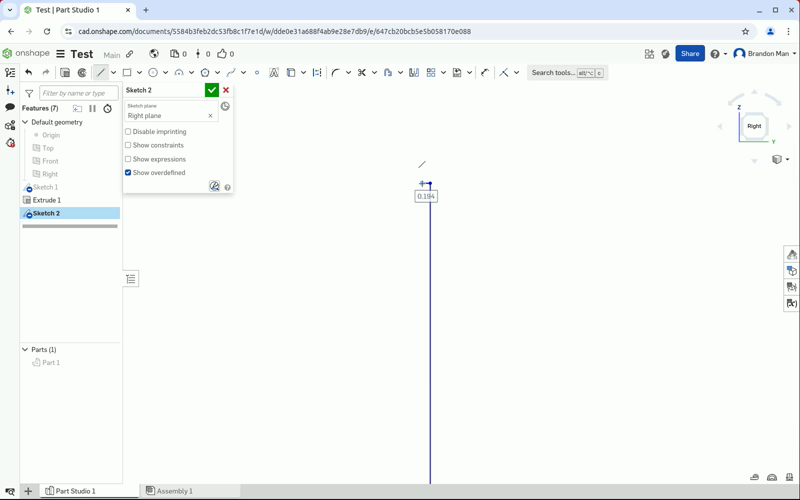
scroll(-6)
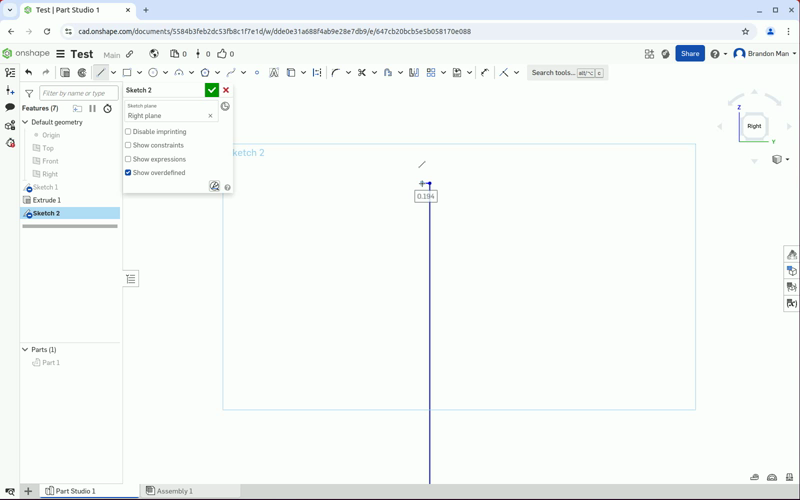
scroll(-6)
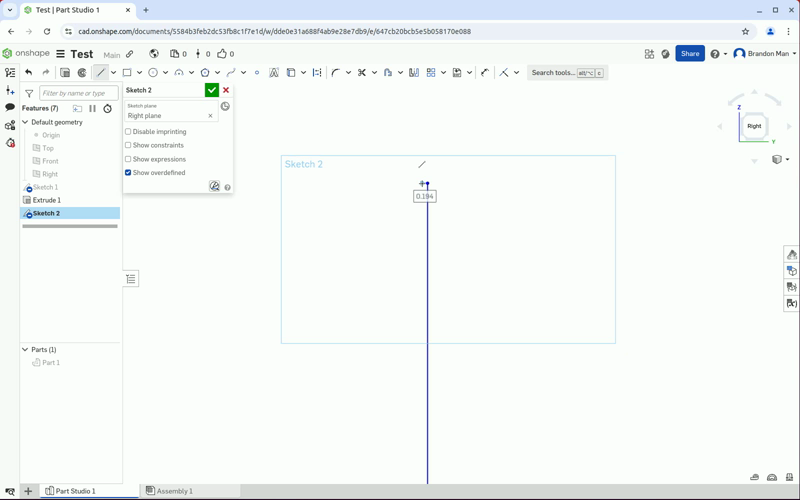
scroll(-6)
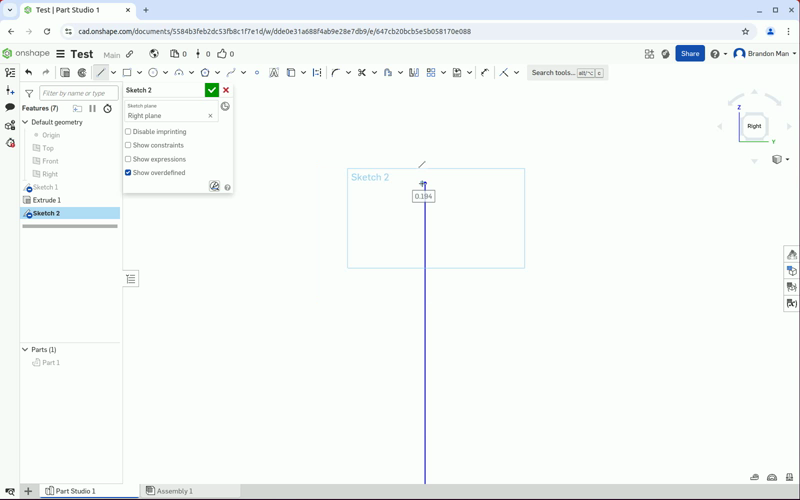
scroll(-6)
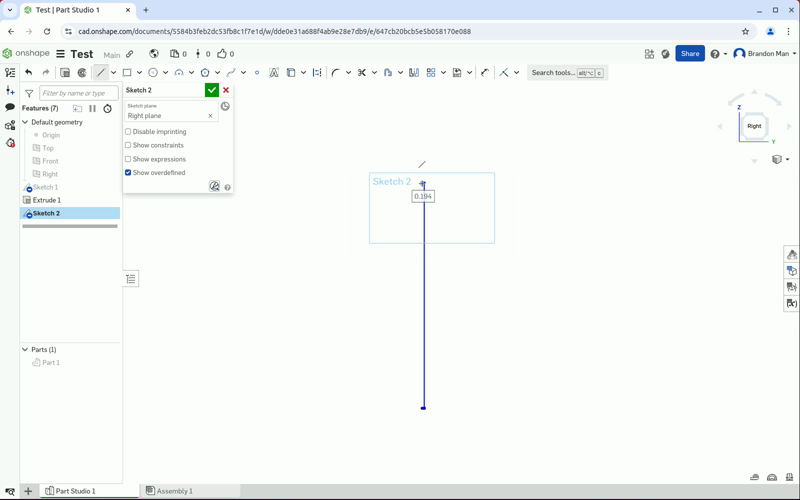
scroll(-6)
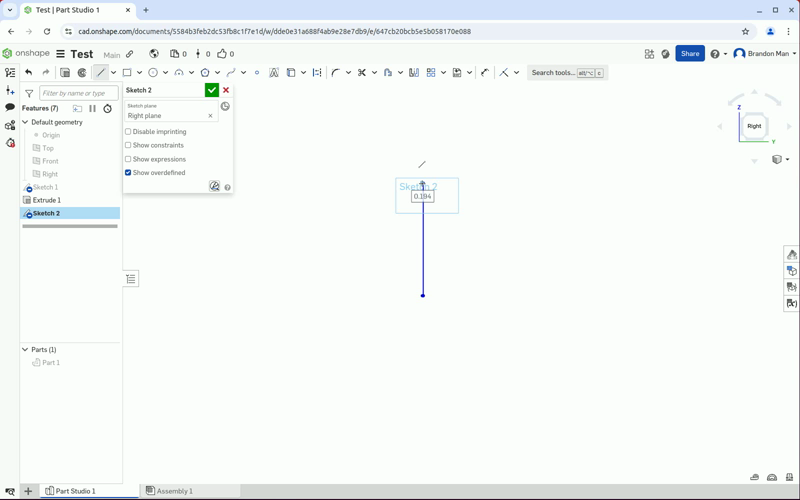
key_up(shift)
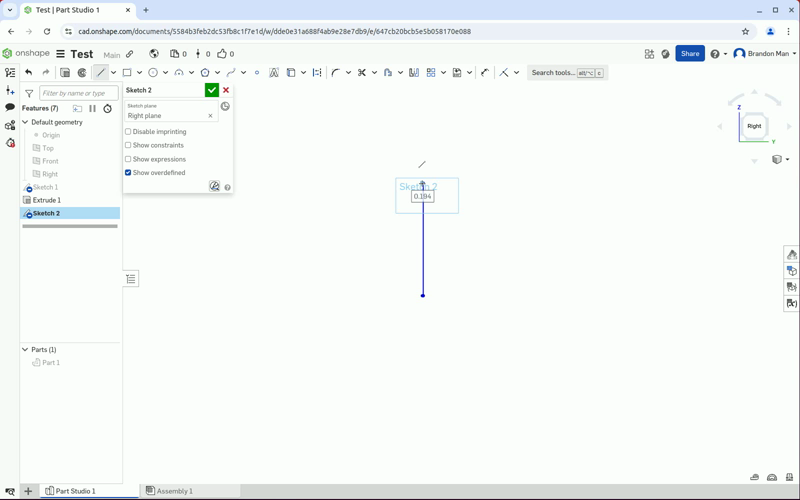
key_down(shift)
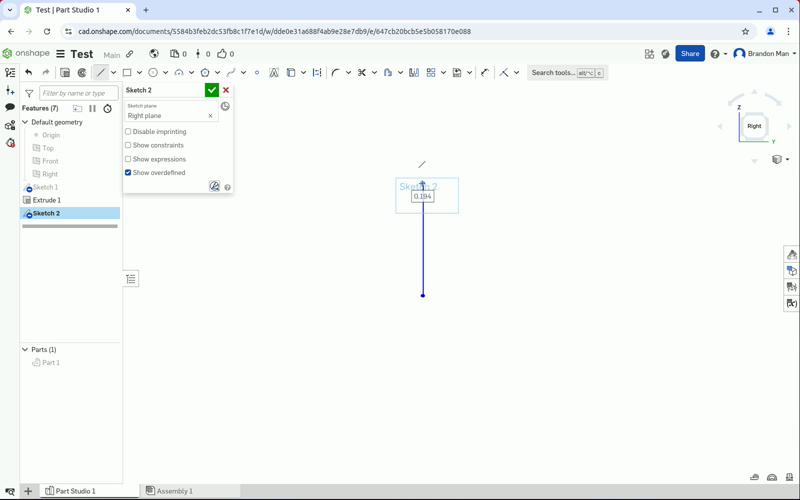
mouse_move(422, 295)
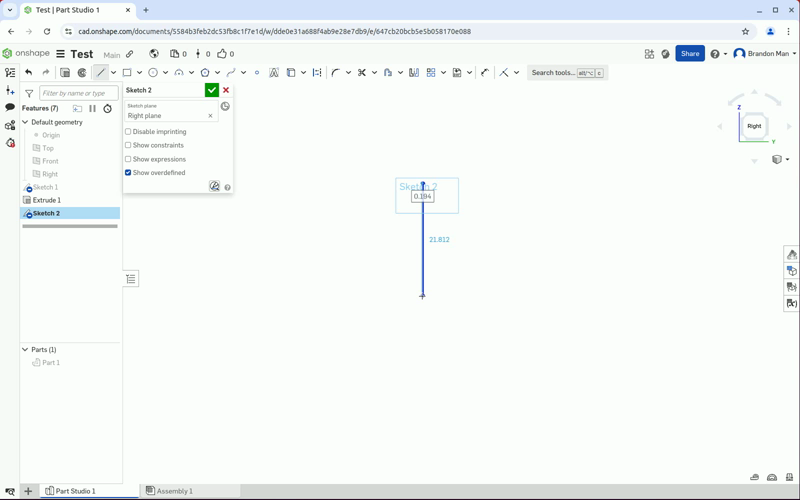
scroll(6)
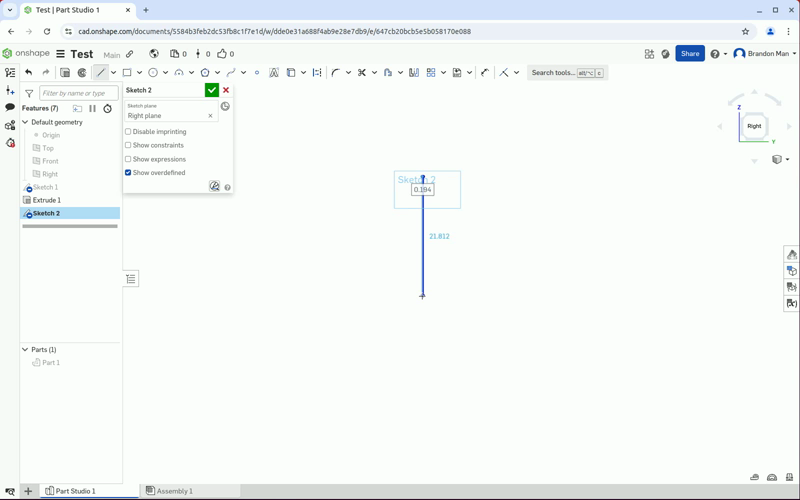
scroll(6)
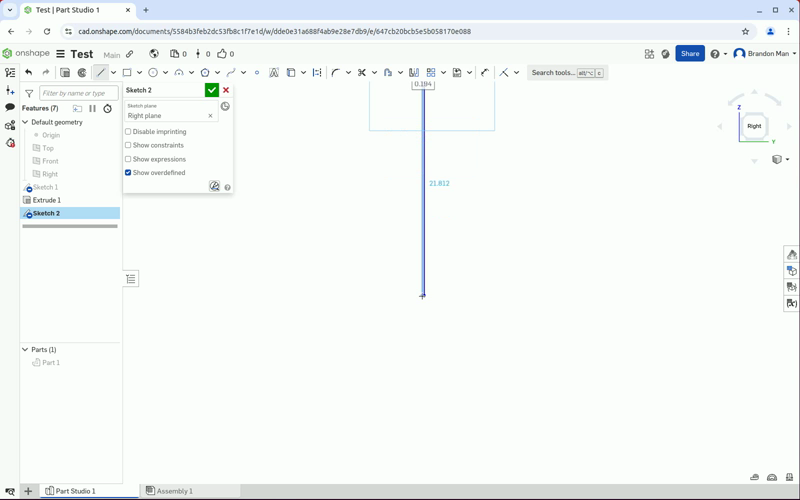
scroll(6)
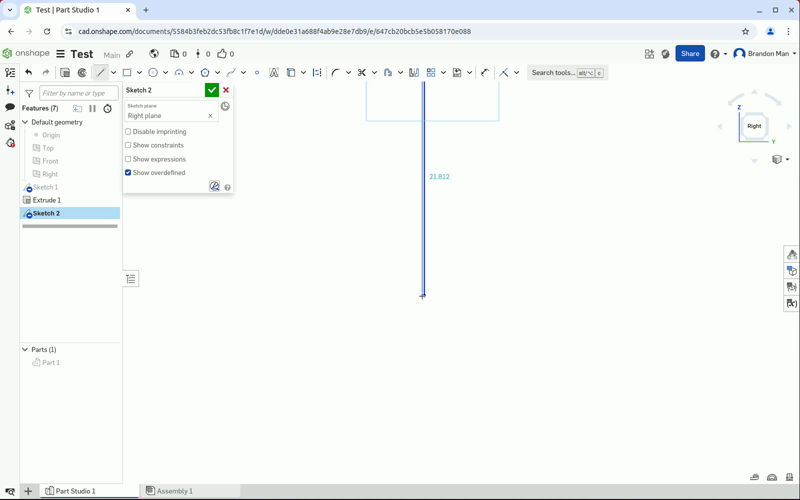
scroll(6)
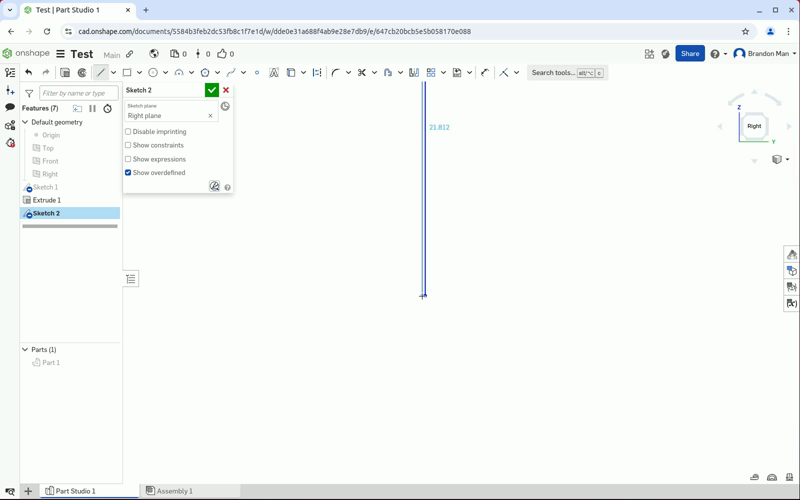
scroll(6)
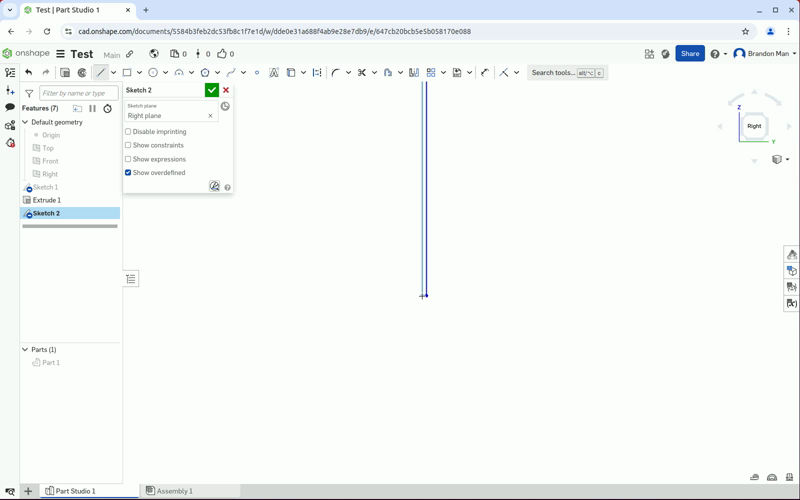
scroll(6)
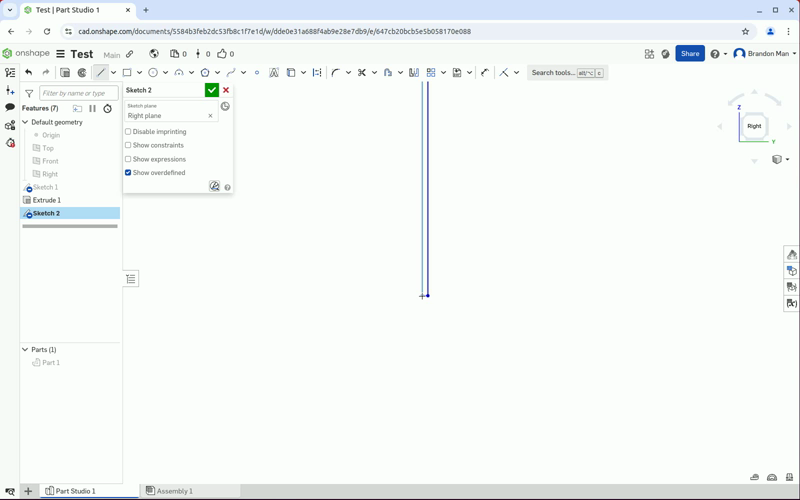
scroll(6)
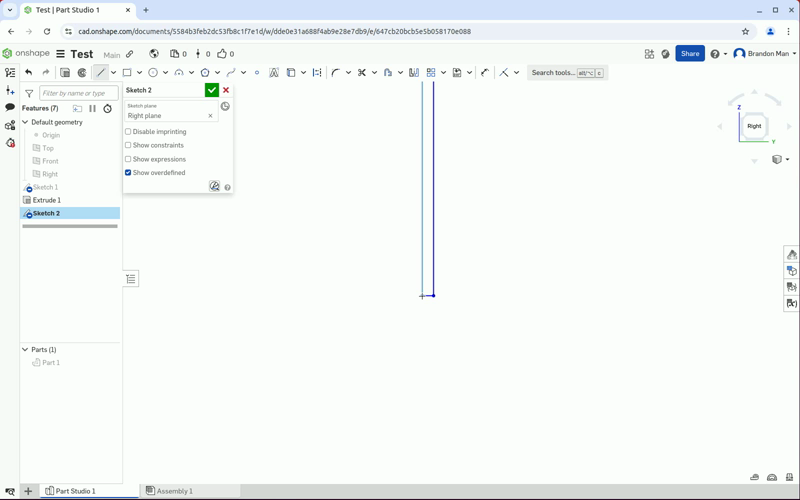
key_up(shift)
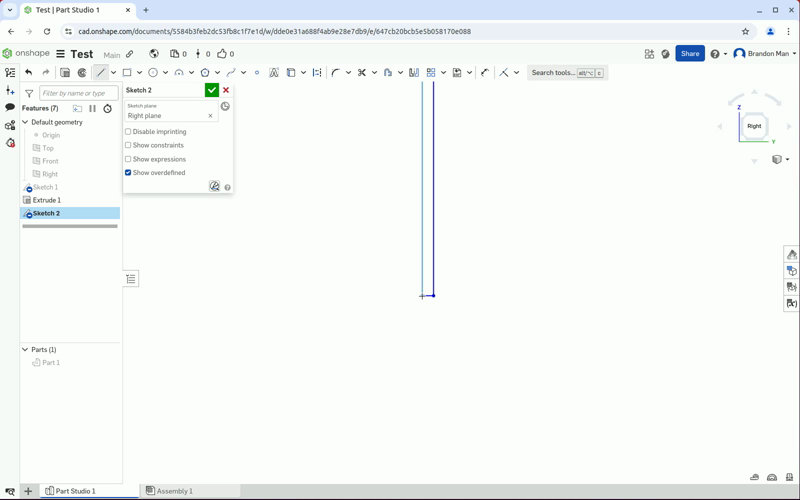
click(422, 295)
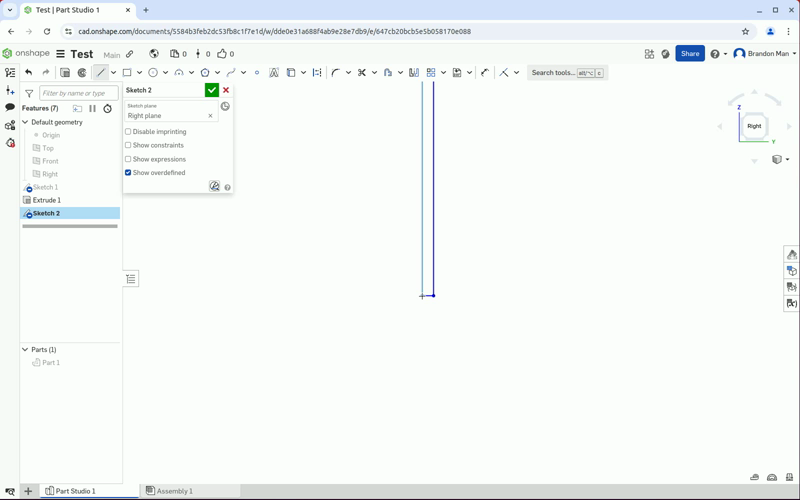
scroll(-6)
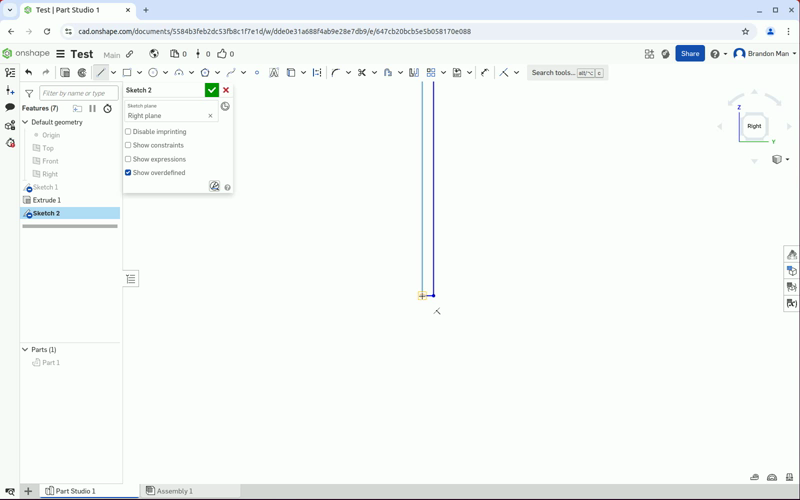
scroll(-6)
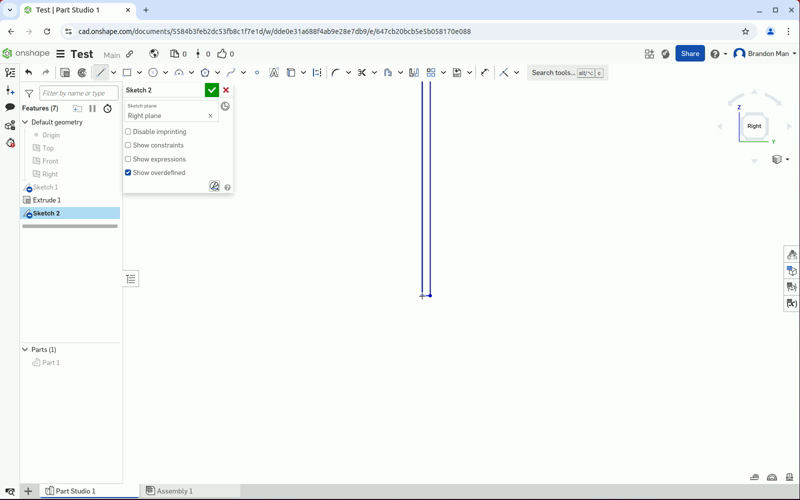
scroll(-6)
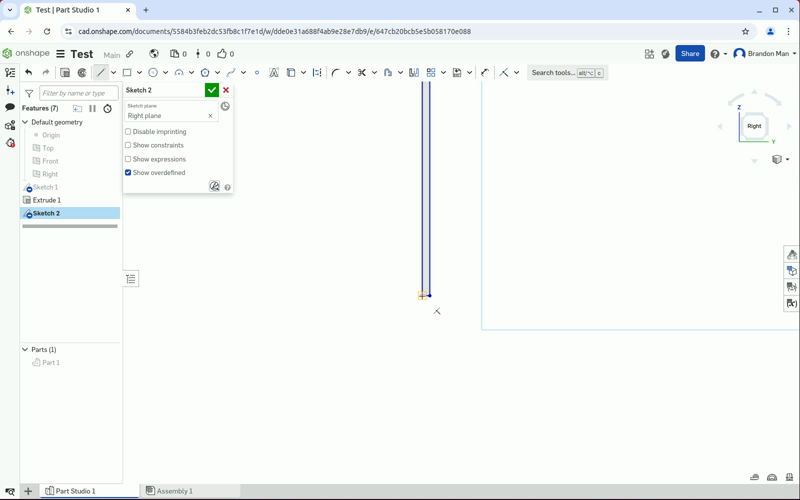
scroll(-6)
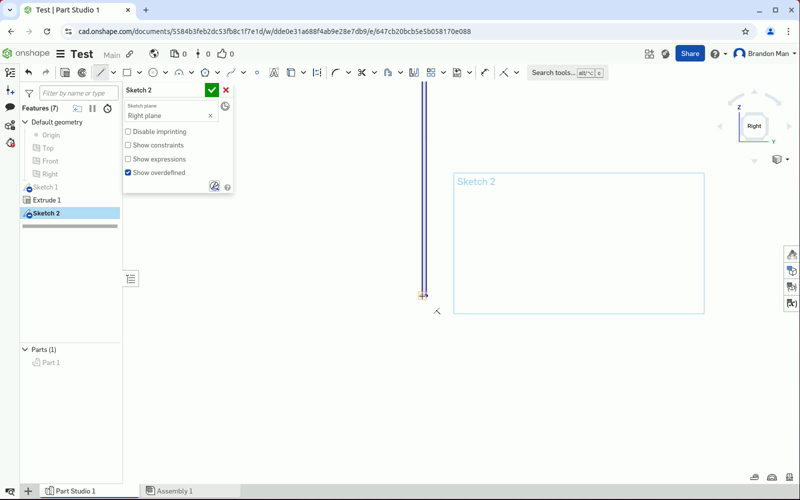
scroll(-6)
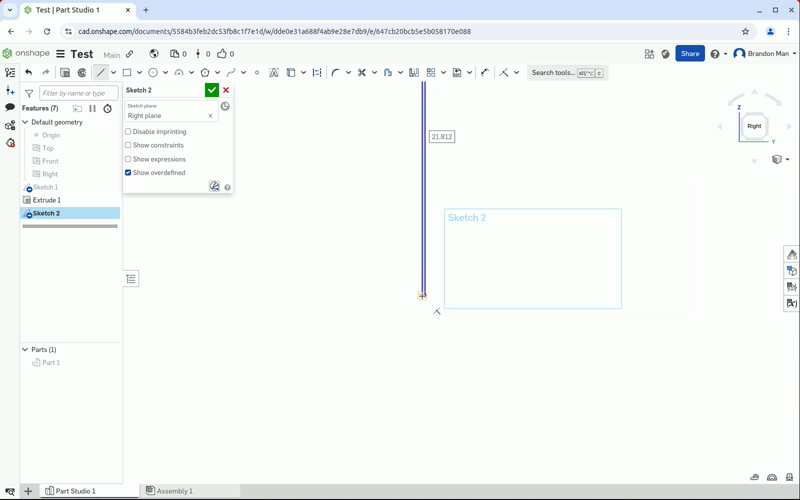
scroll(-6)
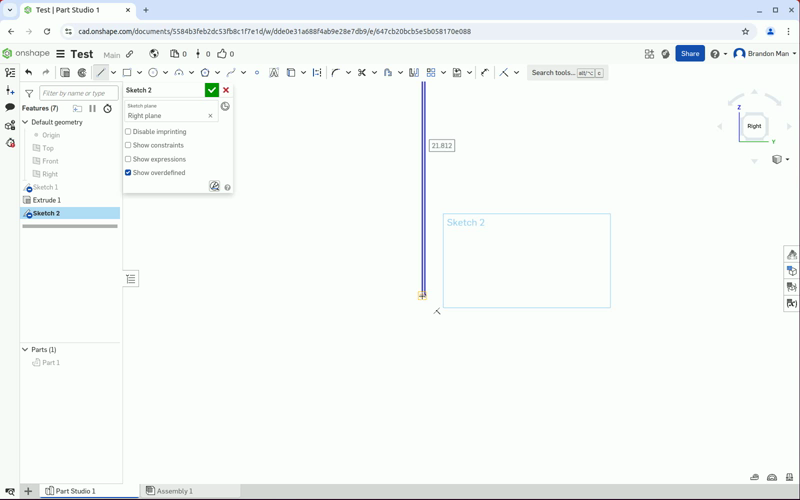
scroll(-6)
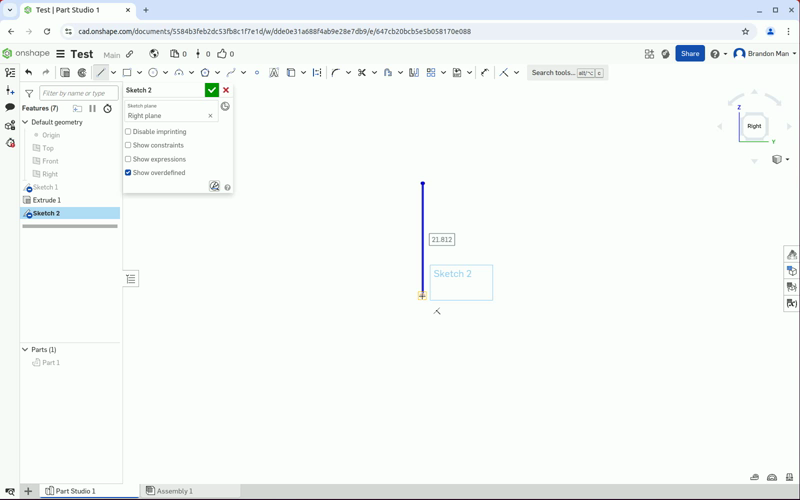
key(esc)
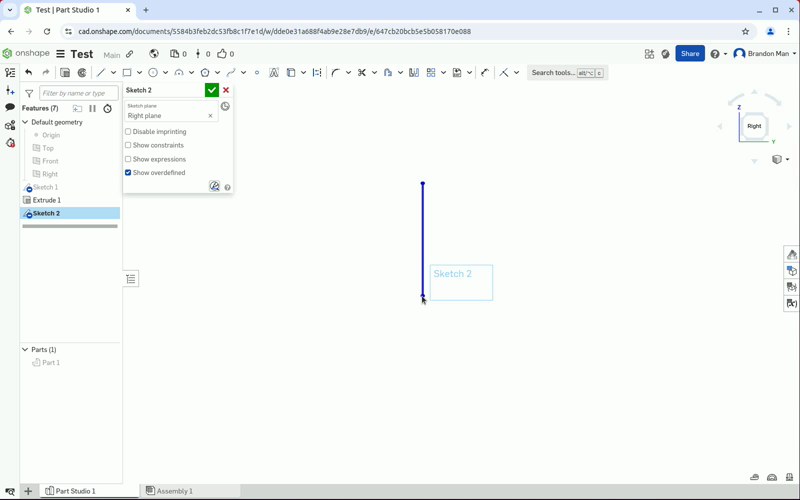
mouse_move(422, 184)
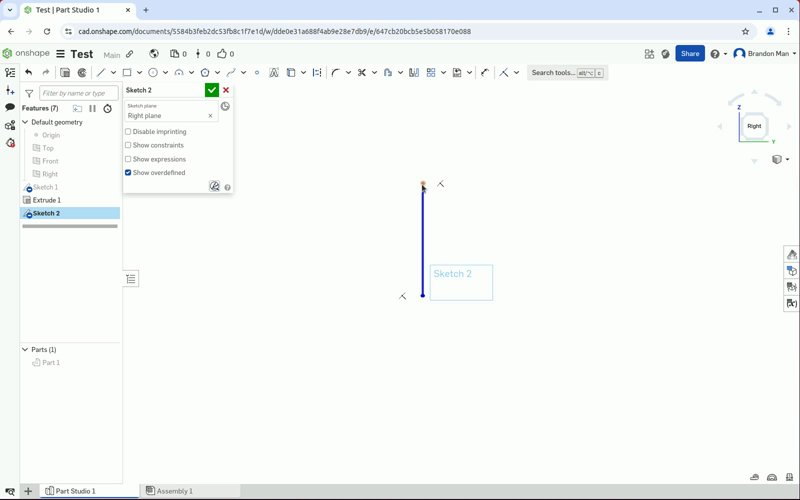
scroll(6)
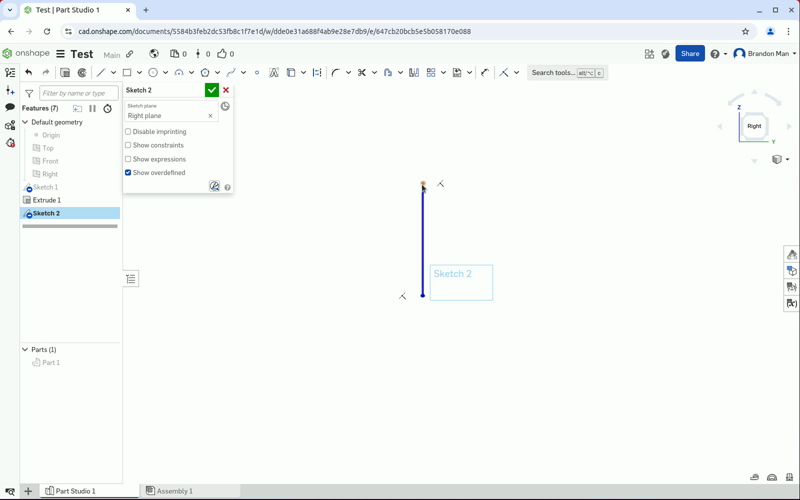
scroll(6)
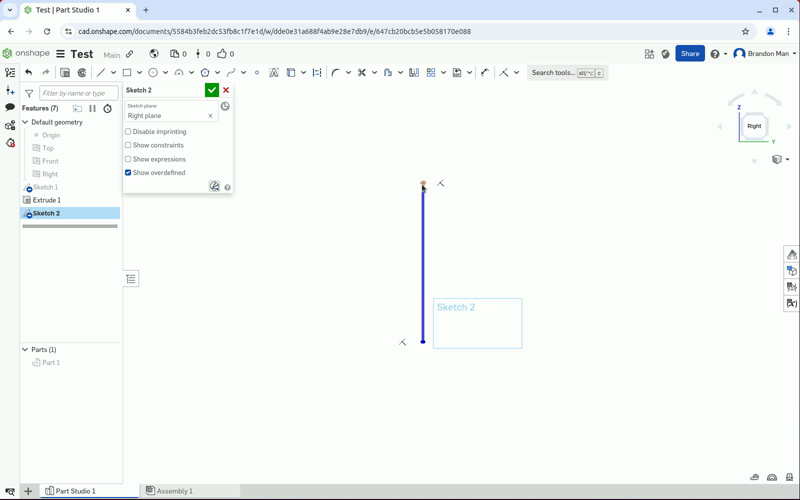
scroll(6)
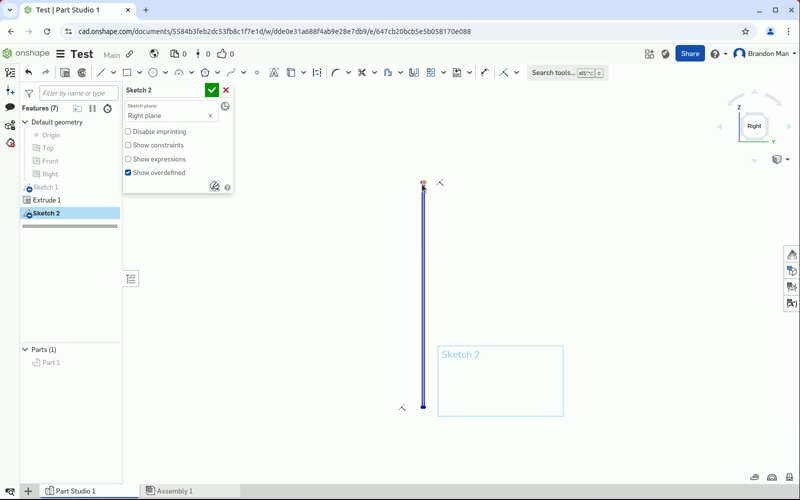
scroll(6)
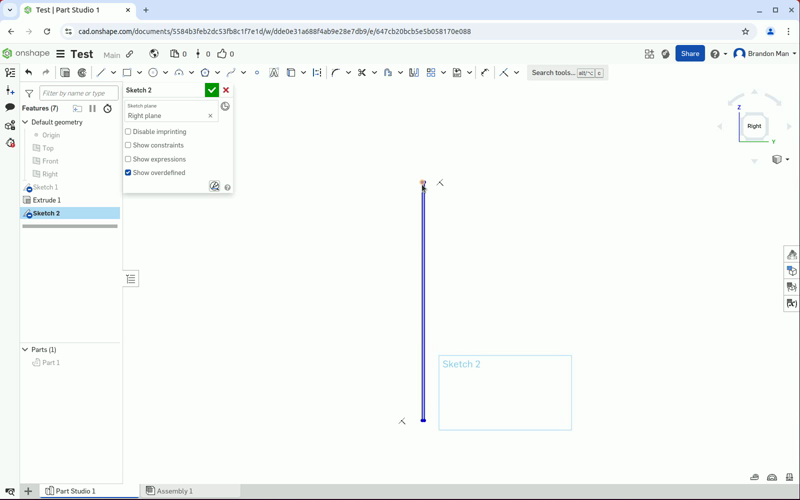
scroll(6)
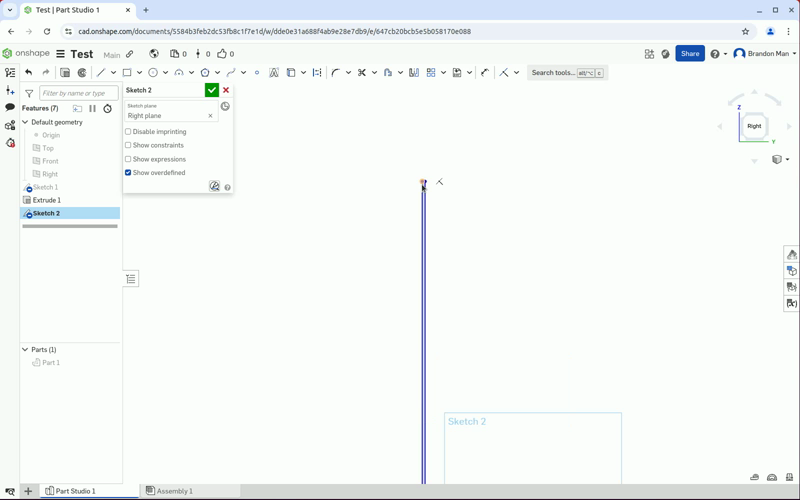
scroll(6)
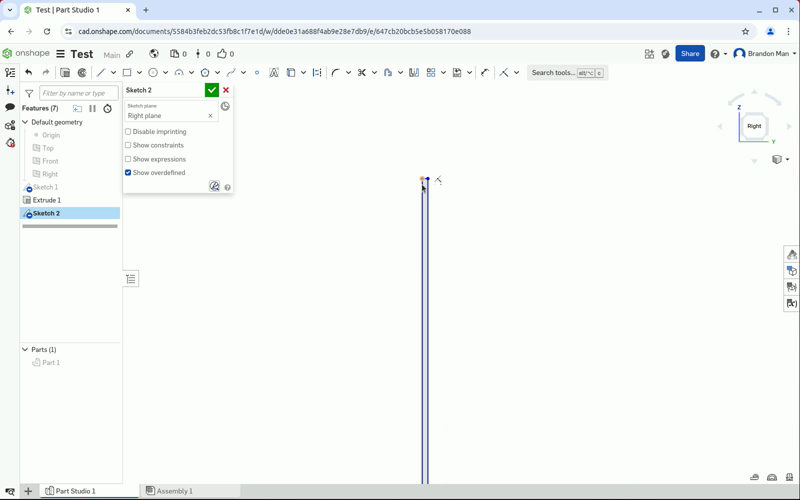
scroll(6)
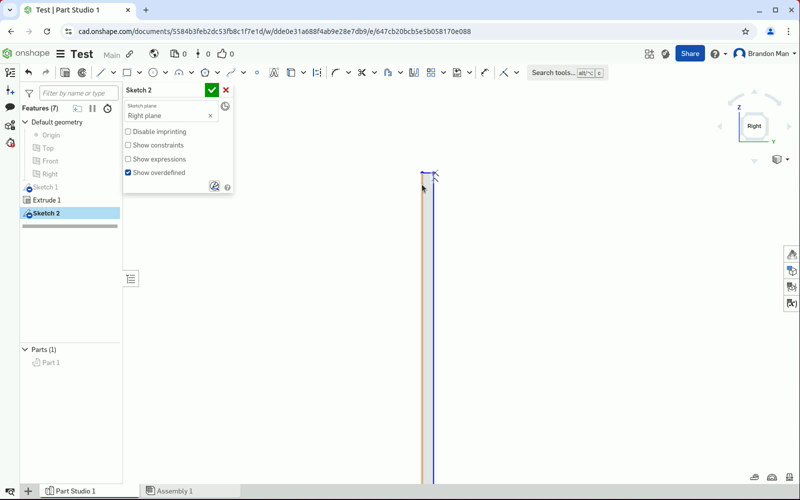
click(422, 184)
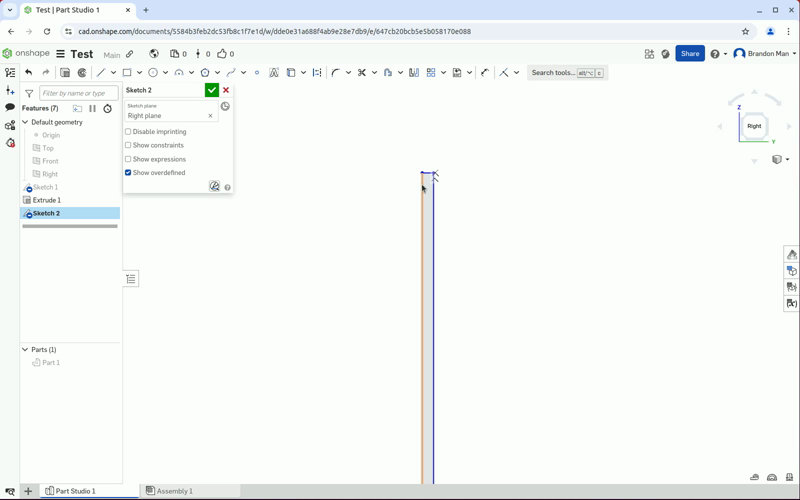
scroll(-6)
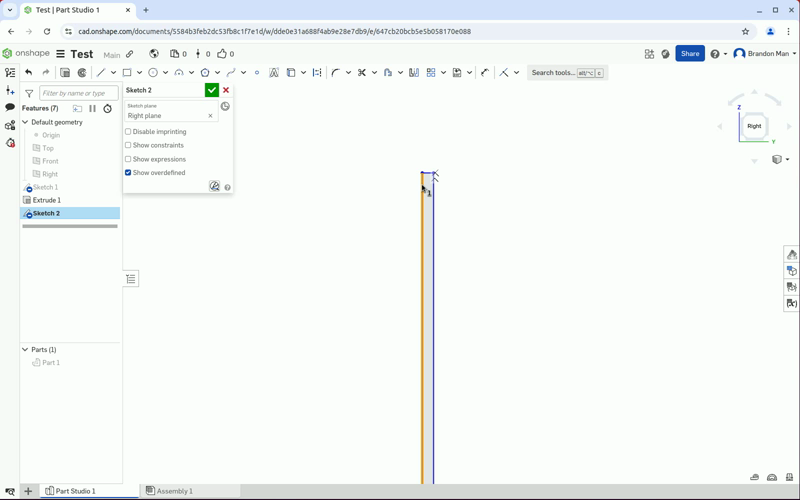
scroll(-6)
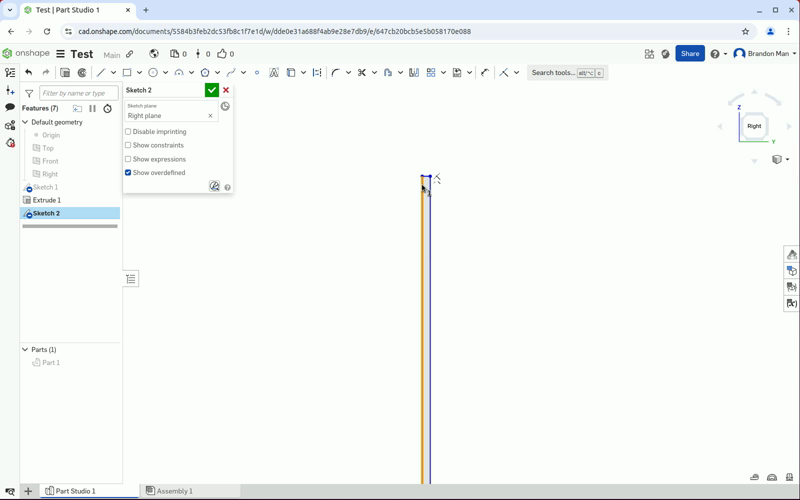
scroll(-6)
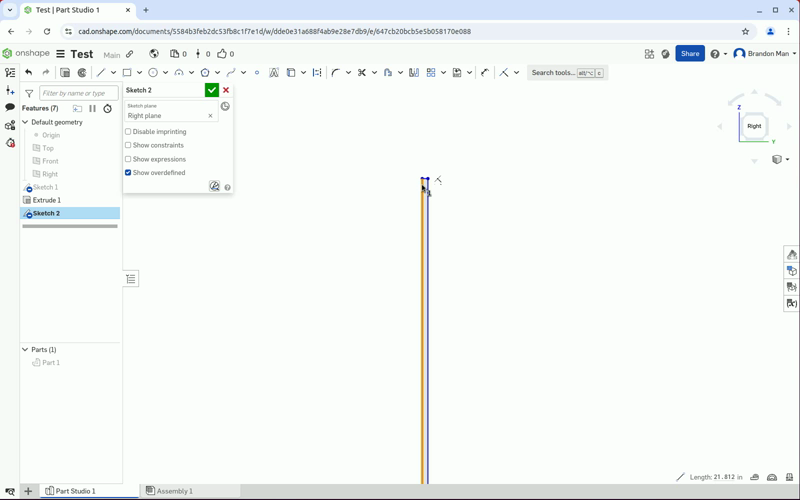
scroll(-6)
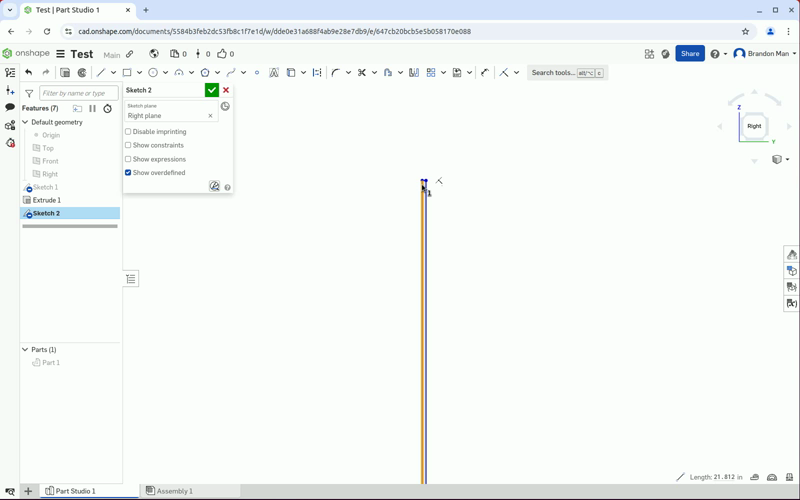
scroll(-6)
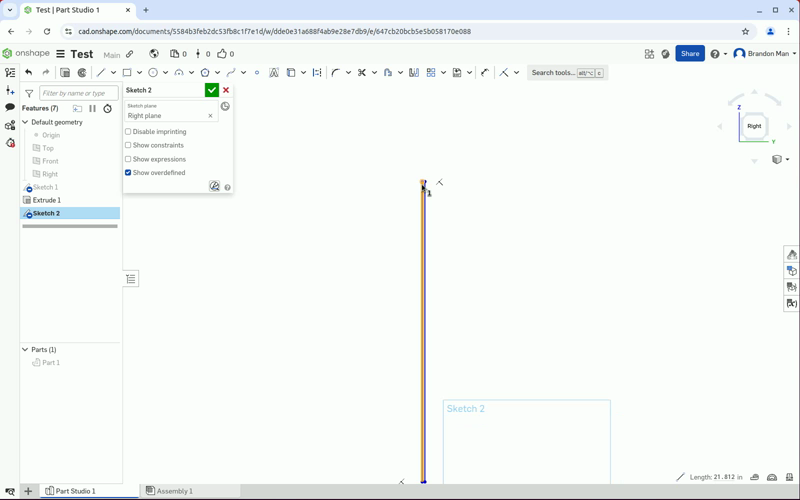
scroll(-6)
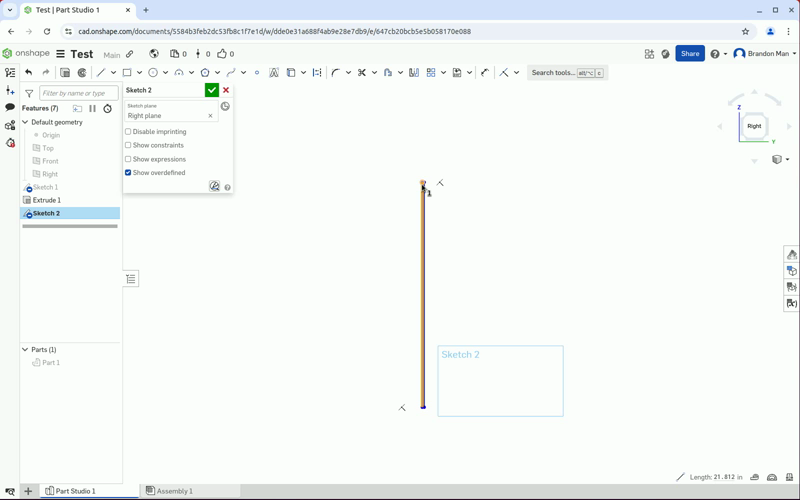
scroll(-6)
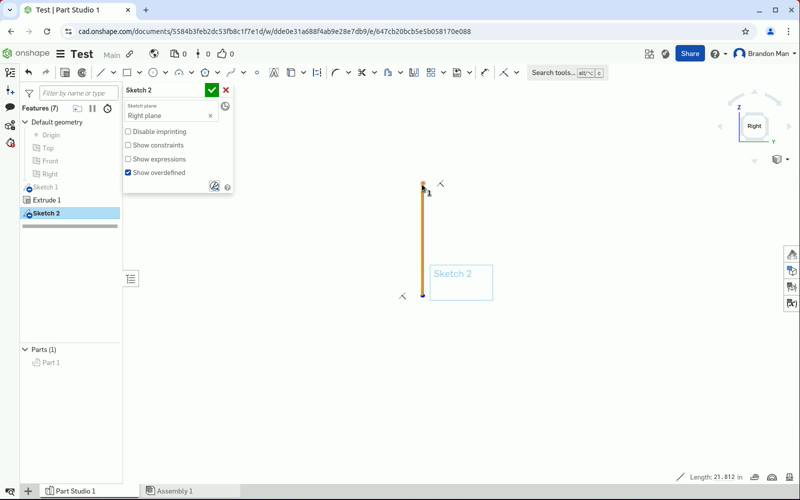
mouse_move(73, 352)
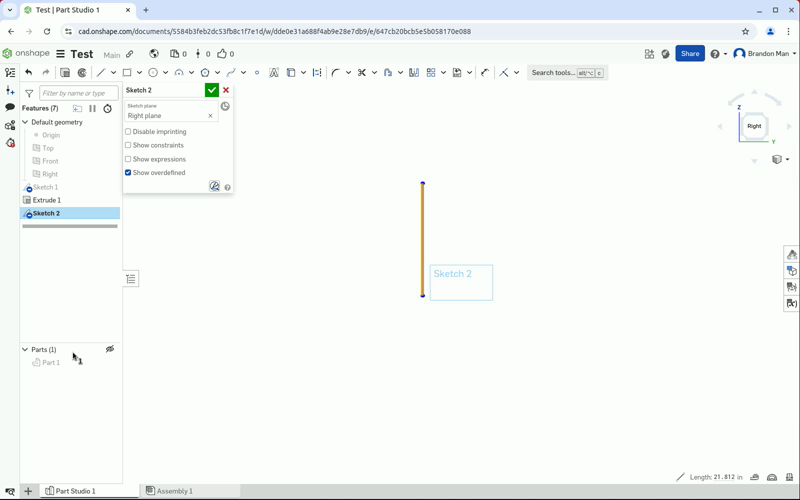
key(shift+y)
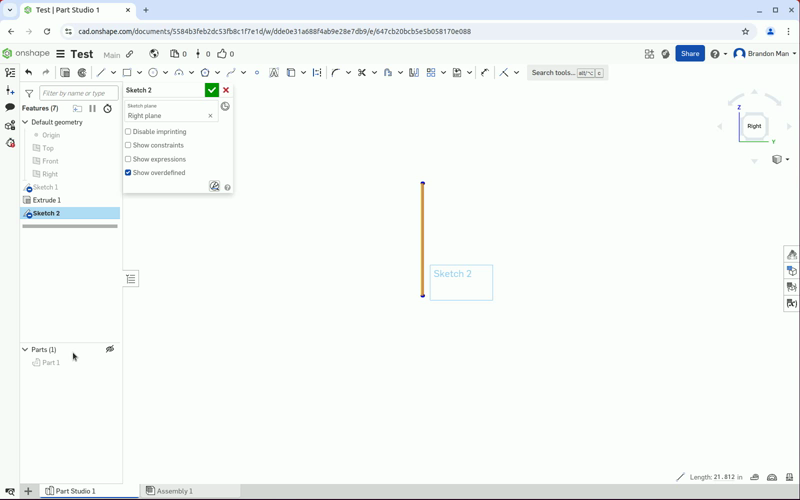
key(shift+e)
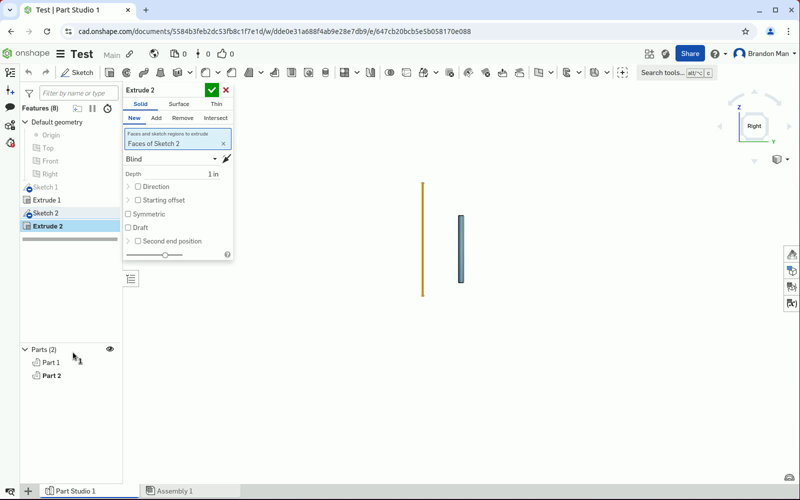
mouse_move(143, 106)
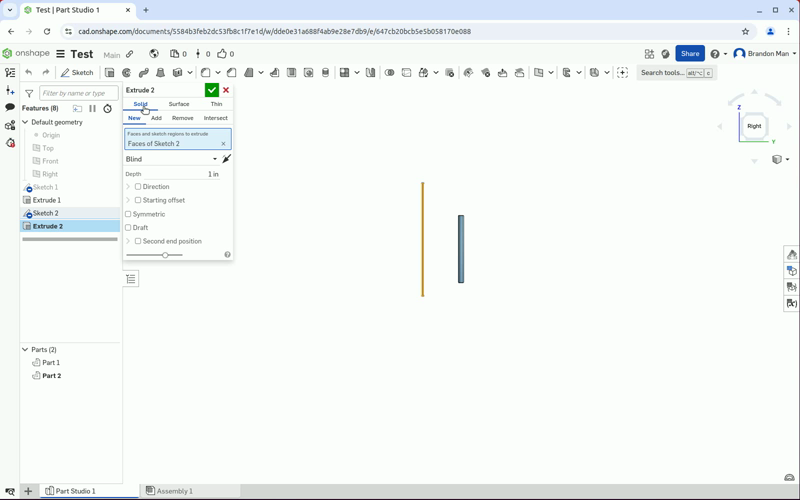
click(143, 106)
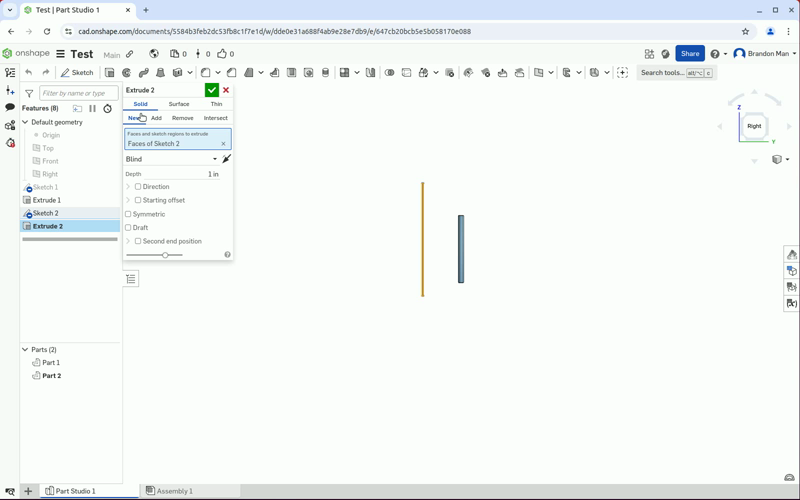
mouse_move(137, 120)
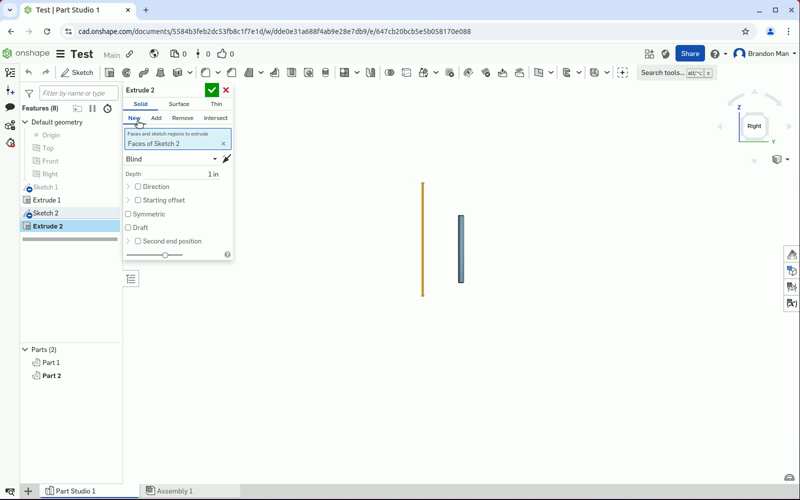
click(137, 120)
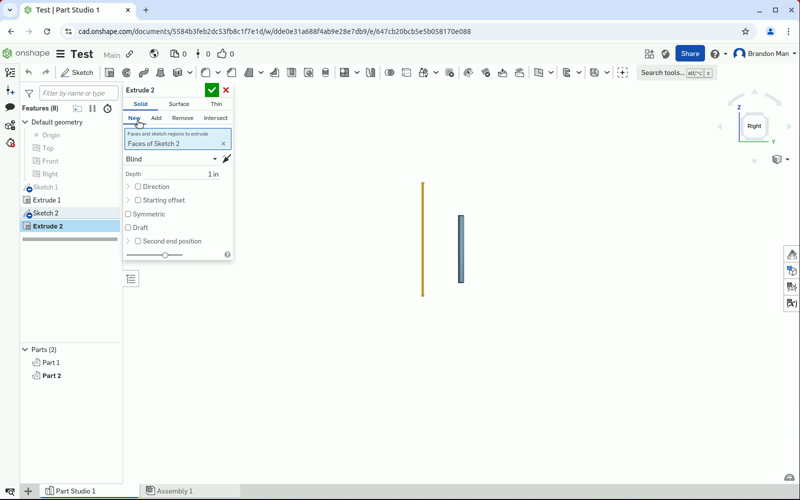
key(tab, 4)
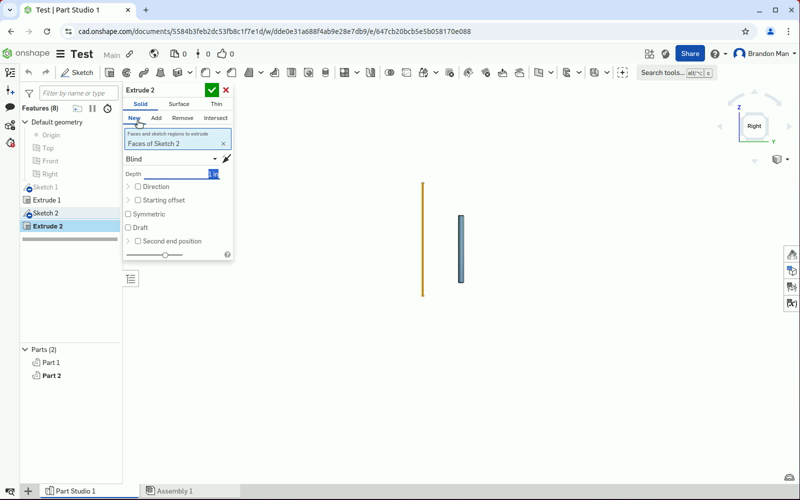
text(-0.241)
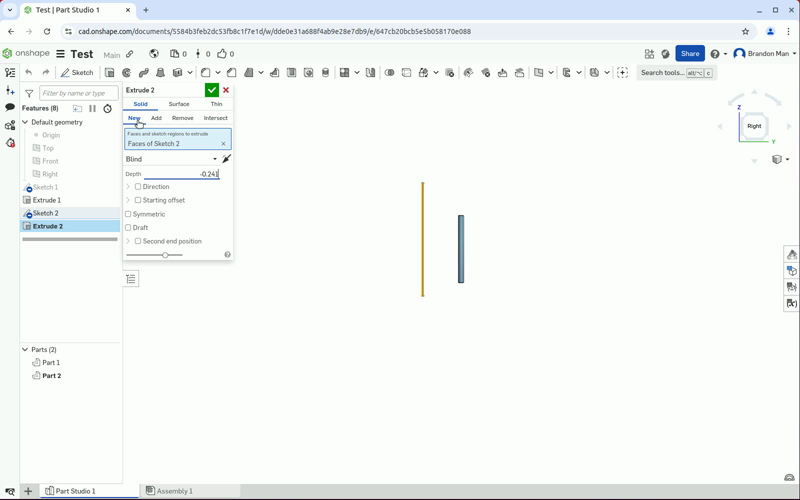
key(enter)
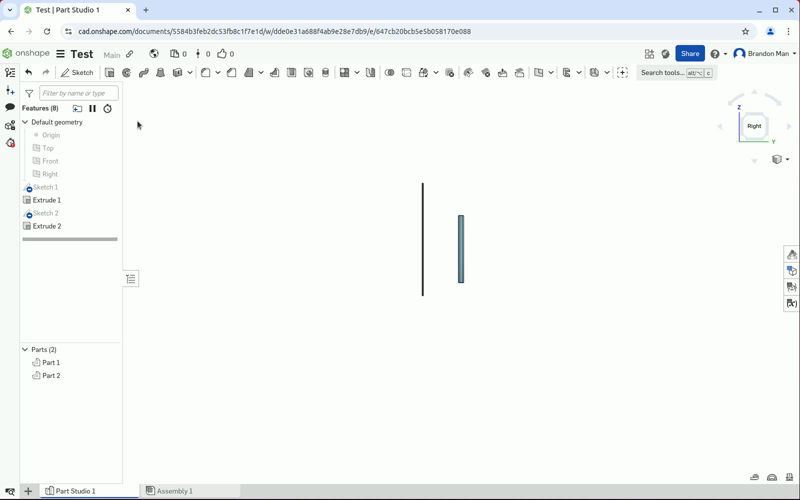
key(shift+h)
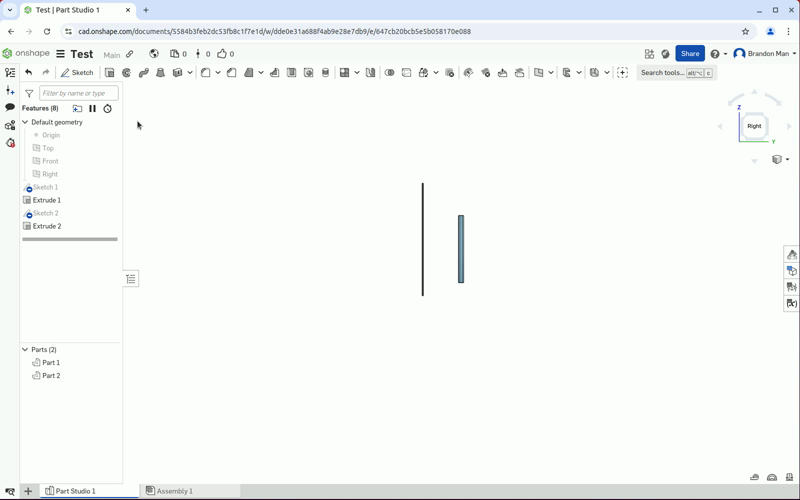
key(shift+h)
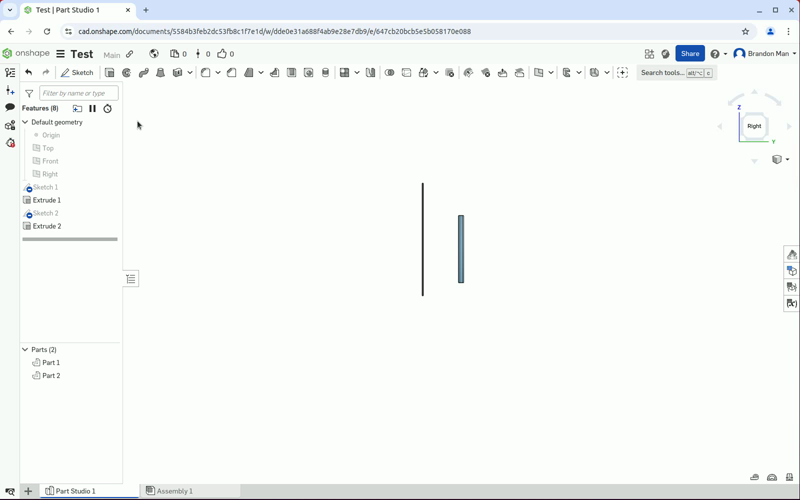
mouse_move(73, 189)
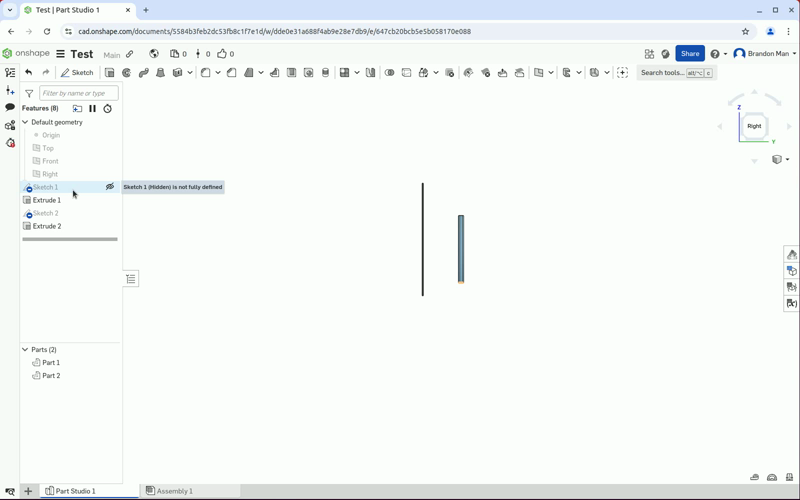
click(73, 189)
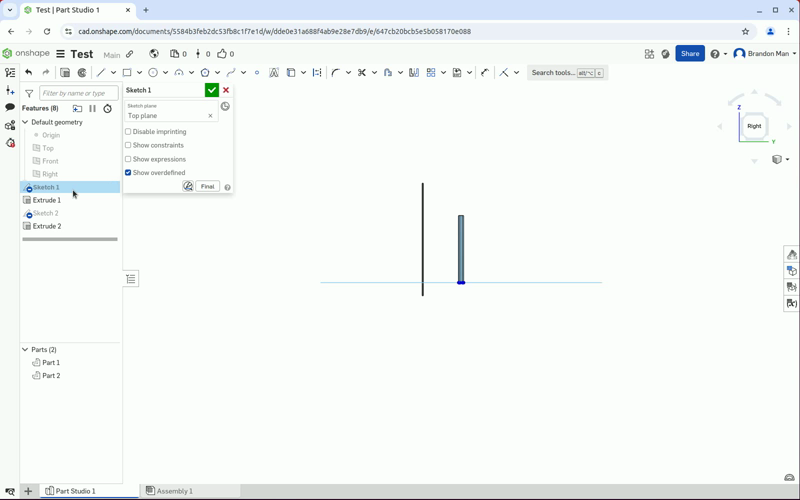
mouse_move(229, 92)
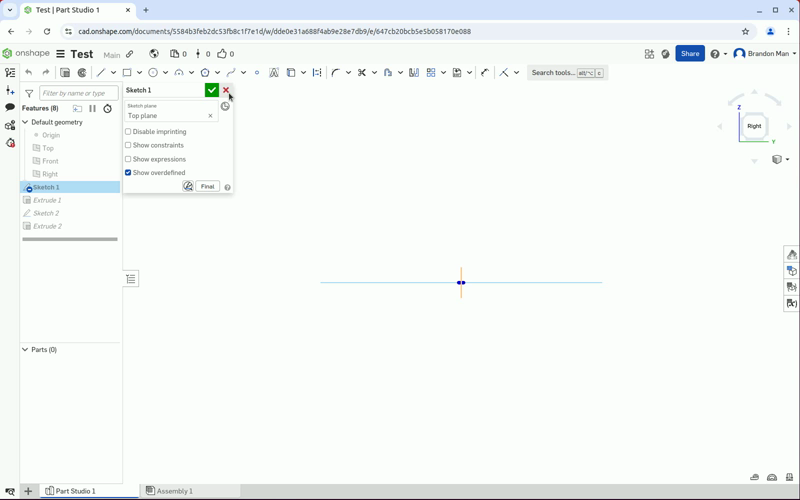
click(229, 92)
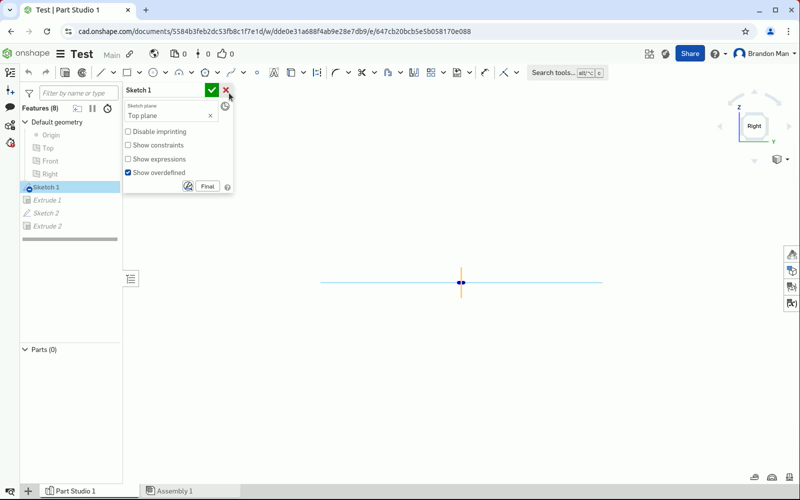
key(shift+s)
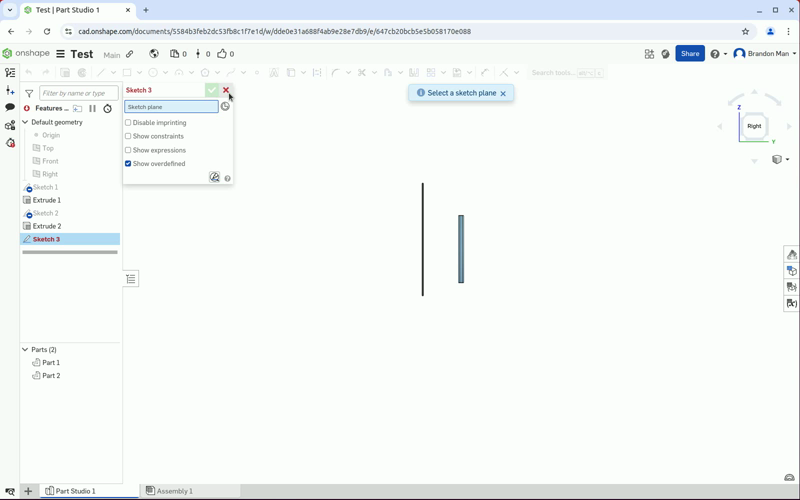
mouse_move(73, 176)
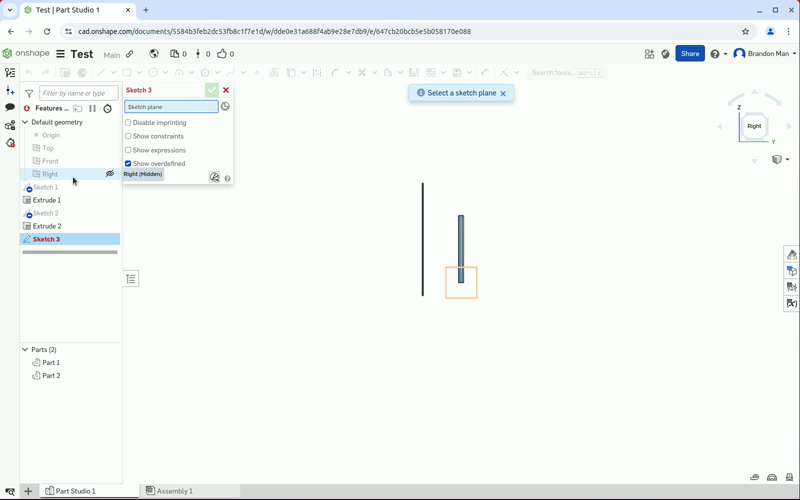
click(73, 176)
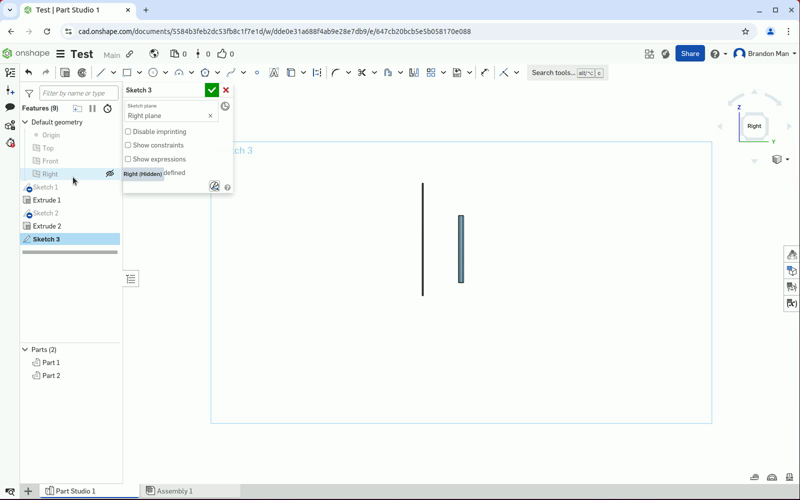
mouse_move(73, 352)
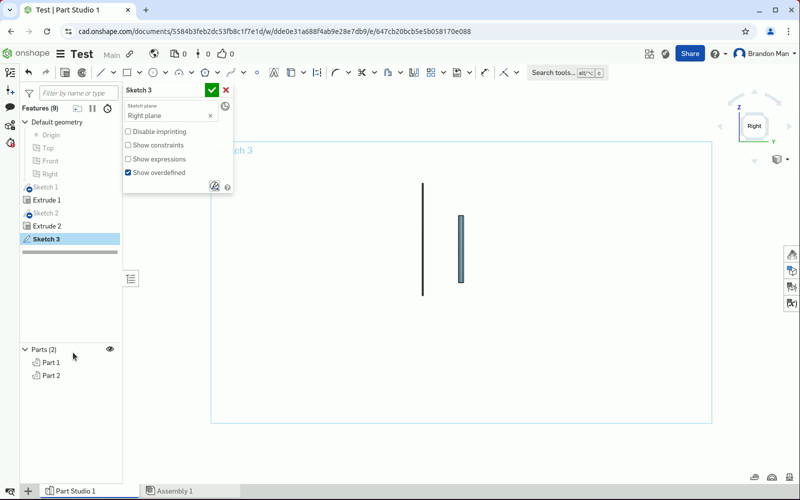
key(y)
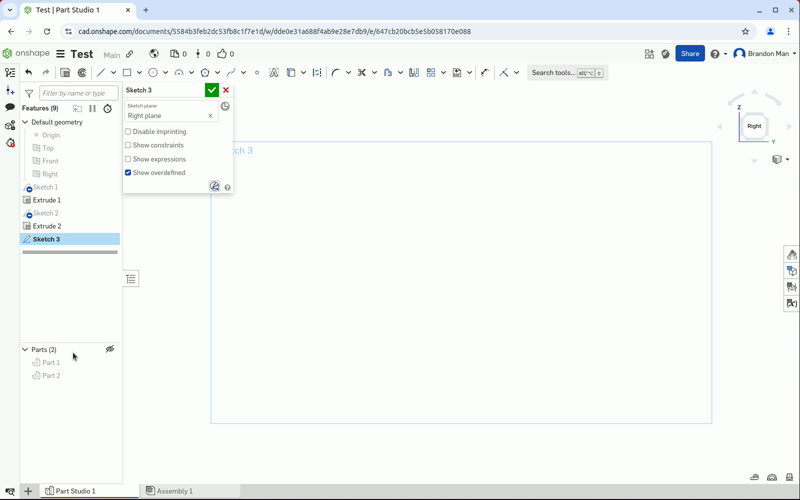
key(l)
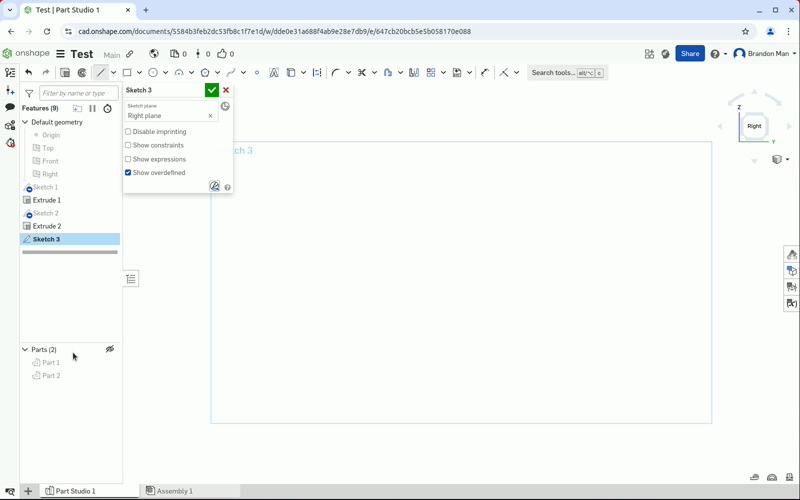
key_down(shift)
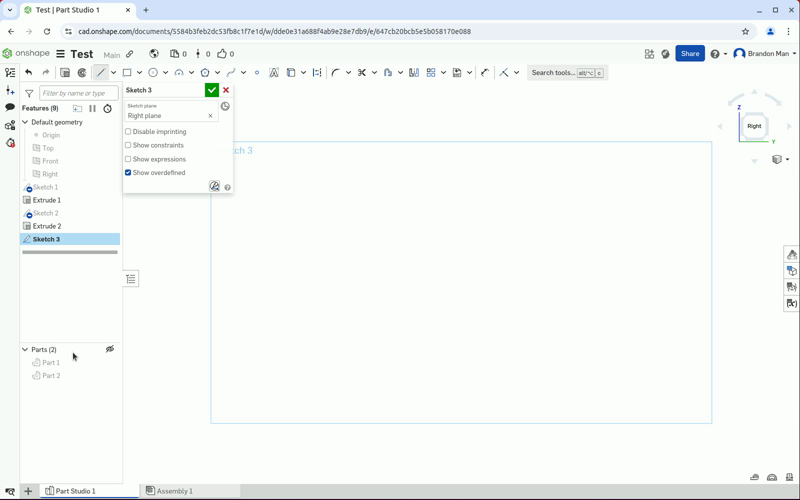
mouse_move(493, 282)
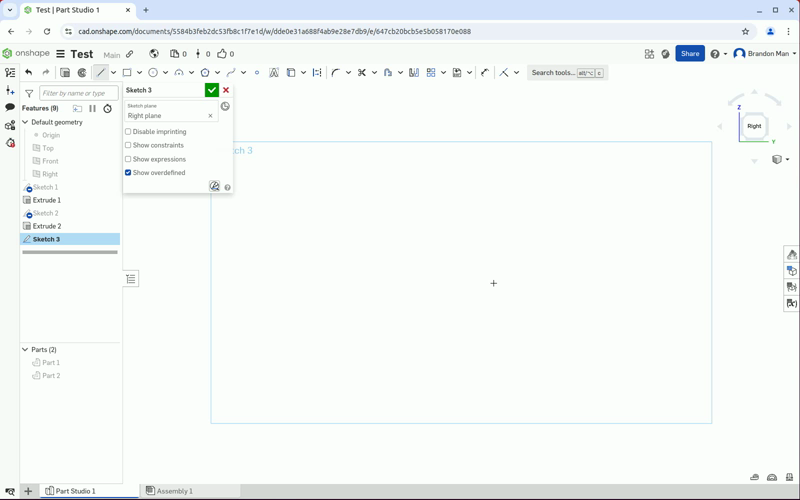
click(493, 282)
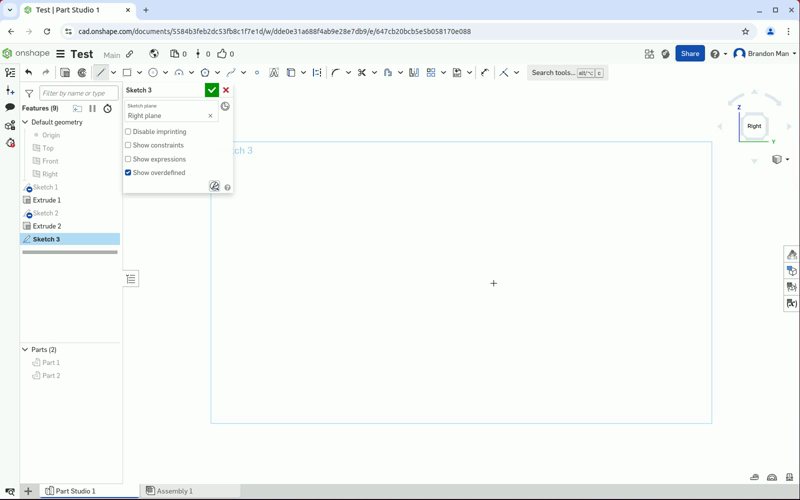
key_up(shift)
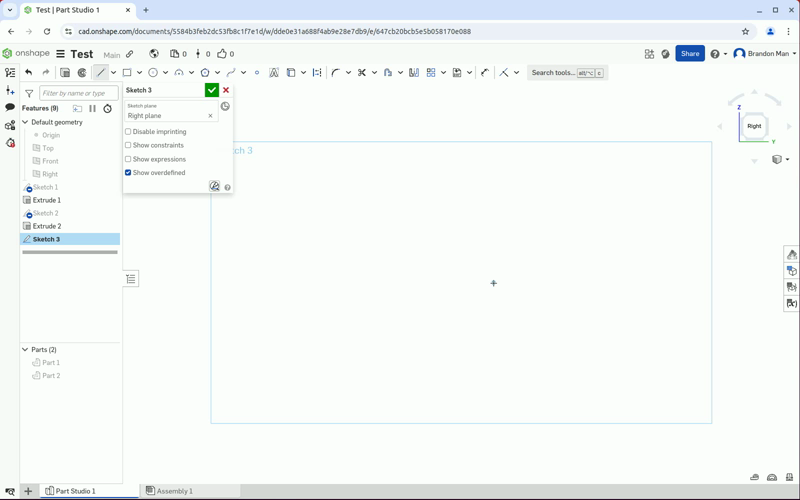
key_down(shift)
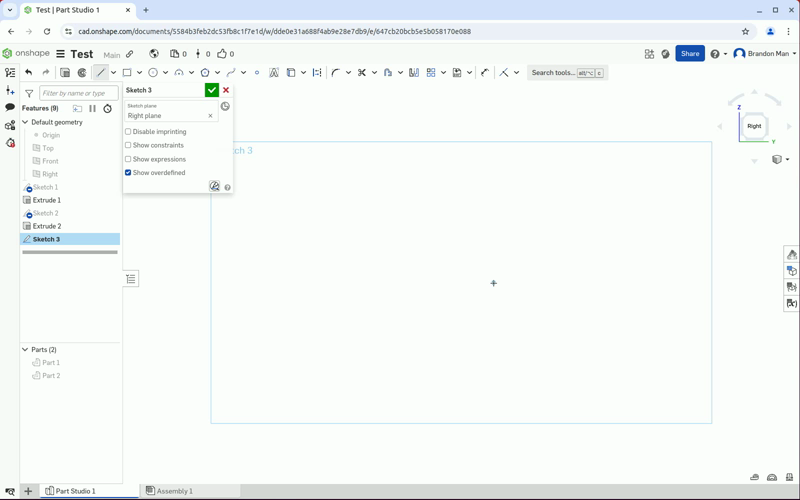
mouse_move(523, 282)
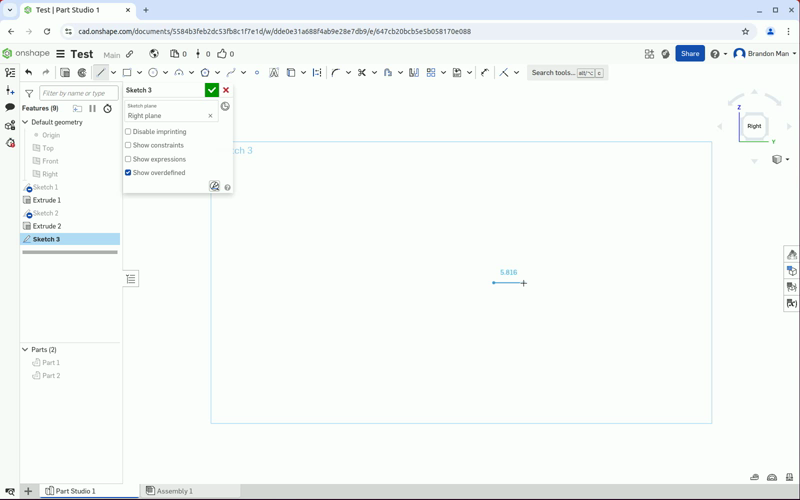
mouse_move(494, 282)
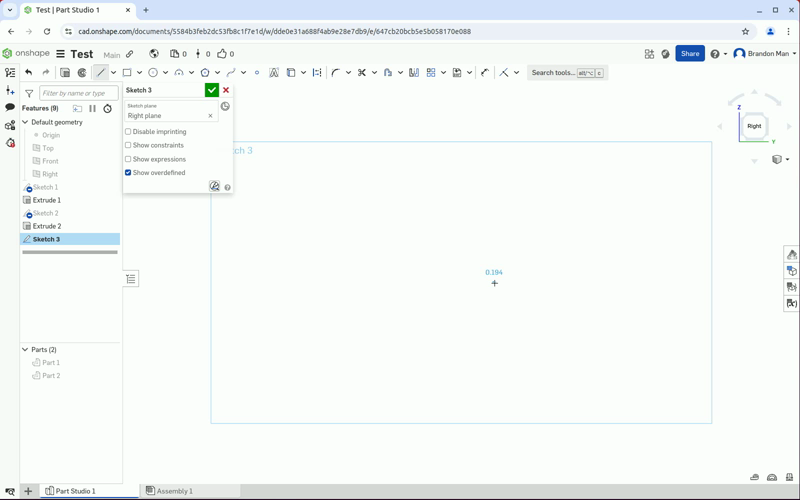
scroll(6)
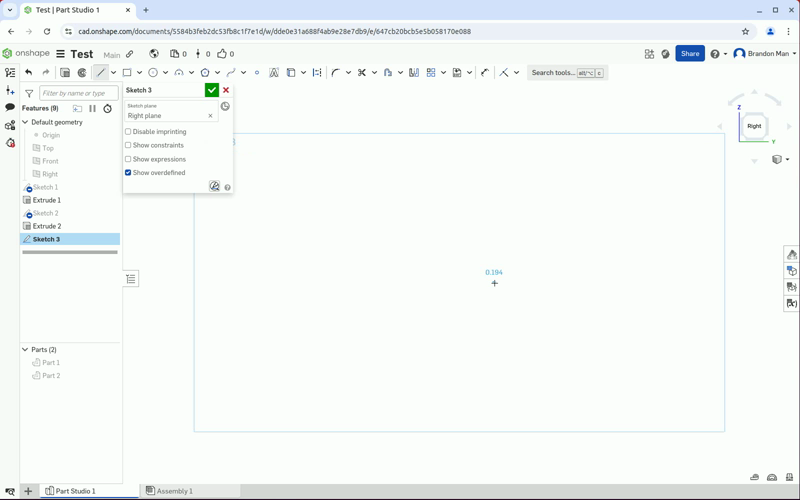
scroll(6)
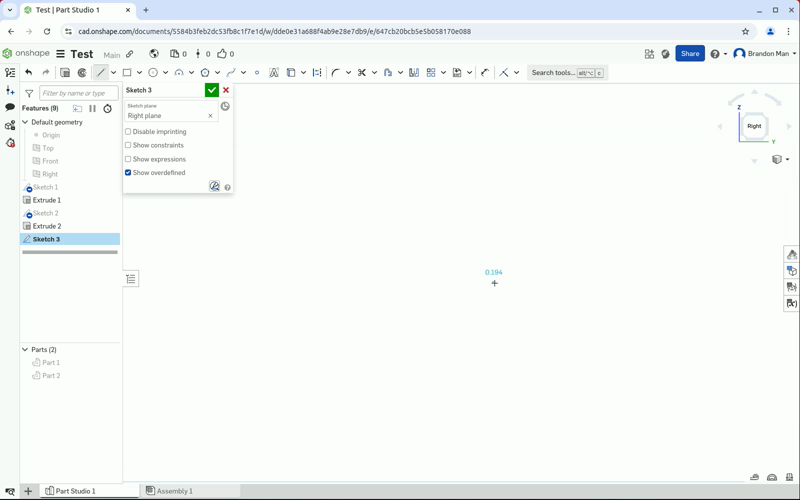
scroll(6)
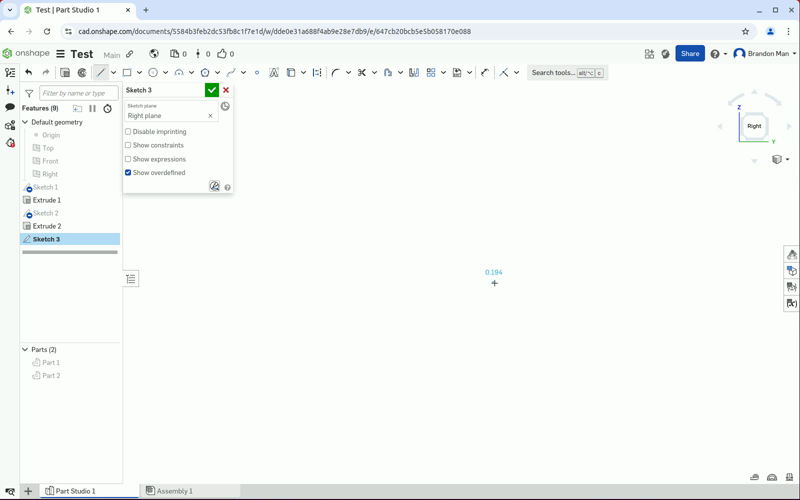
scroll(6)
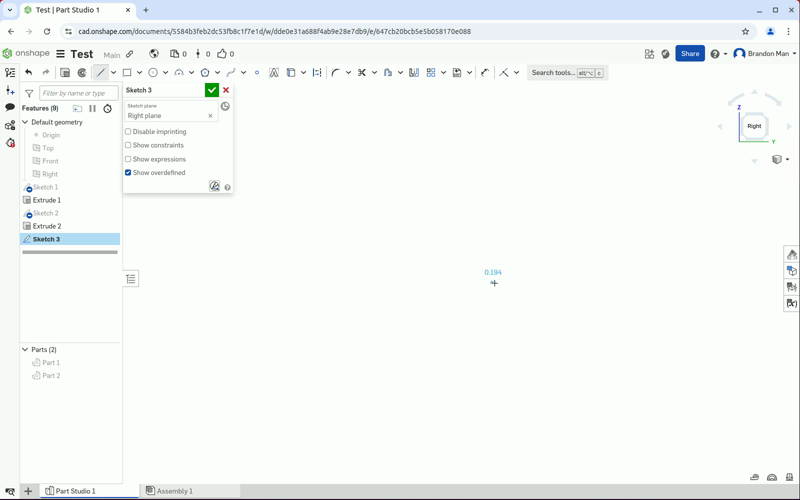
scroll(6)
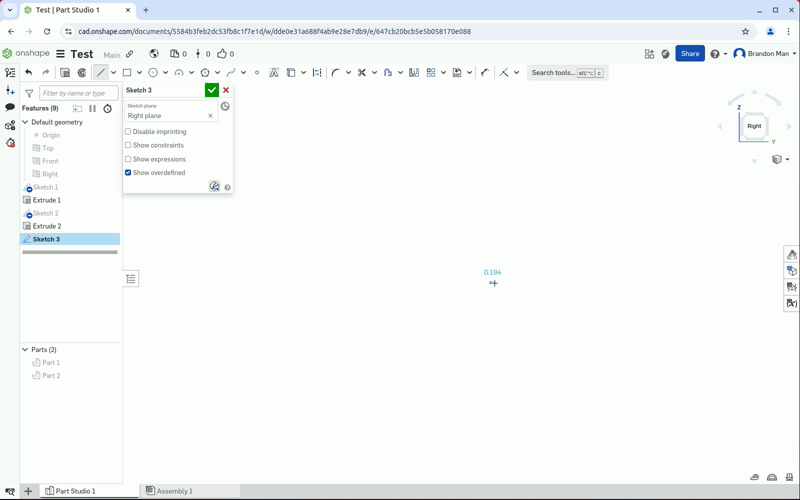
scroll(6)
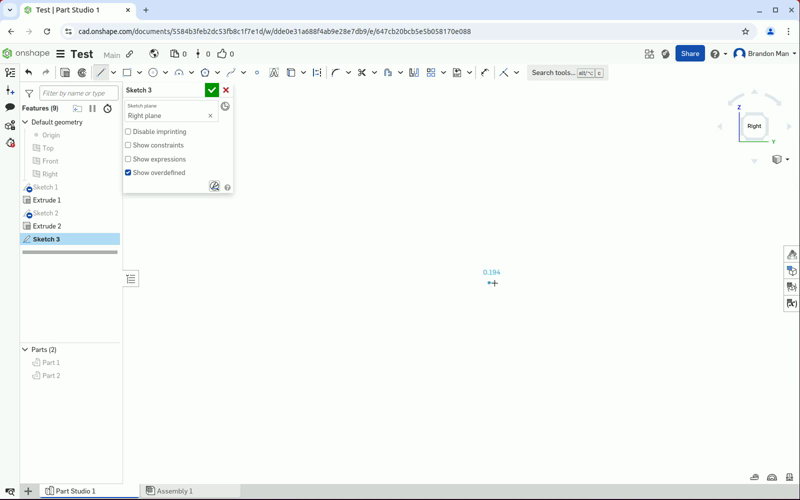
scroll(6)
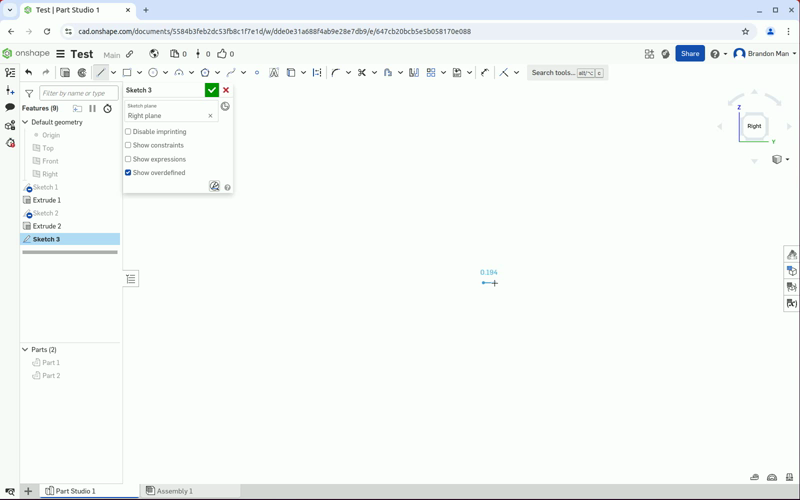
click(494, 282)
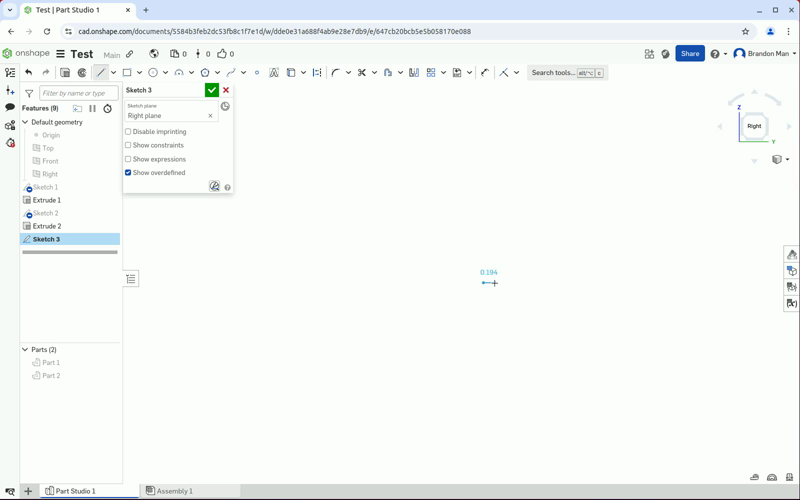
scroll(-6)
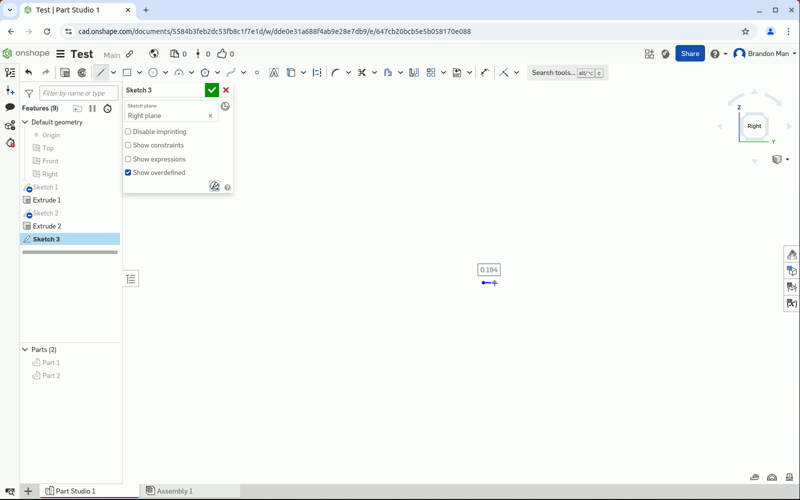
scroll(-6)
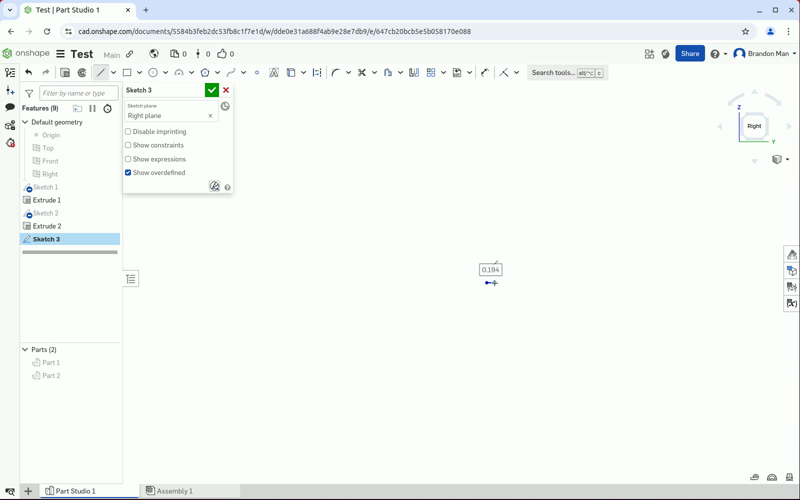
scroll(-6)
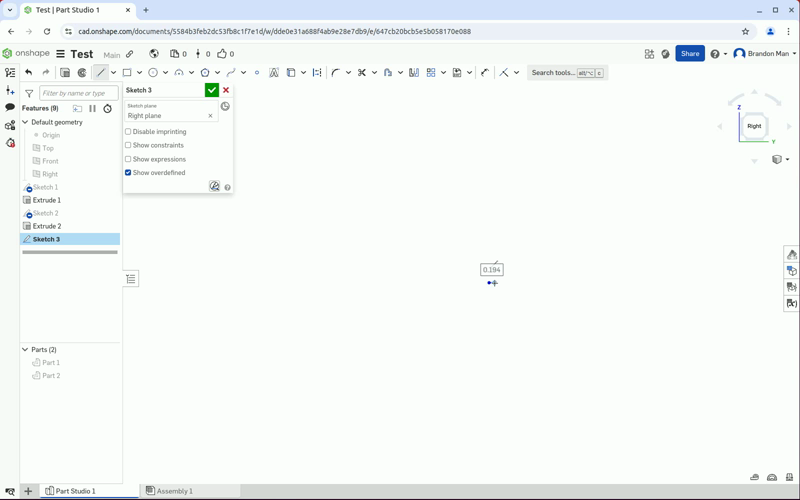
scroll(-6)
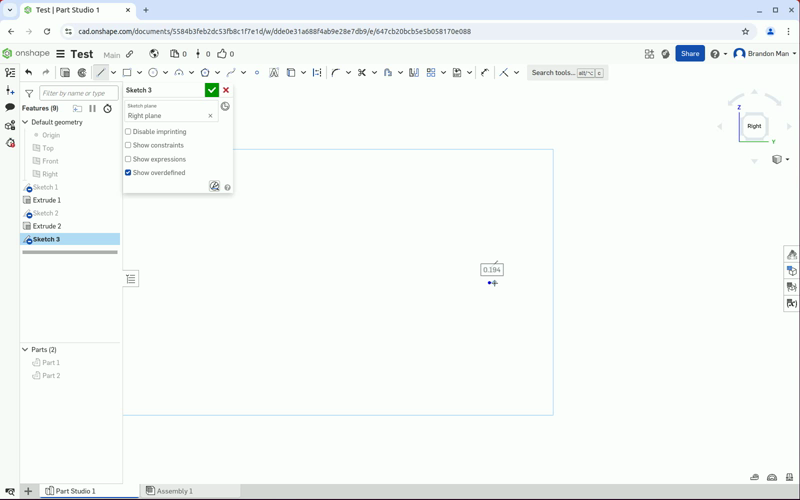
scroll(-6)
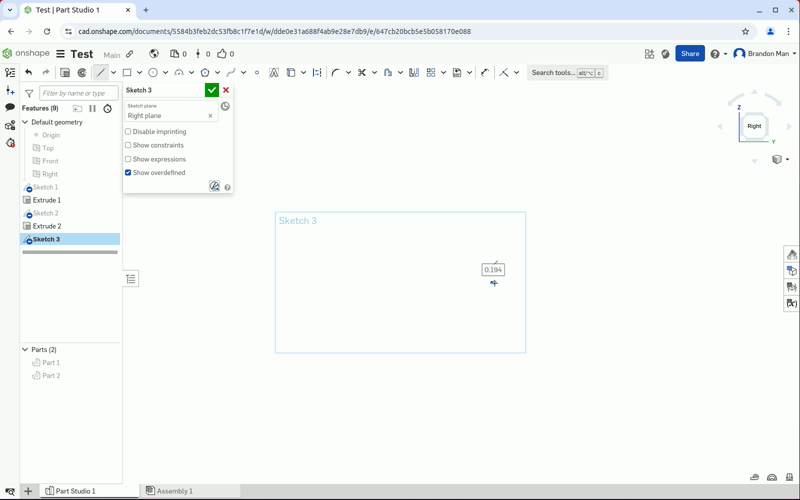
scroll(-6)
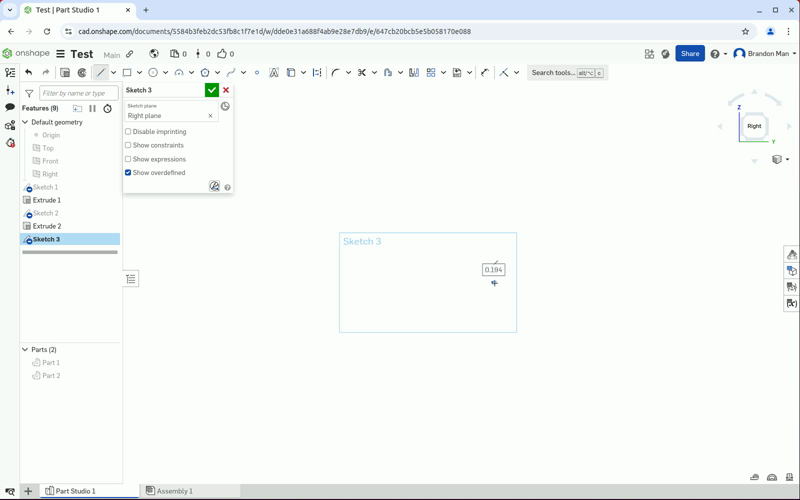
scroll(-6)
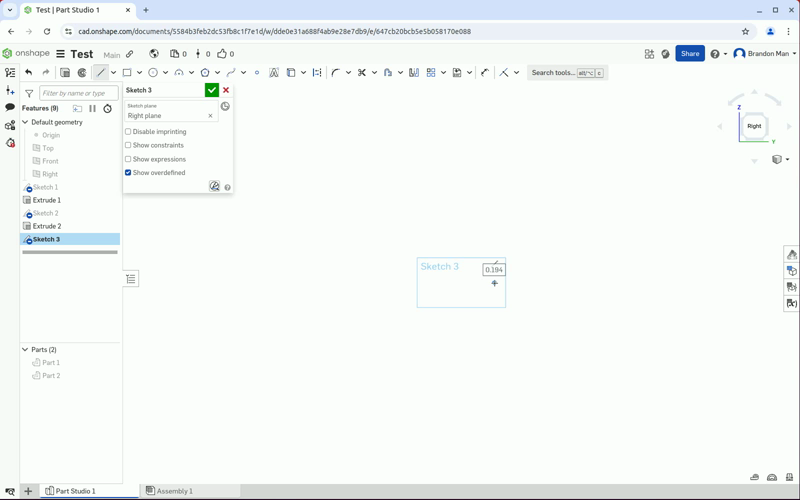
key_up(shift)
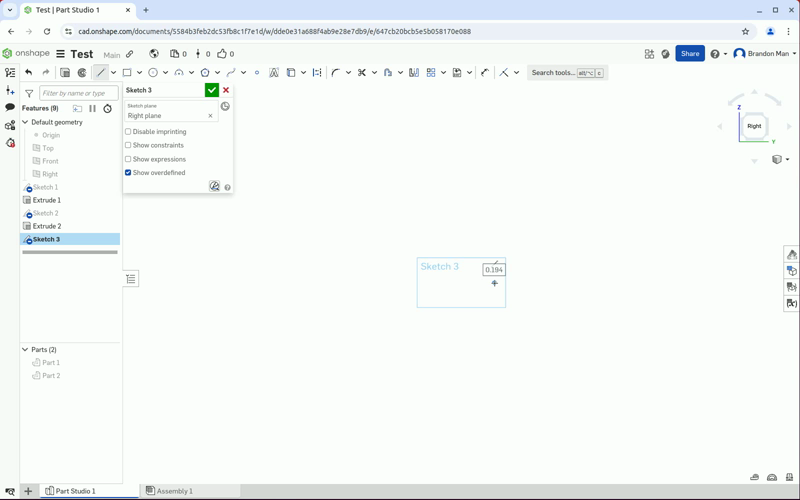
key_down(shift)
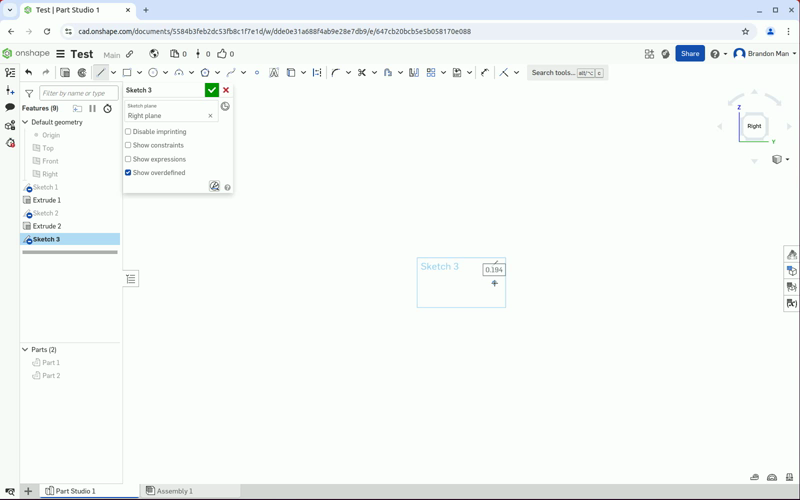
mouse_move(494, 170)
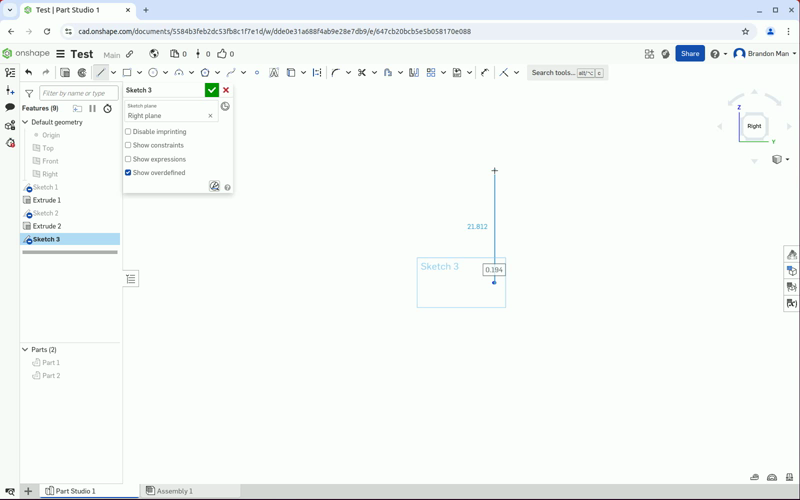
click(494, 170)
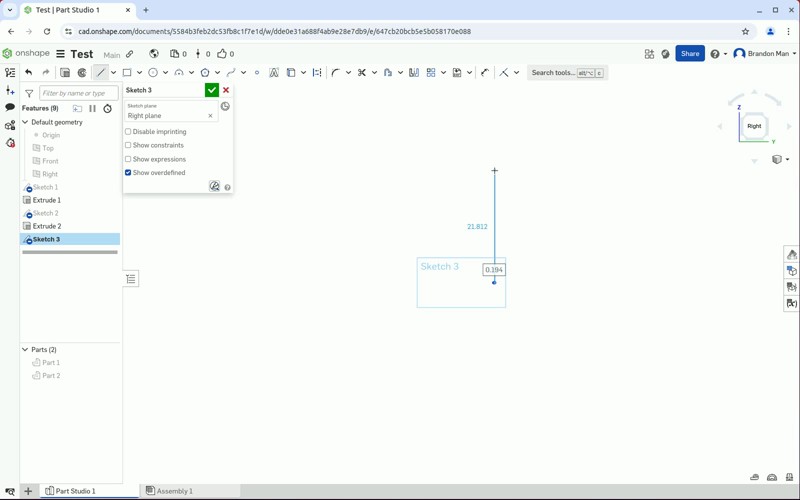
key_up(shift)
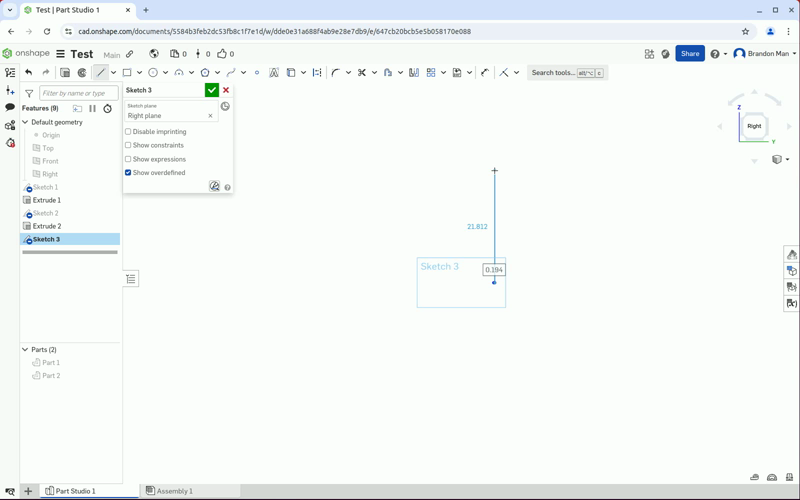
key_down(shift)
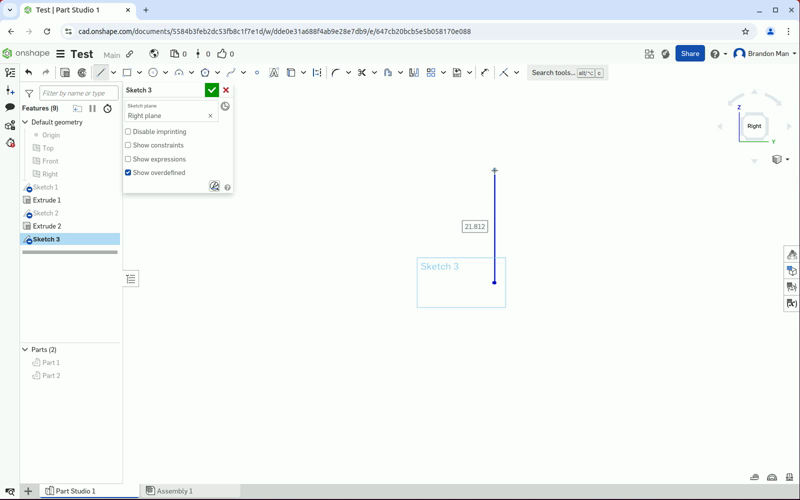
mouse_move(524, 170)
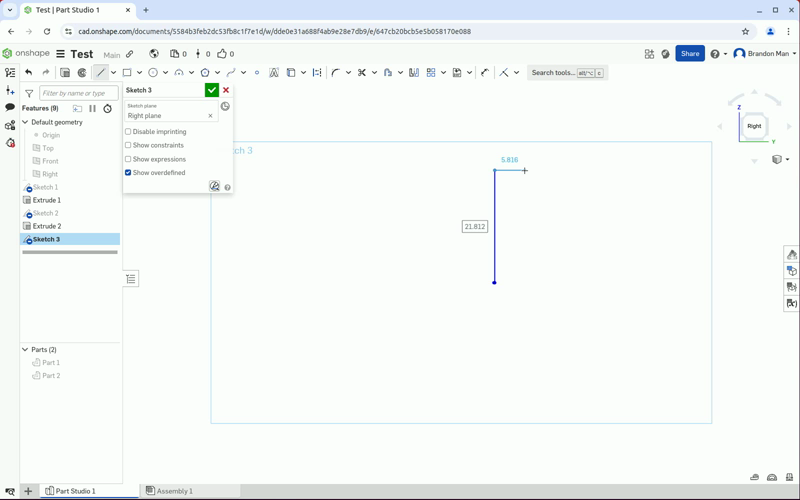
mouse_move(493, 170)
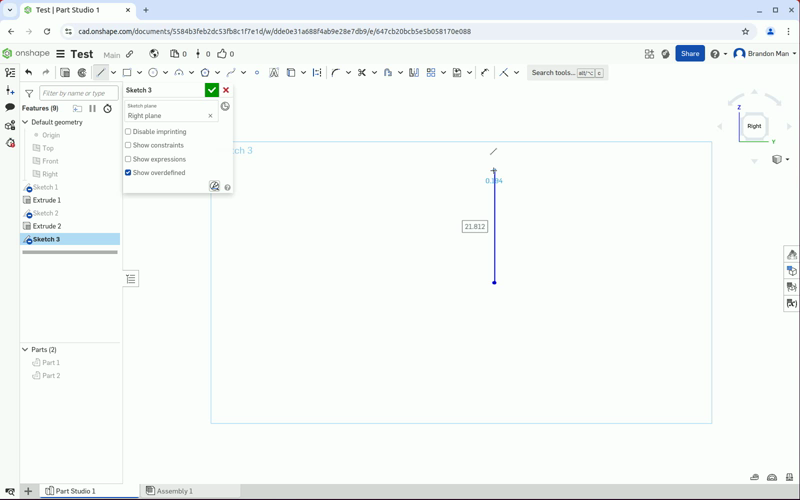
scroll(6)
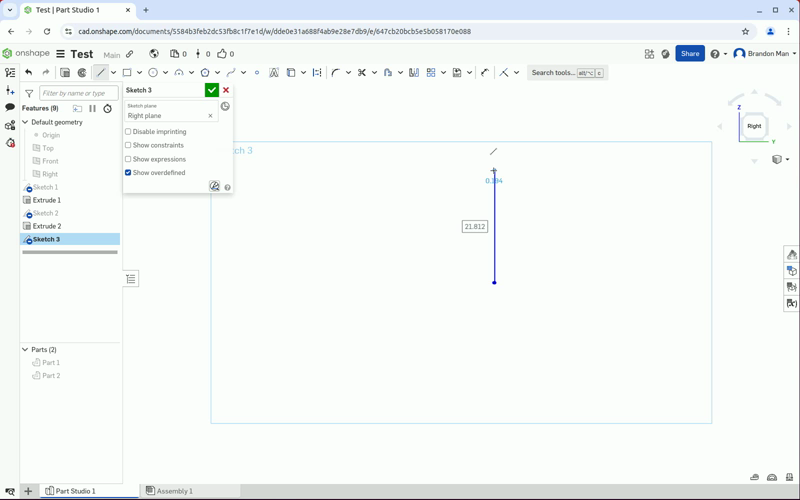
scroll(6)
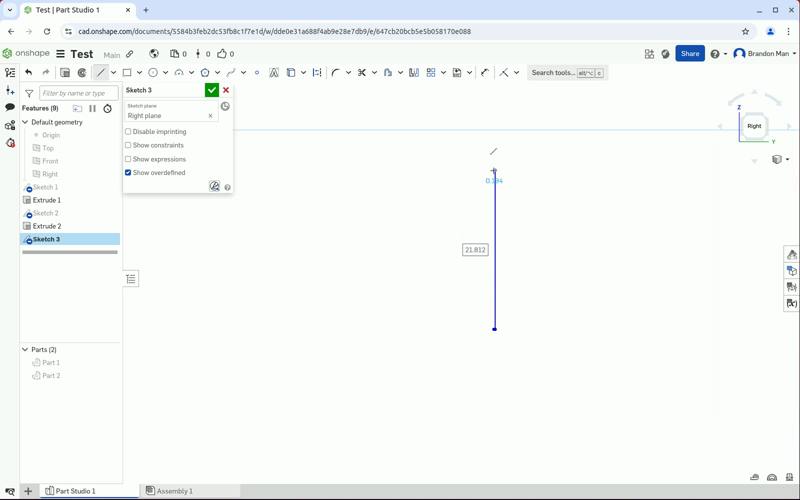
scroll(6)
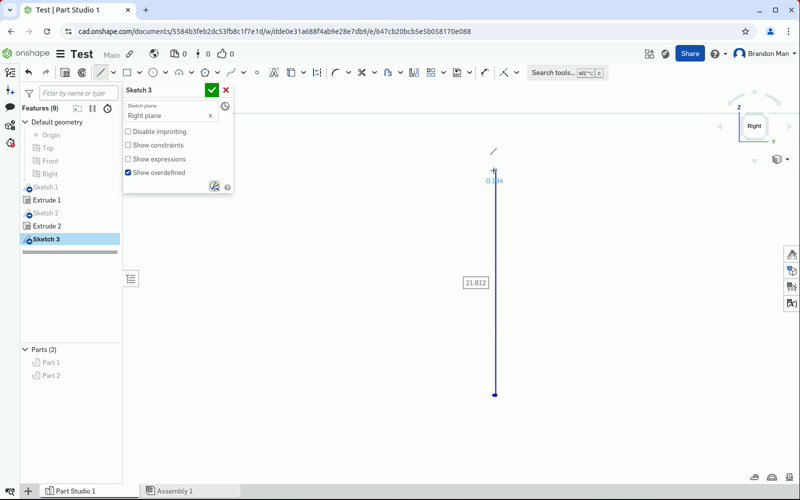
scroll(6)
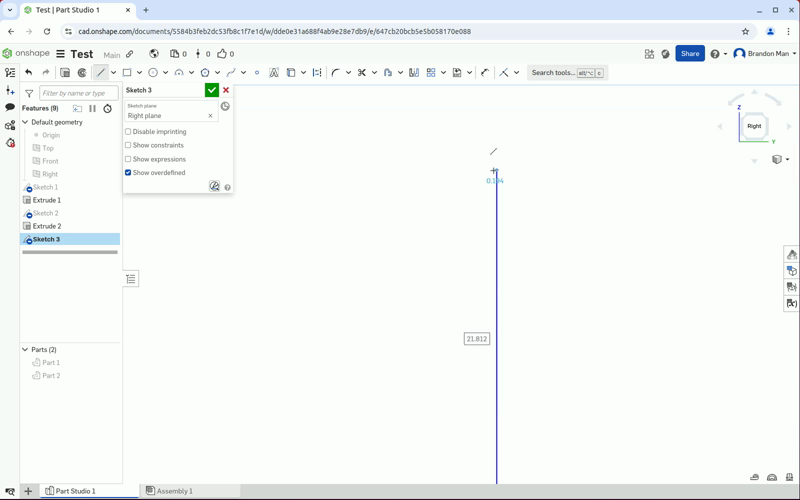
scroll(6)
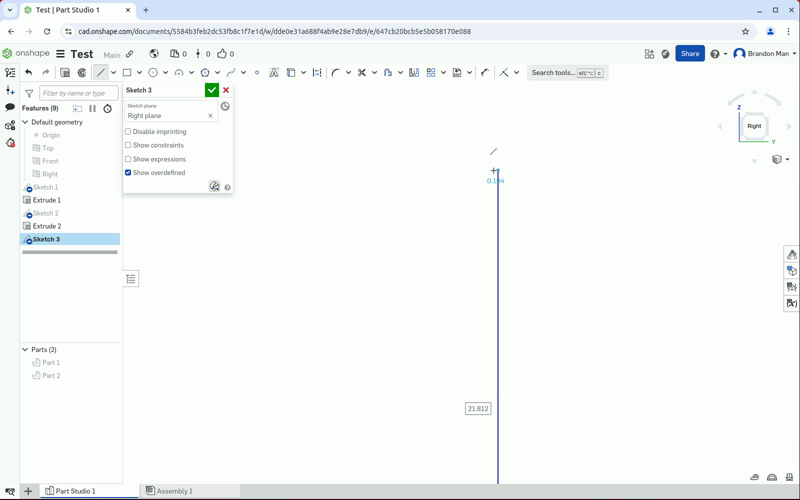
scroll(6)
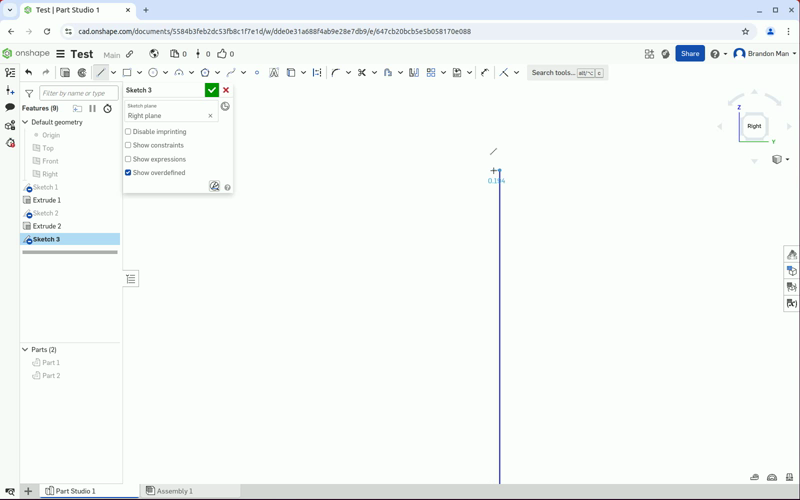
scroll(6)
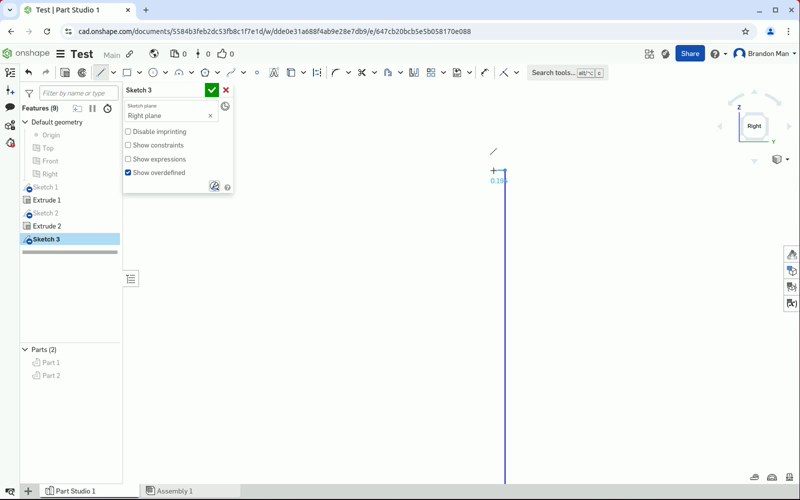
click(493, 170)
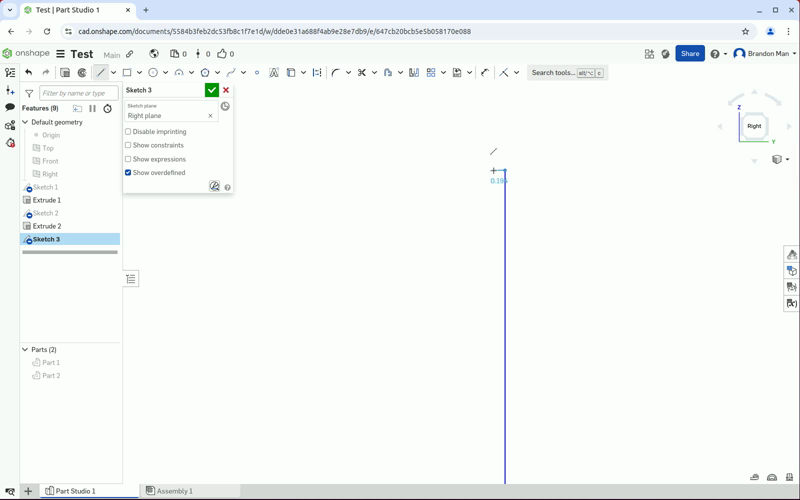
scroll(-6)
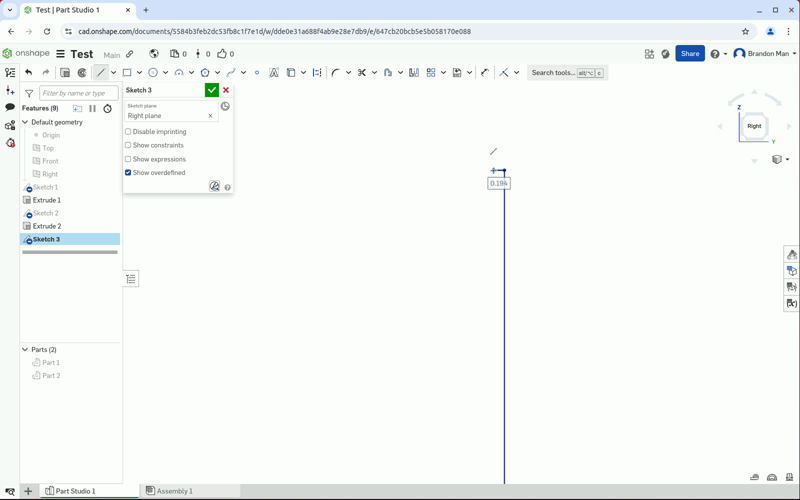
scroll(-6)
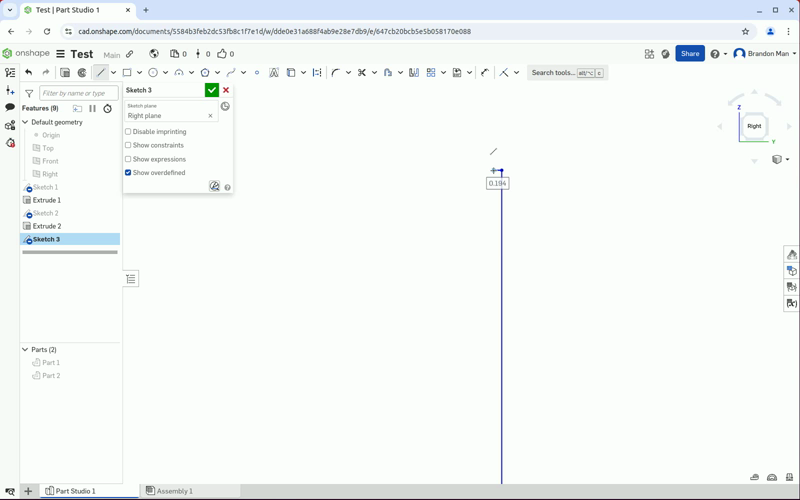
scroll(-6)
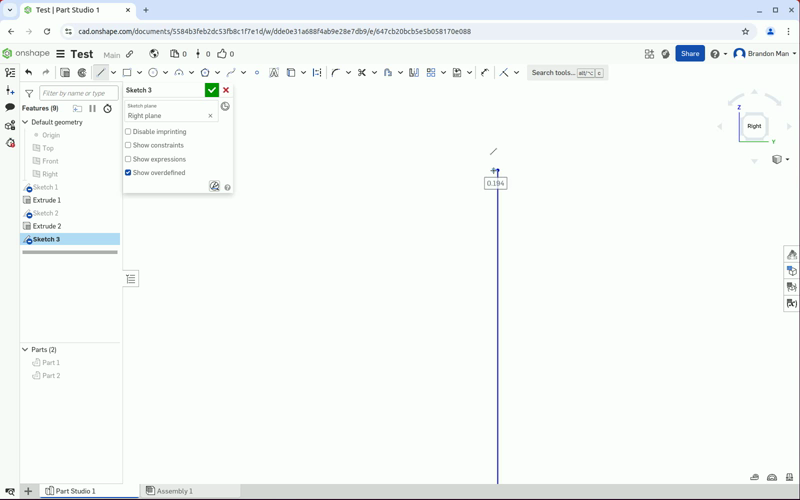
scroll(-6)
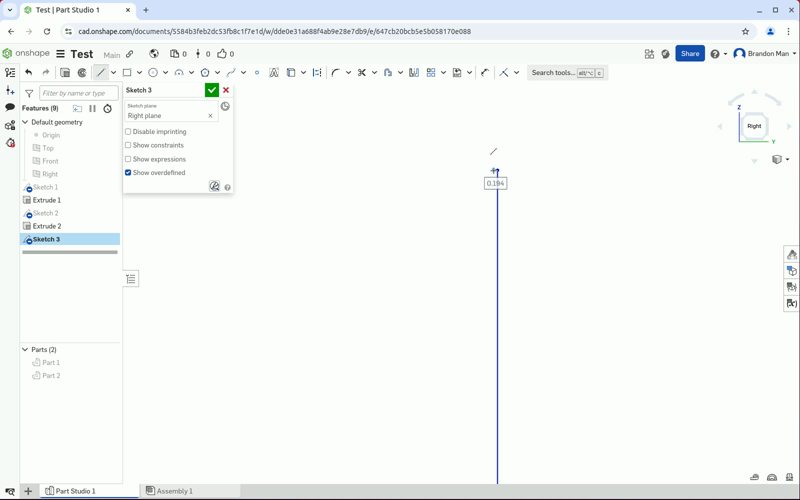
scroll(-6)
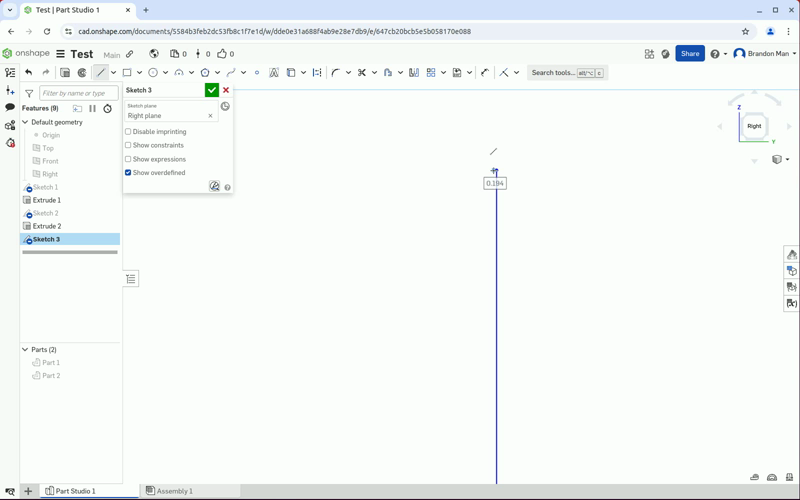
scroll(-6)
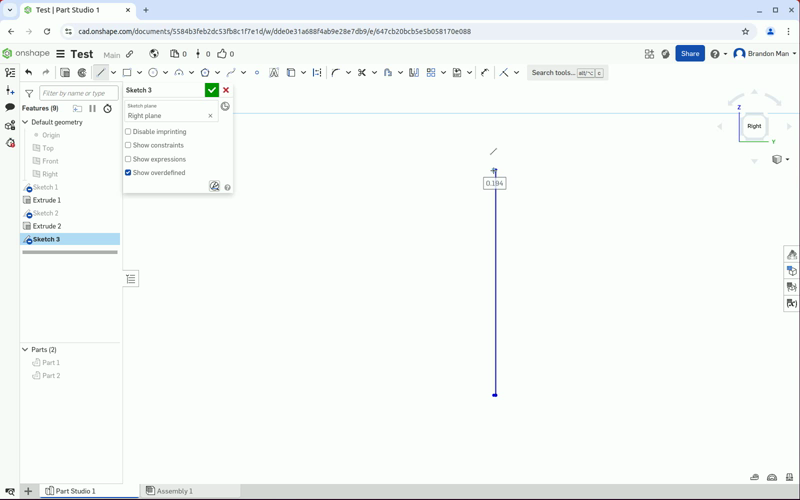
scroll(-6)
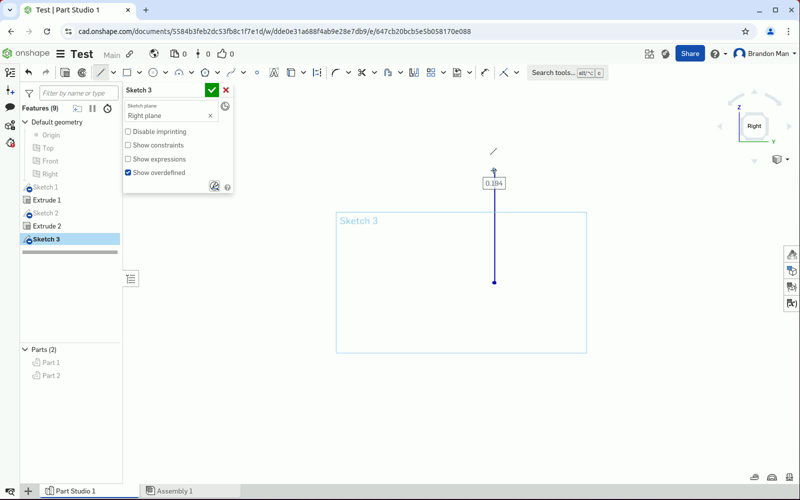
key_up(shift)
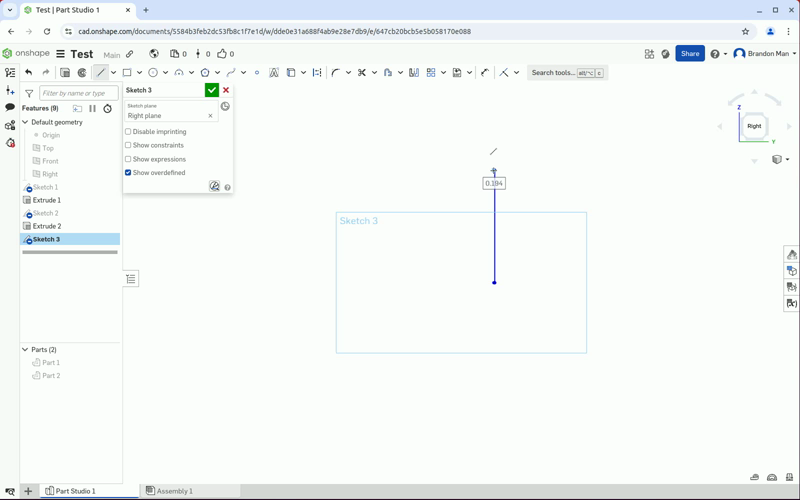
key_down(shift)
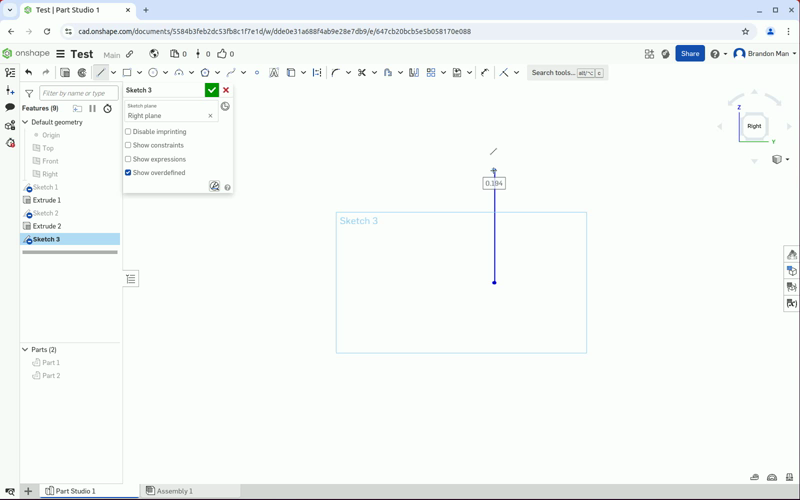
mouse_move(493, 282)
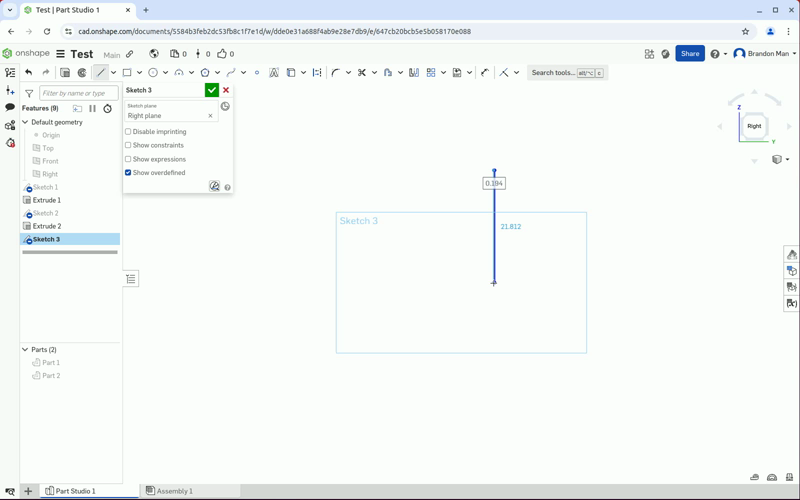
scroll(6)
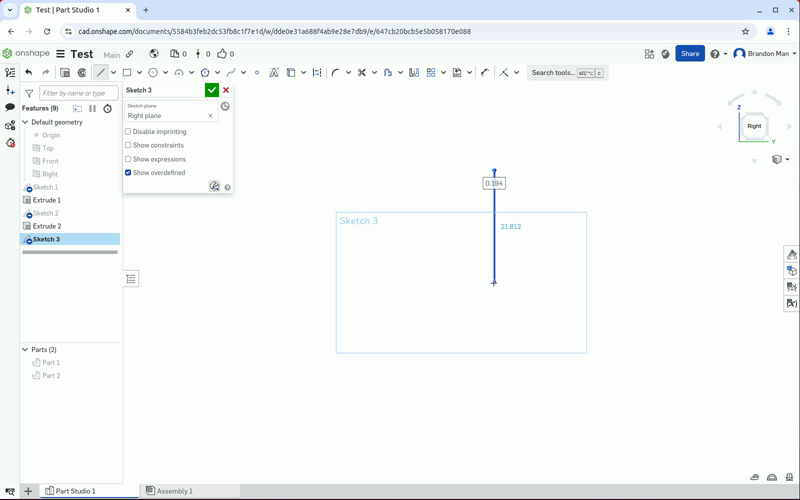
scroll(6)
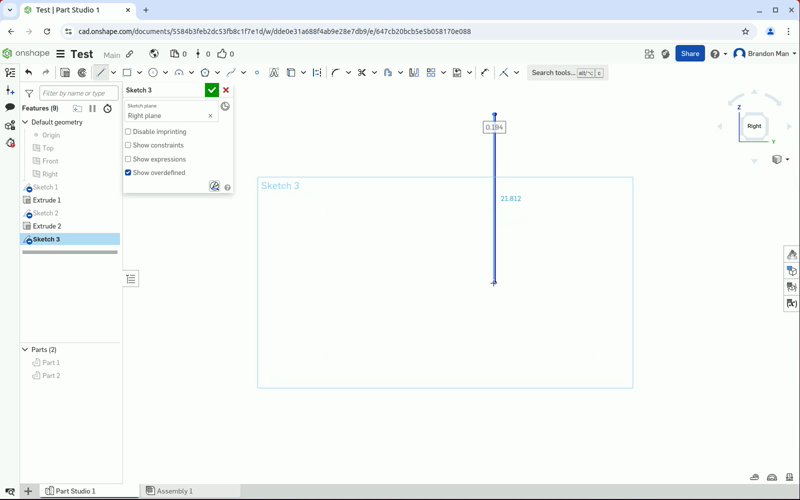
scroll(6)
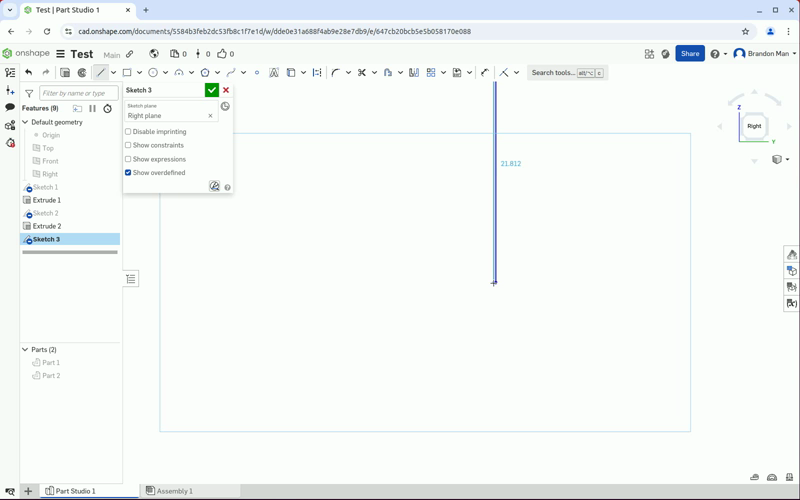
scroll(6)
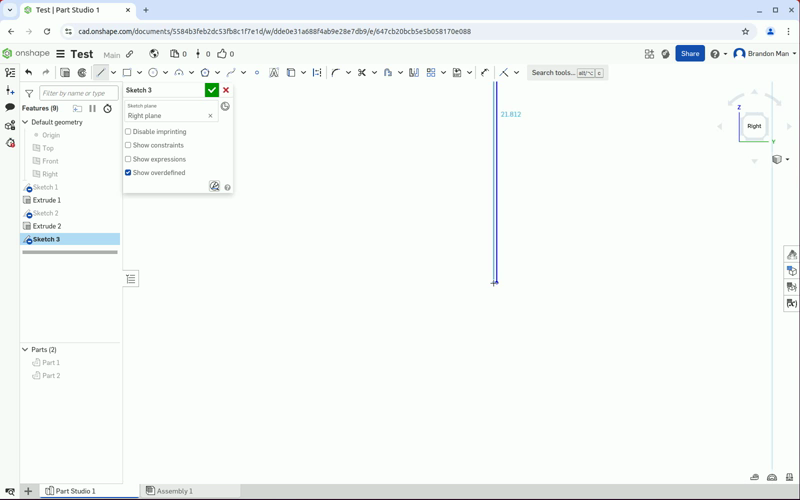
scroll(6)
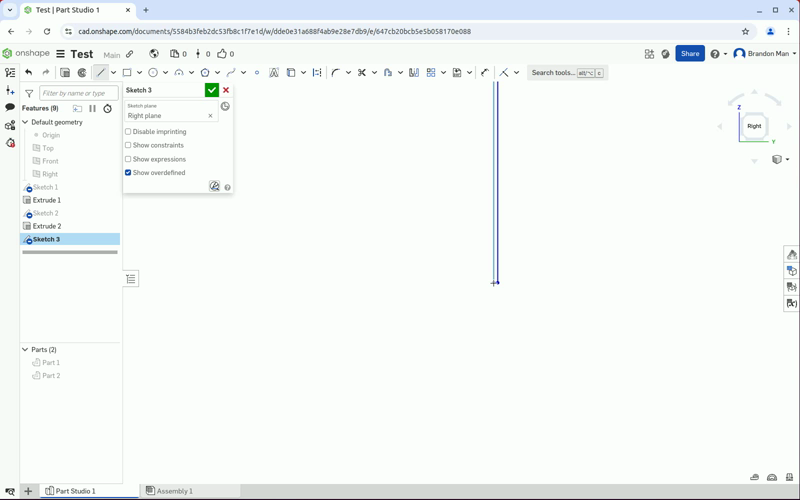
scroll(6)
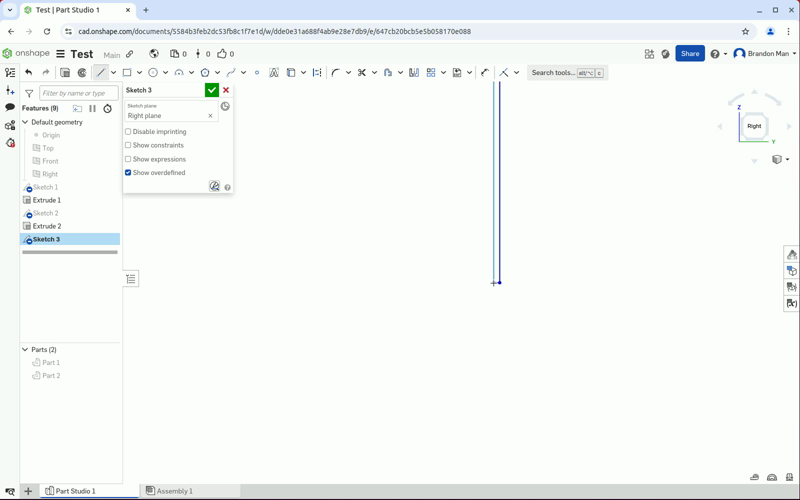
scroll(6)
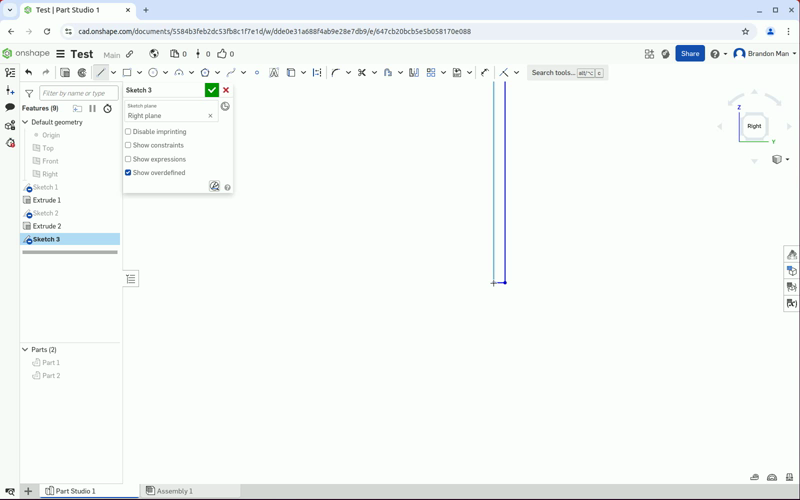
key_up(shift)
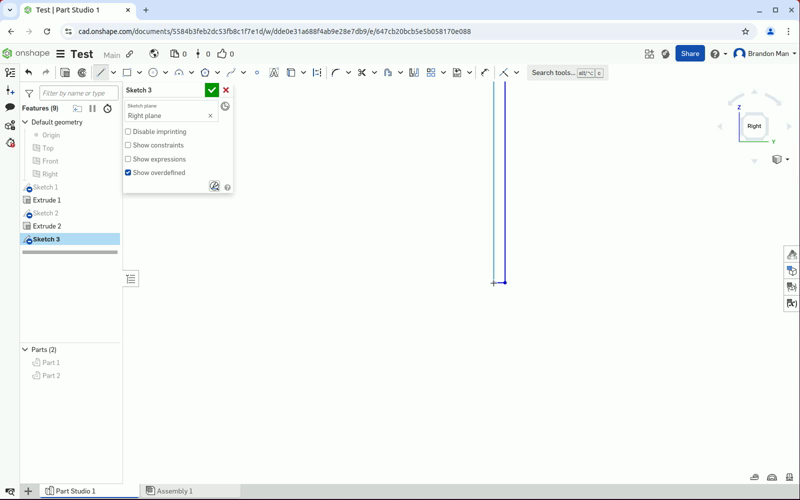
click(493, 282)
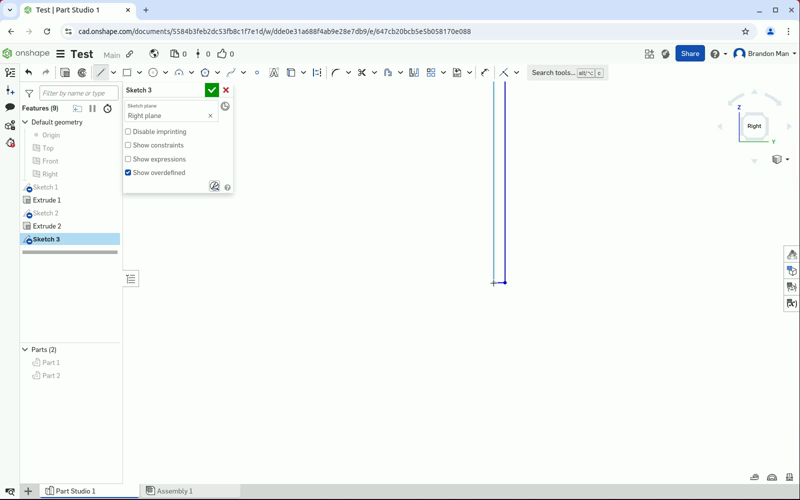
scroll(-6)
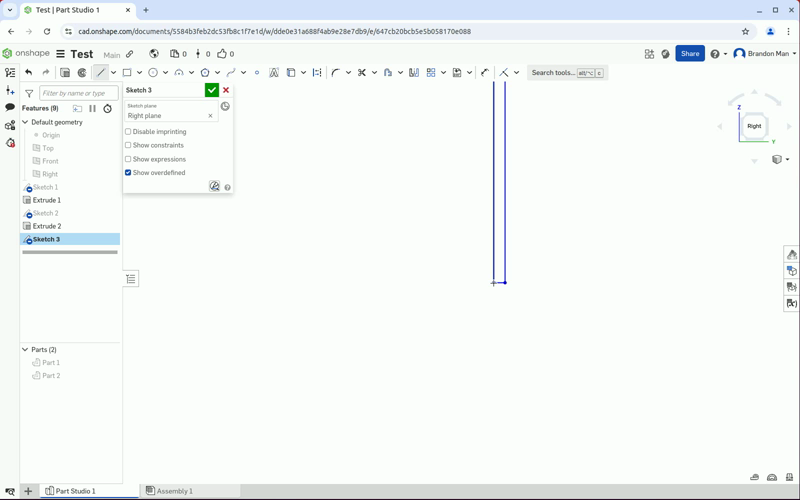
scroll(-6)
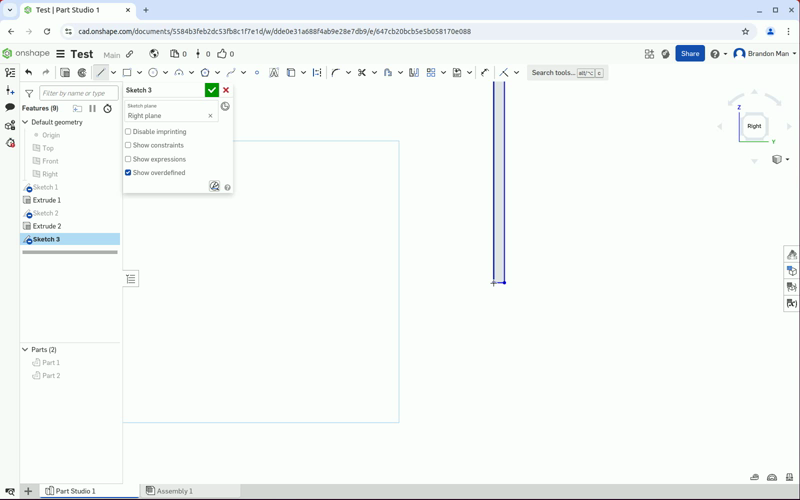
scroll(-6)
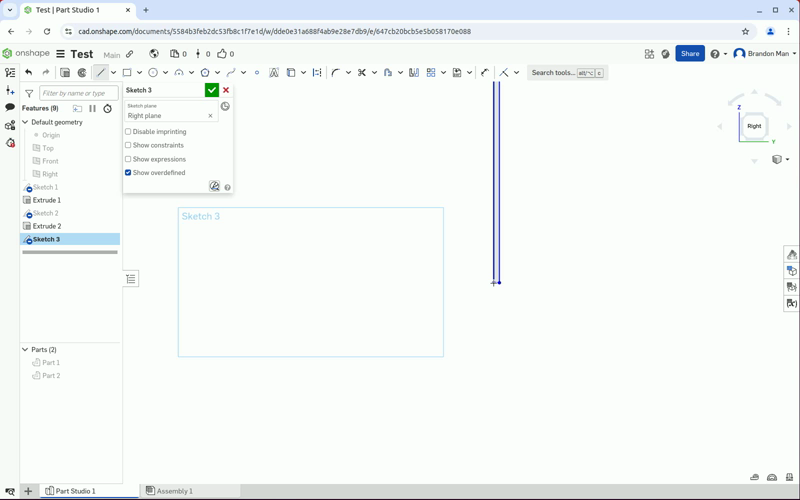
scroll(-6)
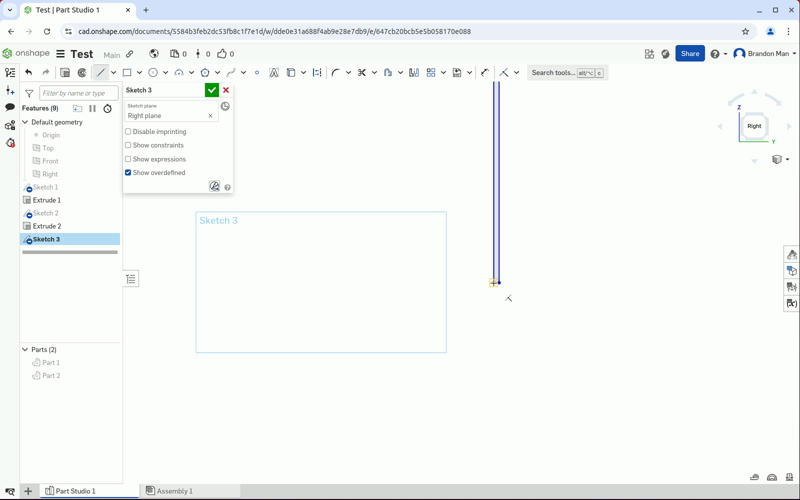
scroll(-6)
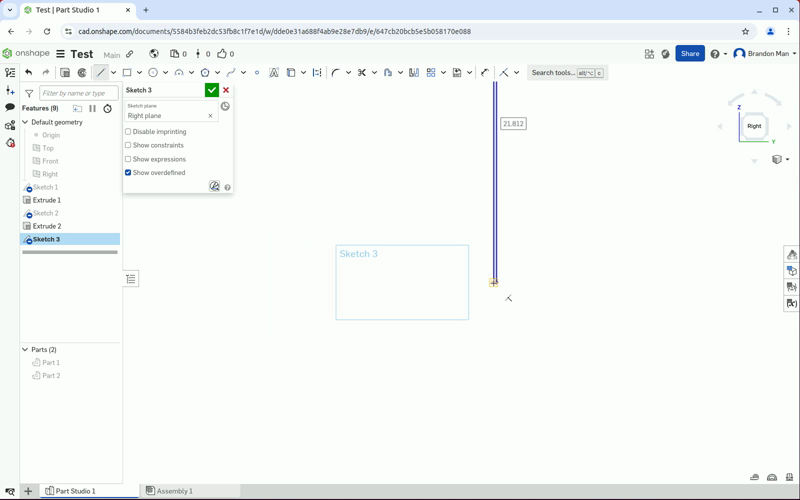
scroll(-6)
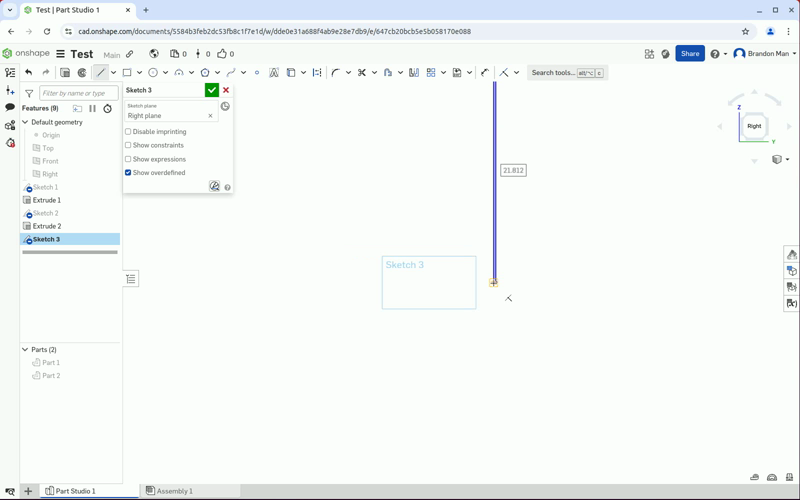
scroll(-6)
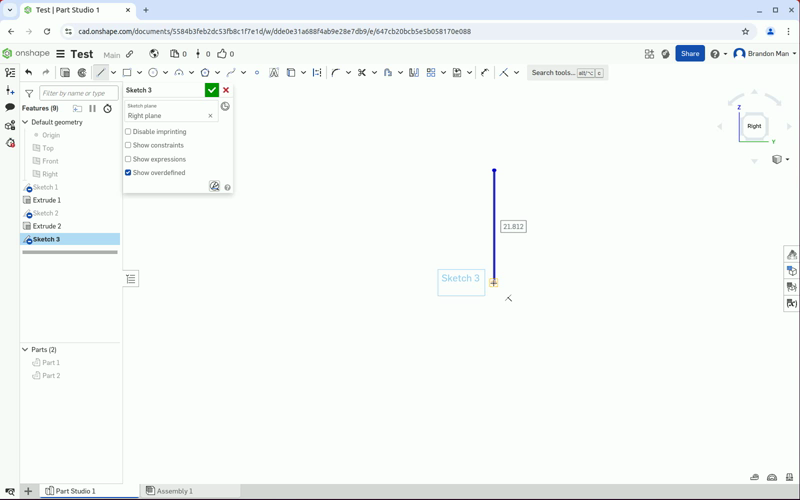
key(esc)
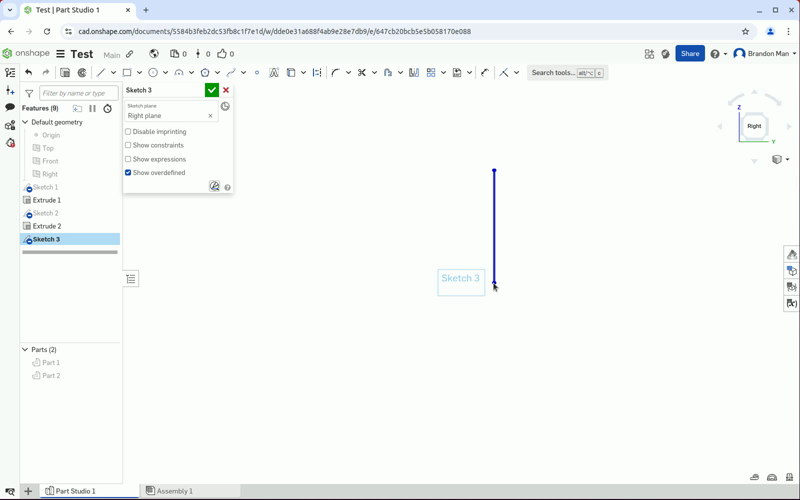
mouse_move(494, 276)
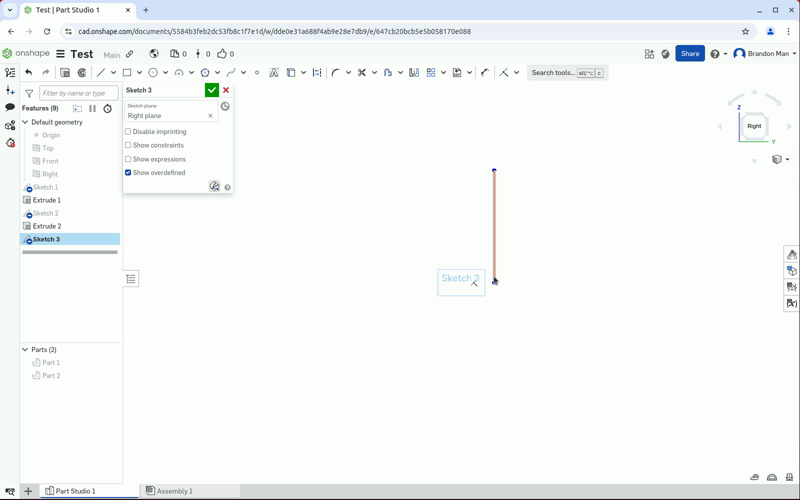
scroll(6)
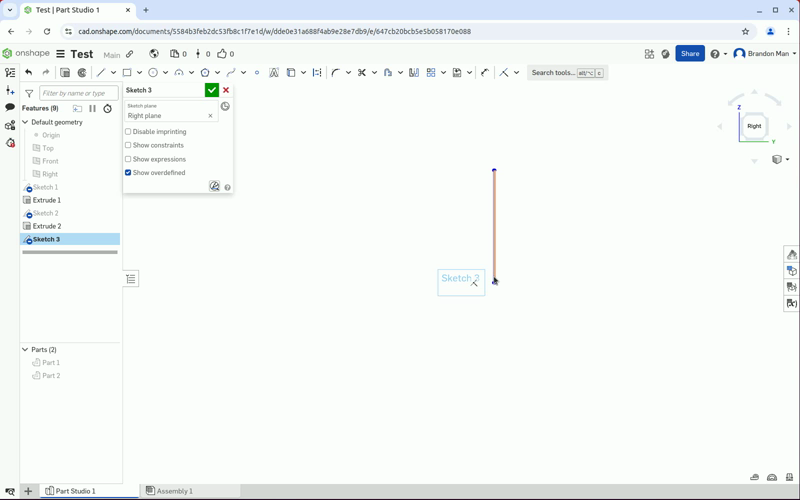
scroll(6)
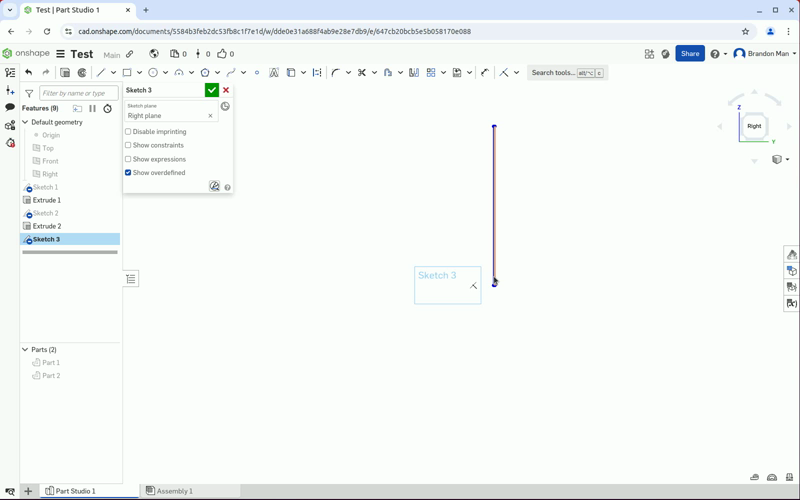
scroll(6)
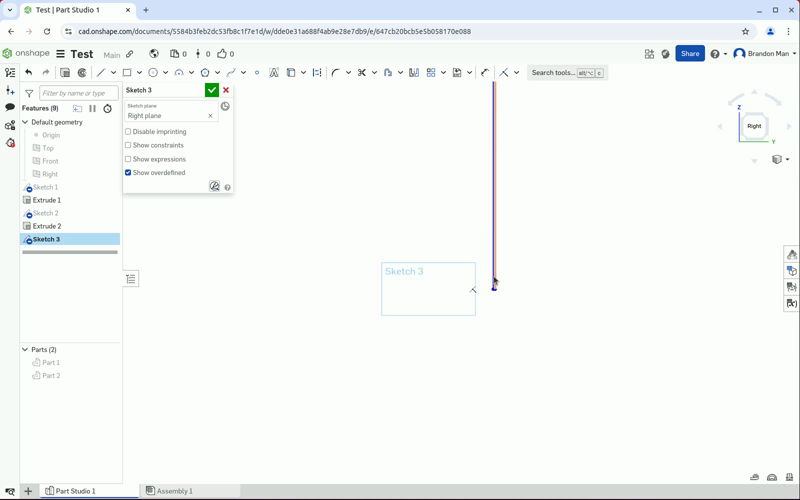
scroll(6)
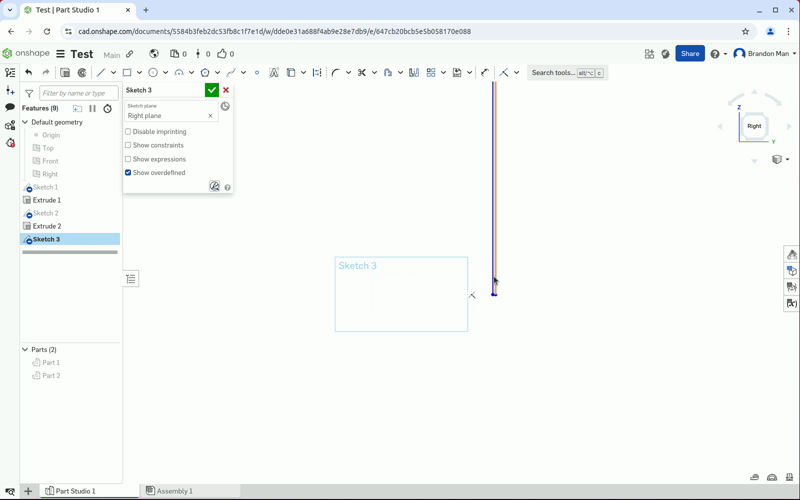
scroll(6)
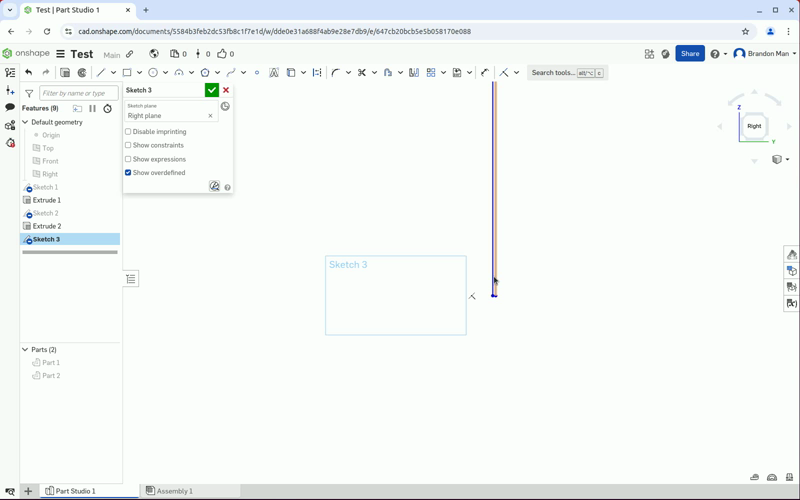
scroll(6)
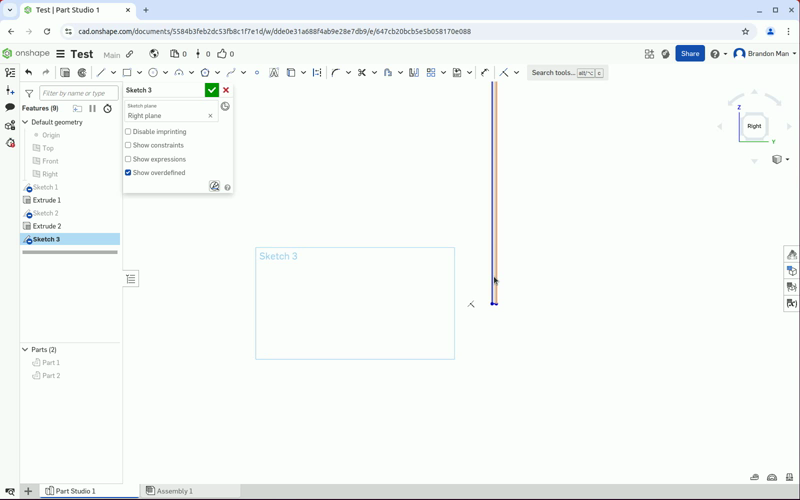
scroll(6)
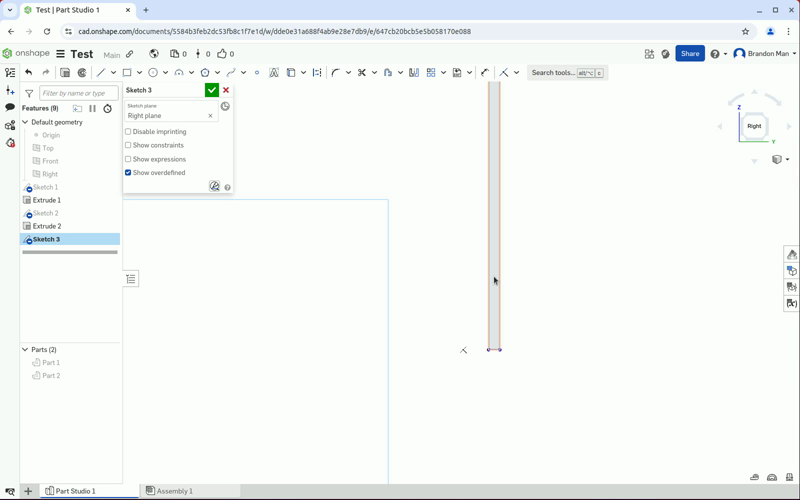
click(494, 276)
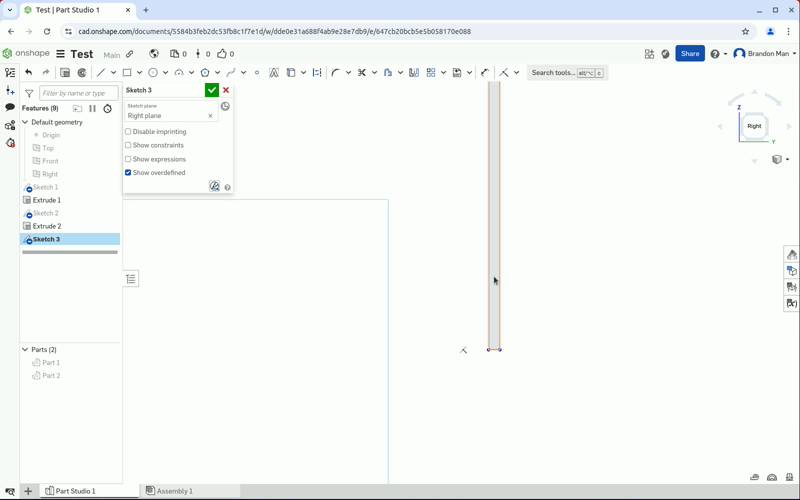
scroll(-6)
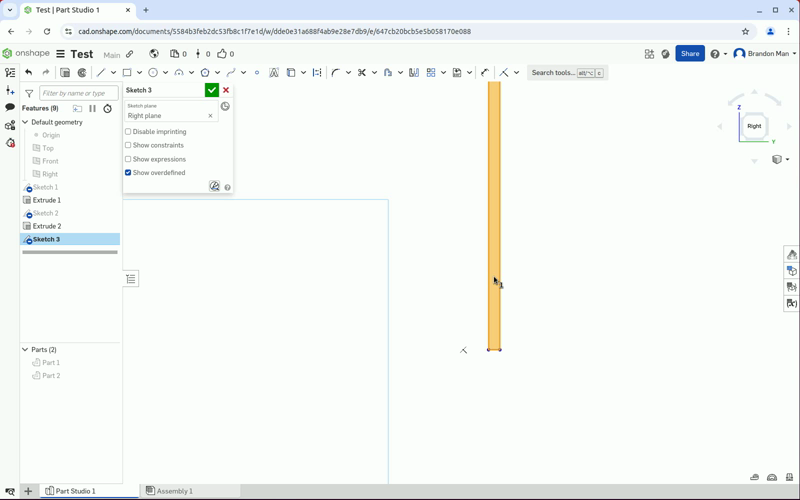
scroll(-6)
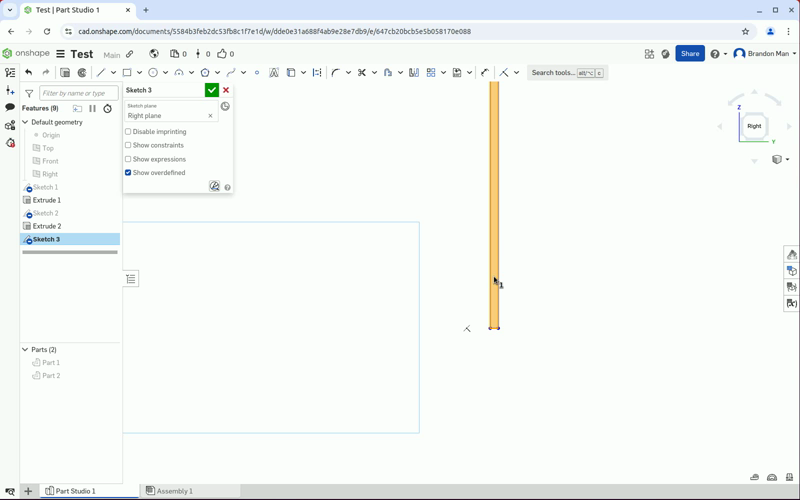
scroll(-6)
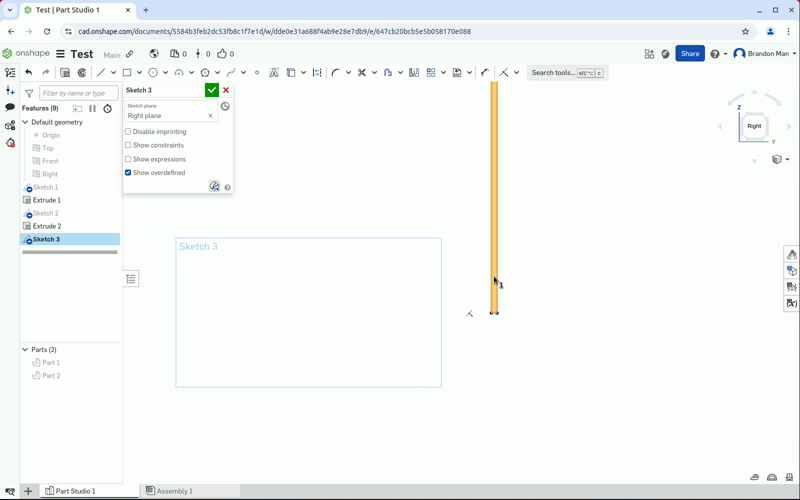
scroll(-6)
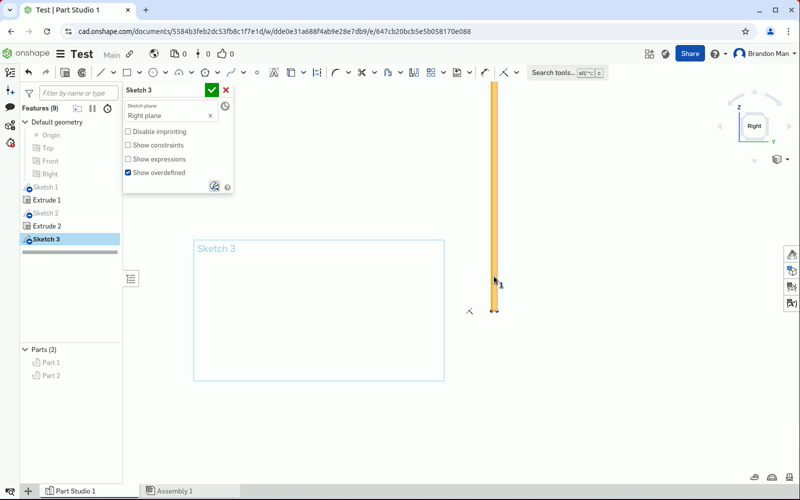
scroll(-6)
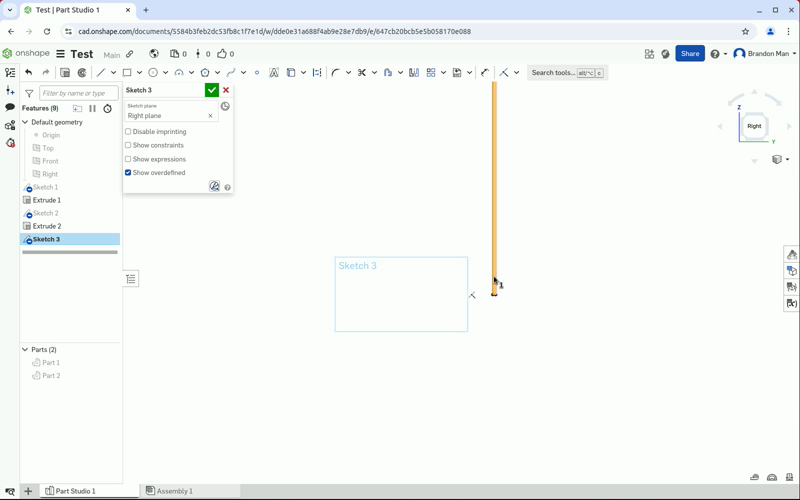
scroll(-6)
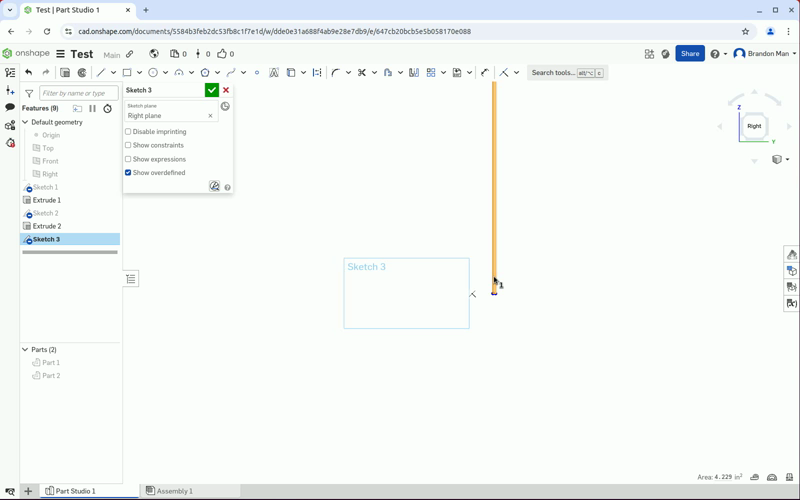
scroll(-6)
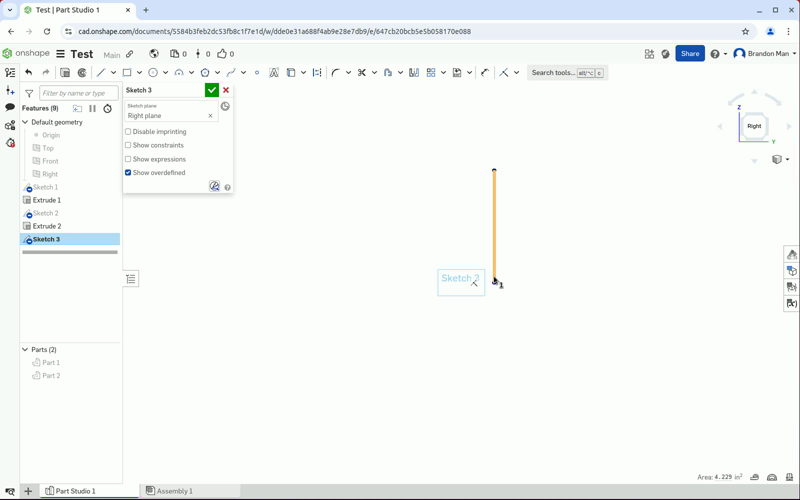
mouse_move(73, 352)
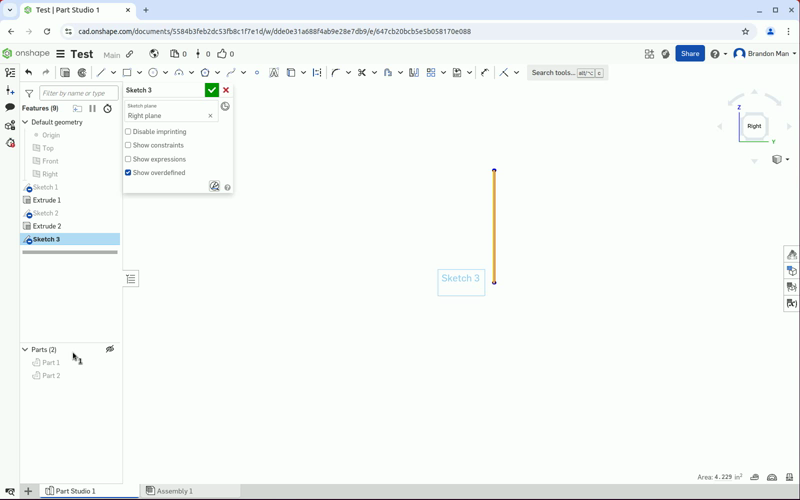
key(shift+y)
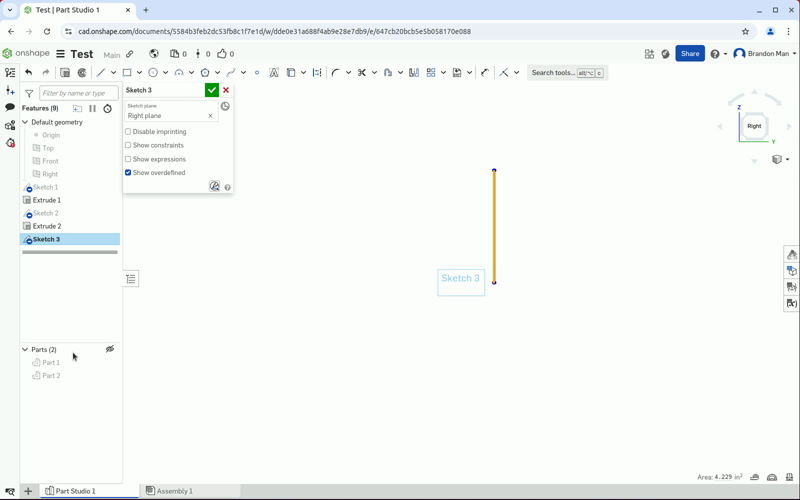
key(shift+e)
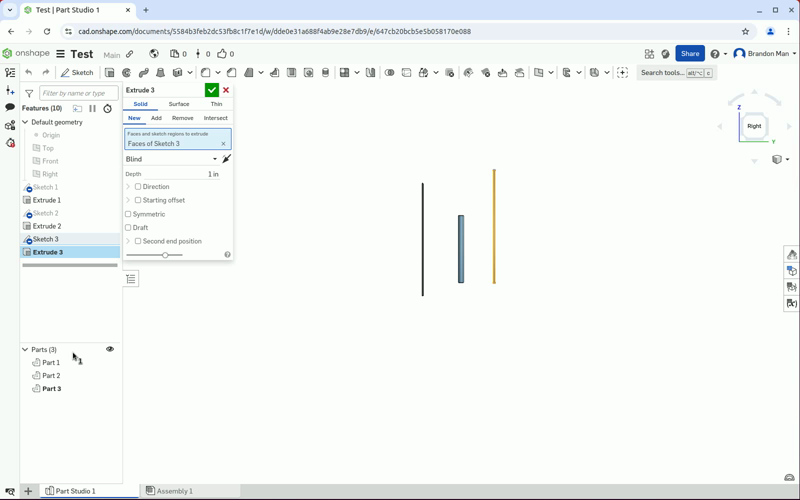
mouse_move(143, 106)
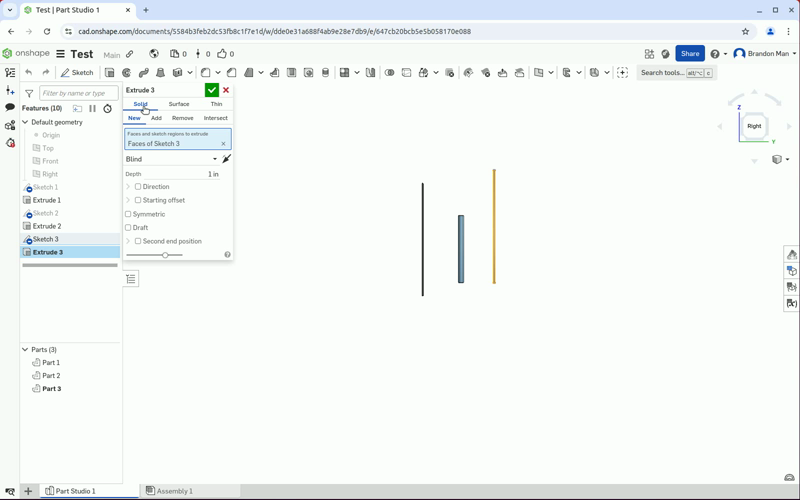
click(143, 106)
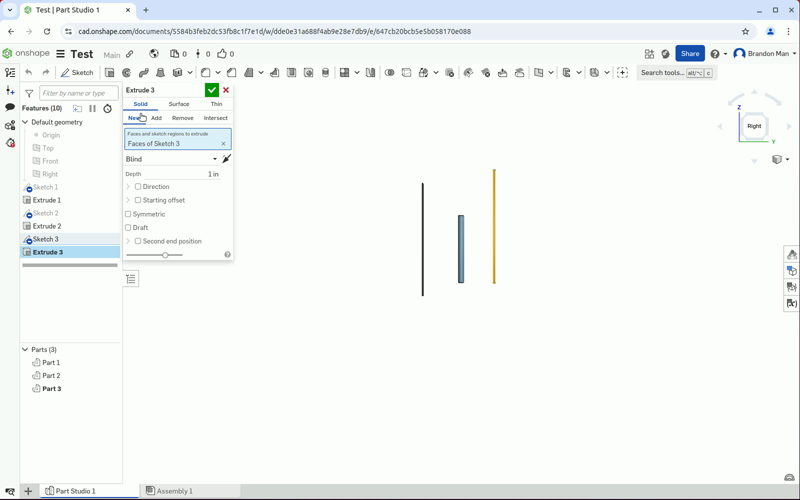
mouse_move(137, 120)
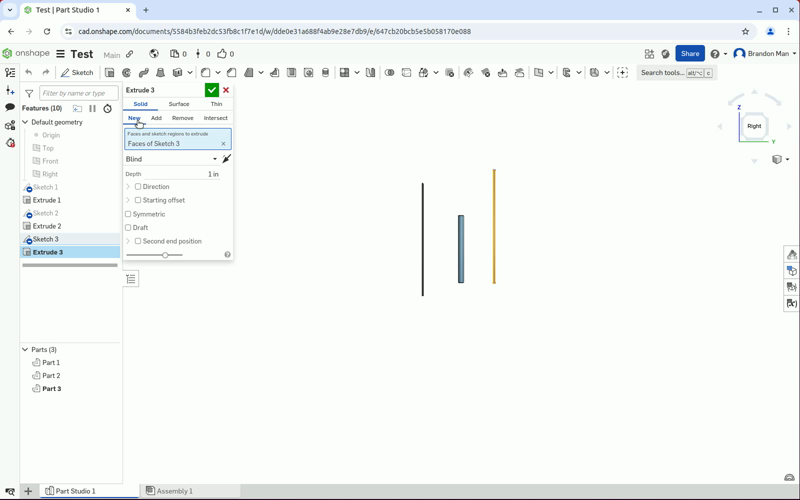
click(137, 120)
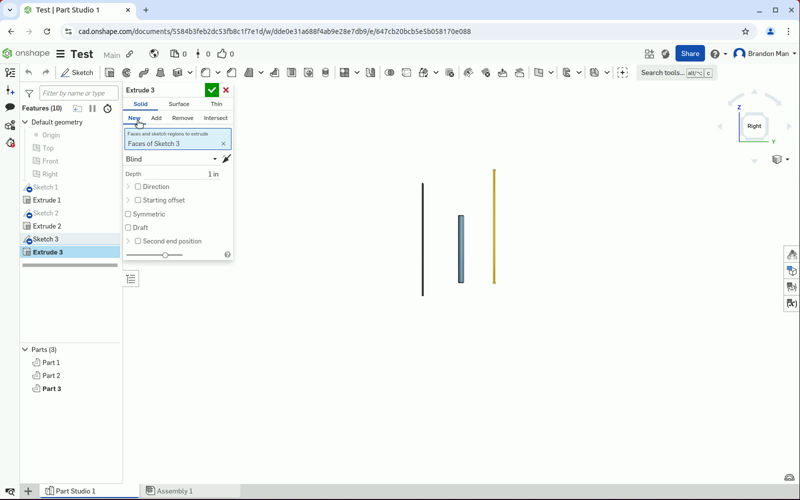
key(tab, 4)
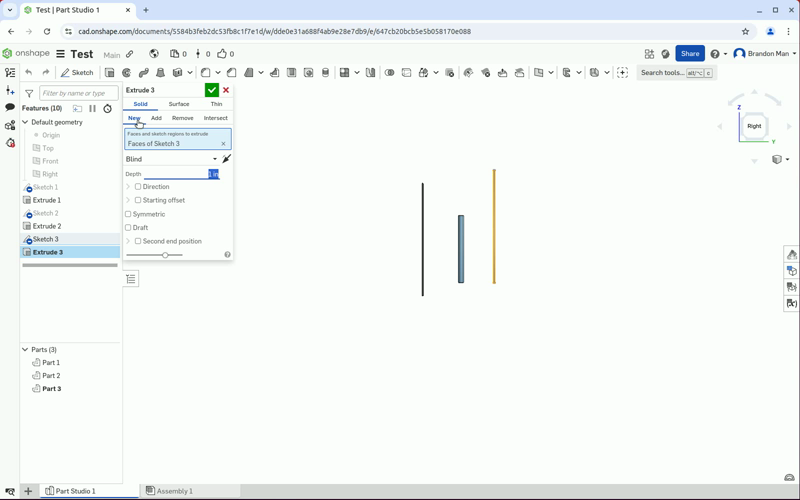
text(-0.241)
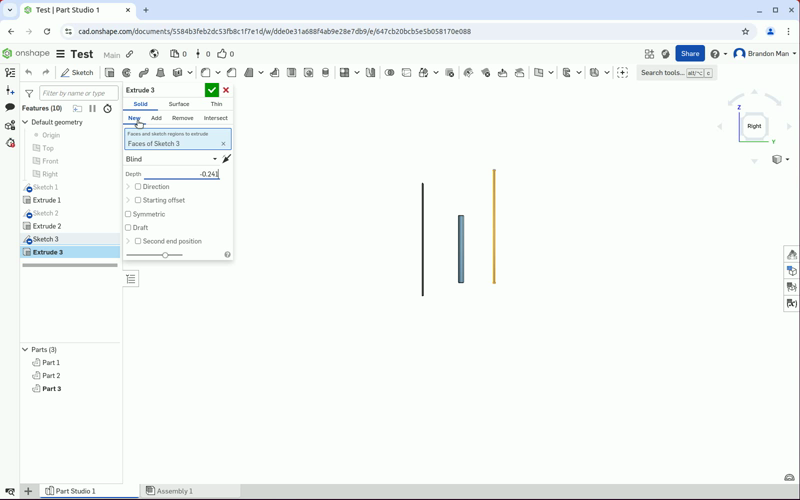
key(enter)
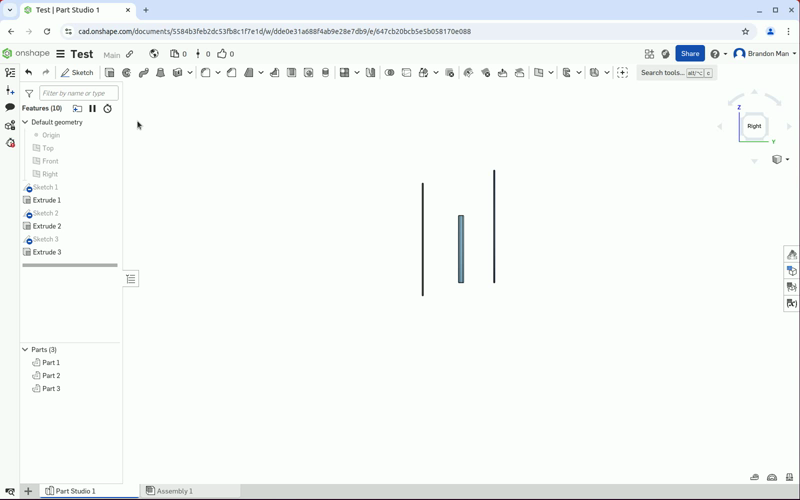
key(shift+h)
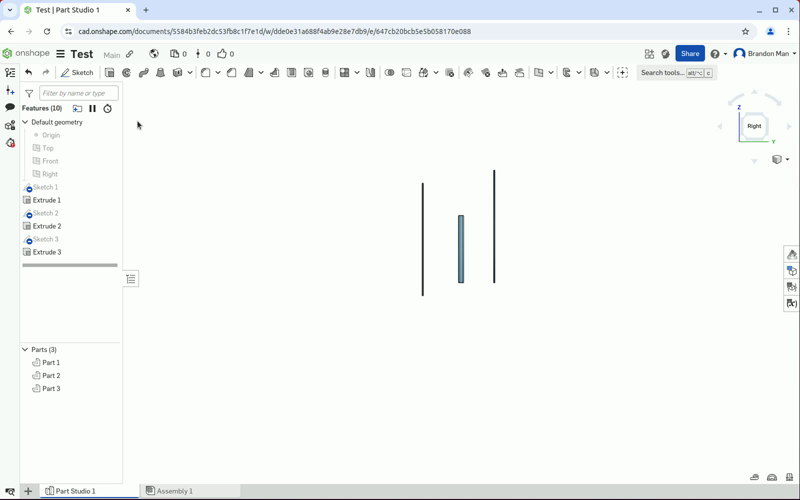
key(shift+h)
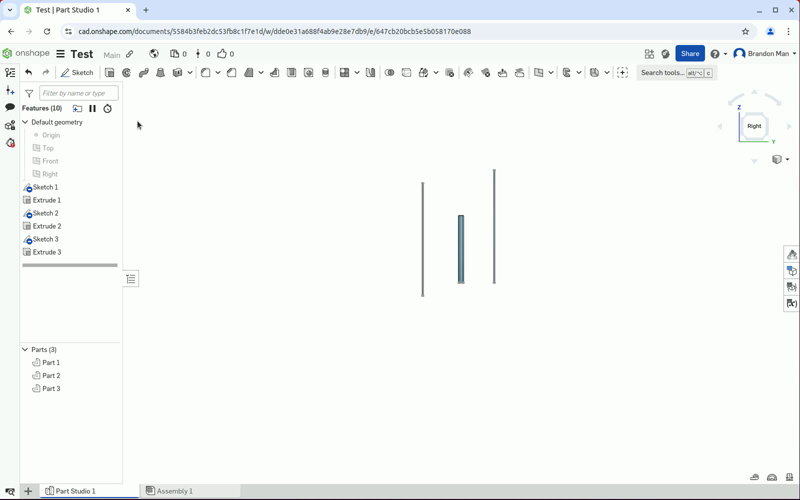
key(shift+7)
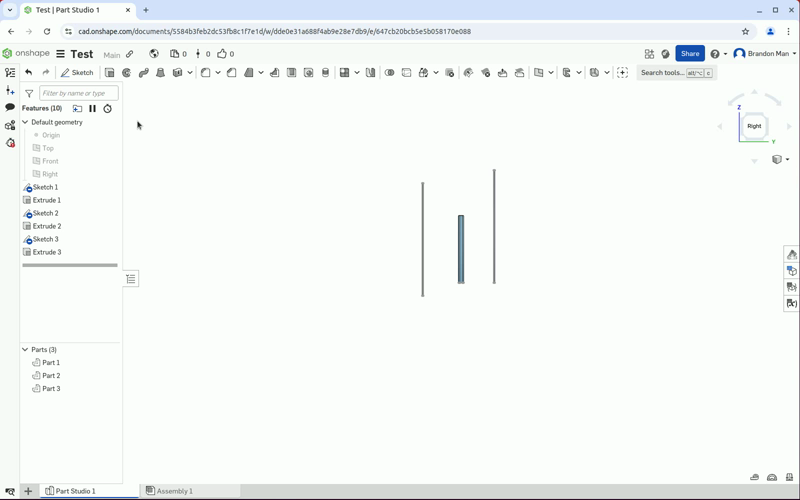
key(right, 2)
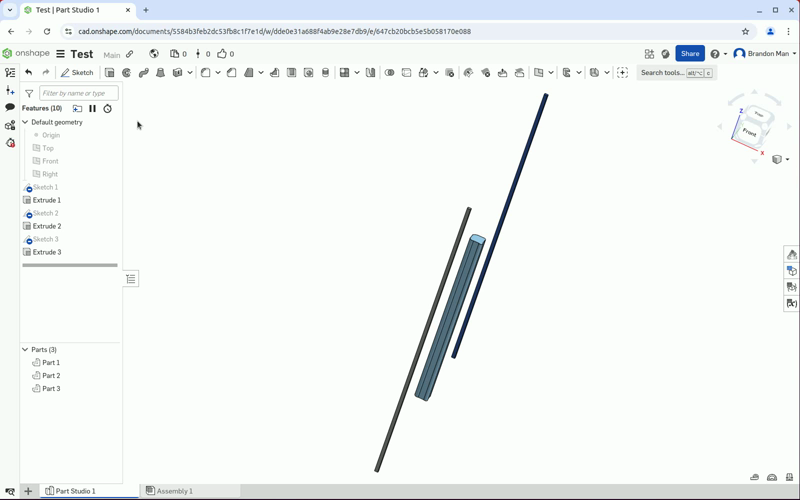
key(down, 2)
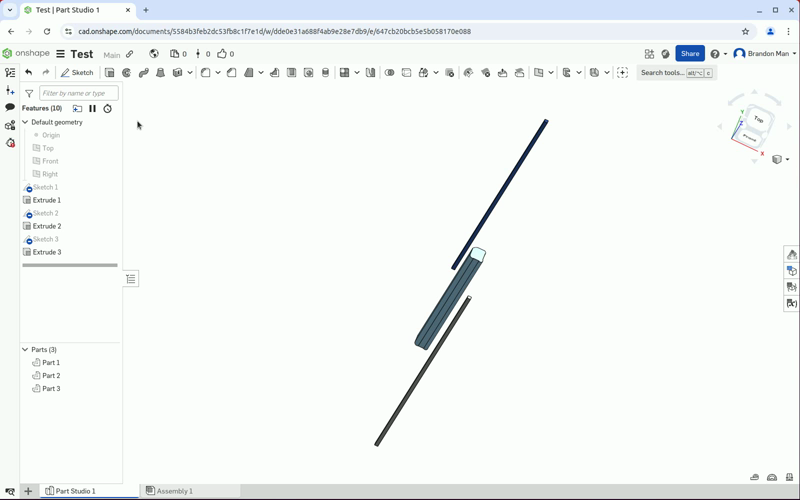
key(up, 2)
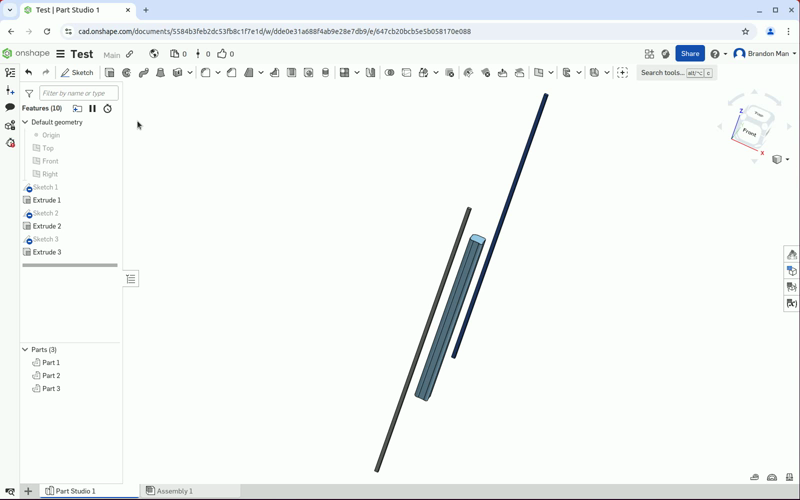
key(left, 2)
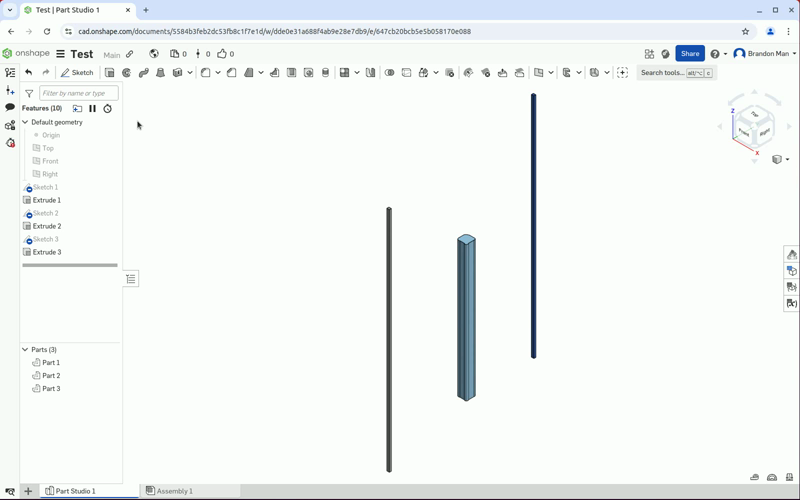
mouse_move(73, 189)
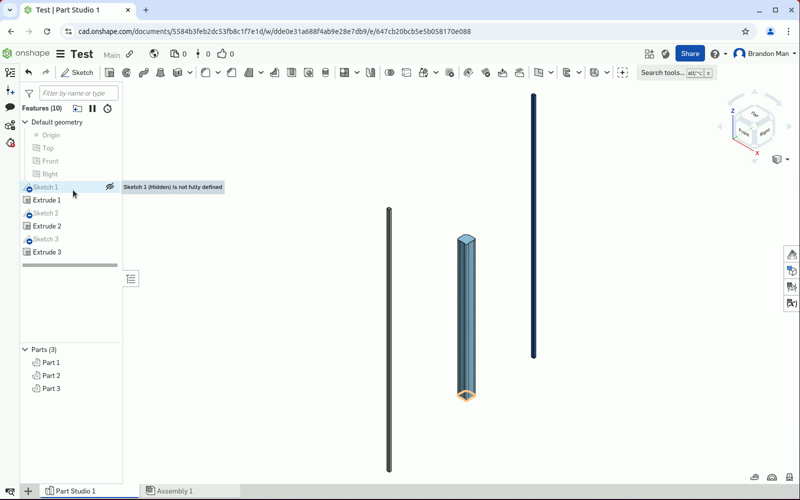
click(73, 189)